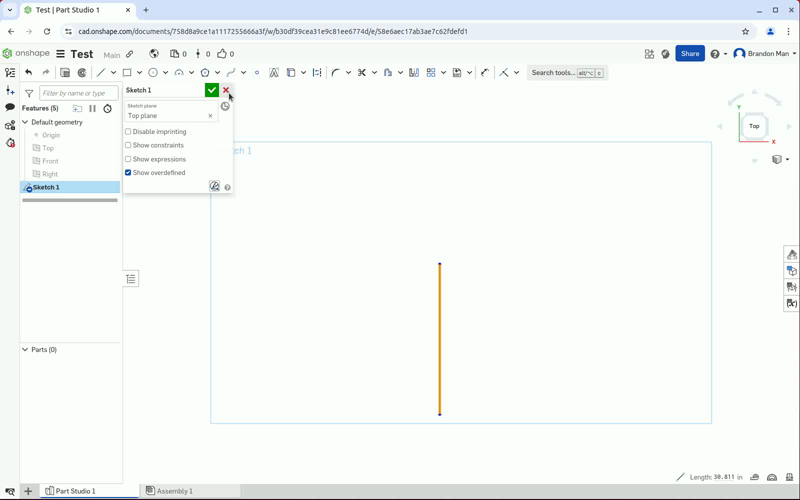
key(shift+h)
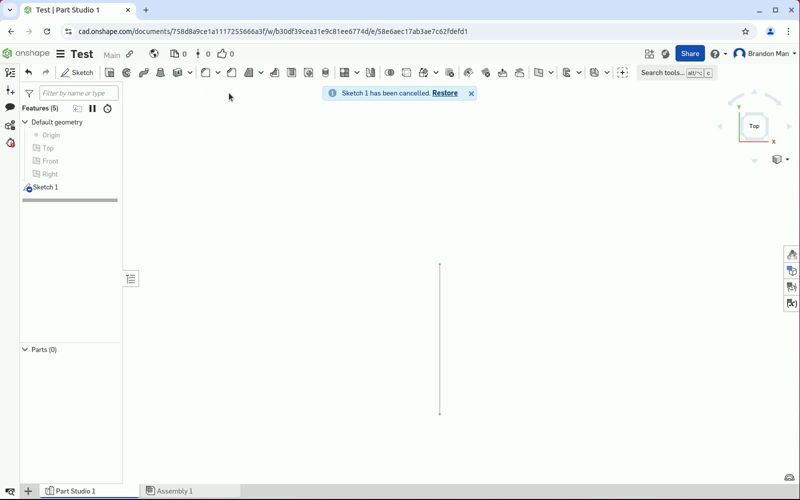
key(shift+s)
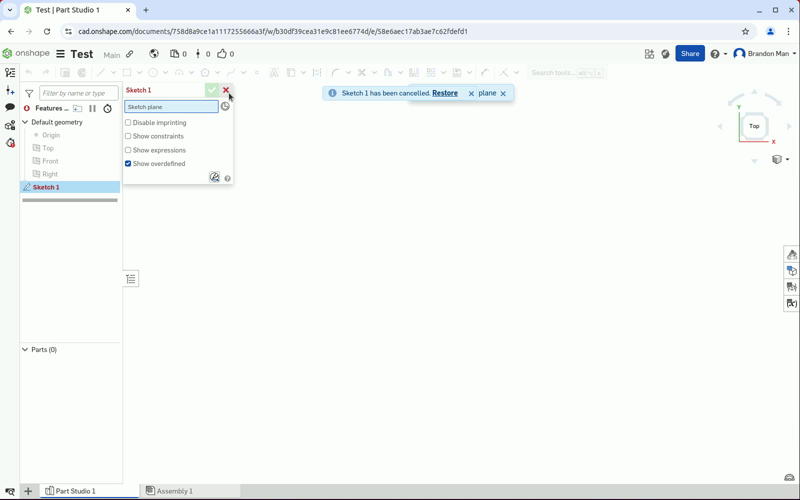
mouse_move(73, 150)
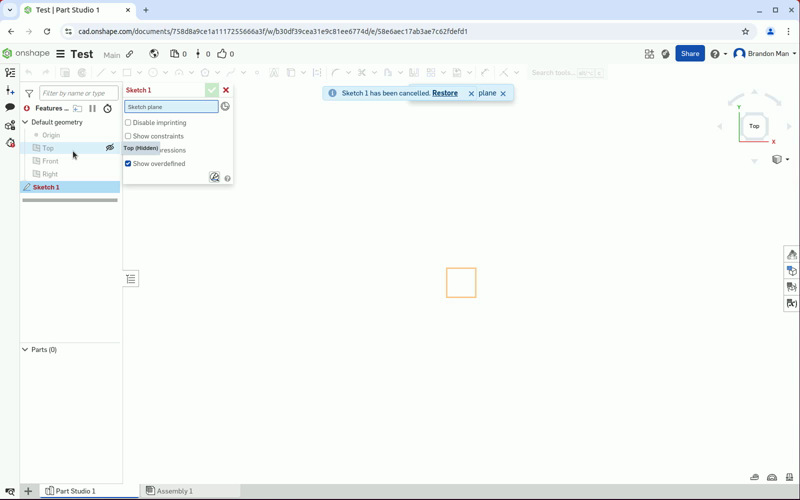
click(73, 150)
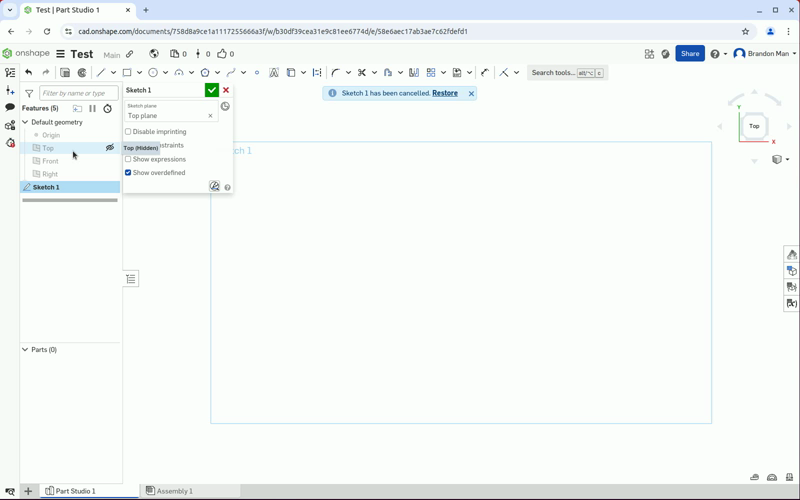
mouse_move(73, 352)
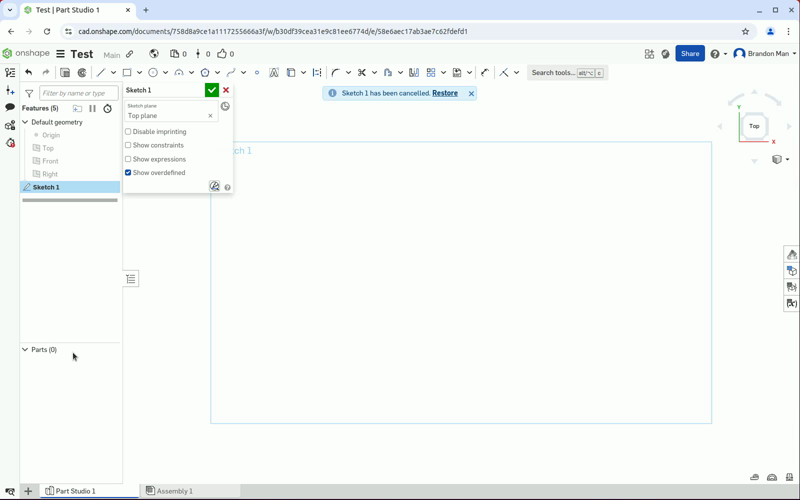
key(y)
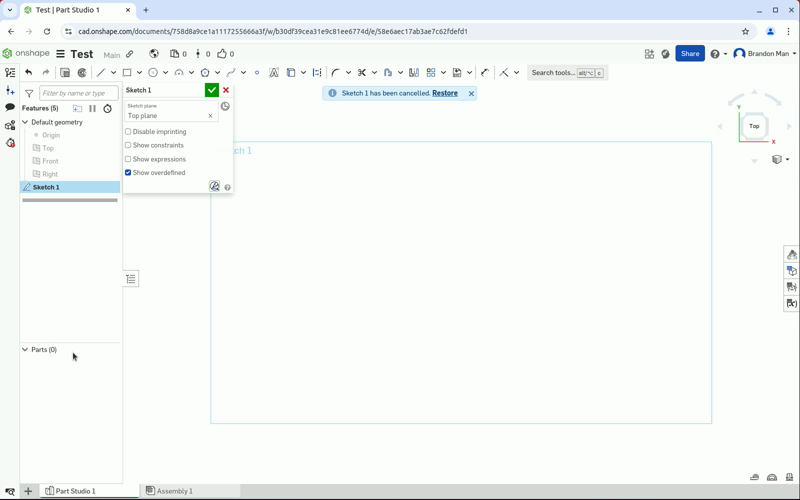
key(c)
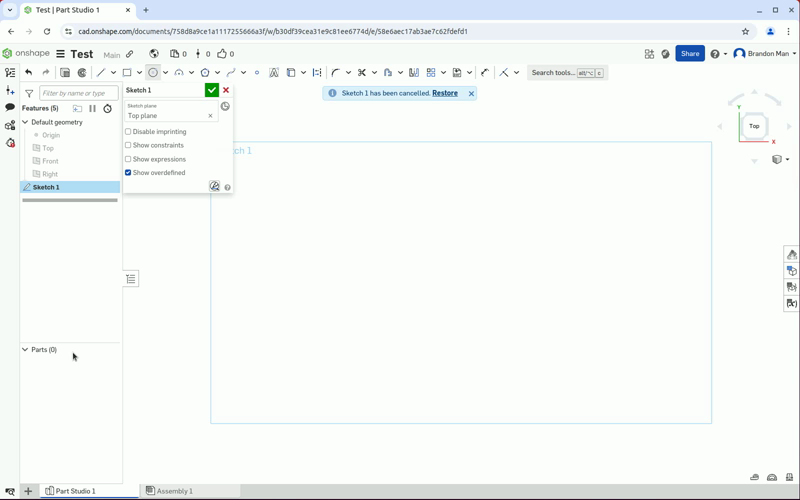
key_down(shift)
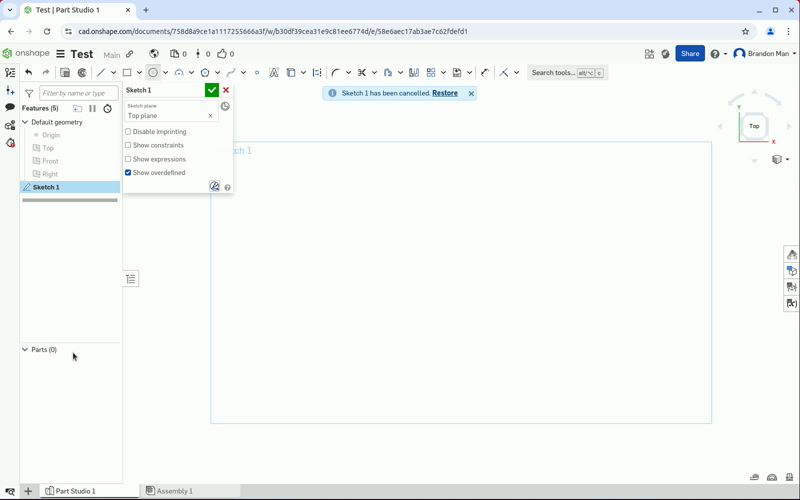
mouse_move(461, 282)
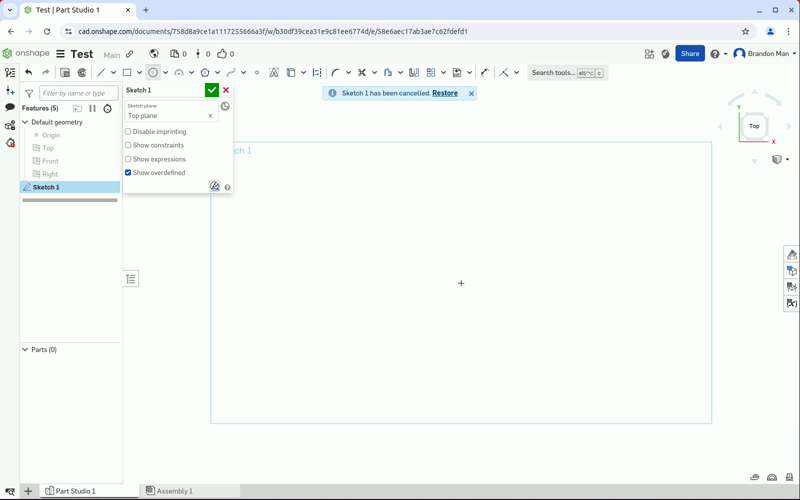
click(461, 282)
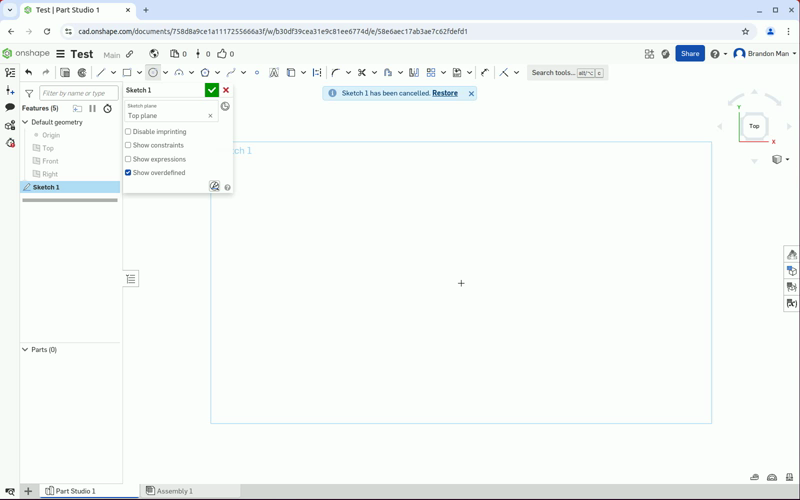
key_up(shift)
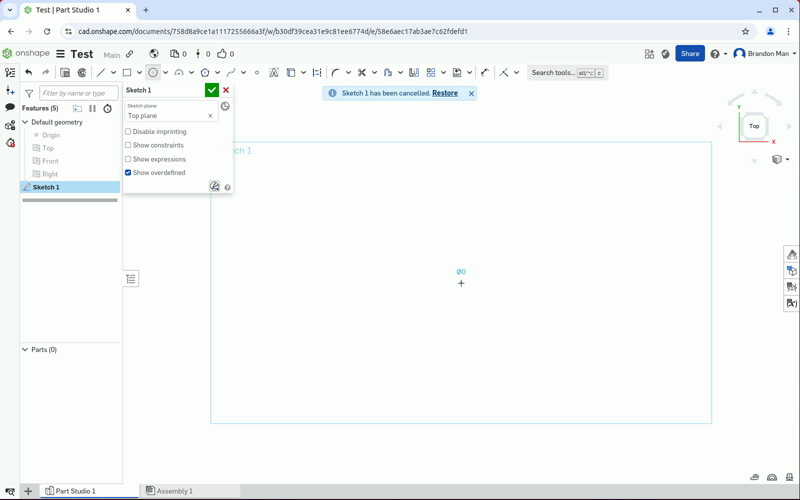
mouse_move(518, 282)
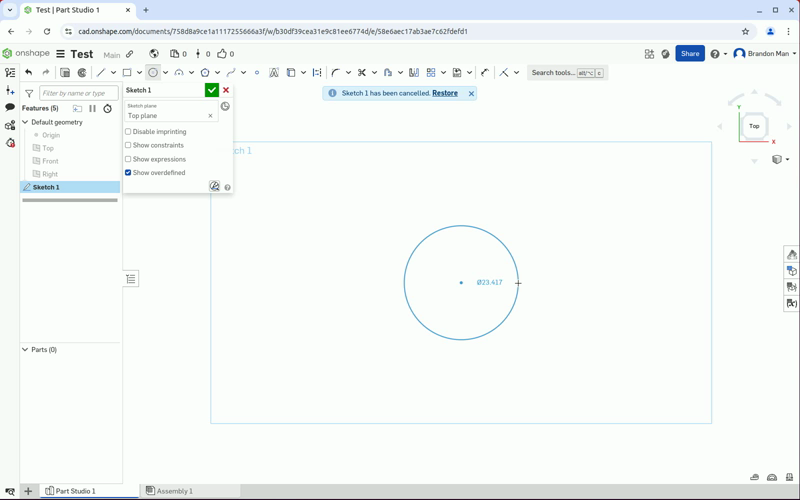
click(518, 282)
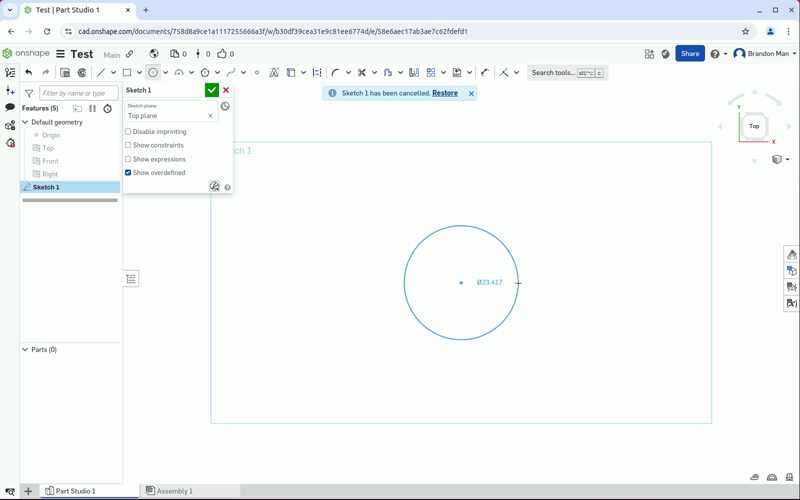
key(esc)
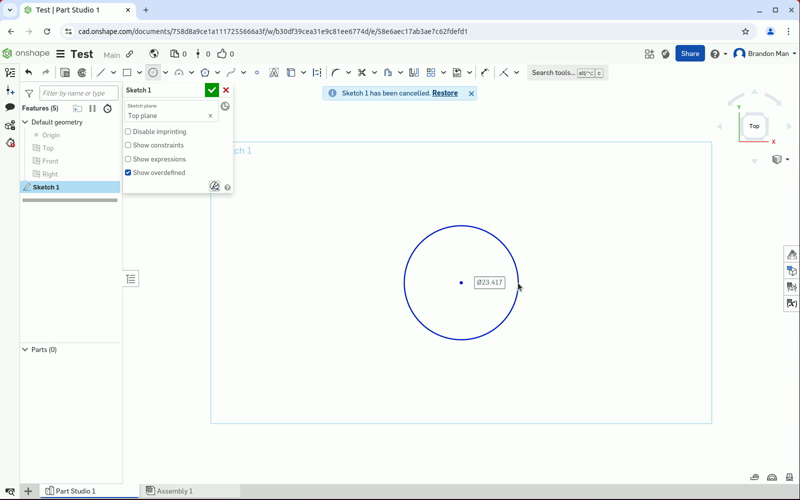
mouse_move(479, 240)
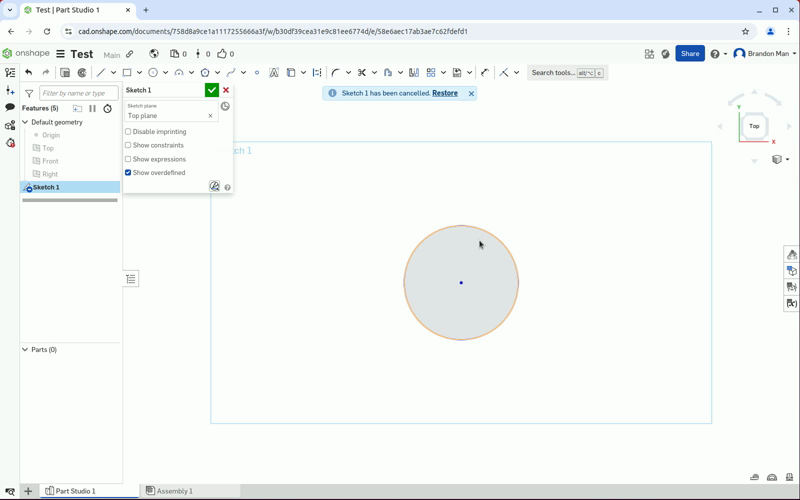
click(479, 240)
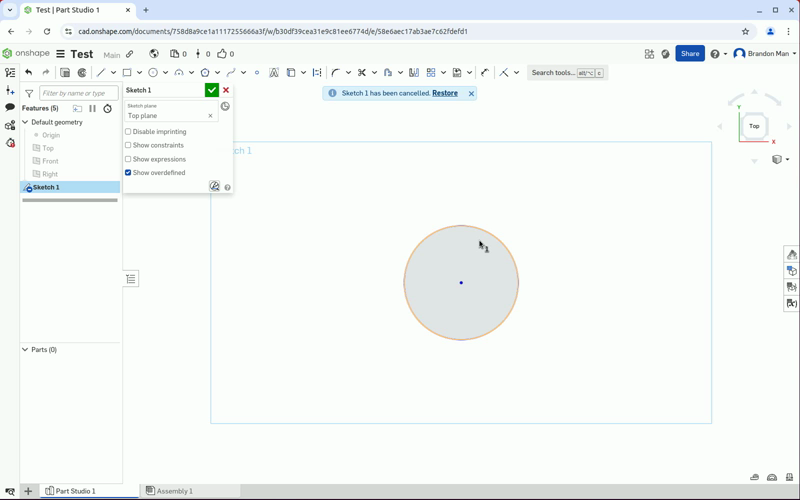
mouse_move(73, 352)
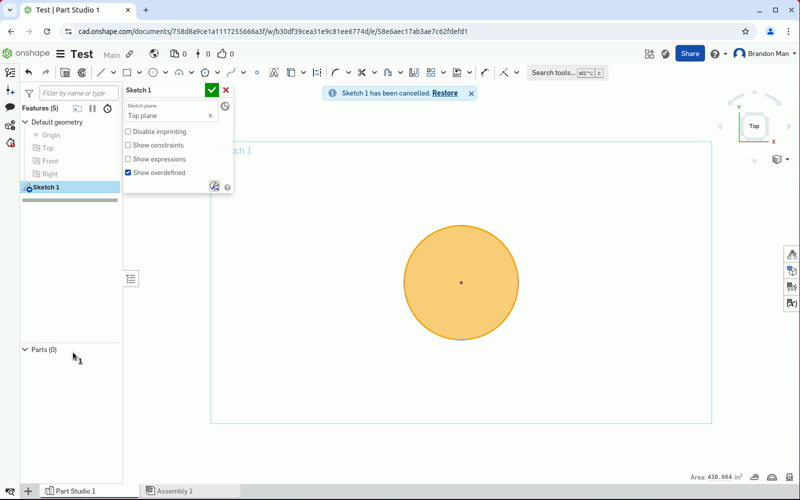
key(shift+y)
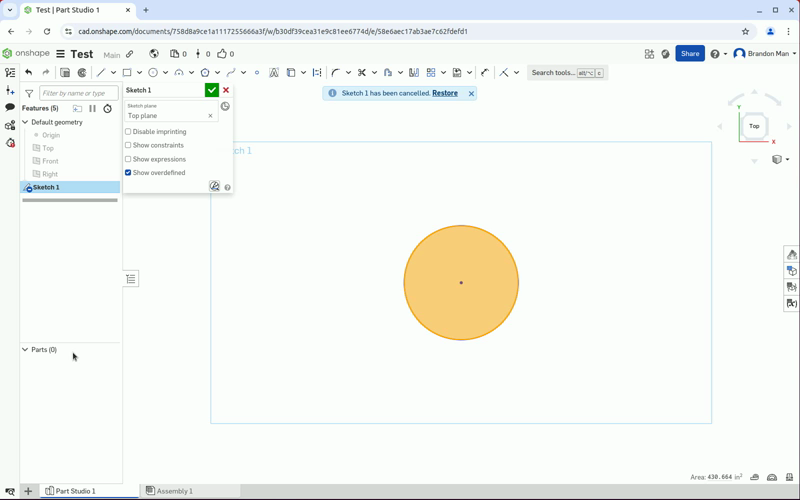
key(shift+e)
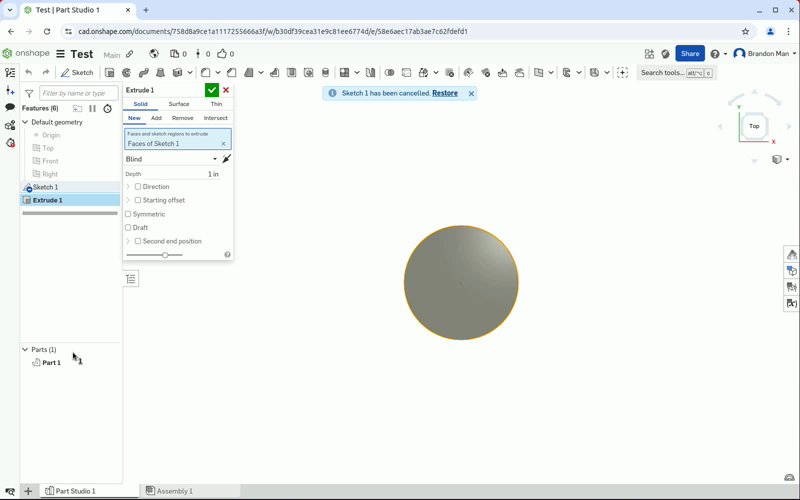
mouse_move(143, 106)
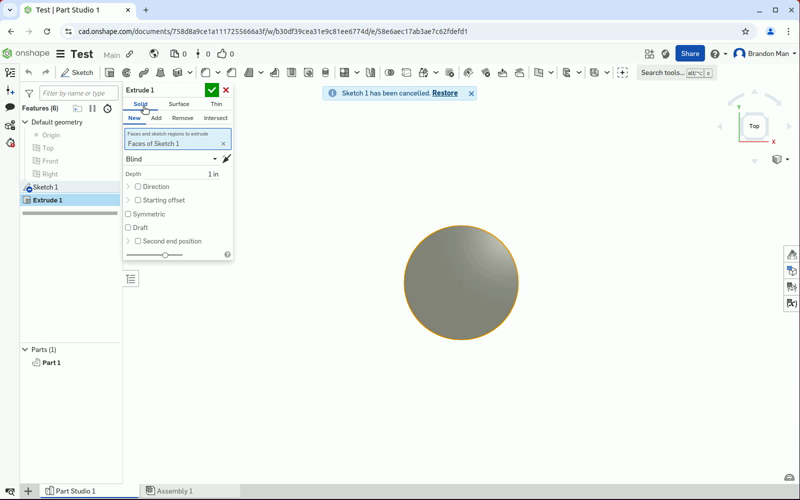
click(143, 106)
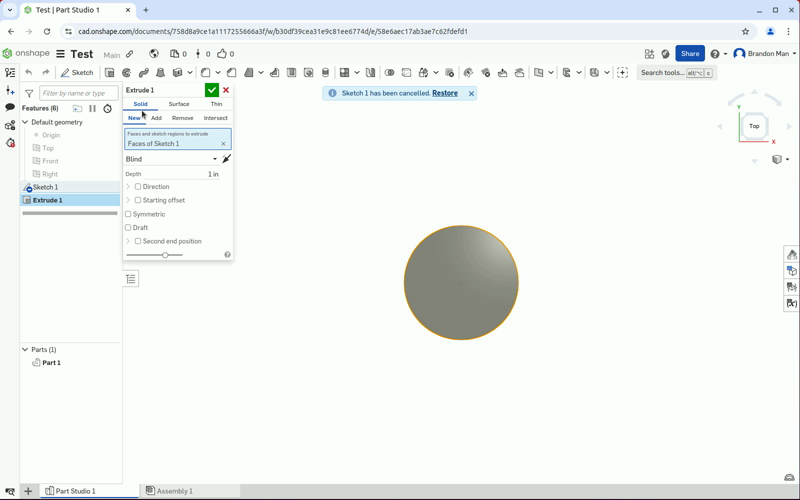
mouse_move(137, 120)
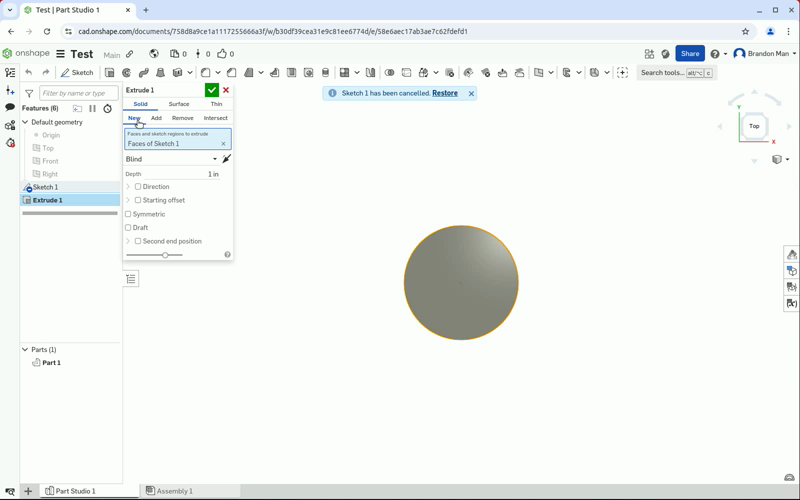
click(137, 120)
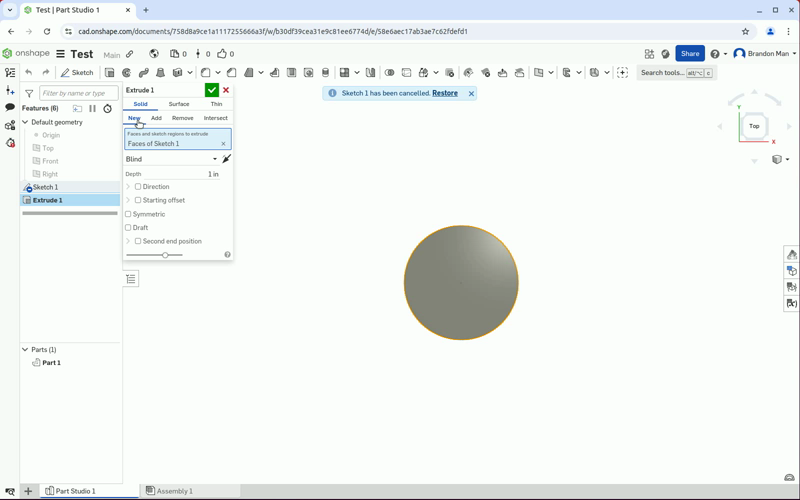
key(tab, 4)
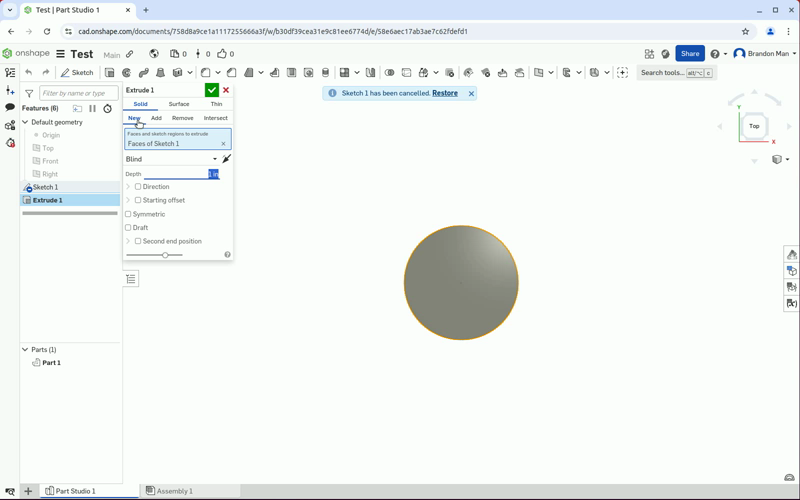
text(30.57)
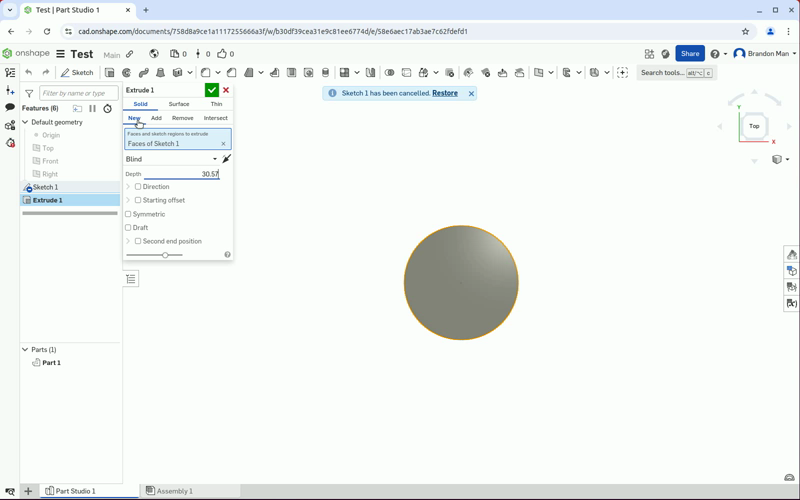
key(enter)
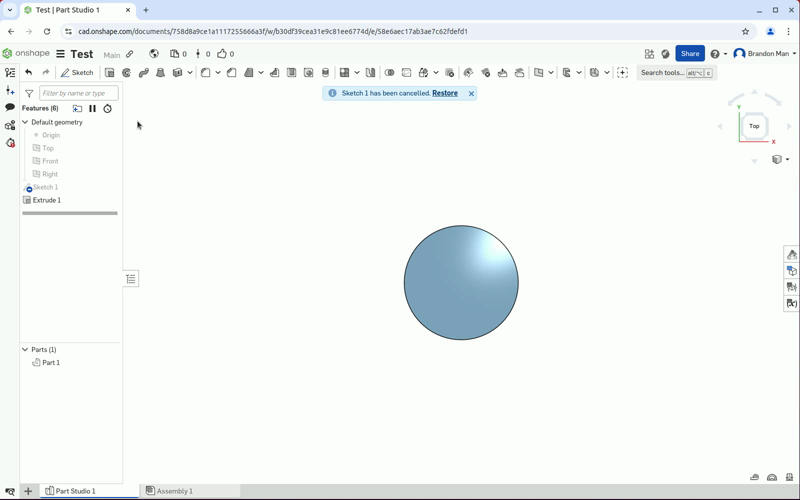
key(shift+h)
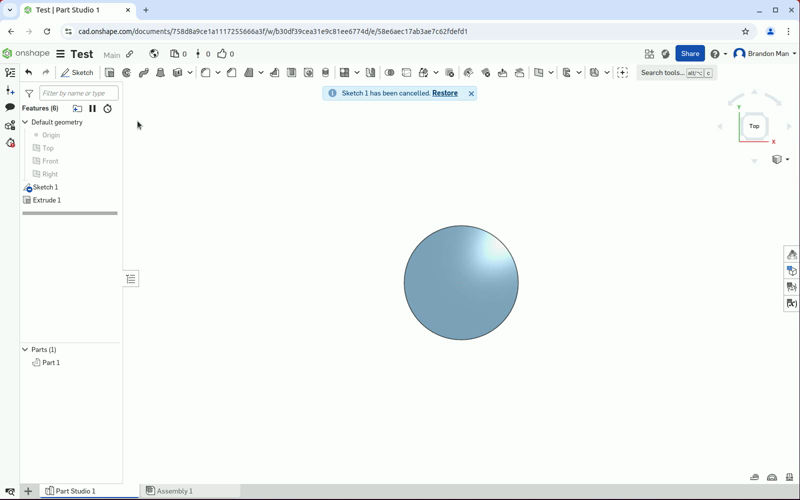
key(shift+h)
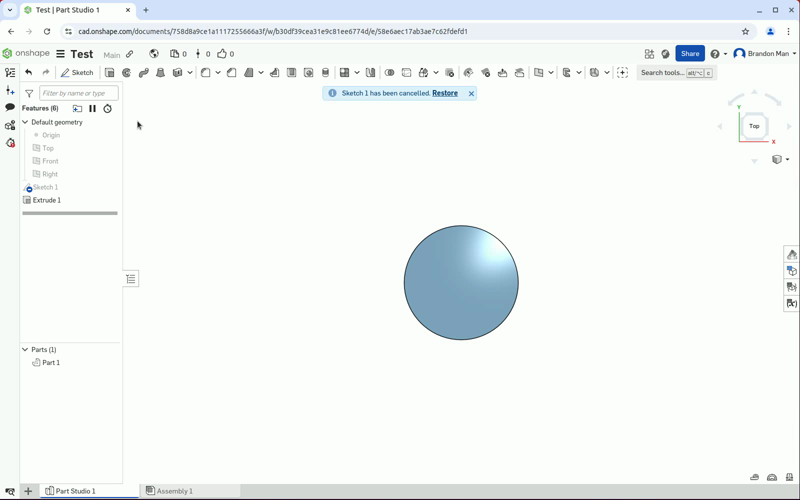
mouse_move(73, 189)
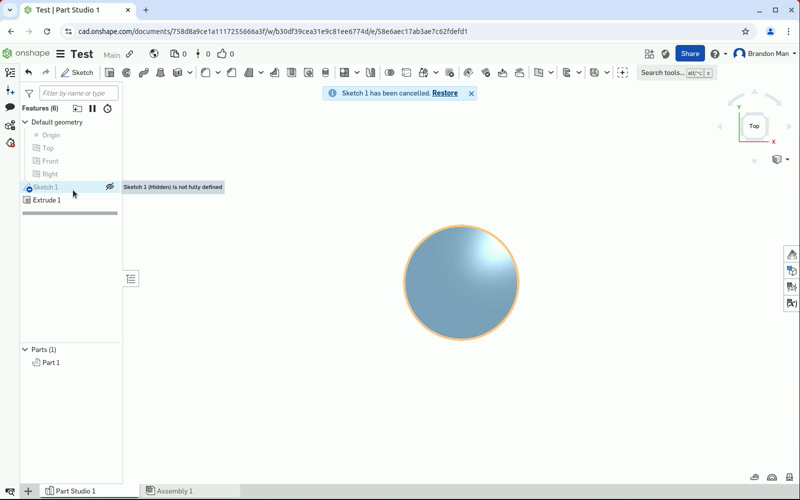
click(73, 189)
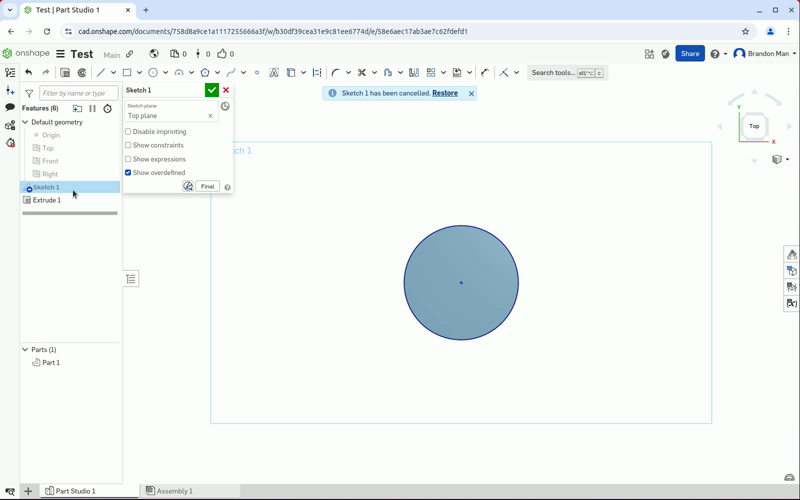
mouse_move(229, 92)
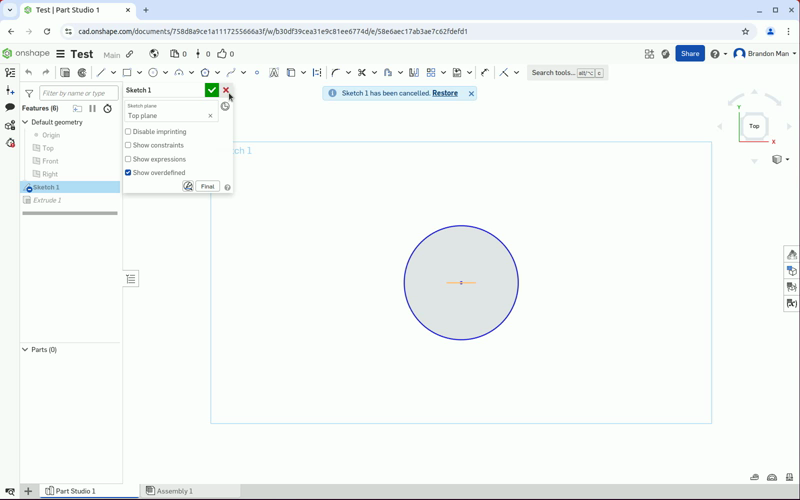
click(229, 92)
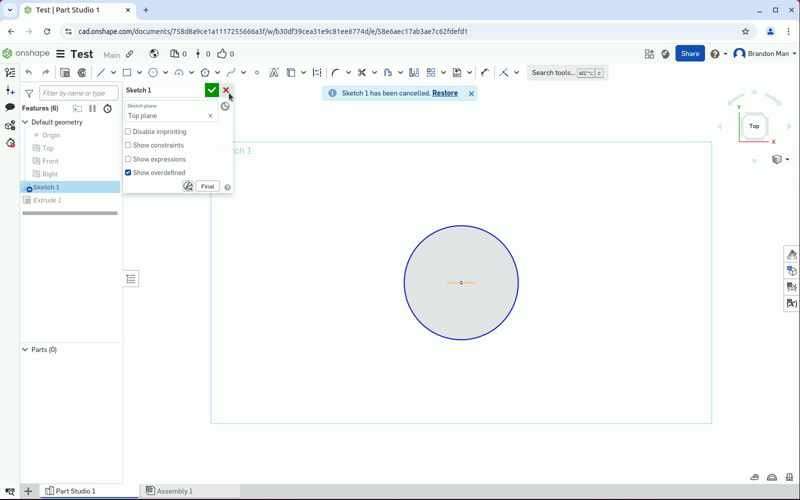
key(shift+s)
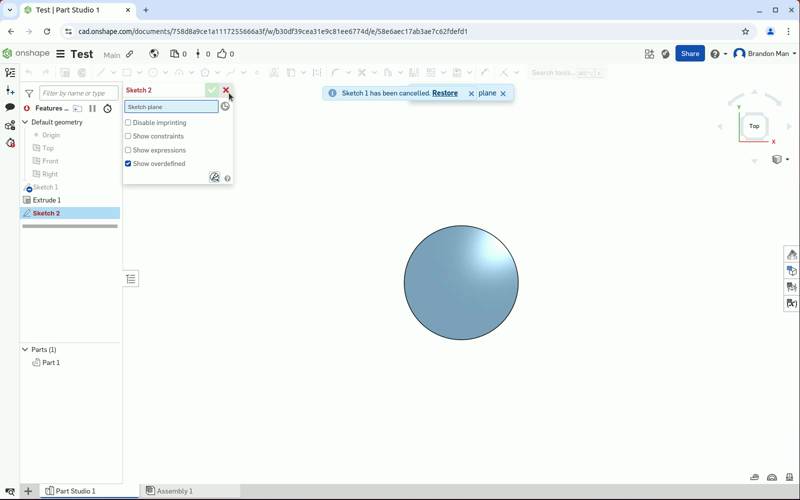
mouse_move(73, 150)
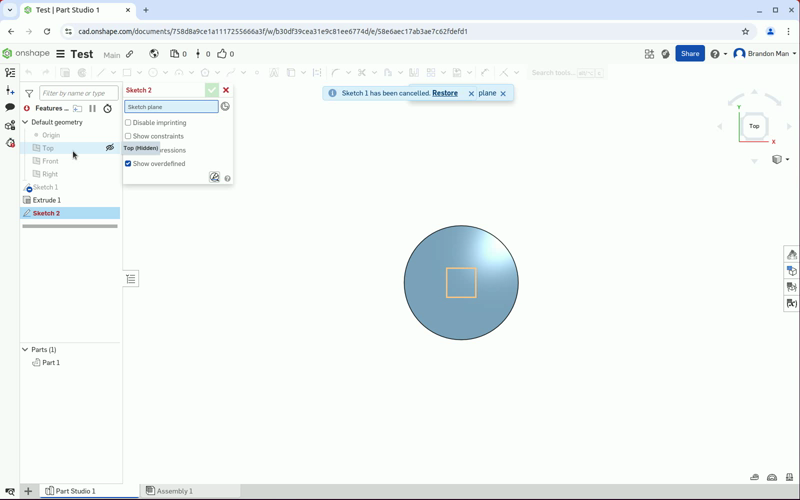
click(73, 150)
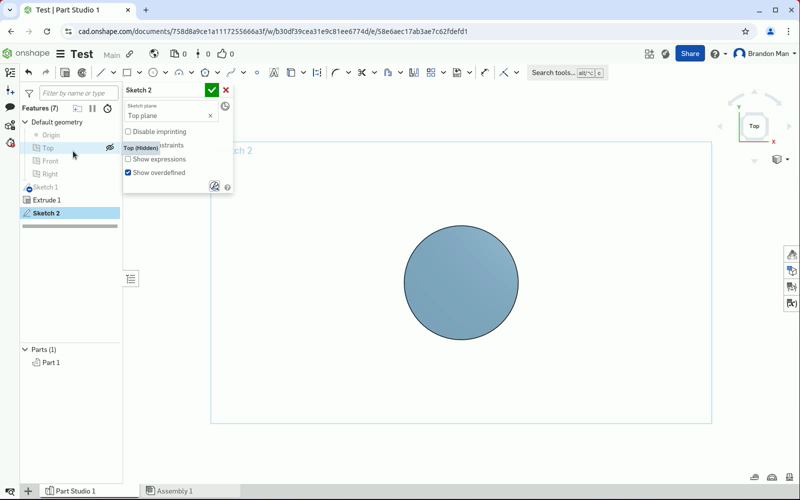
mouse_move(73, 352)
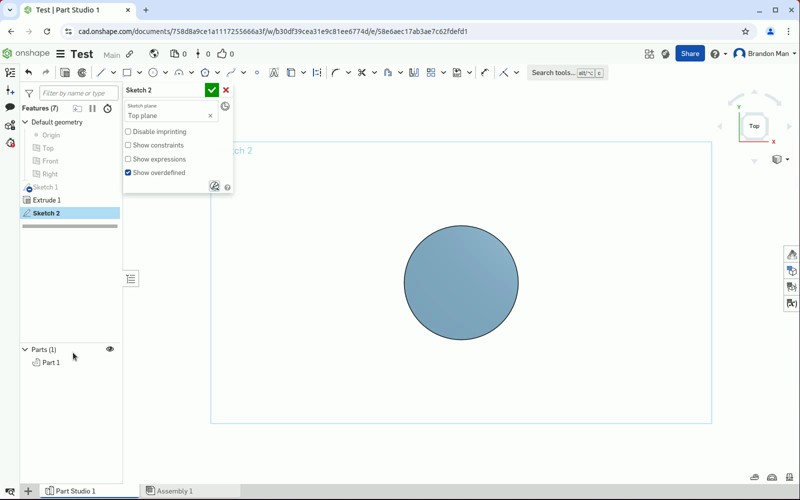
key(y)
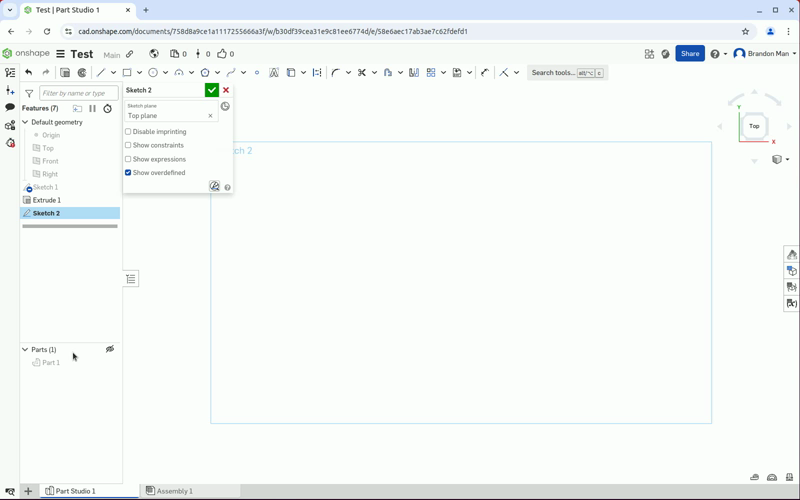
key(a)
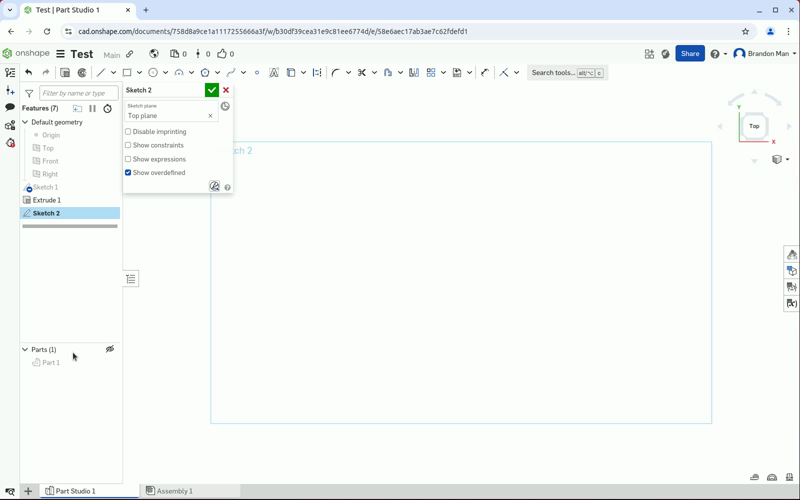
key_down(shift)
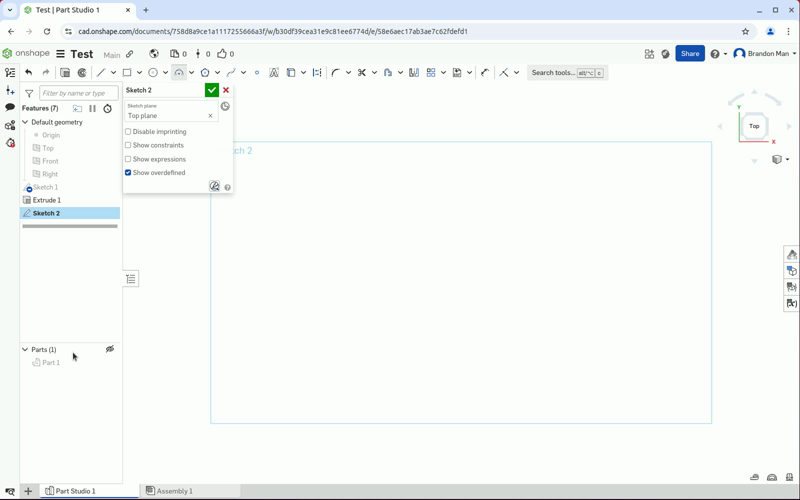
mouse_move(468, 226)
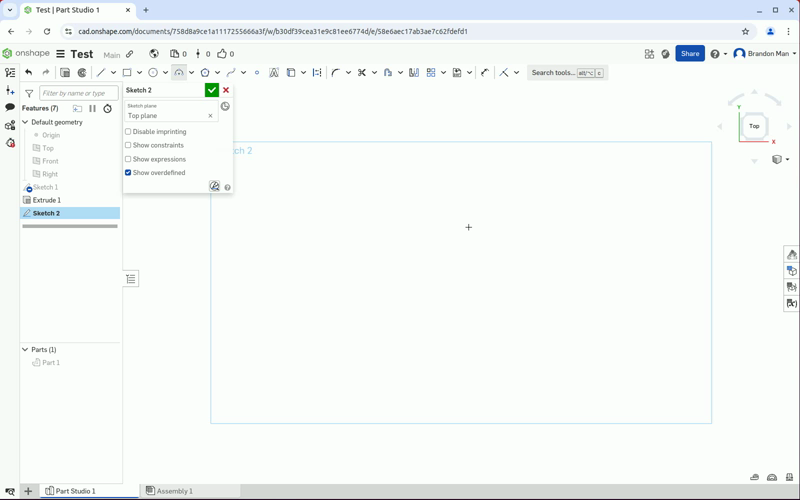
click(468, 226)
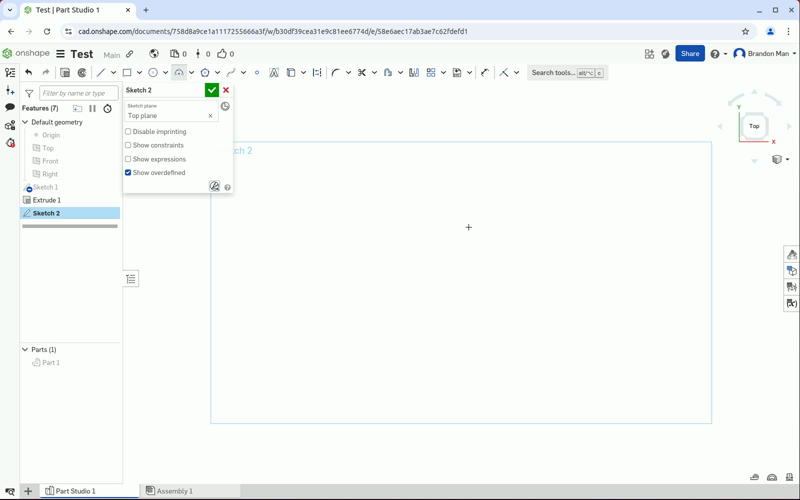
key_up(shift)
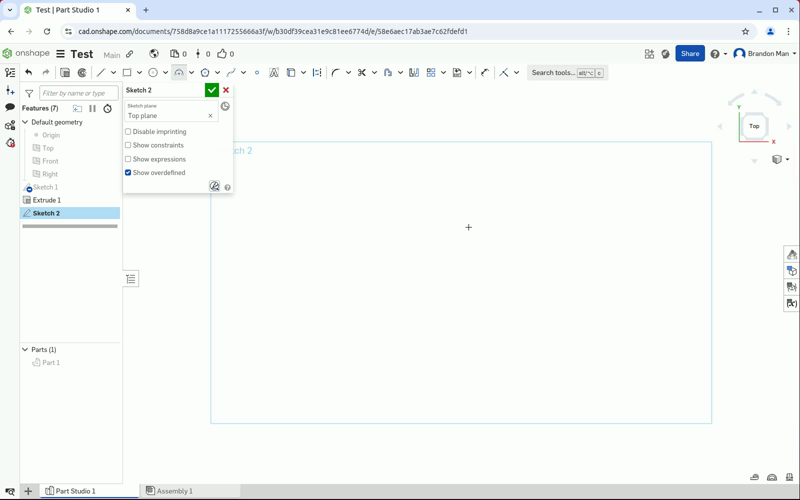
key_down(shift)
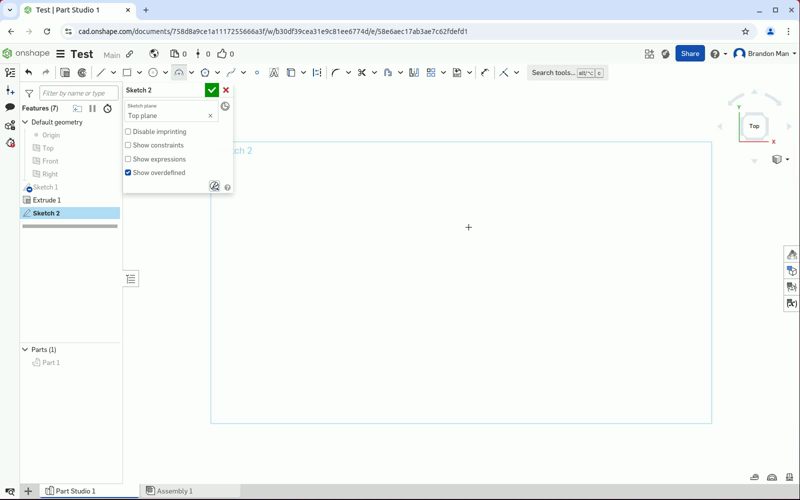
mouse_move(514, 261)
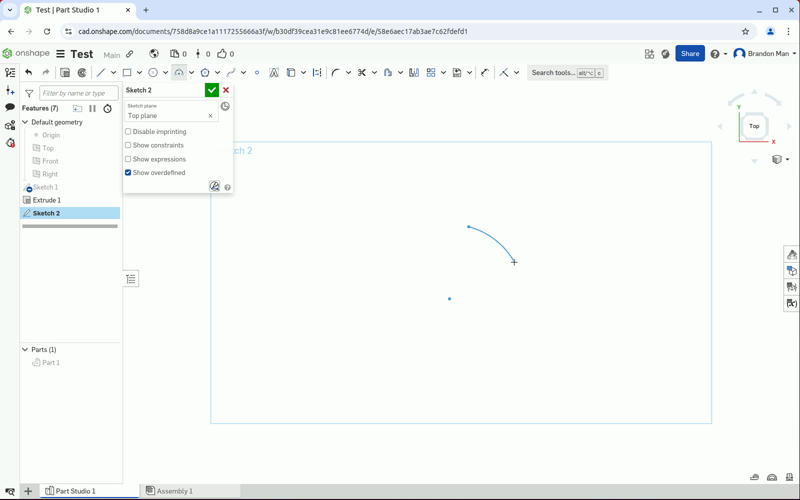
click(514, 261)
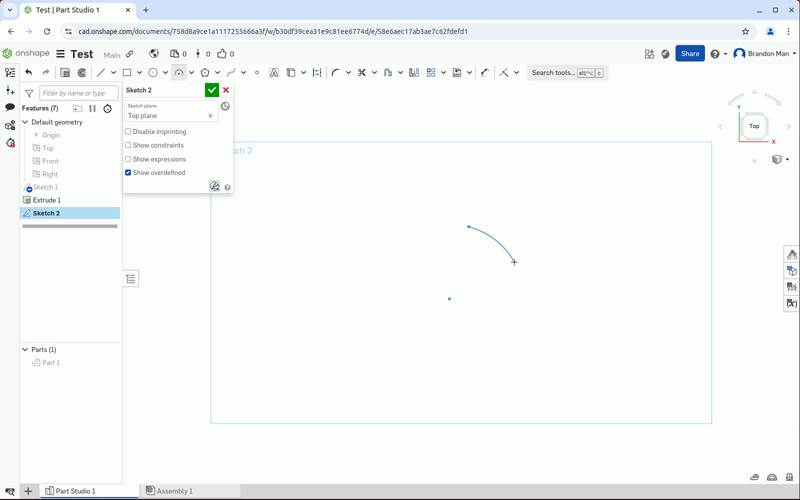
mouse_move(496, 238)
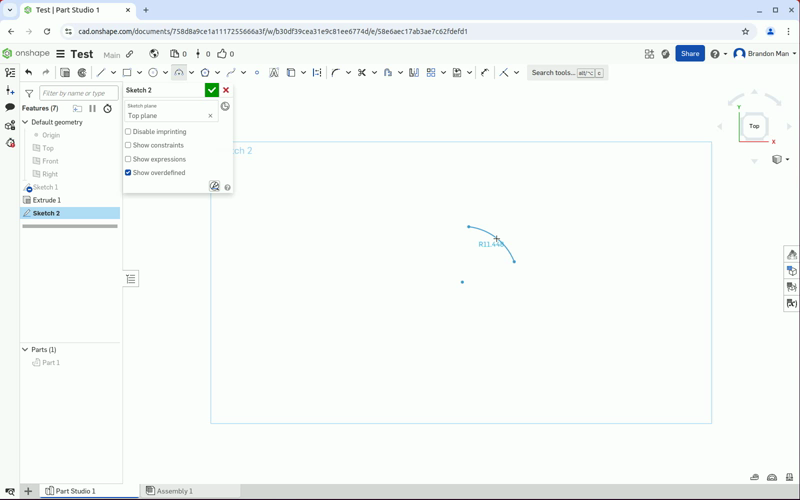
click(496, 238)
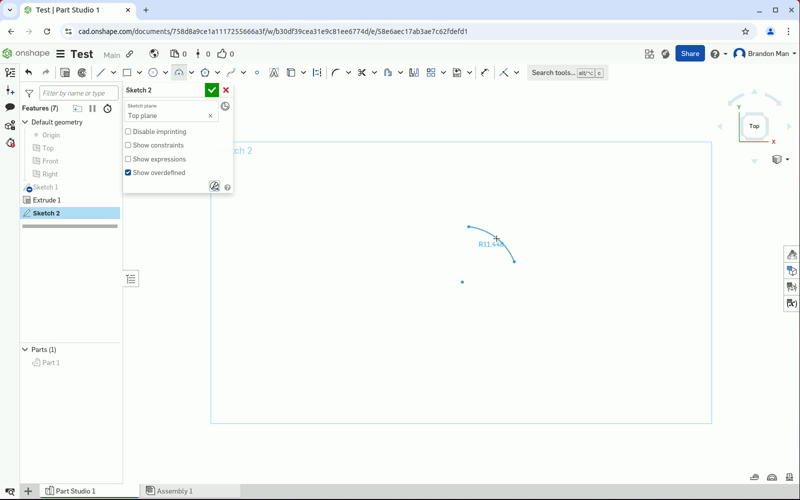
key_up(shift)
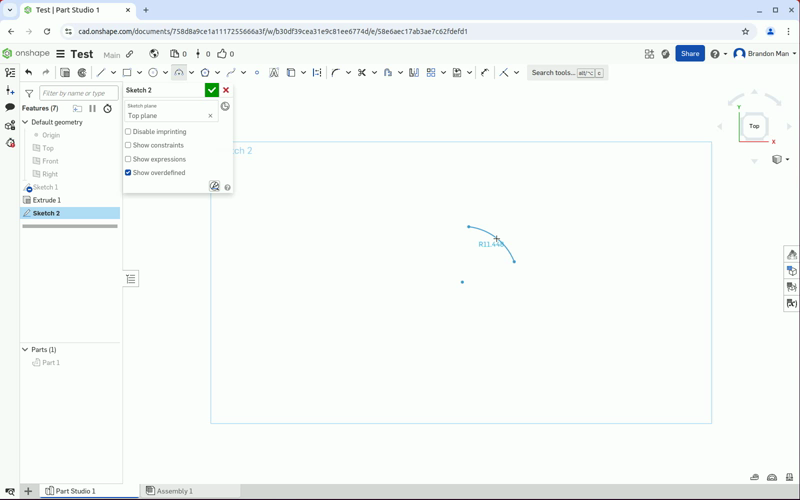
key(esc)
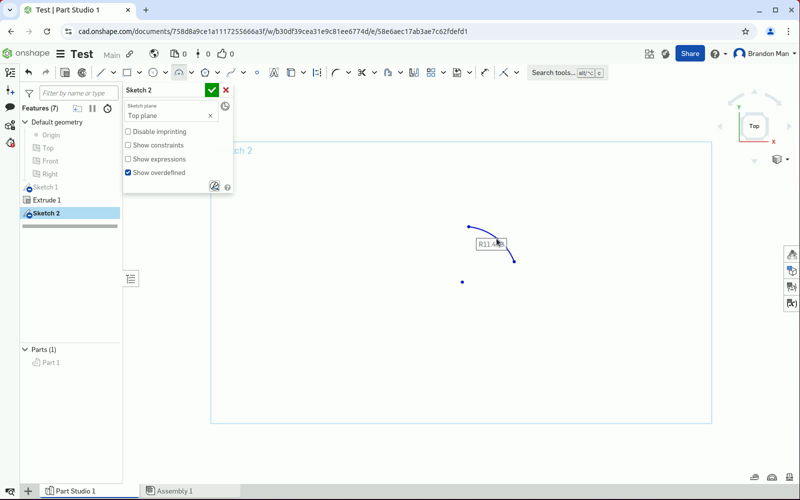
key(l)
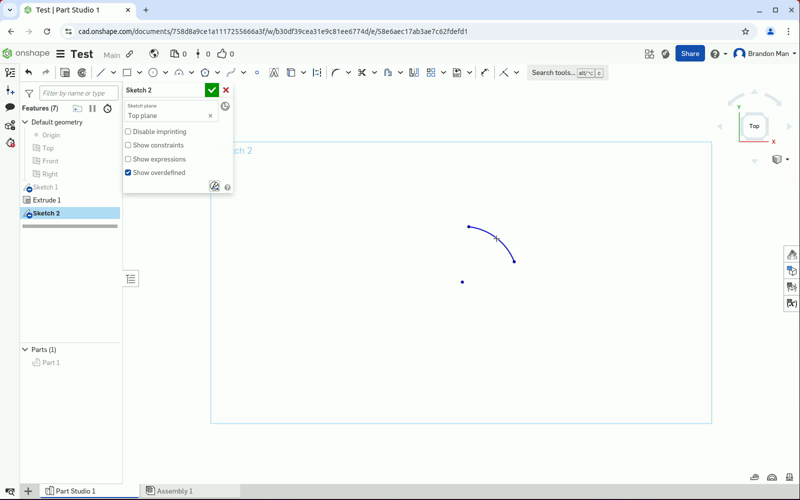
mouse_move(514, 261)
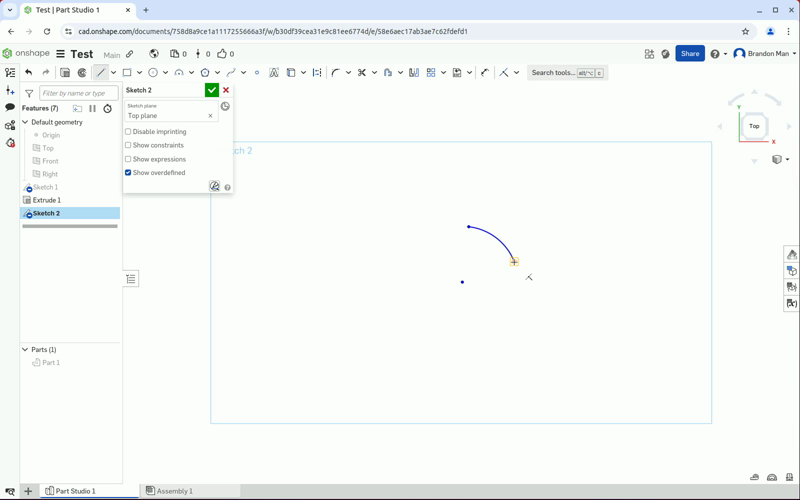
click(514, 261)
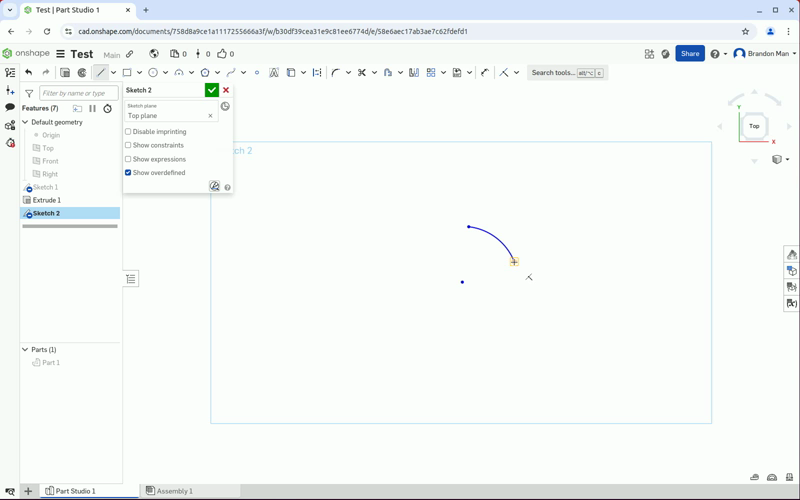
key_down(shift)
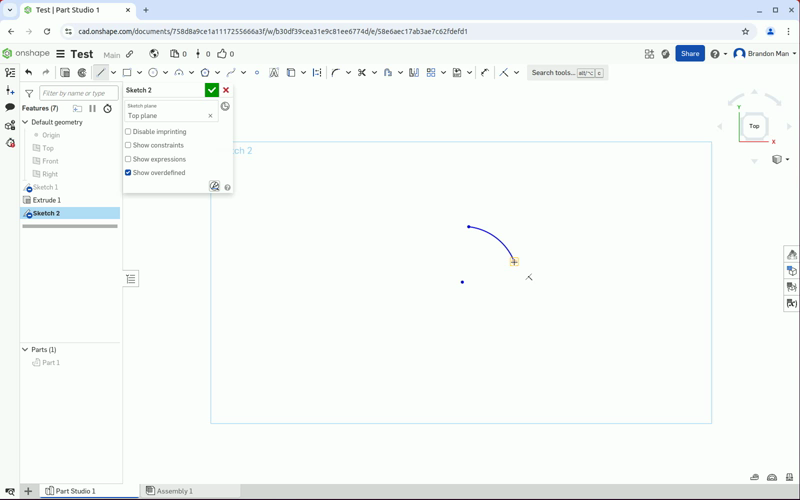
mouse_move(544, 261)
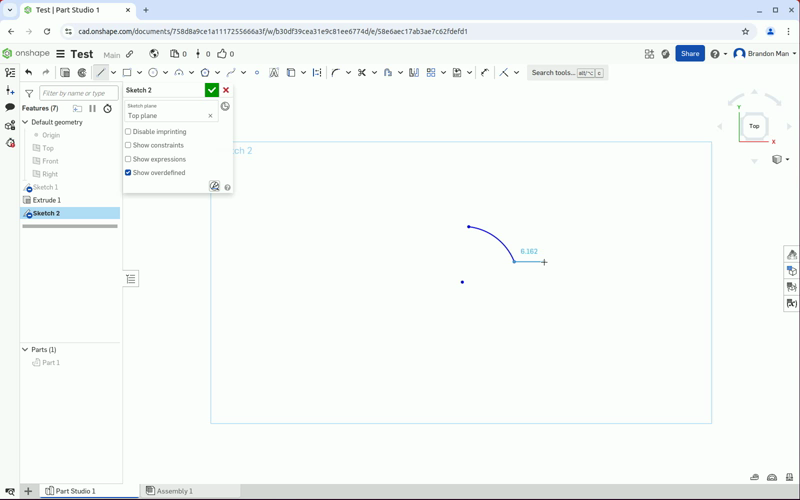
mouse_move(501, 231)
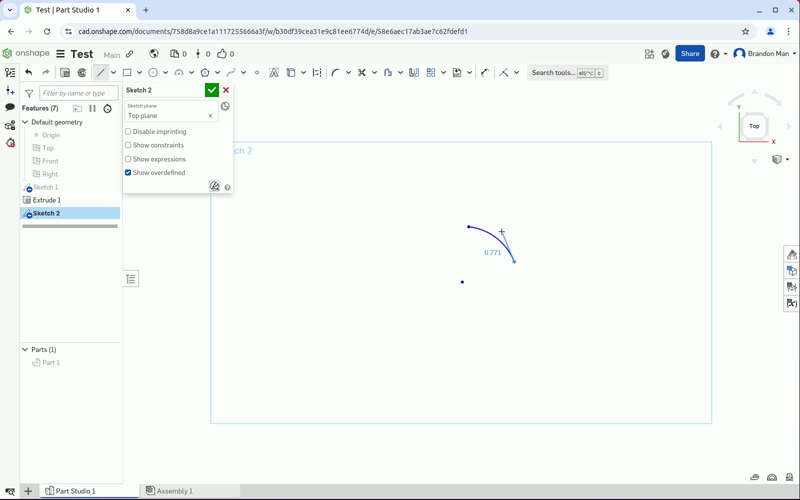
click(501, 231)
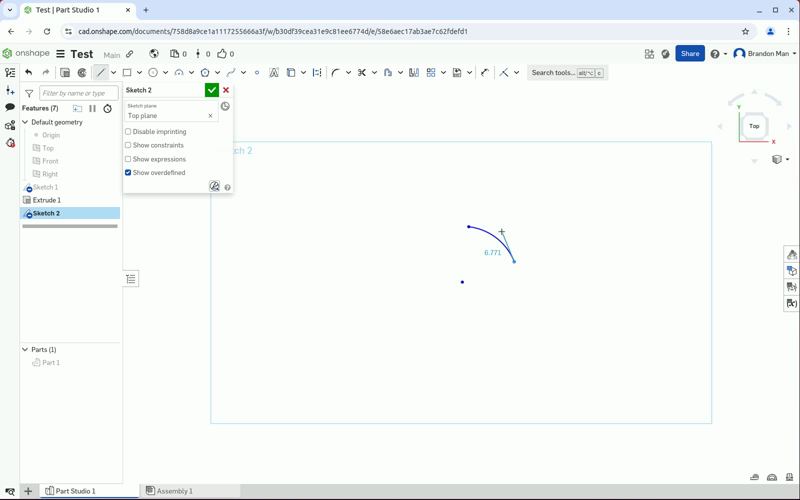
key_up(shift)
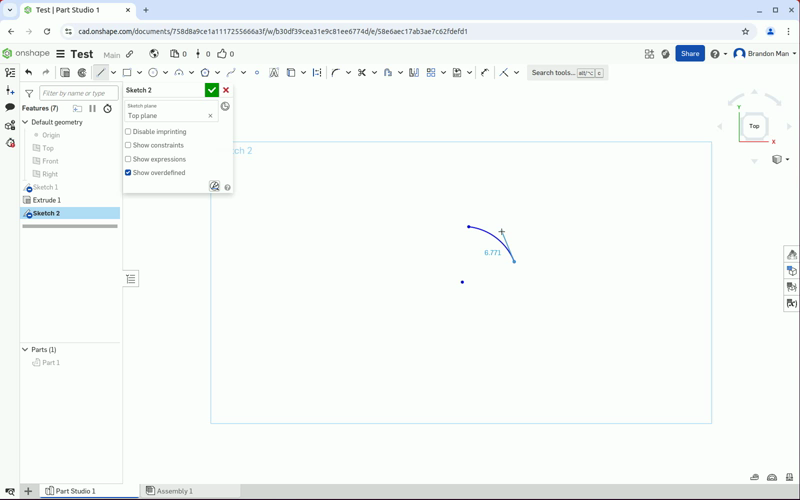
mouse_move(531, 231)
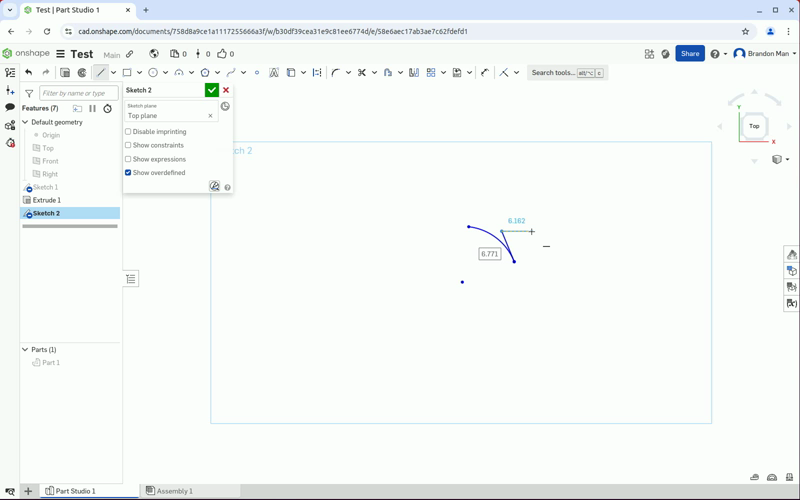
key_down(shift)
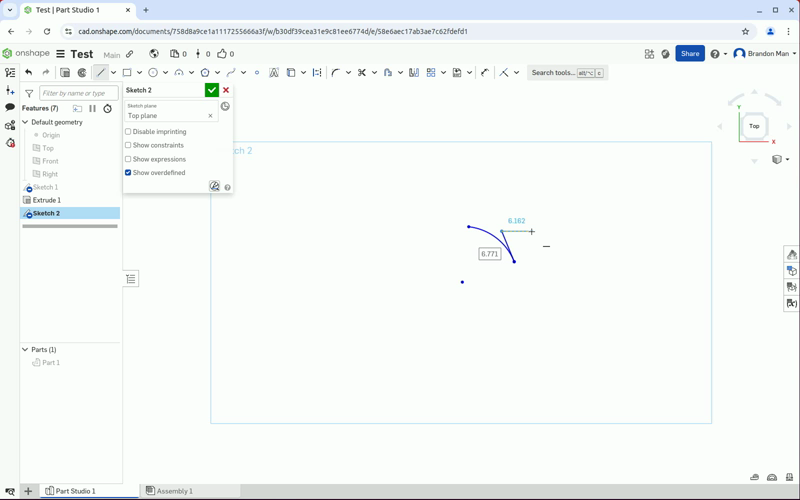
mouse_move(468, 226)
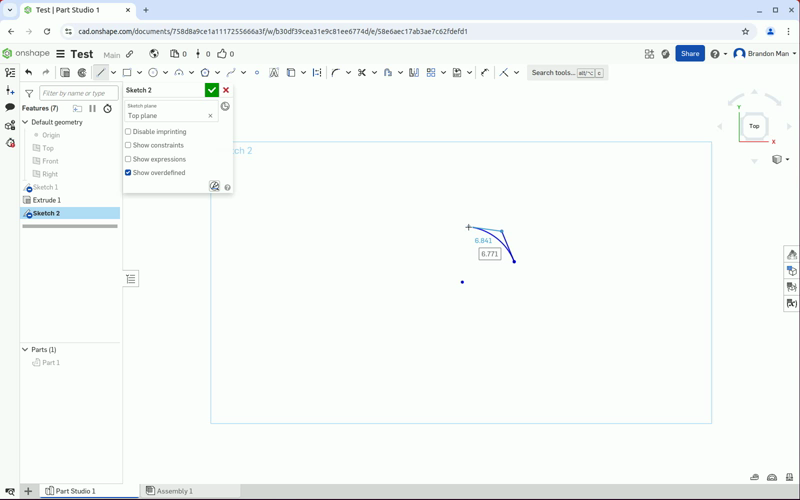
key_up(shift)
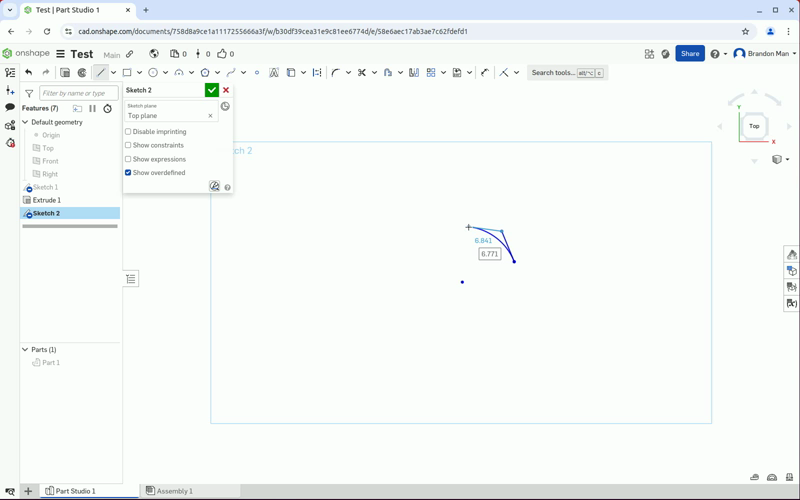
click(468, 226)
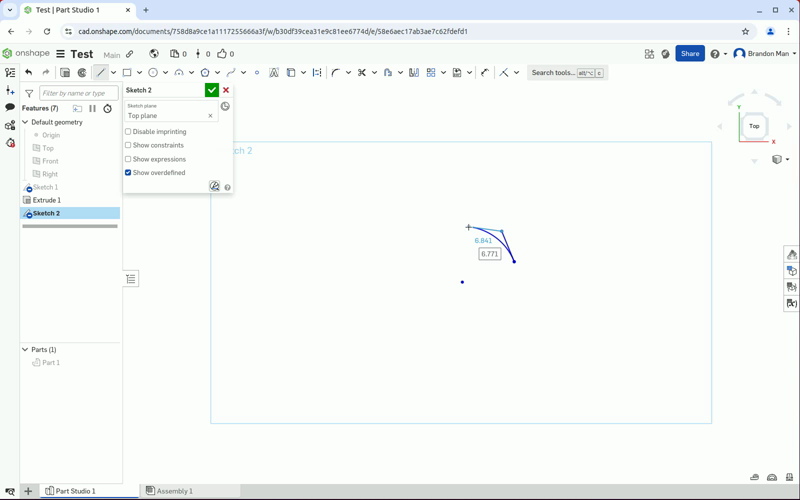
key(esc)
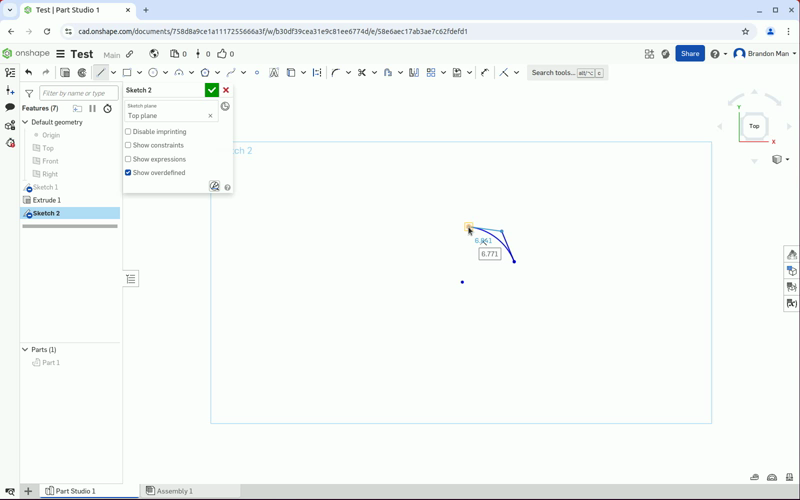
mouse_move(485, 229)
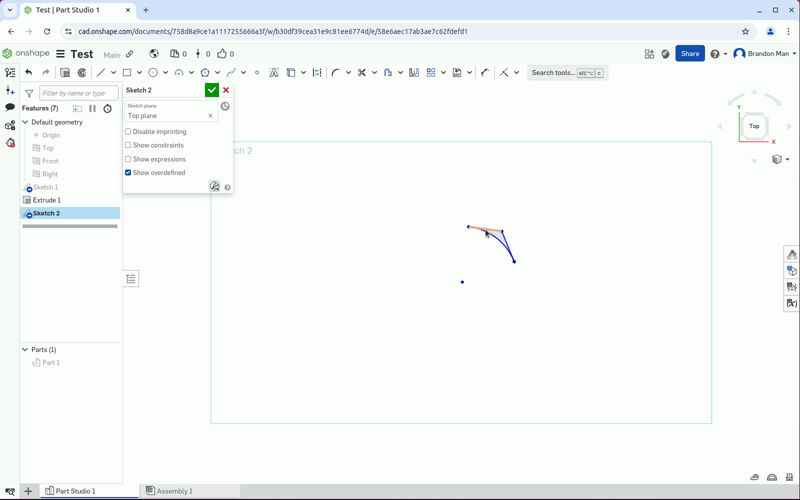
scroll(6)
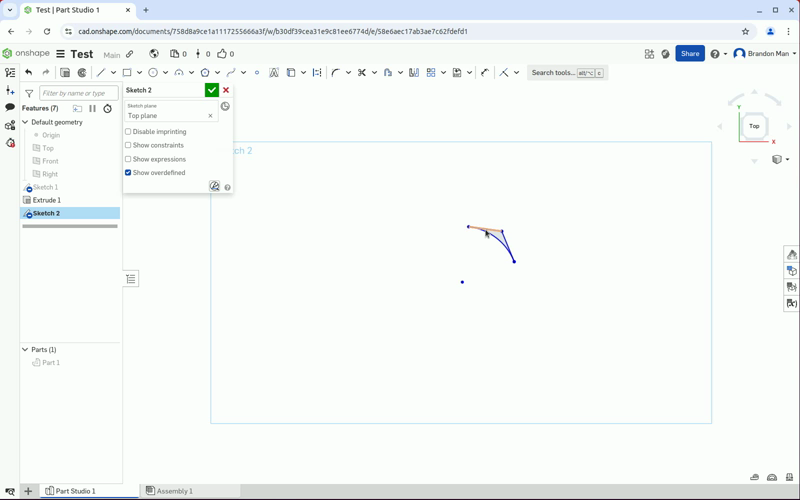
scroll(6)
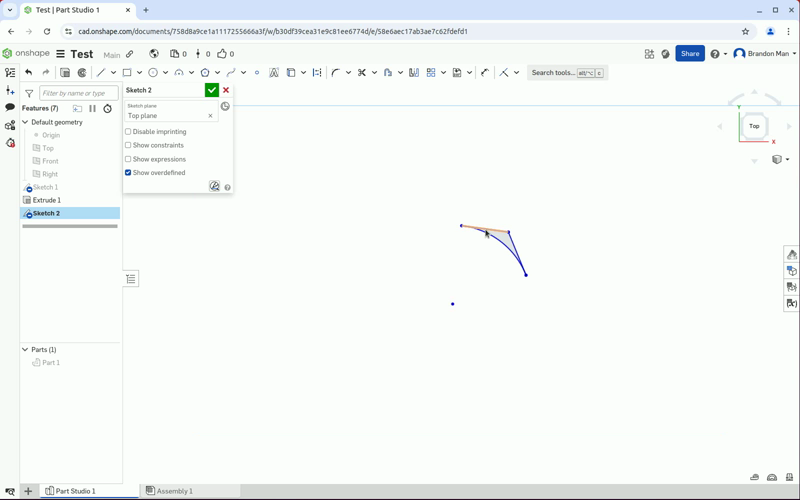
scroll(6)
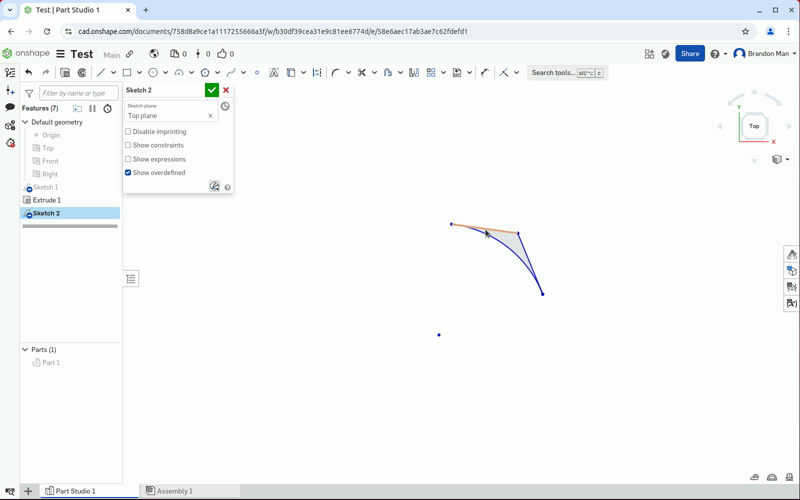
scroll(6)
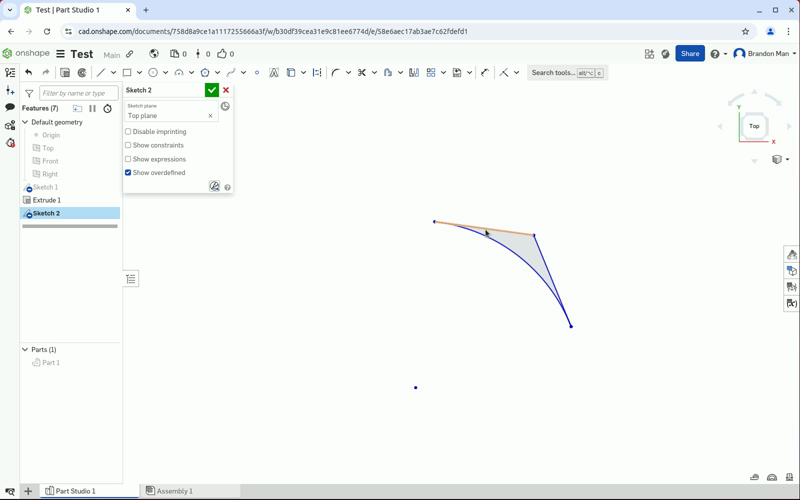
scroll(6)
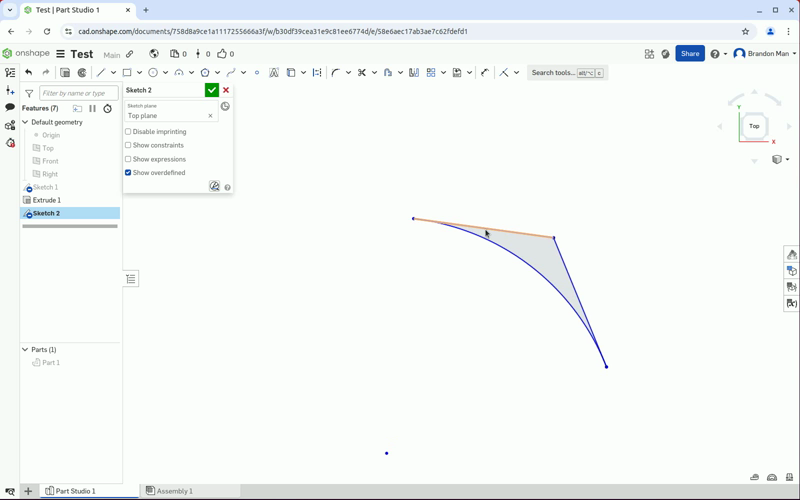
scroll(6)
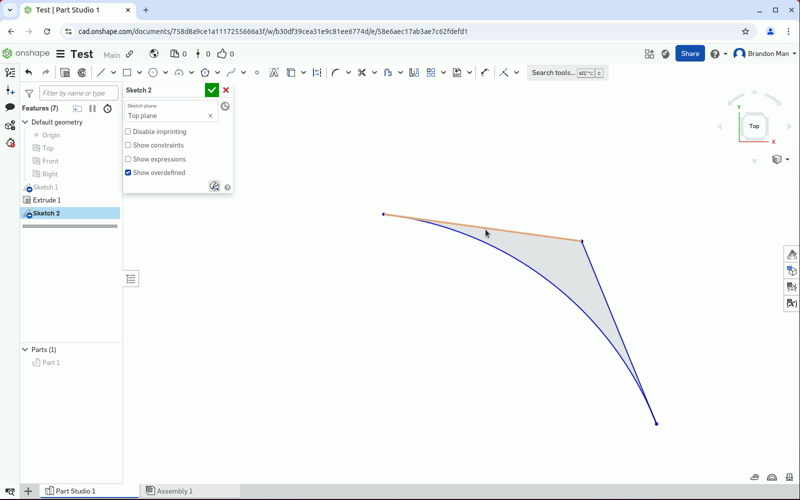
scroll(6)
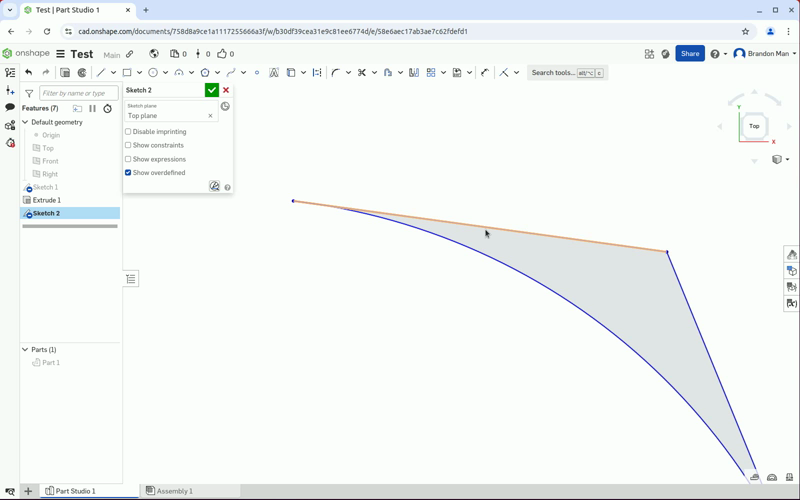
click(485, 229)
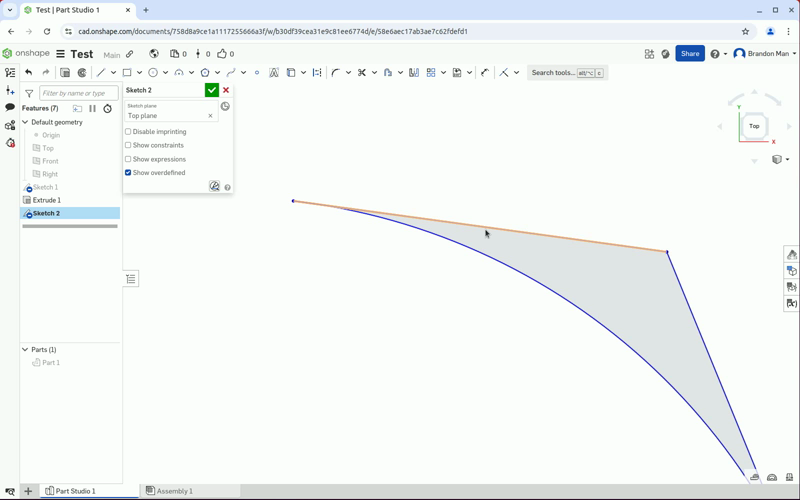
scroll(-6)
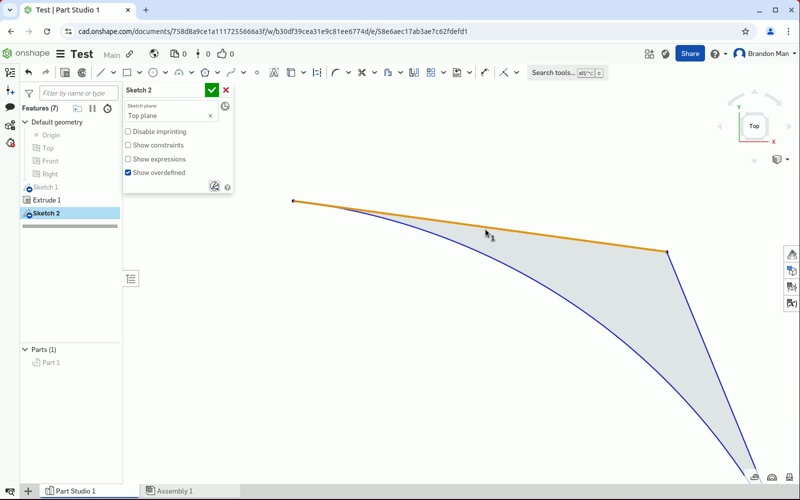
scroll(-6)
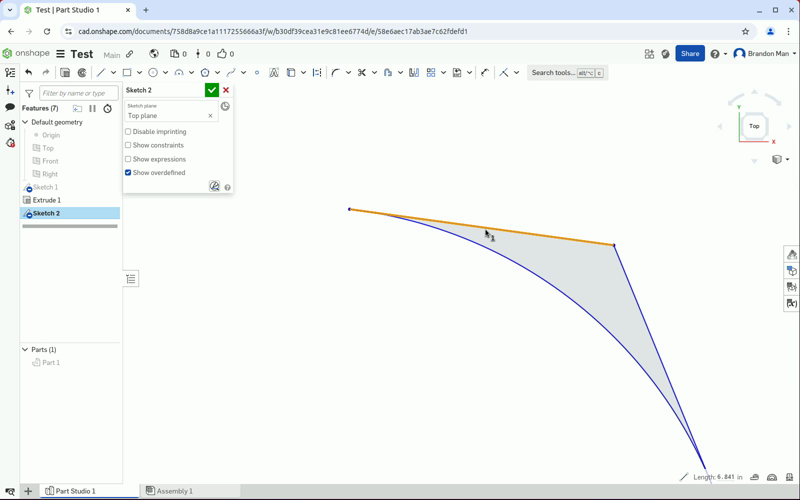
scroll(-6)
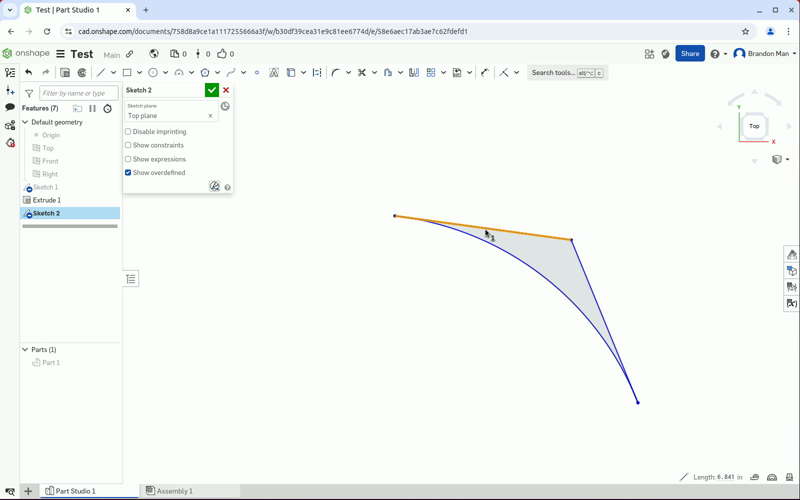
scroll(-6)
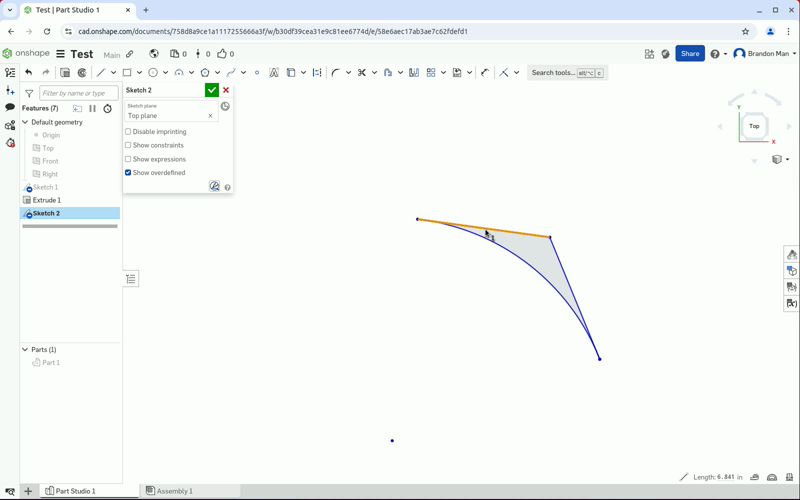
scroll(-6)
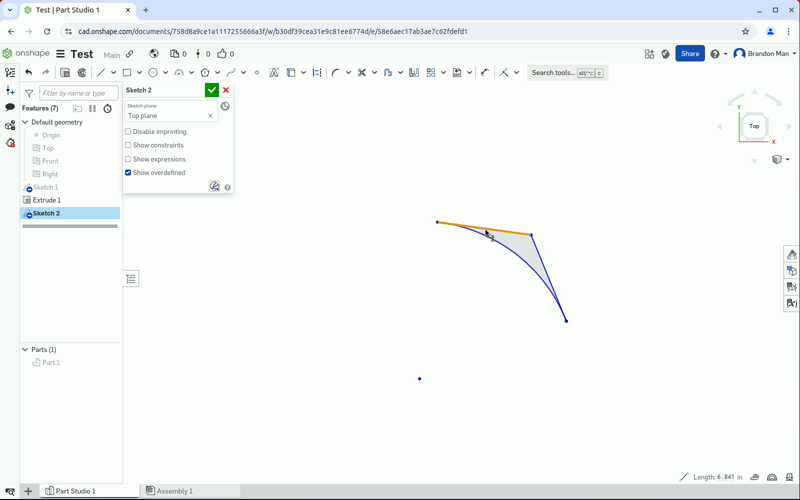
scroll(-6)
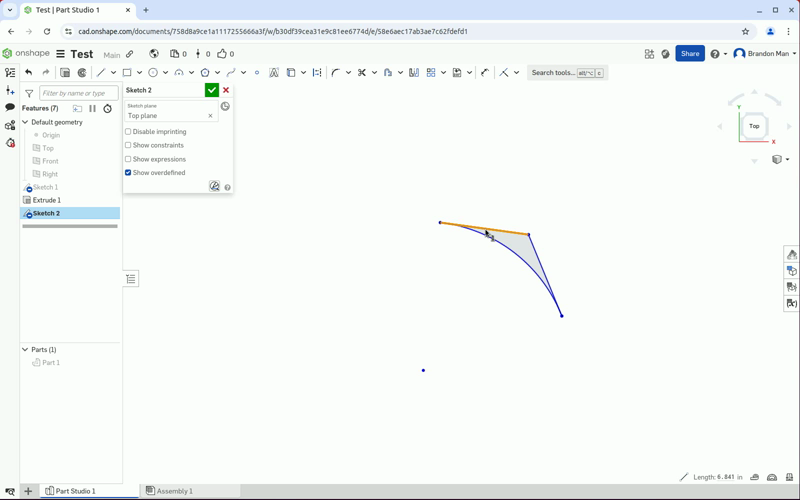
scroll(-6)
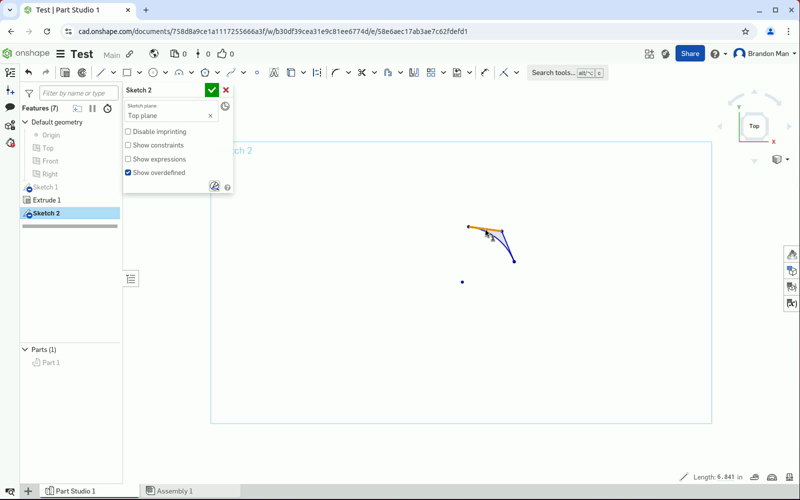
mouse_move(73, 352)
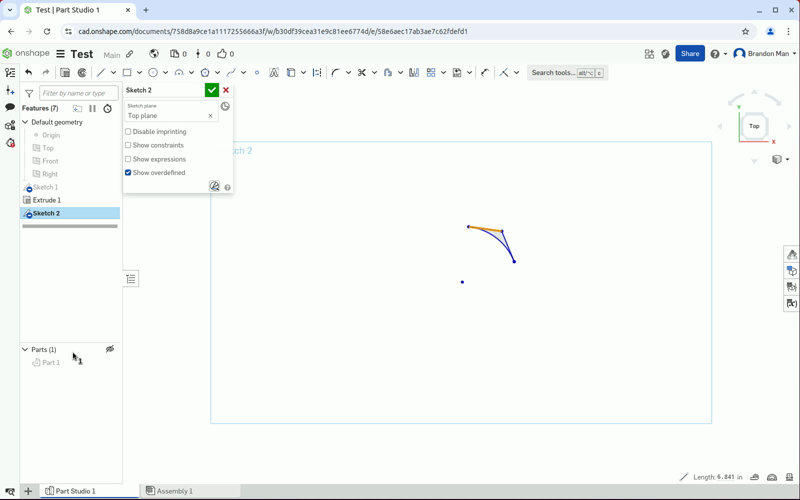
key(shift+y)
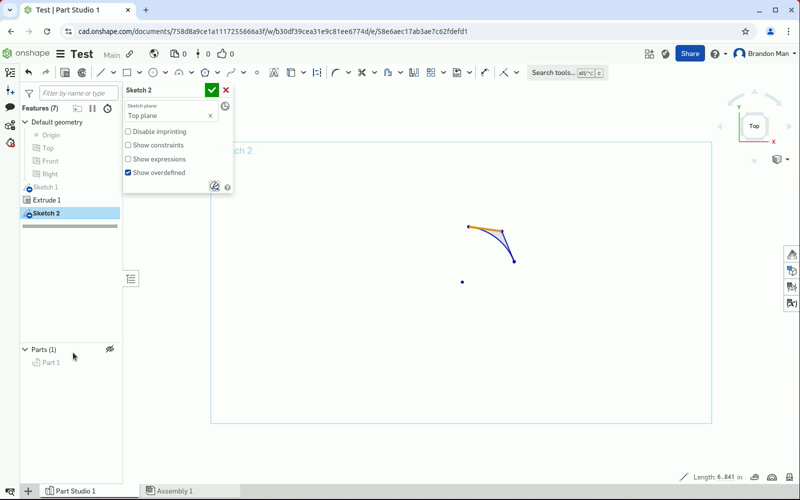
key(shift+e)
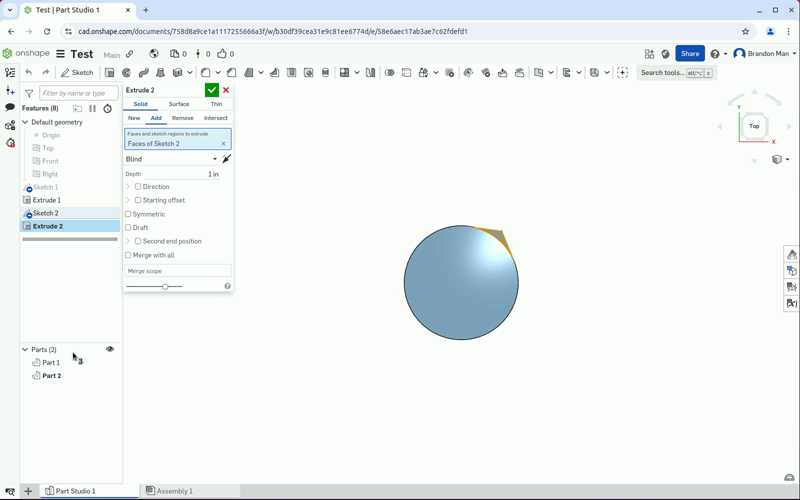
mouse_move(143, 106)
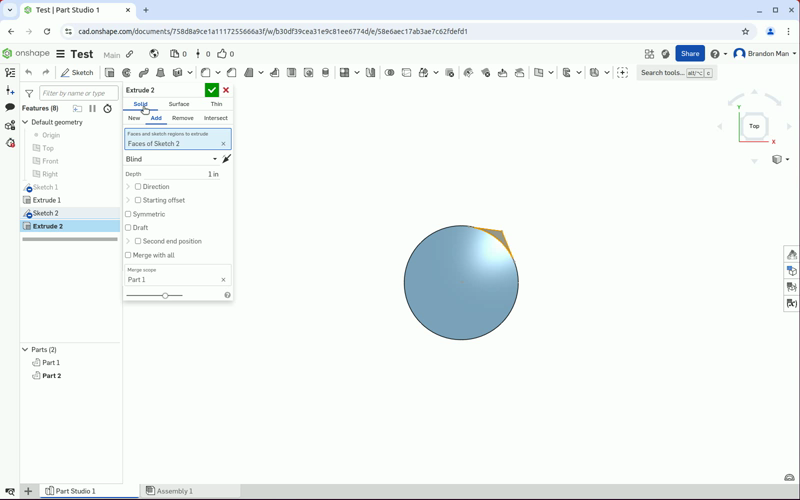
click(143, 106)
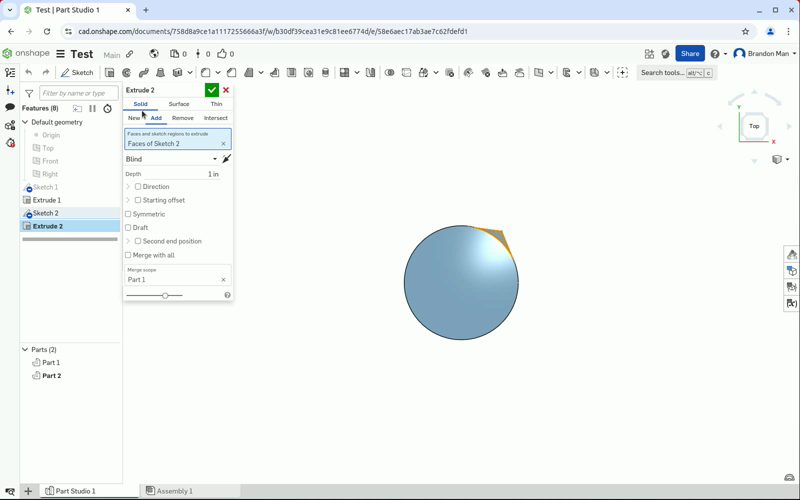
mouse_move(137, 120)
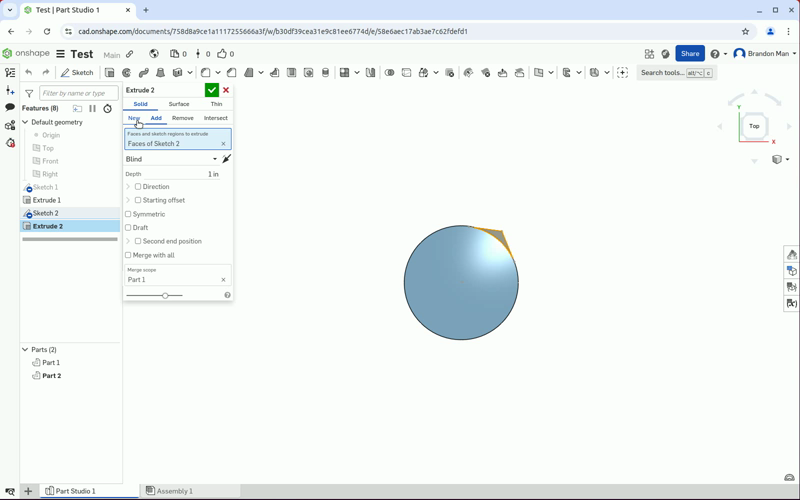
click(137, 120)
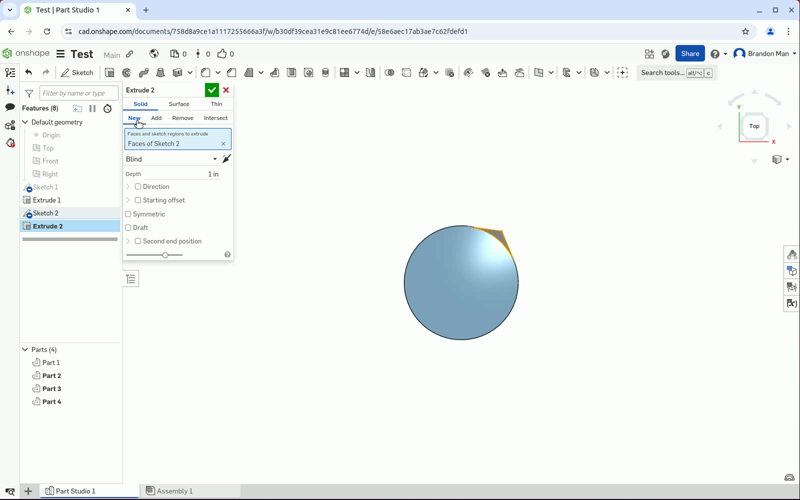
key(tab, 4)
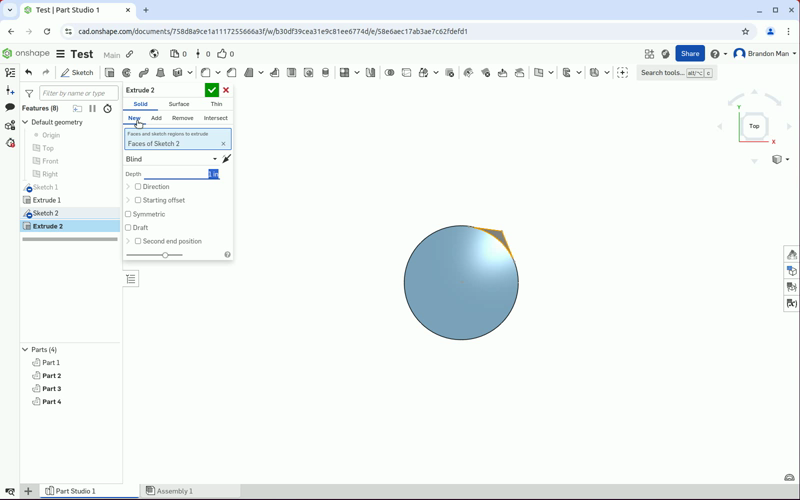
text(7.703)
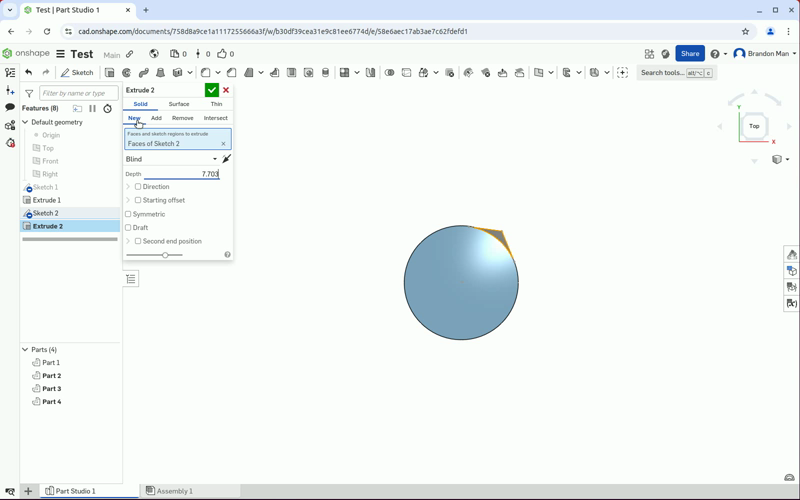
key(enter)
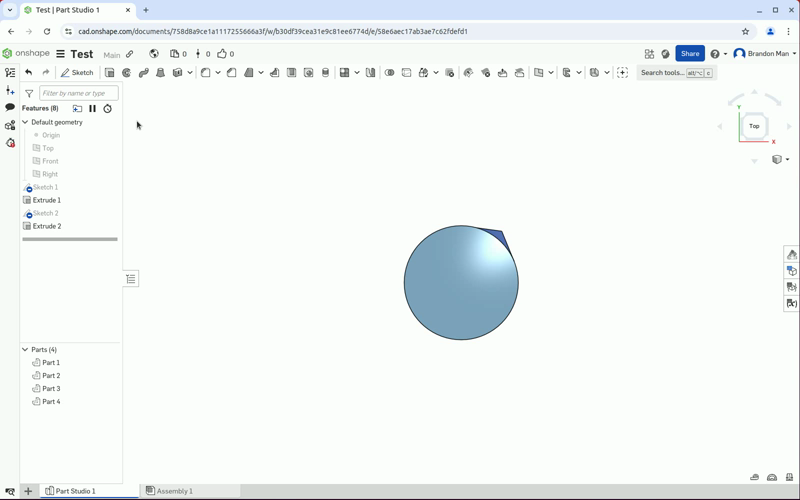
key(shift+h)
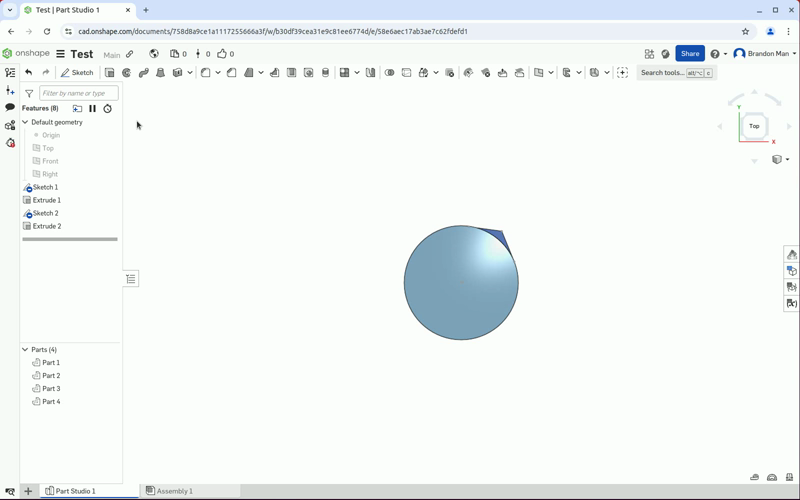
key(shift+h)
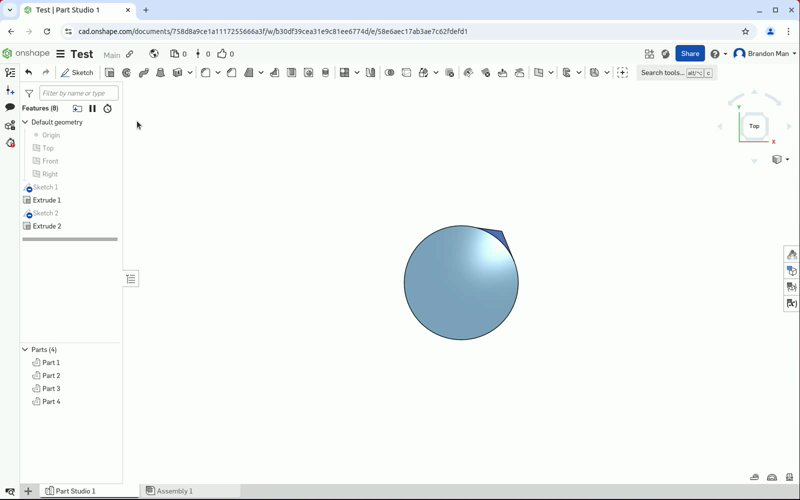
mouse_move(73, 189)
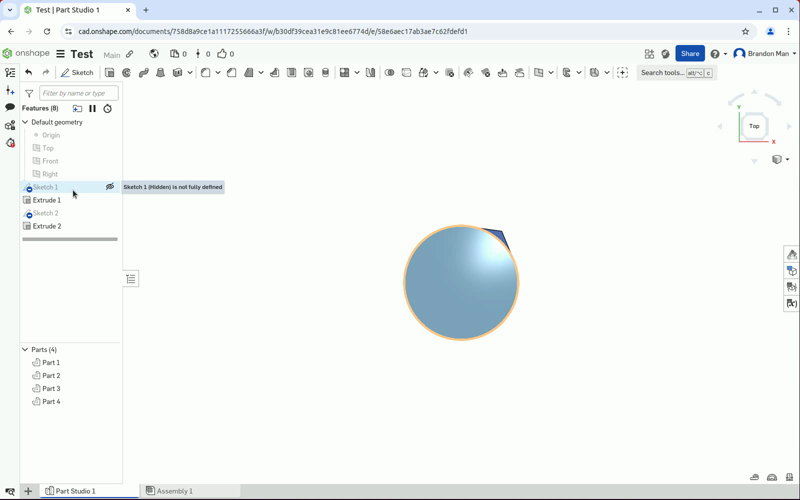
click(73, 189)
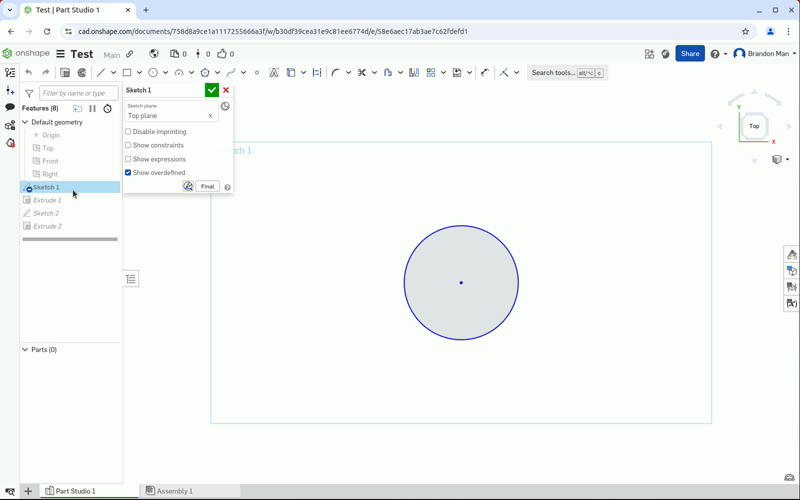
mouse_move(229, 92)
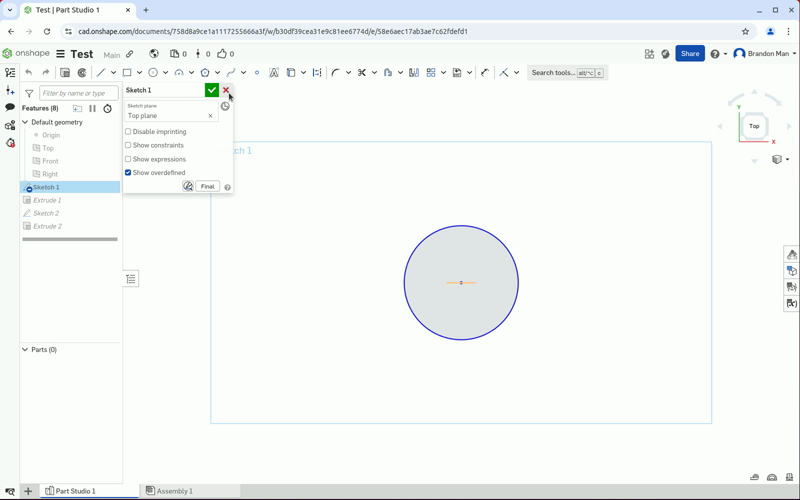
click(229, 92)
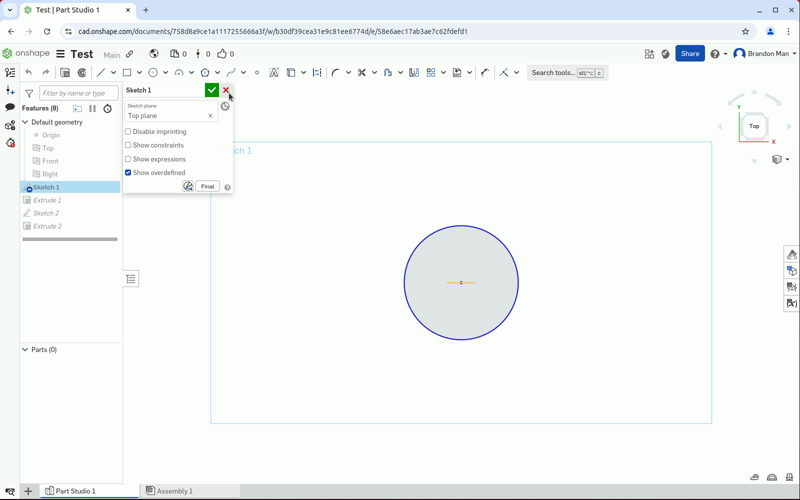
key(shift+s)
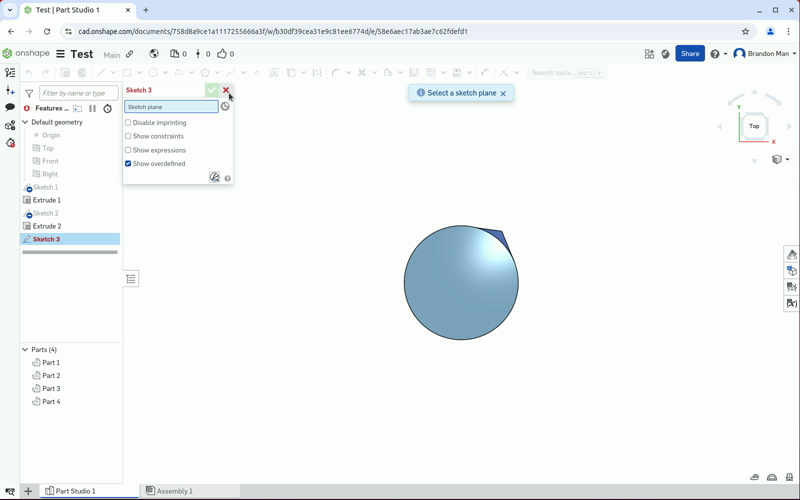
mouse_move(73, 150)
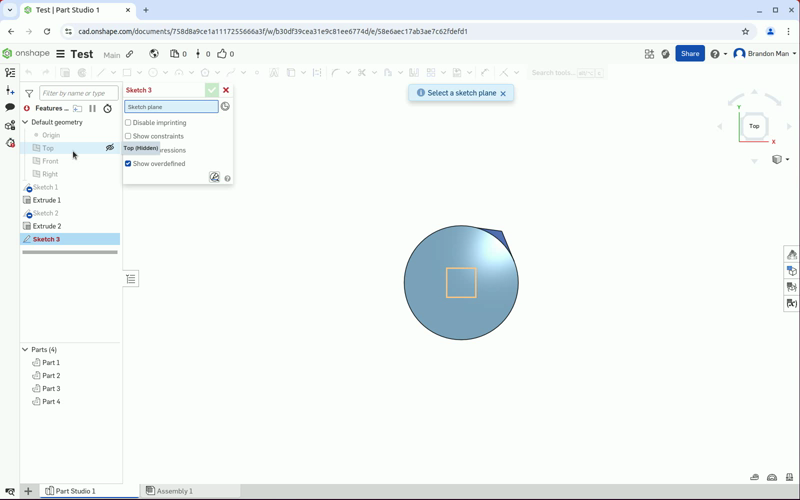
click(73, 150)
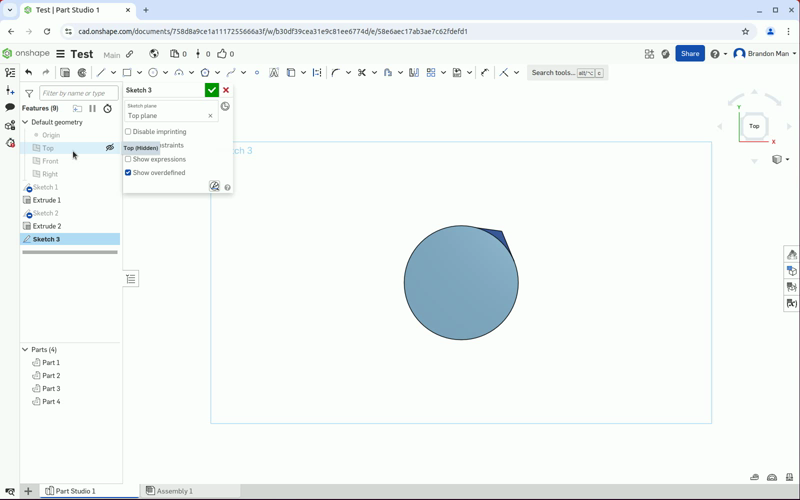
mouse_move(73, 352)
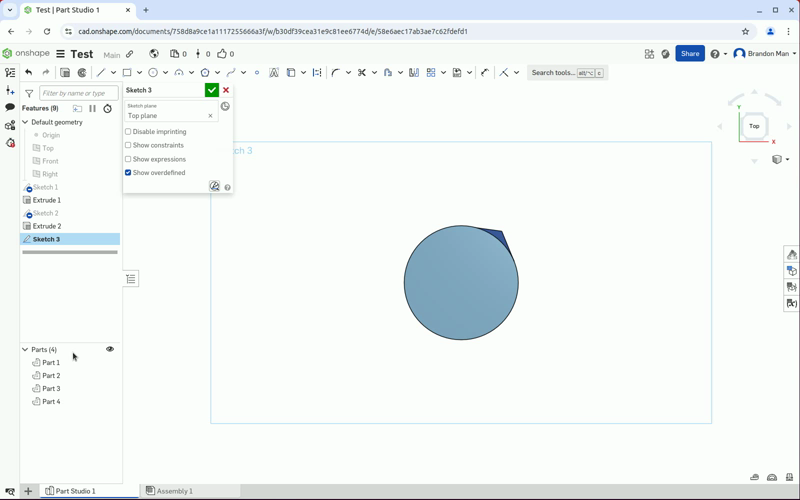
key(y)
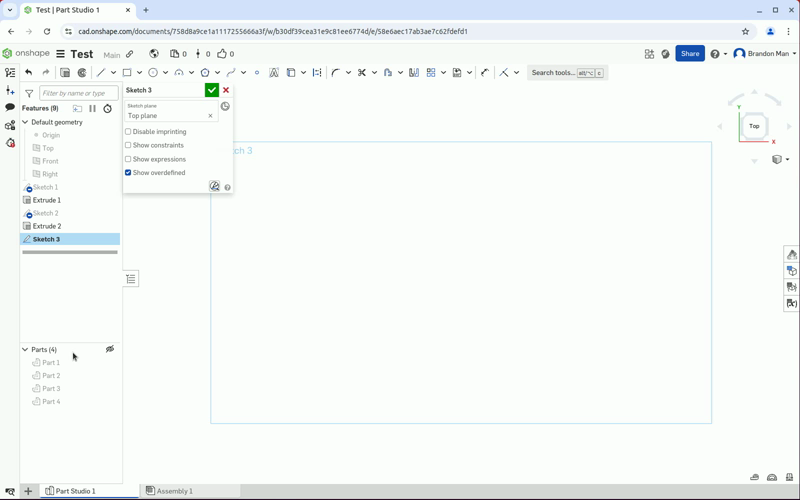
key(a)
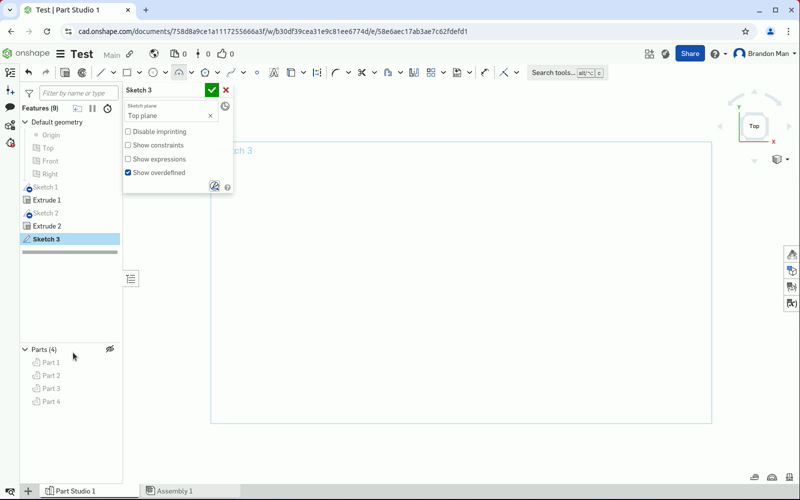
key_down(shift)
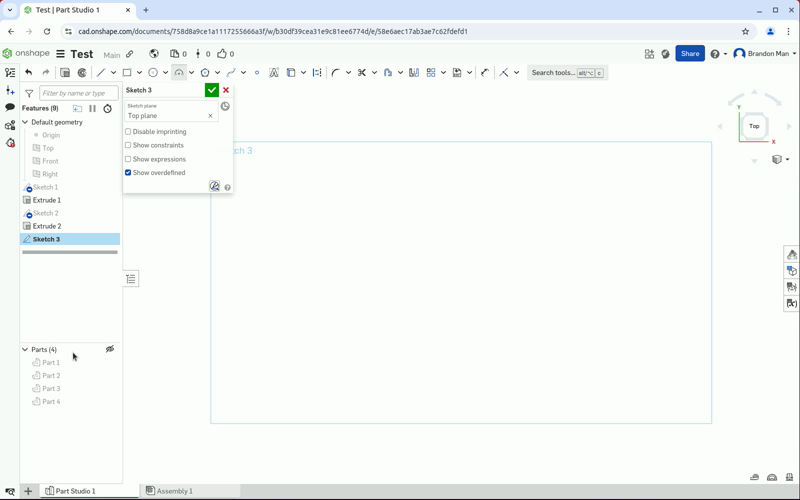
mouse_move(416, 249)
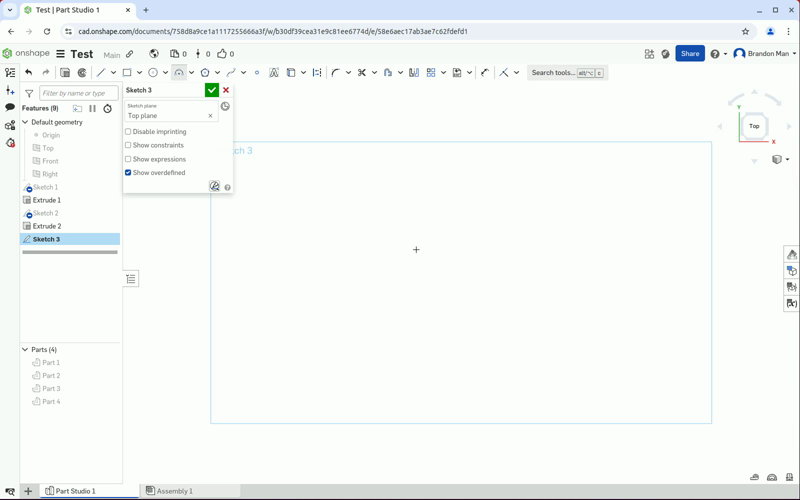
click(416, 249)
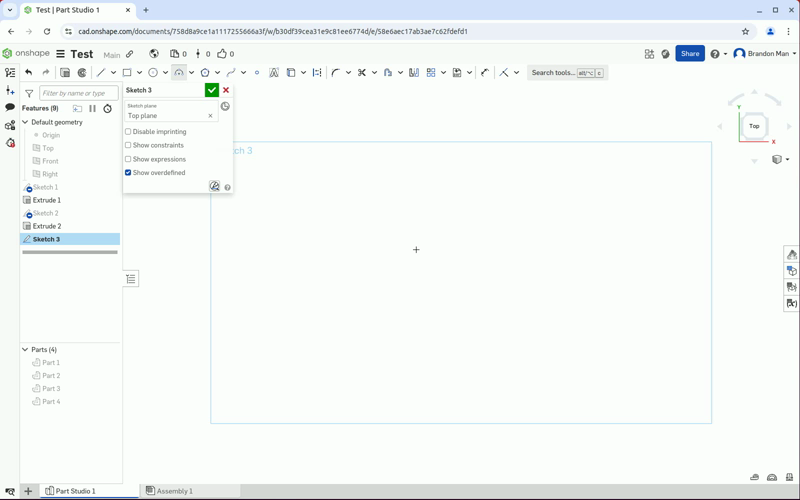
key_up(shift)
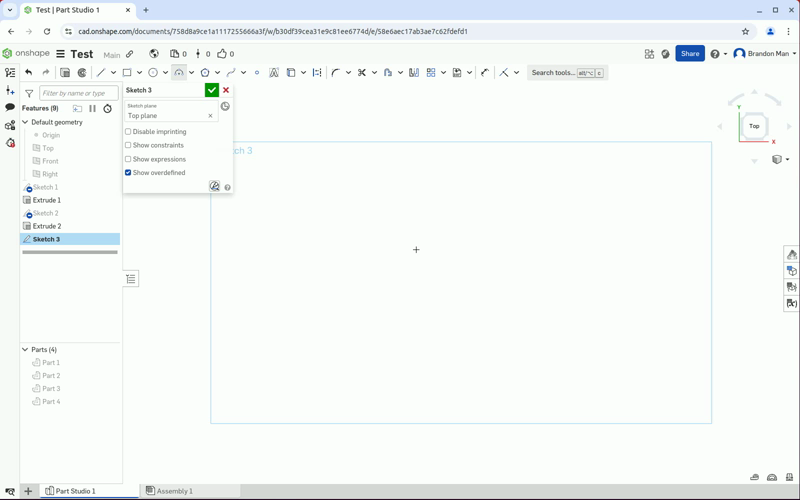
key_down(shift)
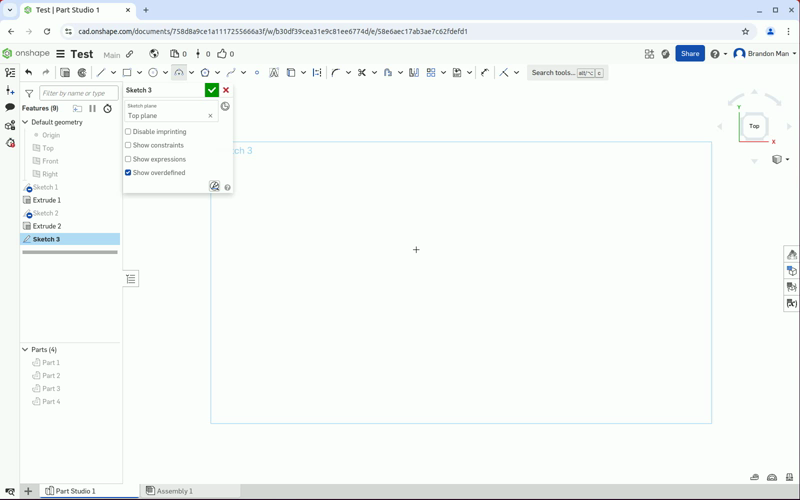
mouse_move(468, 227)
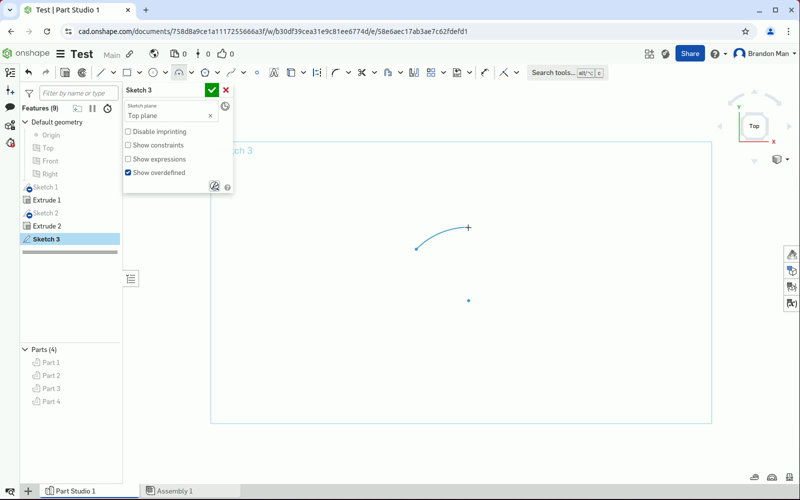
click(468, 227)
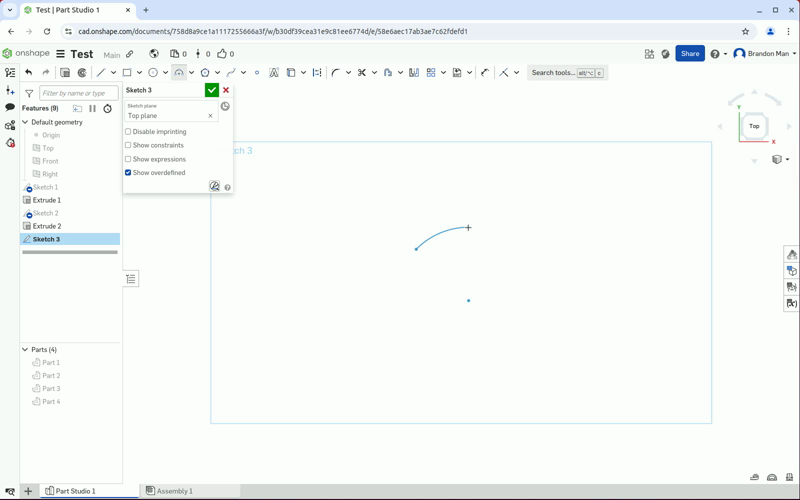
mouse_move(439, 231)
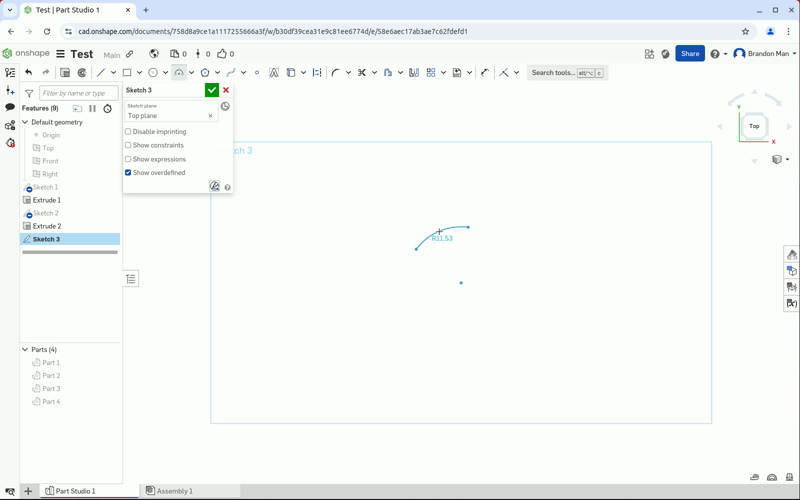
click(439, 231)
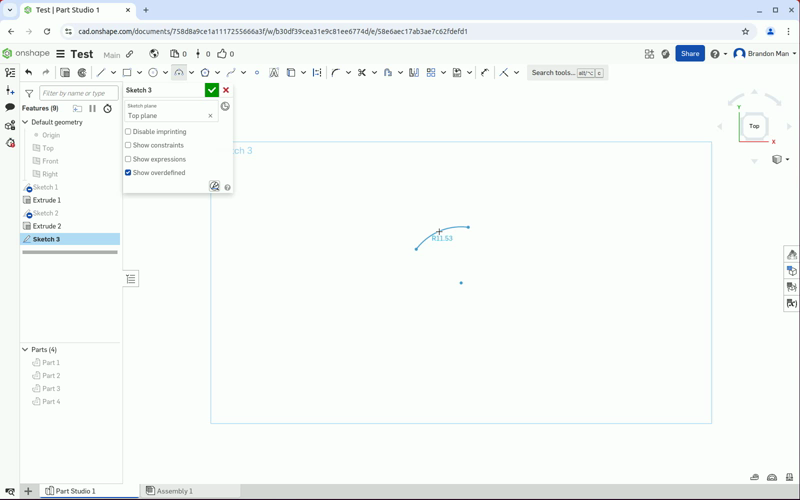
key_up(shift)
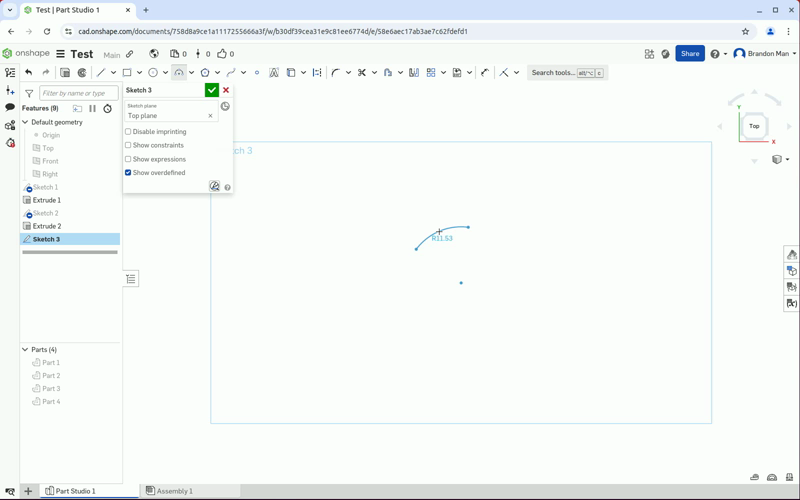
key(esc)
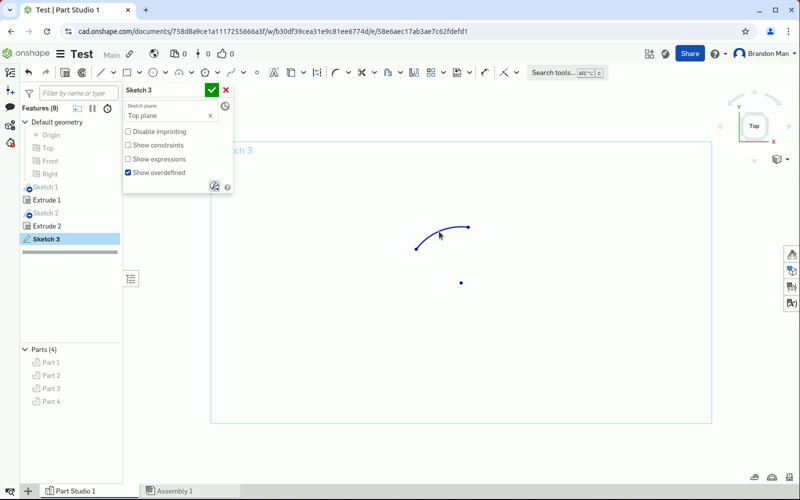
key(l)
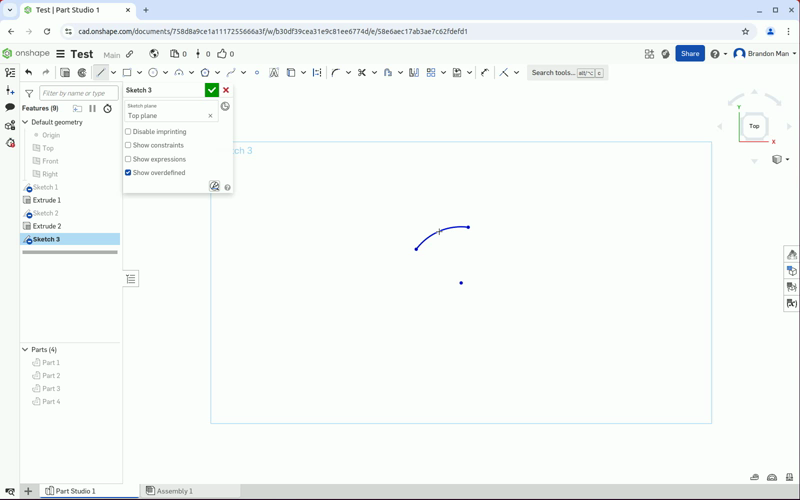
mouse_move(468, 227)
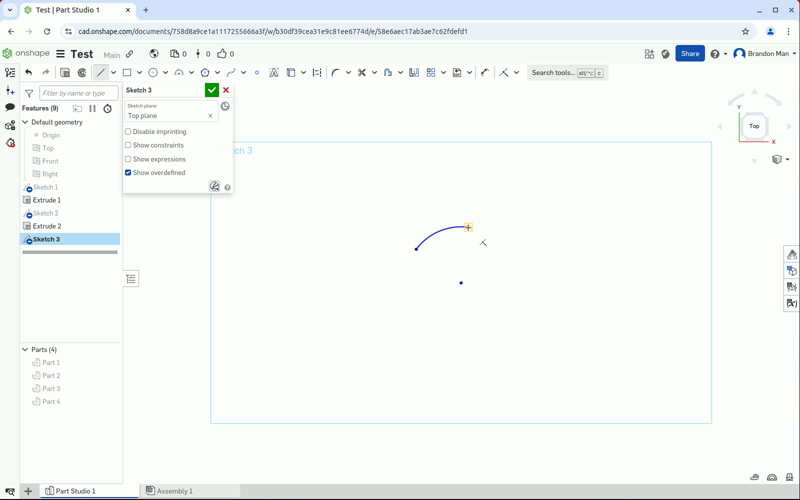
click(468, 227)
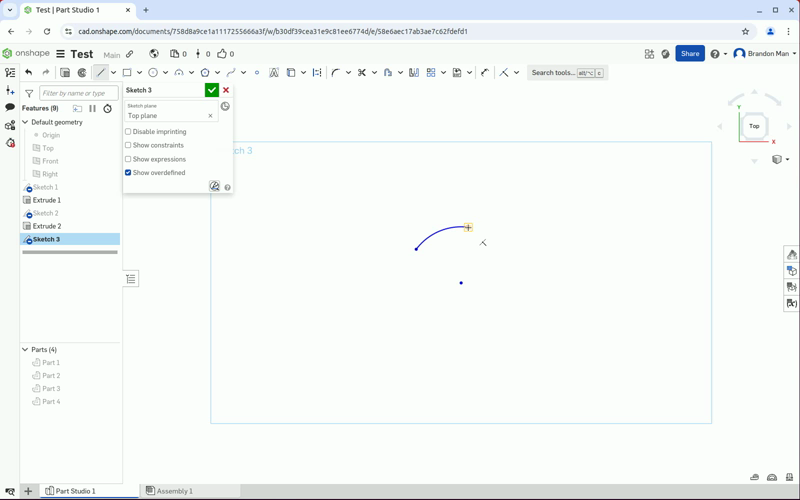
key_down(shift)
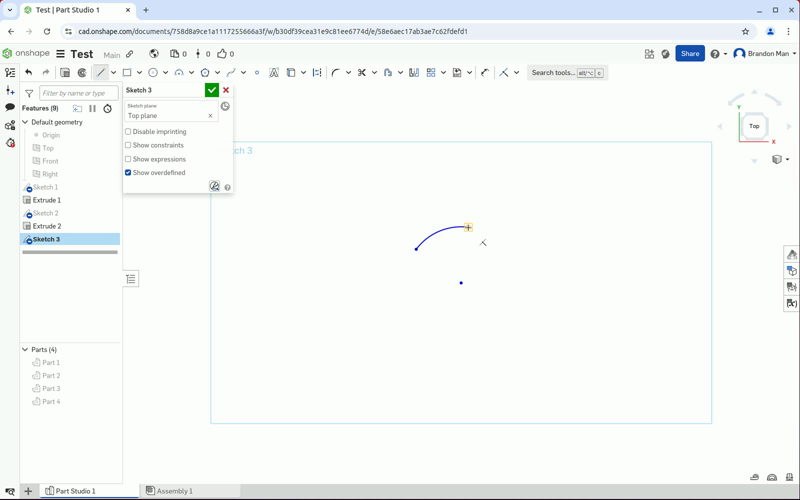
mouse_move(498, 227)
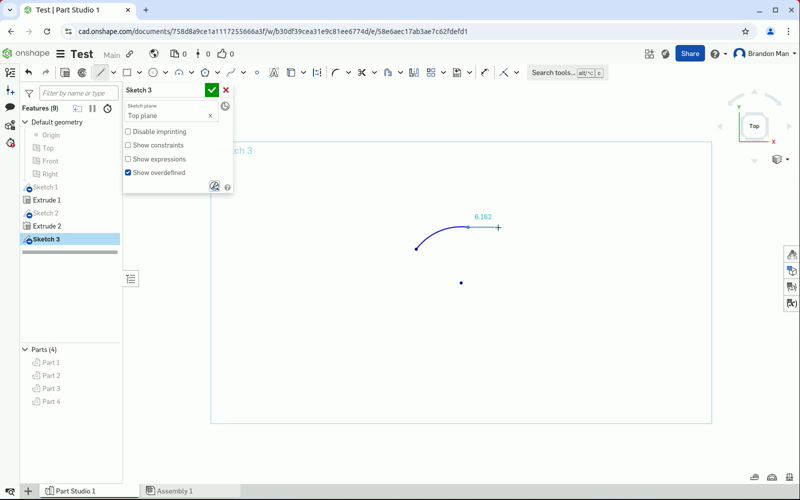
mouse_move(435, 222)
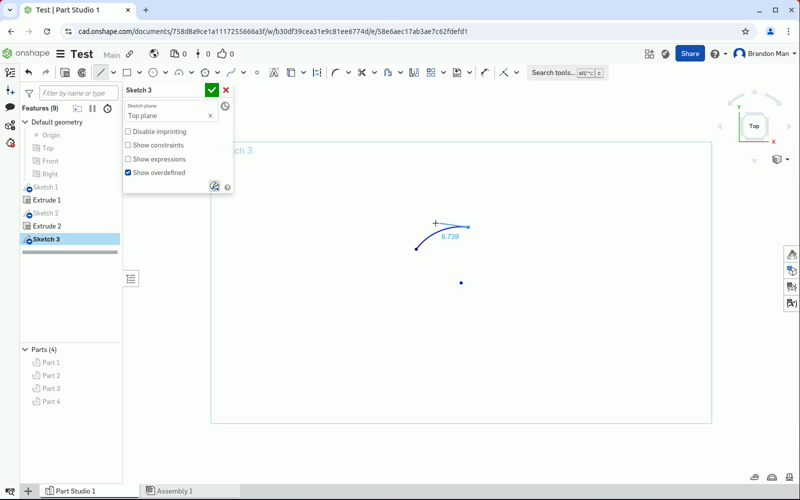
click(435, 222)
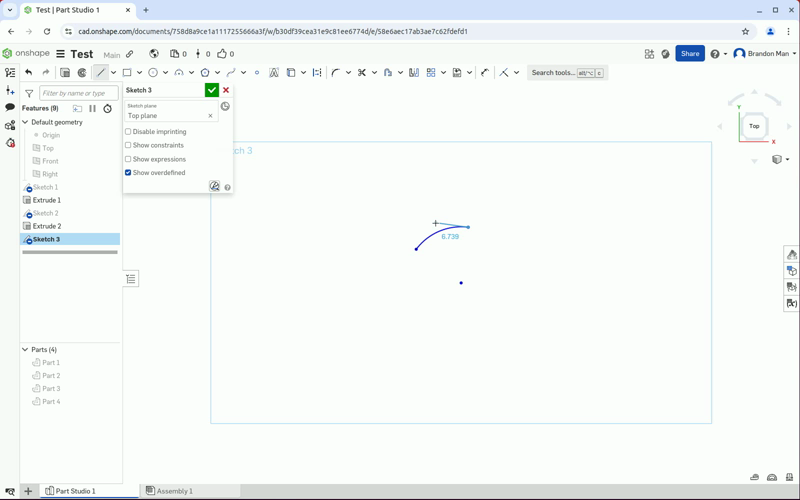
key_up(shift)
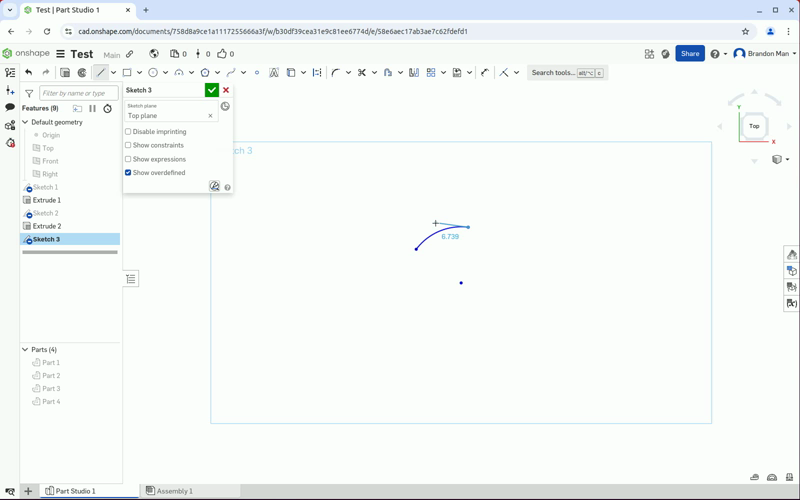
mouse_move(465, 222)
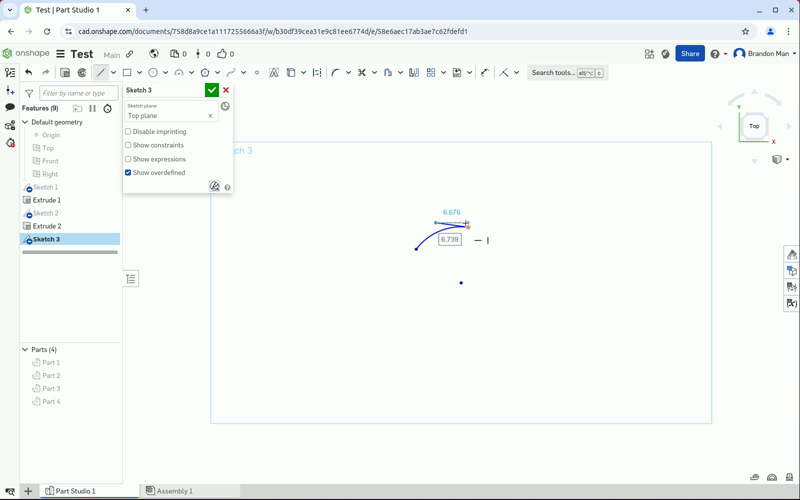
key_down(shift)
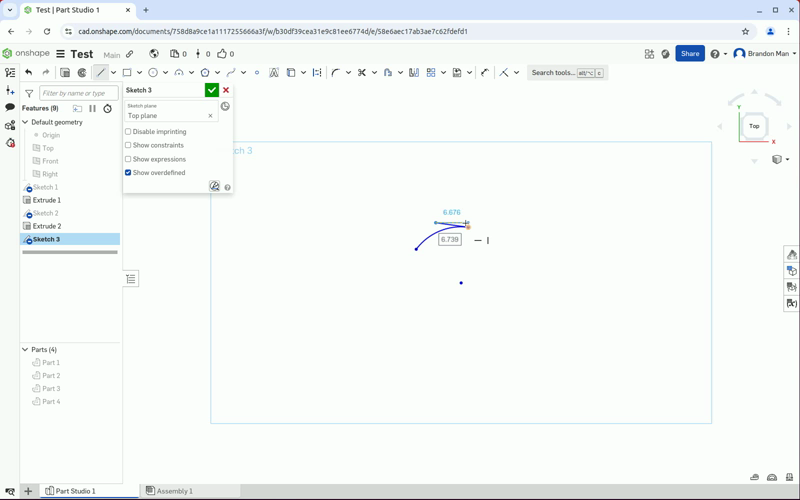
mouse_move(416, 249)
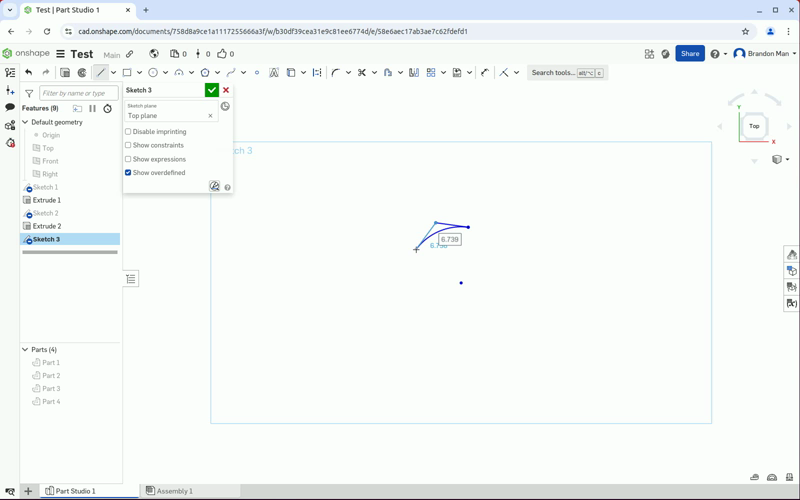
key_up(shift)
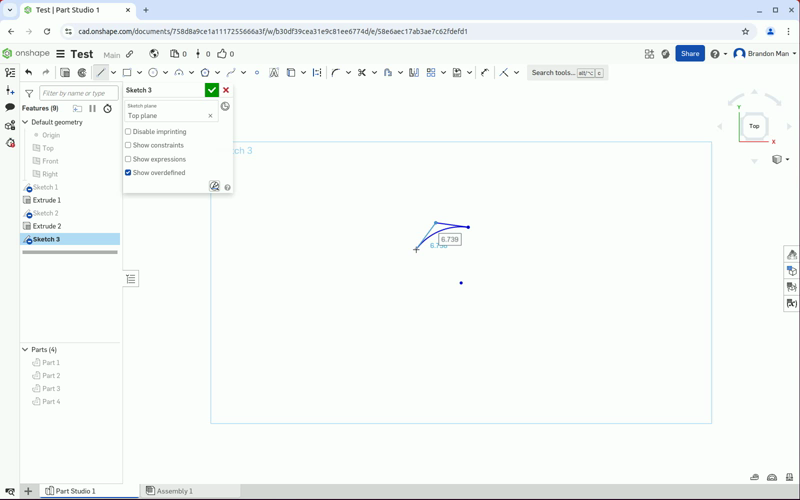
click(416, 249)
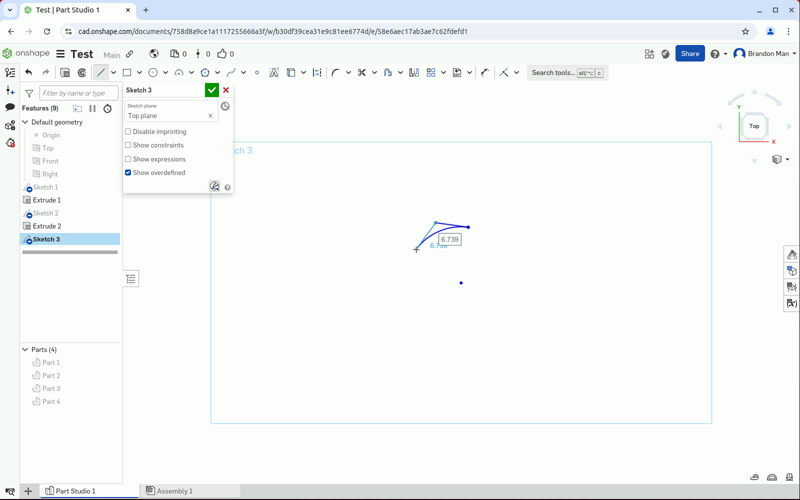
key(esc)
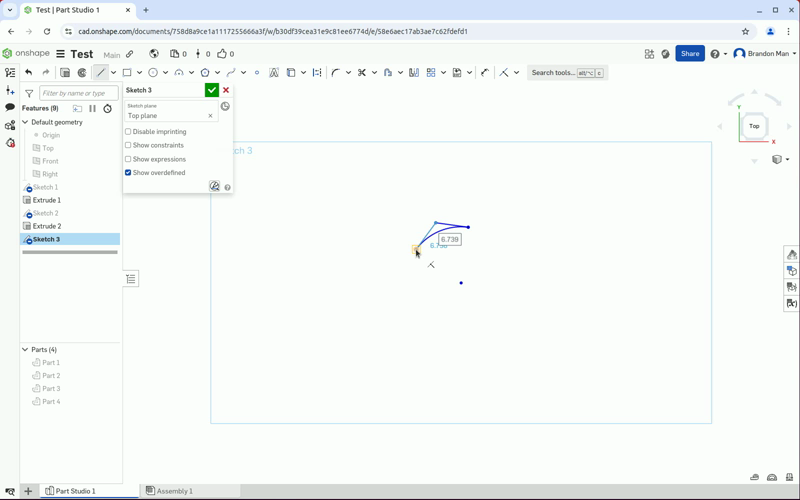
mouse_move(428, 236)
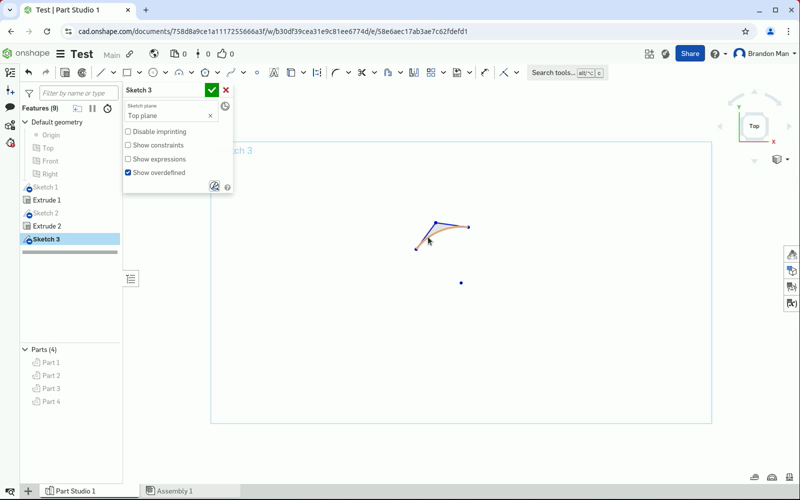
scroll(6)
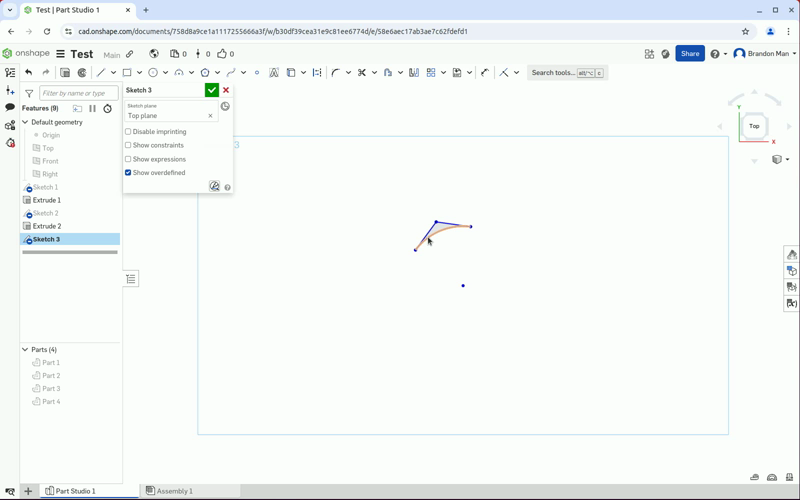
scroll(6)
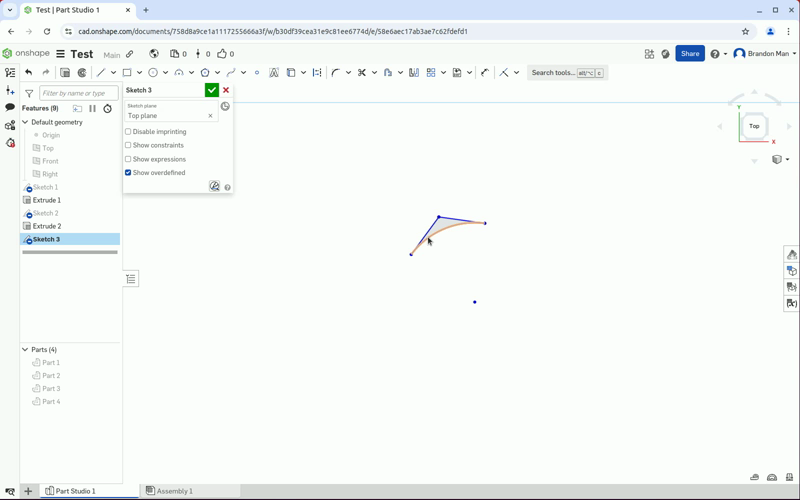
scroll(6)
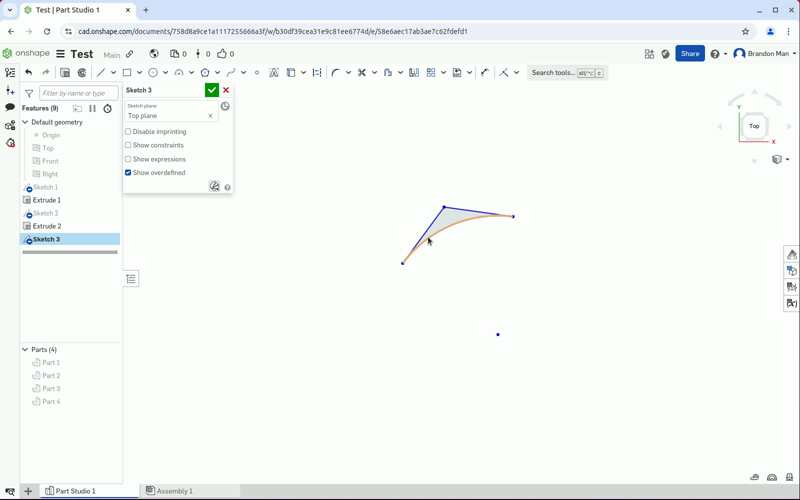
scroll(6)
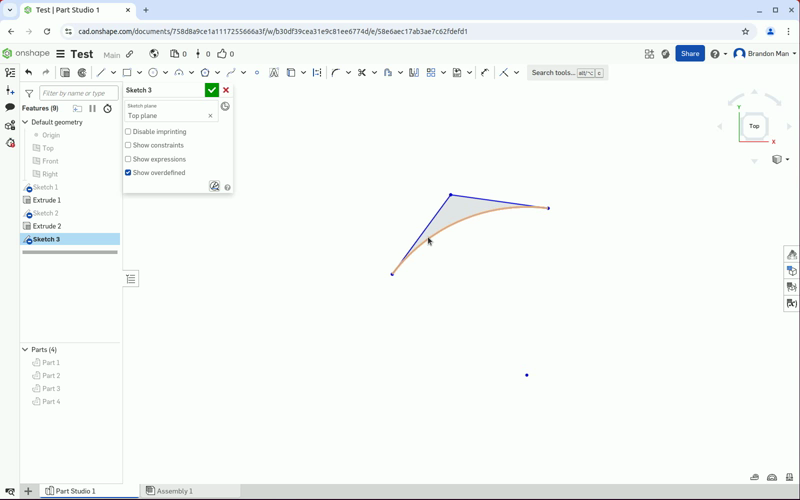
scroll(6)
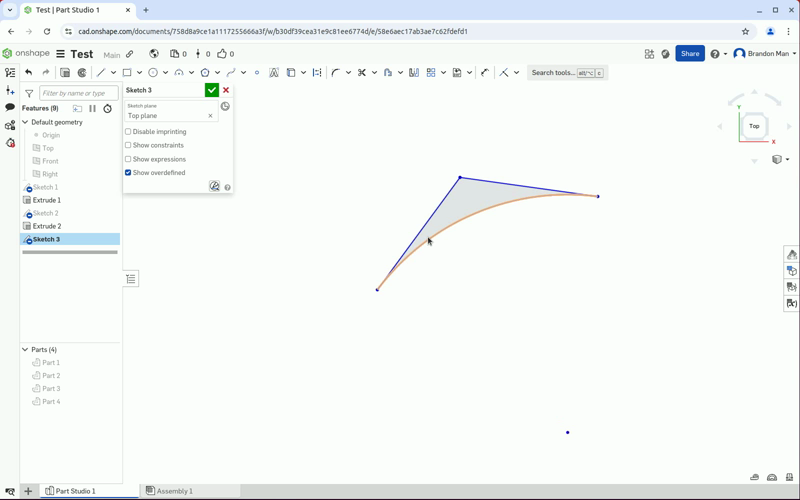
scroll(6)
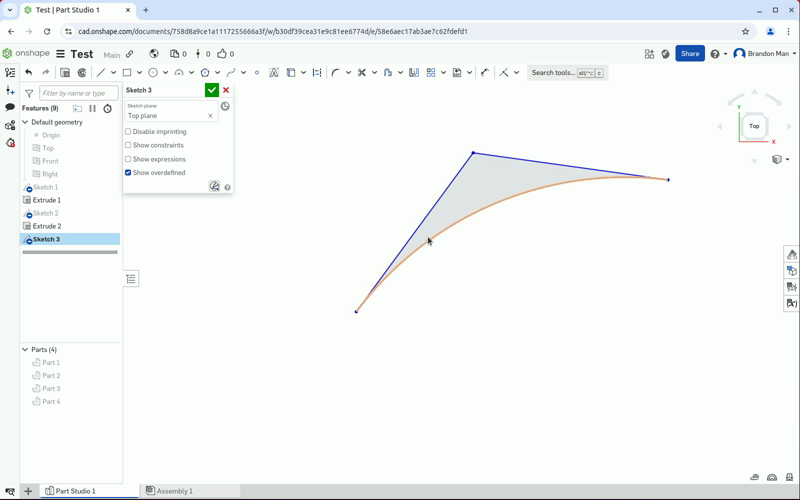
scroll(6)
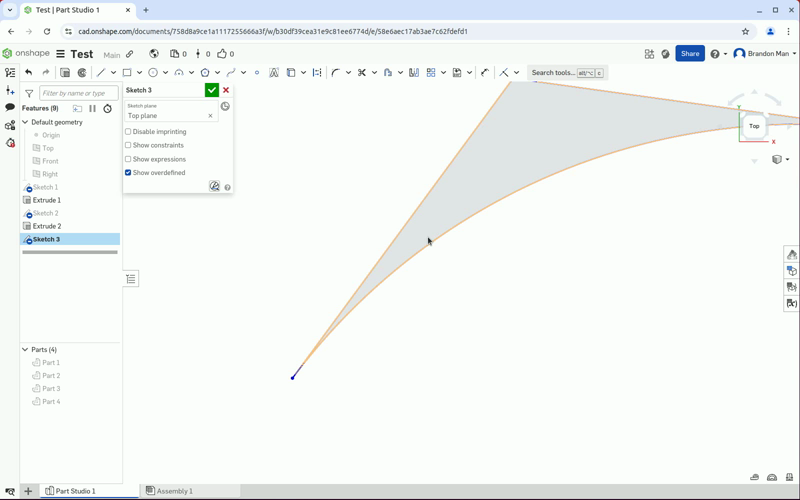
click(428, 236)
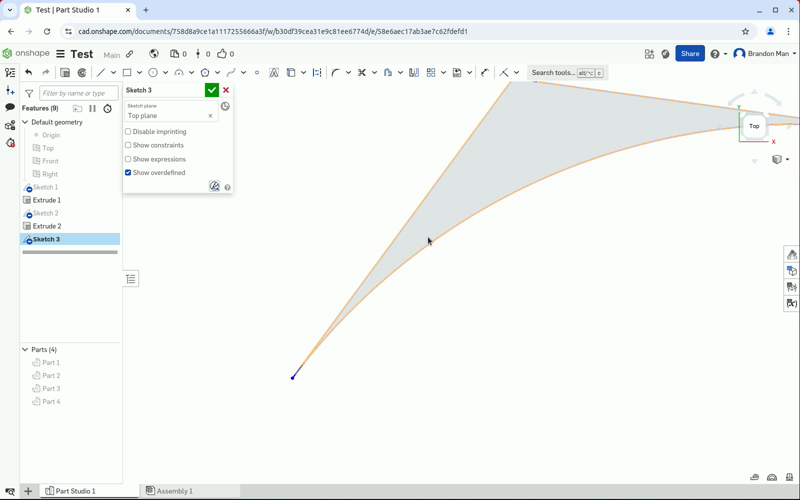
scroll(-6)
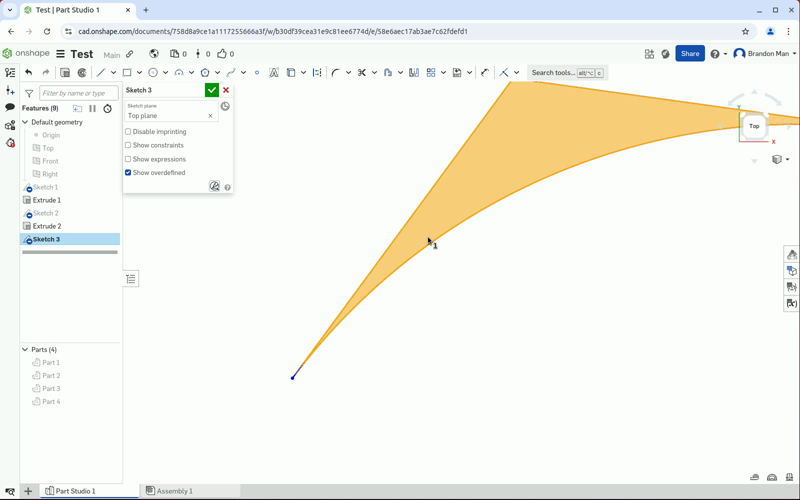
scroll(-6)
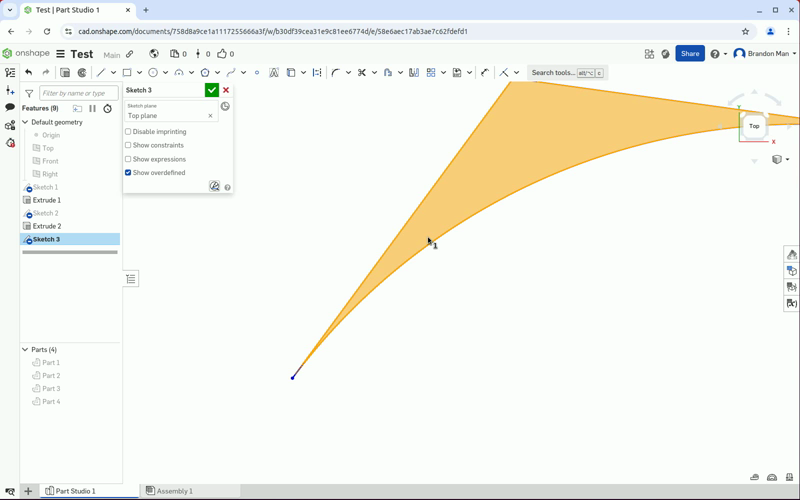
scroll(-6)
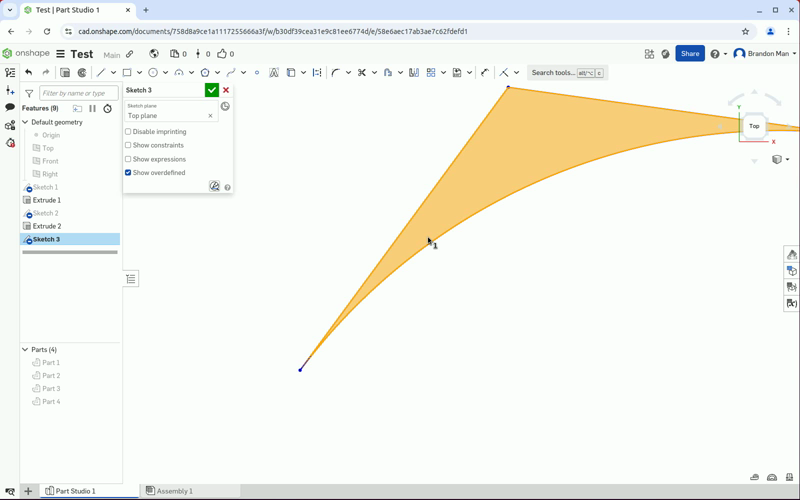
scroll(-6)
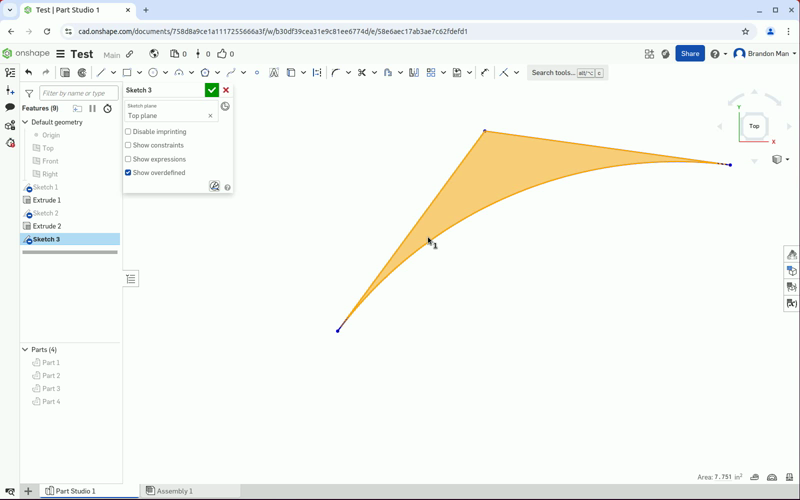
scroll(-6)
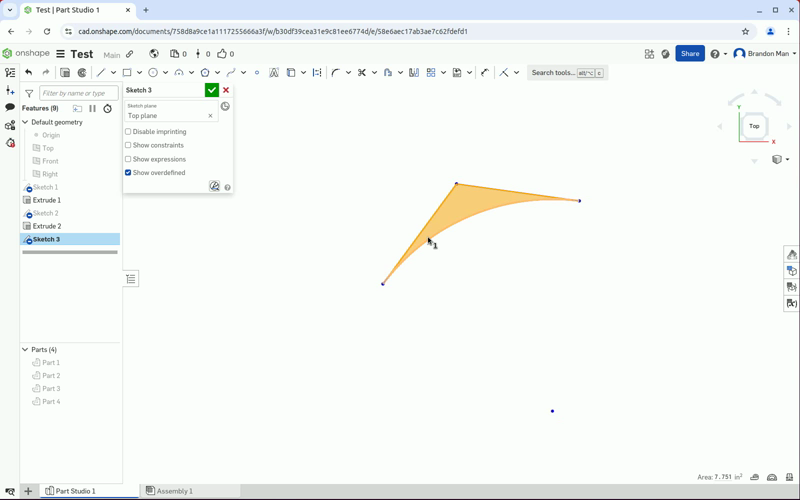
scroll(-6)
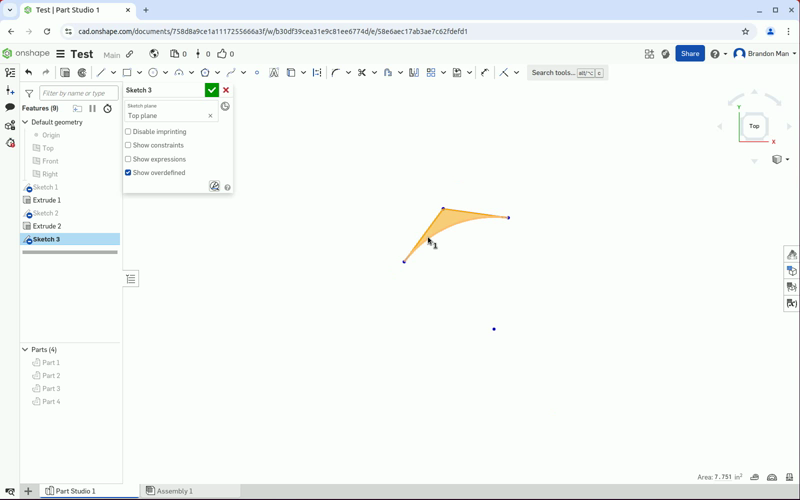
scroll(-6)
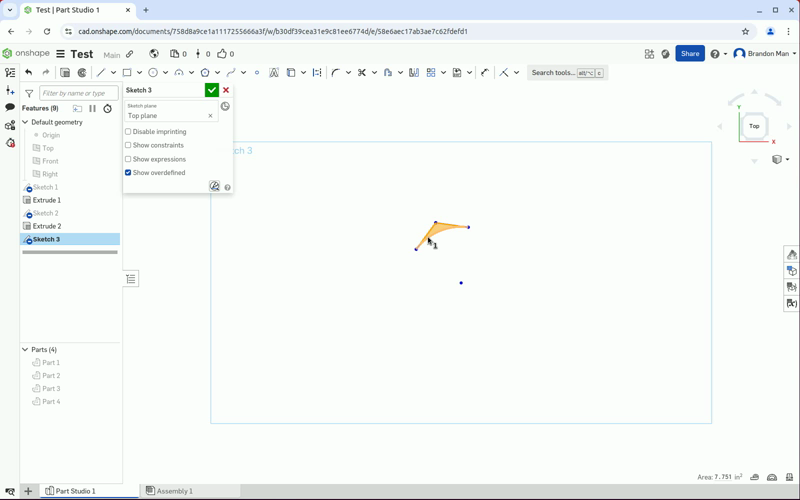
mouse_move(73, 352)
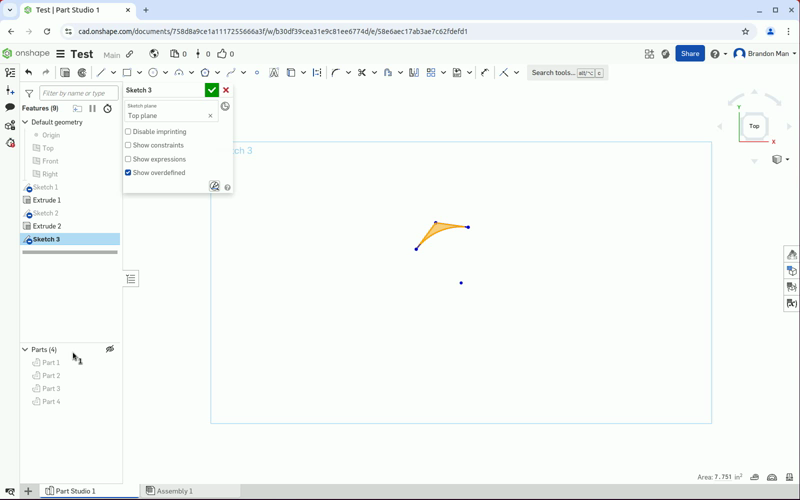
key(shift+y)
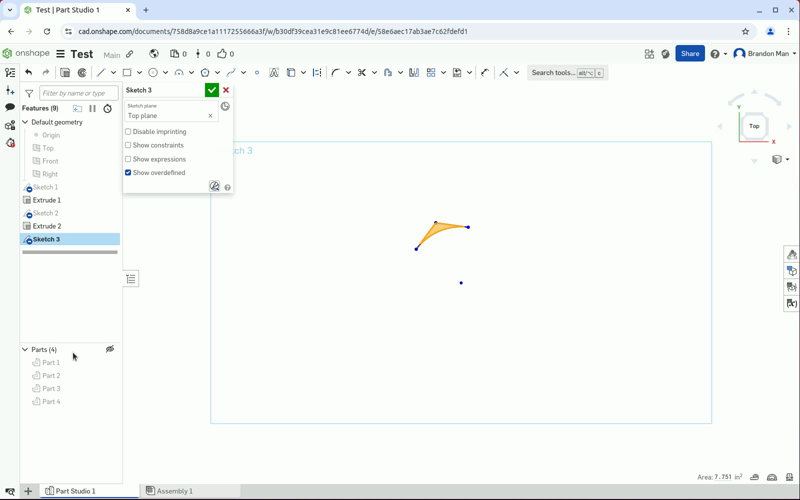
key(shift+e)
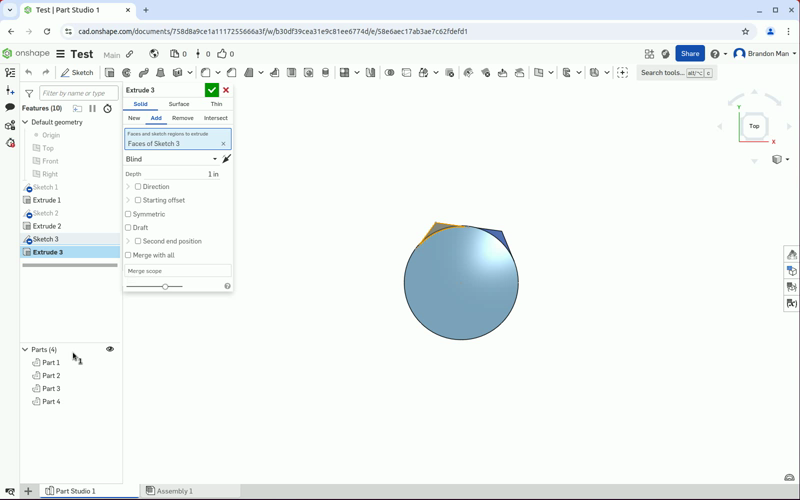
mouse_move(143, 106)
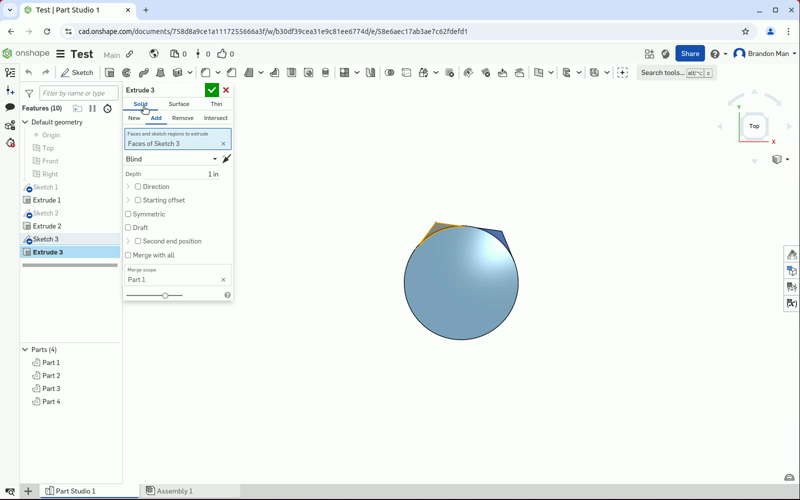
click(143, 106)
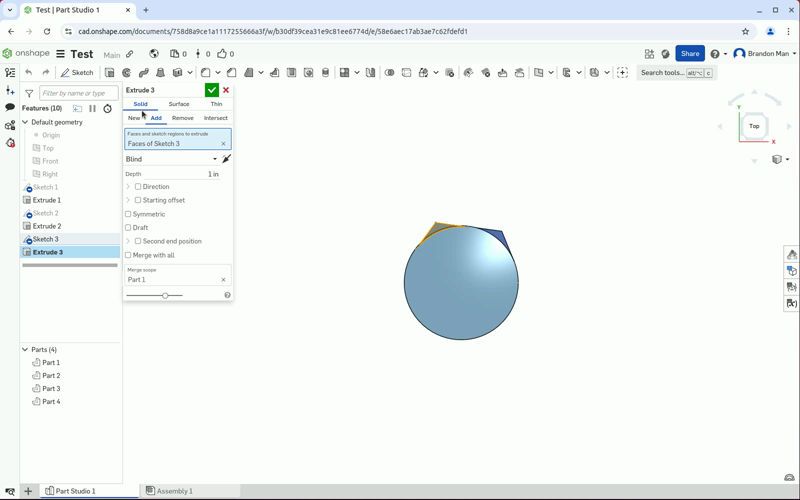
mouse_move(137, 120)
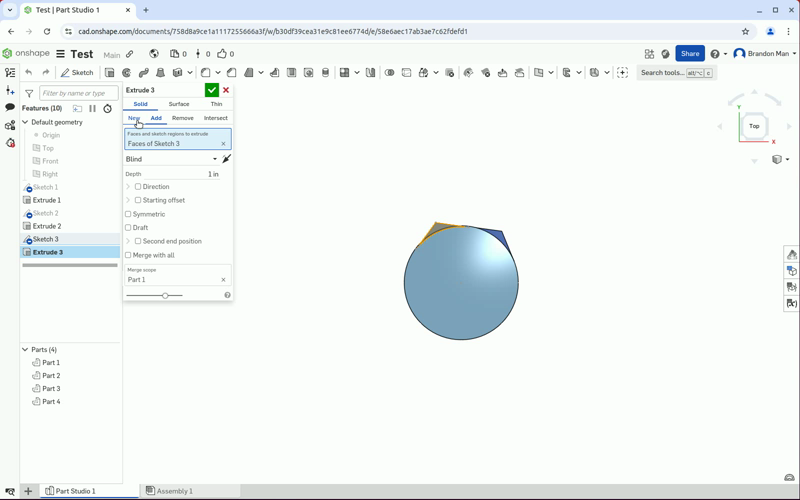
click(137, 120)
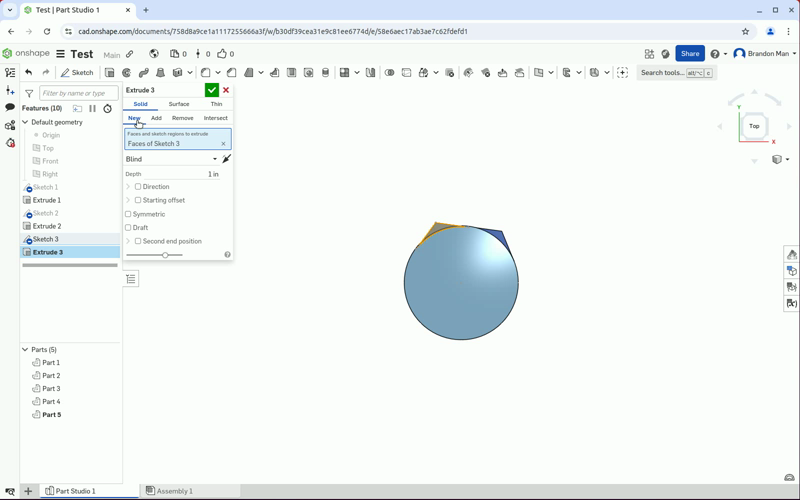
key(tab, 4)
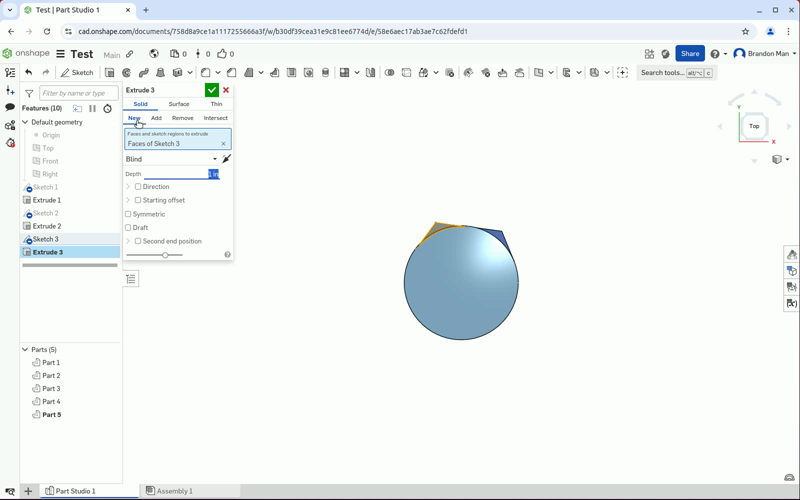
text(7.703)
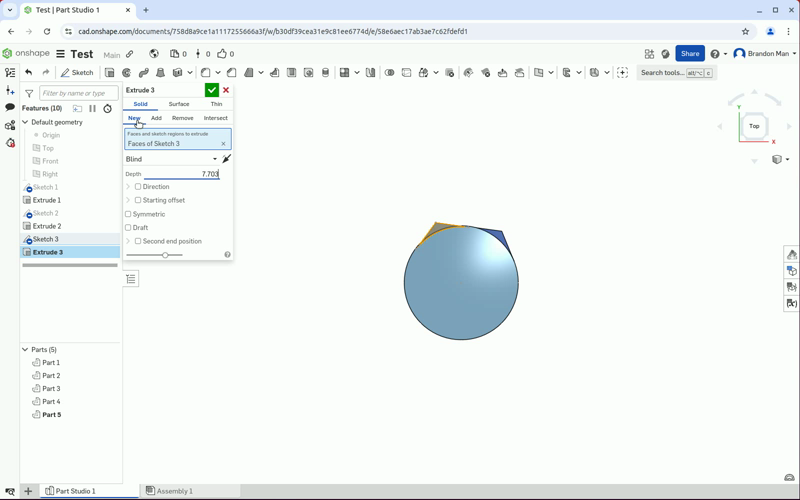
key(enter)
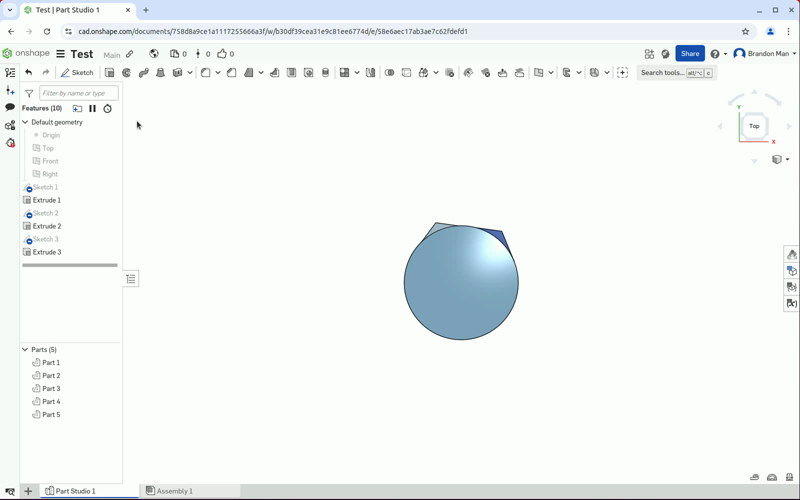
key(shift+h)
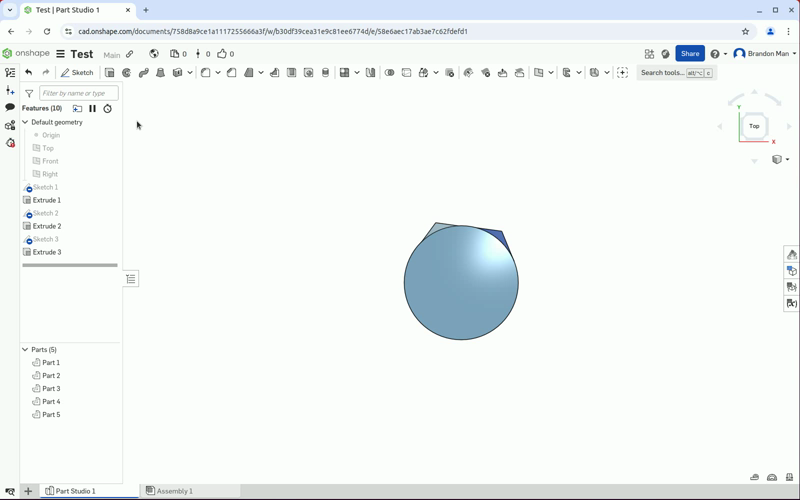
key(shift+h)
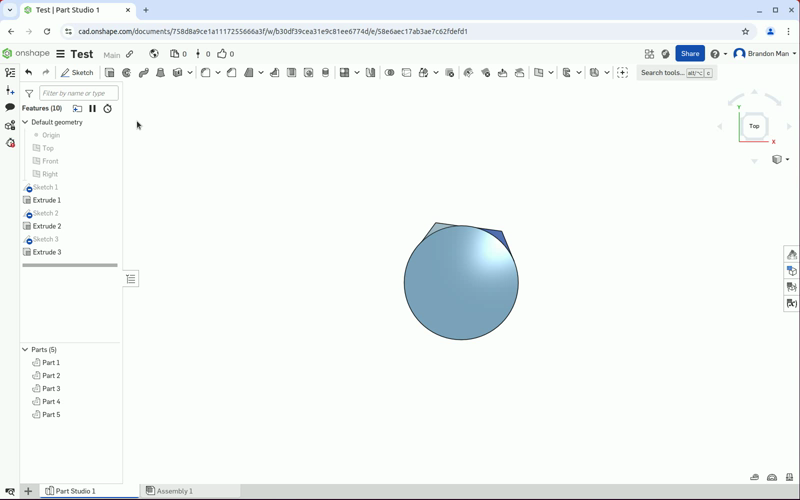
mouse_move(73, 189)
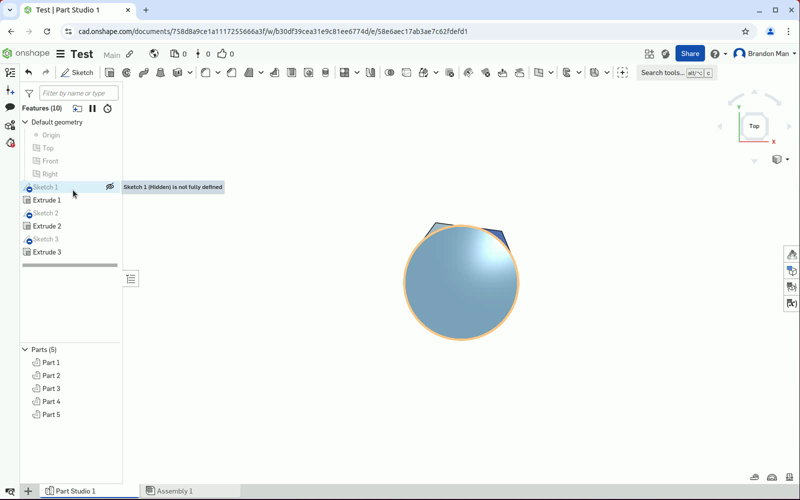
click(73, 189)
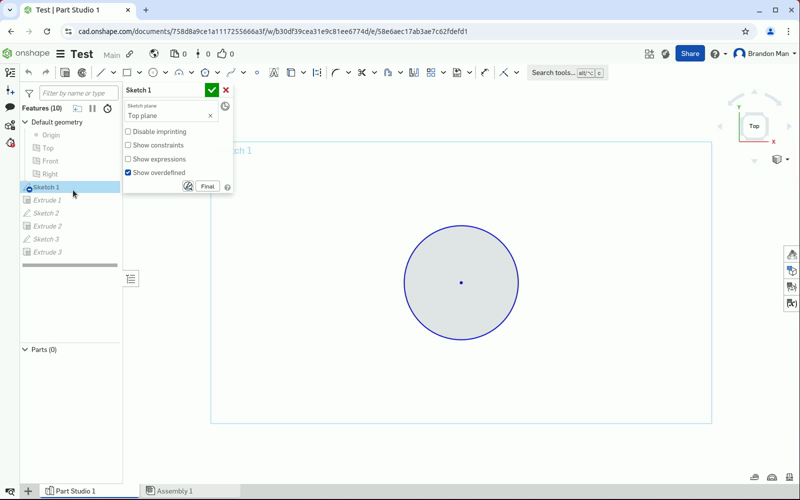
mouse_move(229, 92)
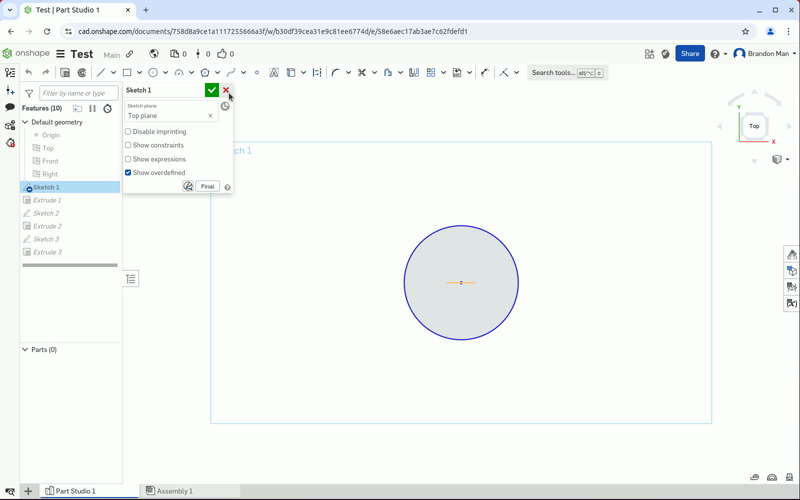
click(229, 92)
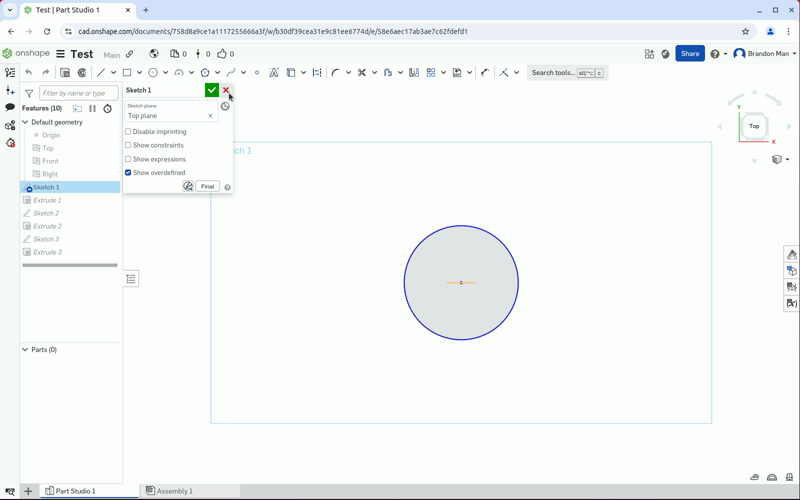
key(shift+s)
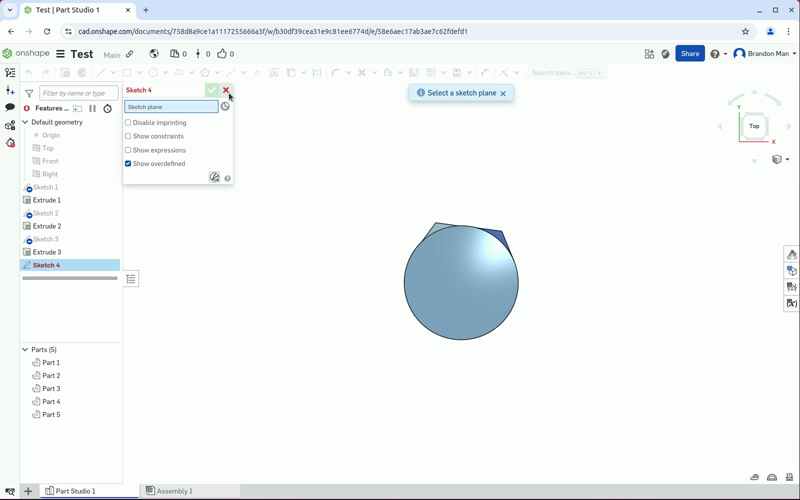
mouse_move(73, 150)
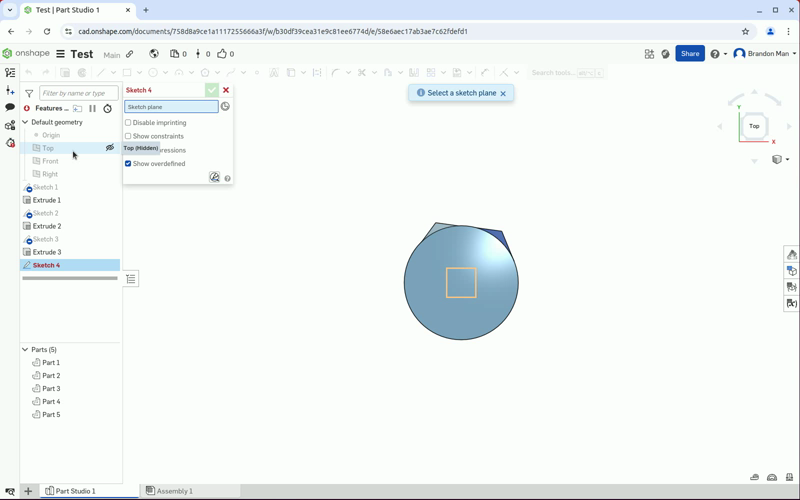
click(73, 150)
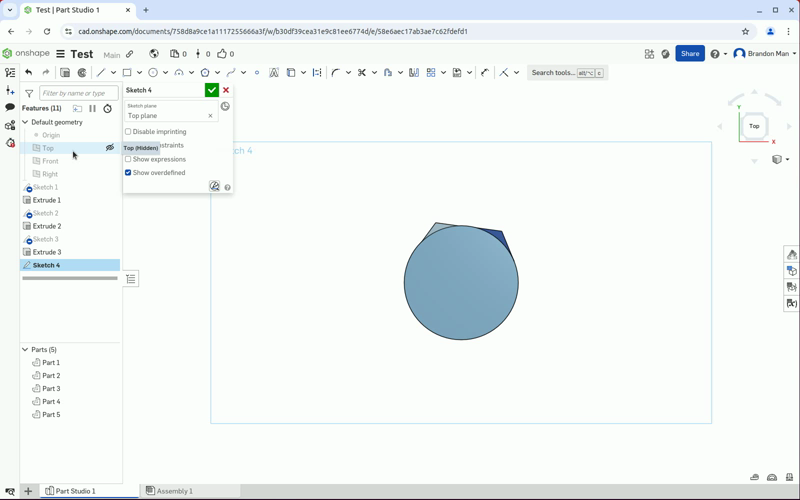
mouse_move(73, 352)
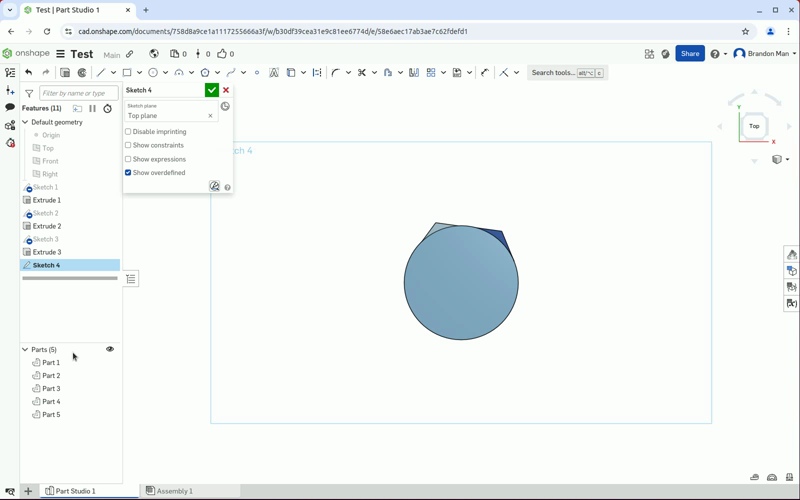
key(y)
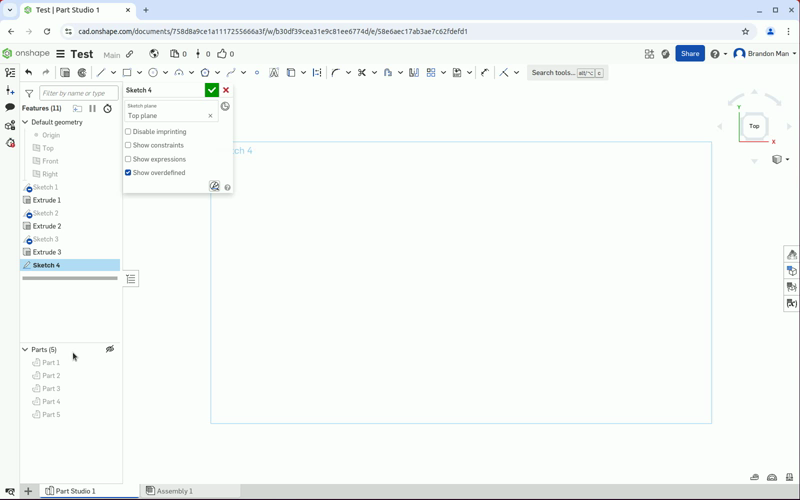
key(l)
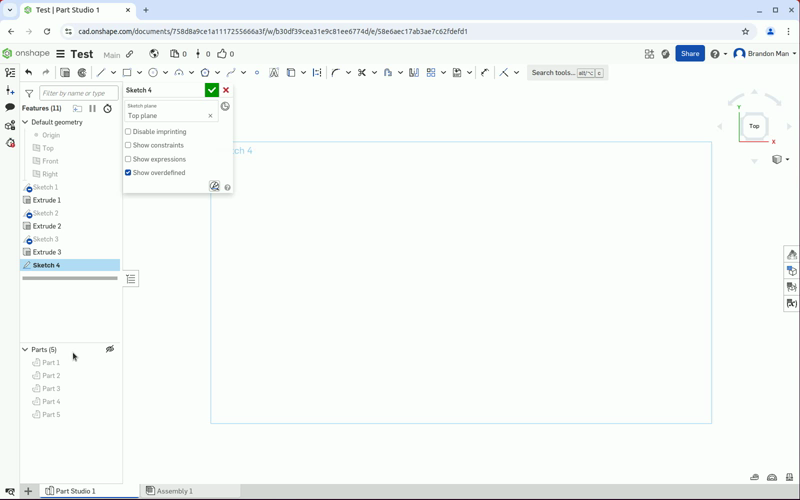
key_down(shift)
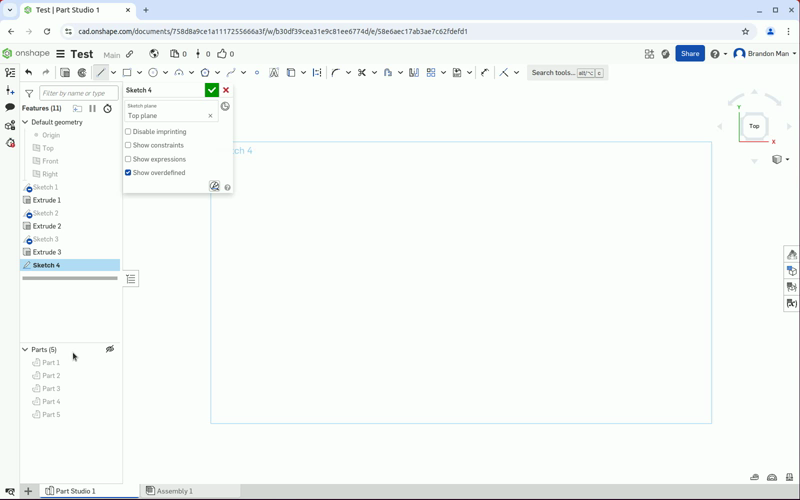
mouse_move(396, 273)
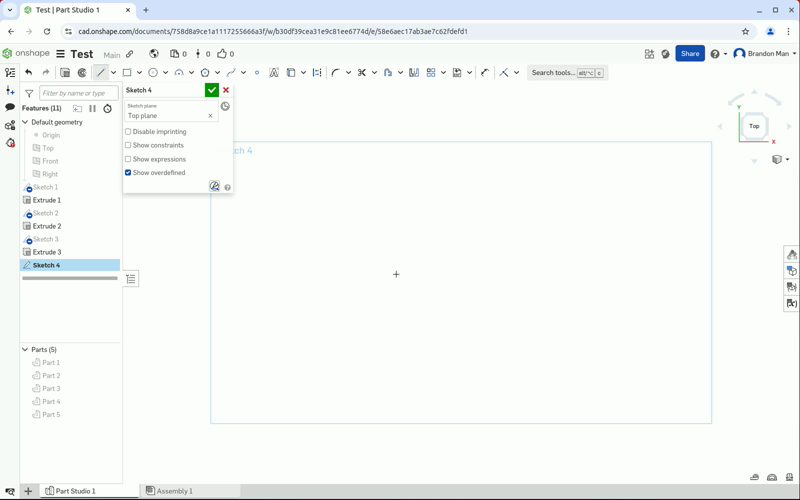
click(396, 273)
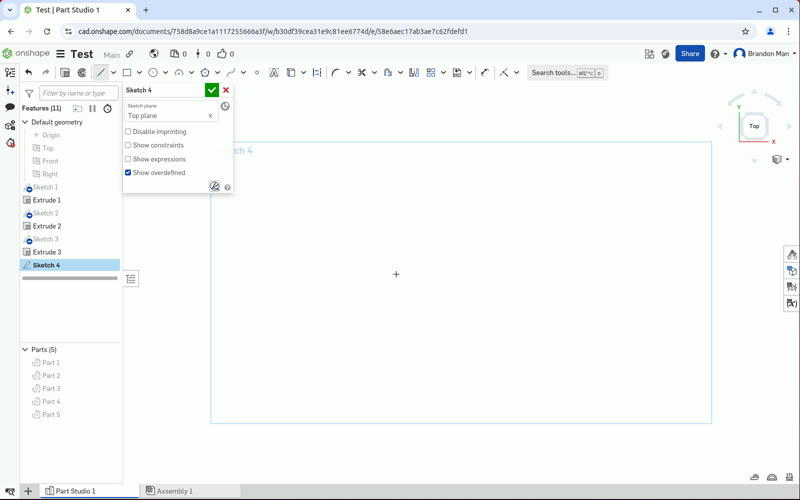
key_up(shift)
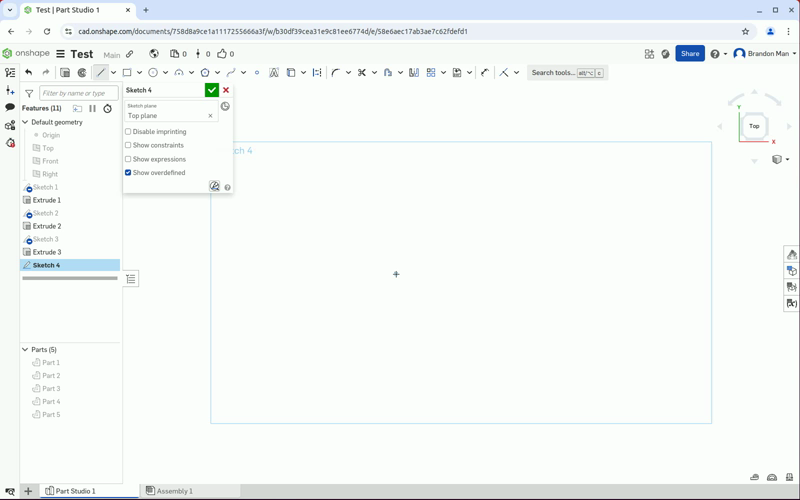
key_down(shift)
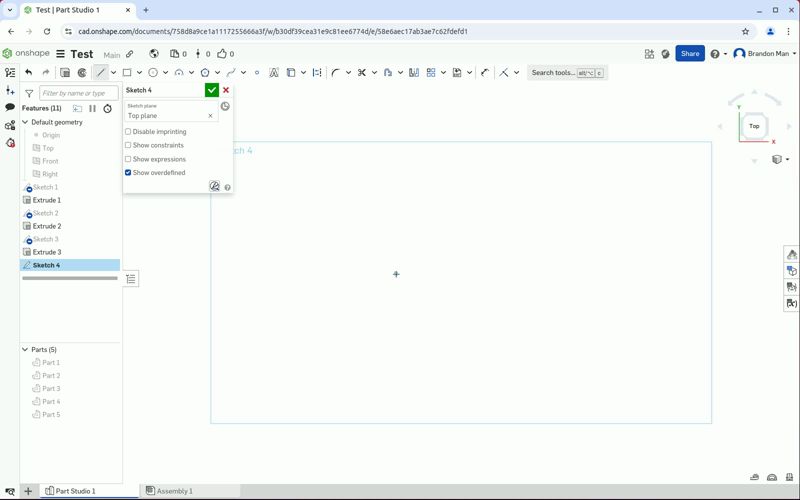
mouse_move(426, 273)
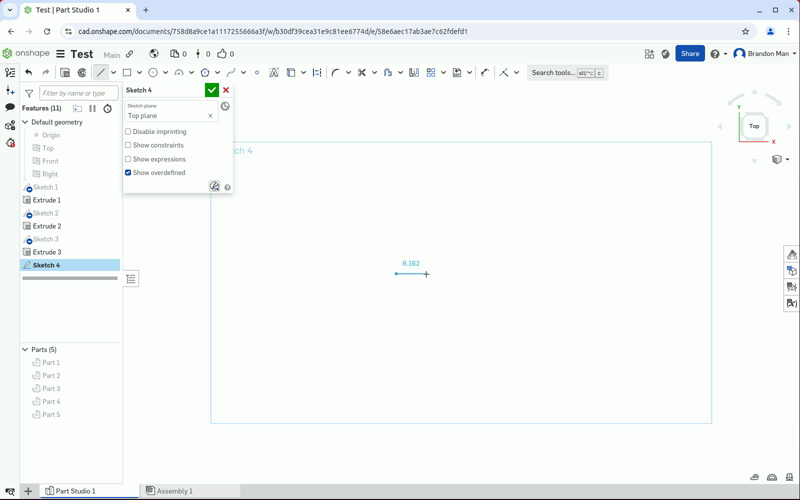
mouse_move(409, 304)
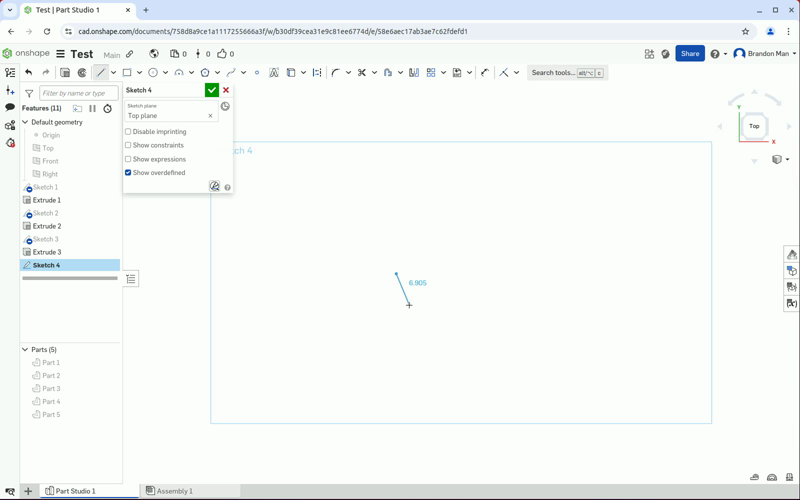
click(409, 304)
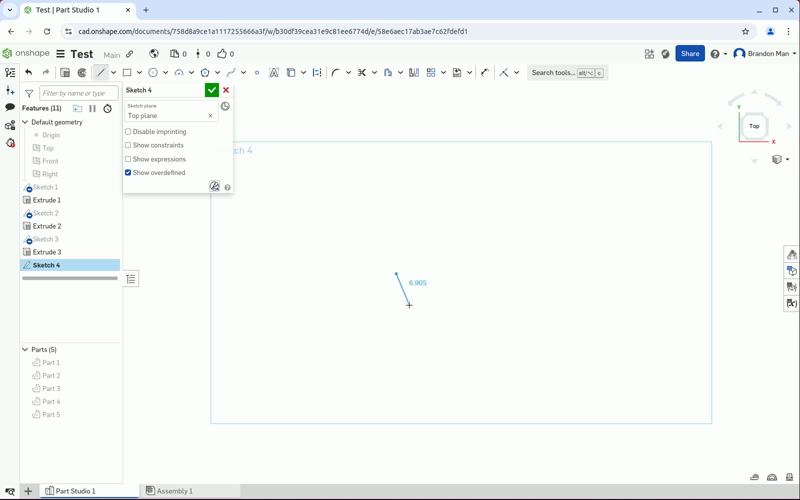
key_up(shift)
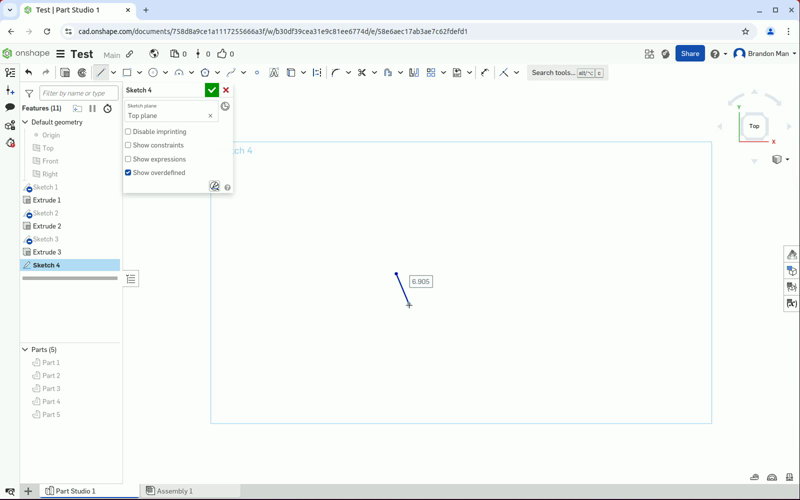
key(esc)
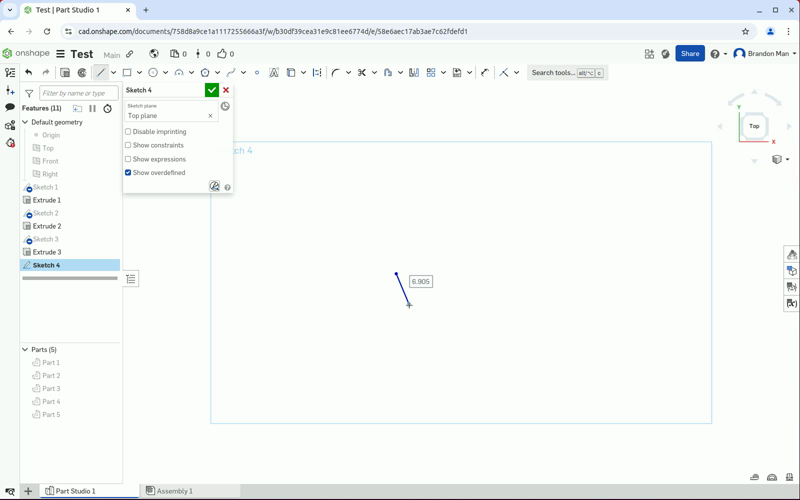
key(a)
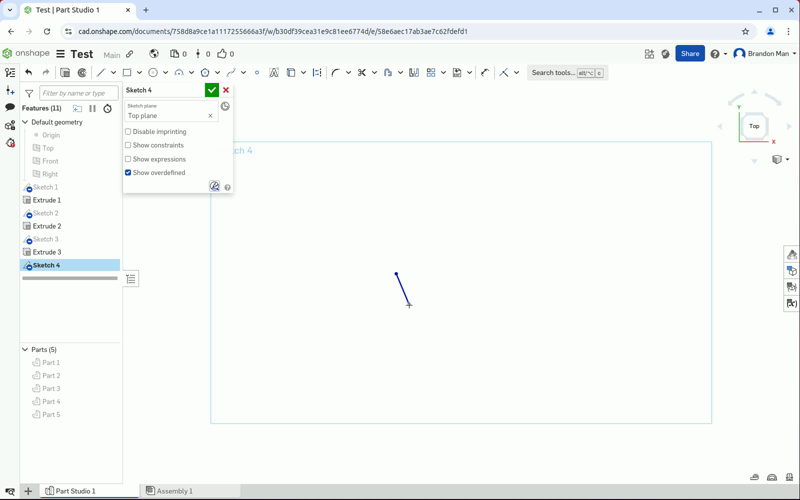
mouse_move(409, 304)
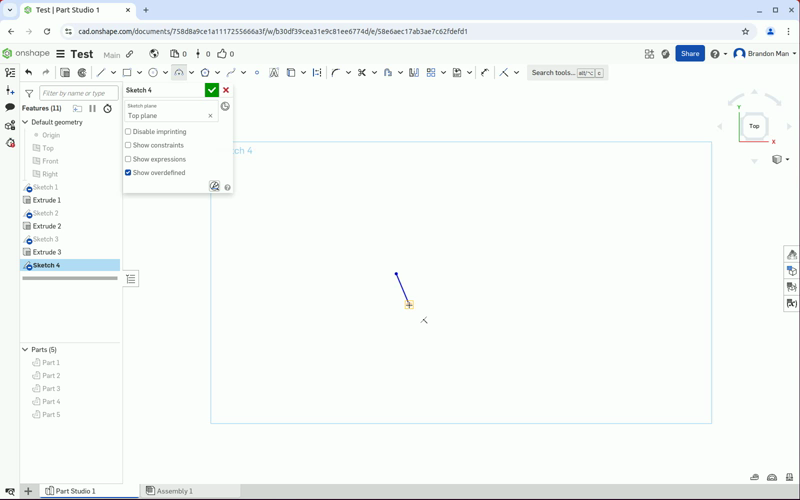
click(409, 304)
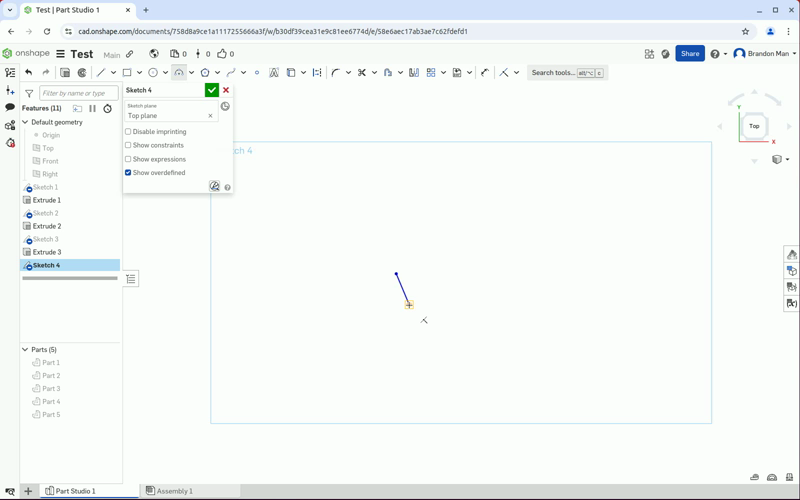
key_down(shift)
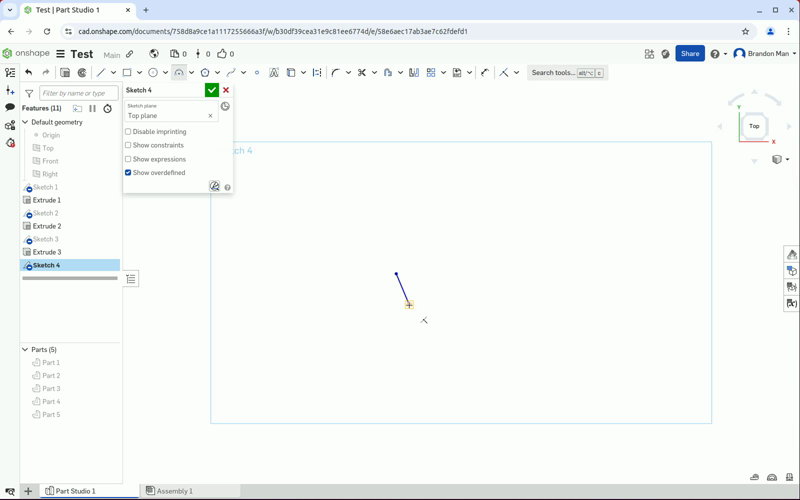
mouse_move(416, 246)
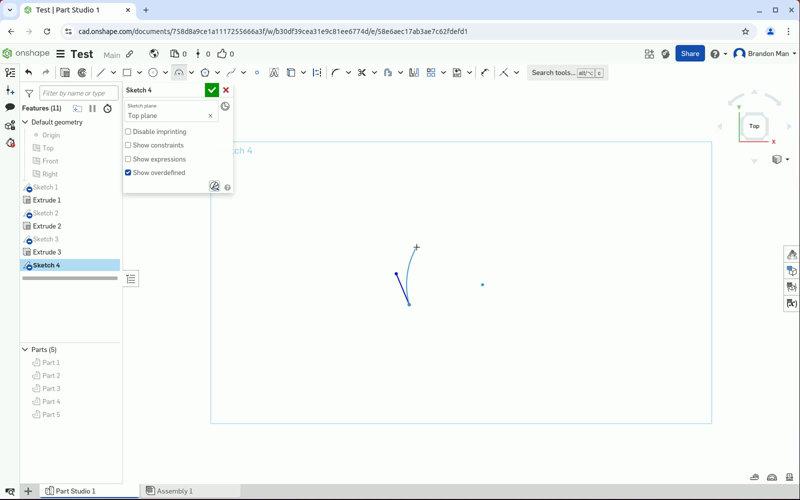
click(416, 246)
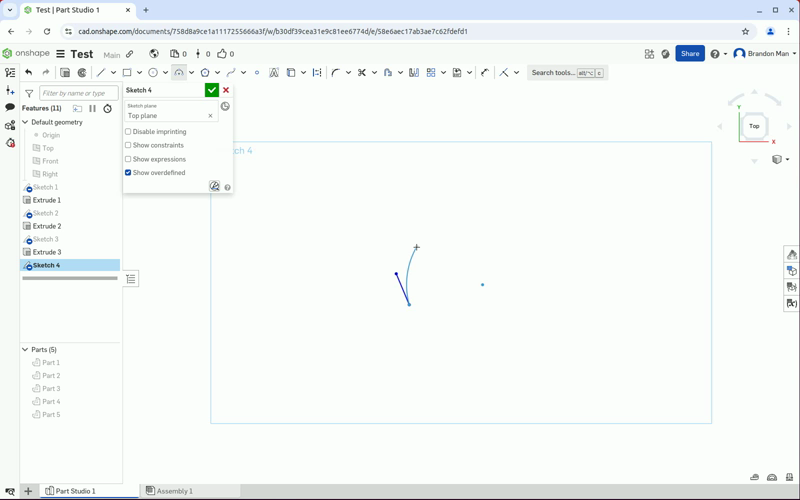
mouse_move(405, 274)
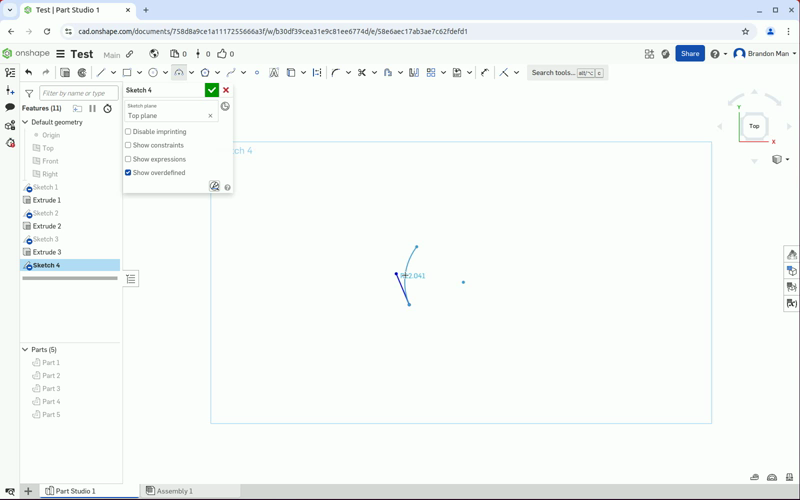
click(405, 274)
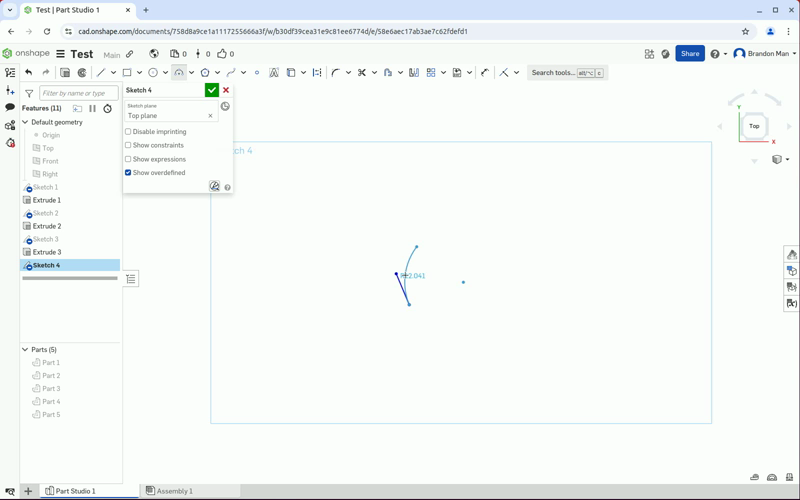
key_up(shift)
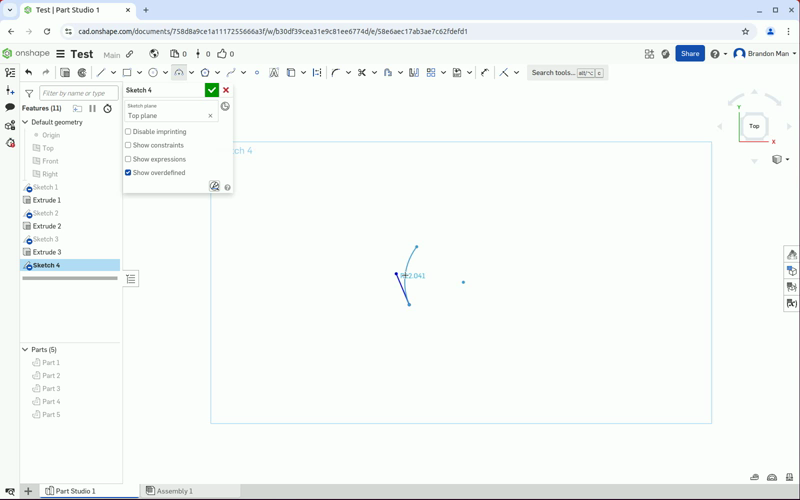
key(esc)
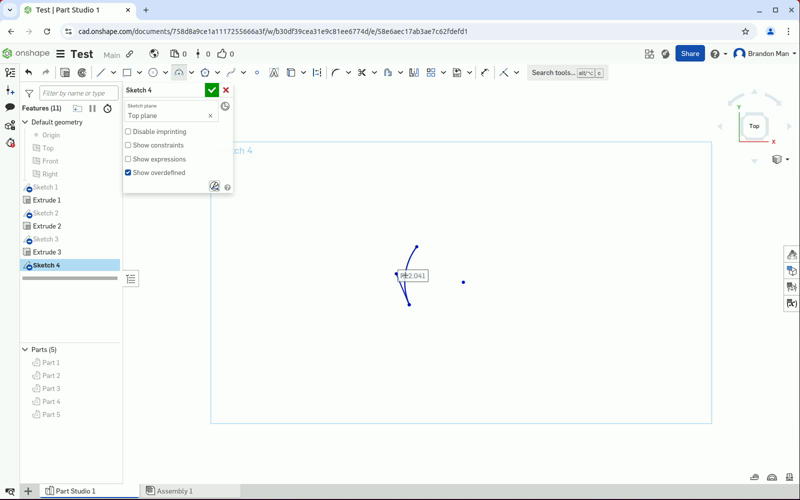
key(l)
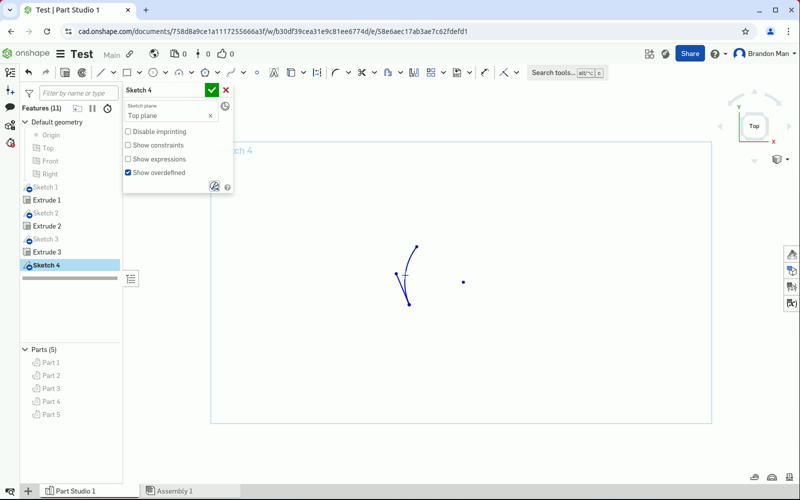
mouse_move(416, 246)
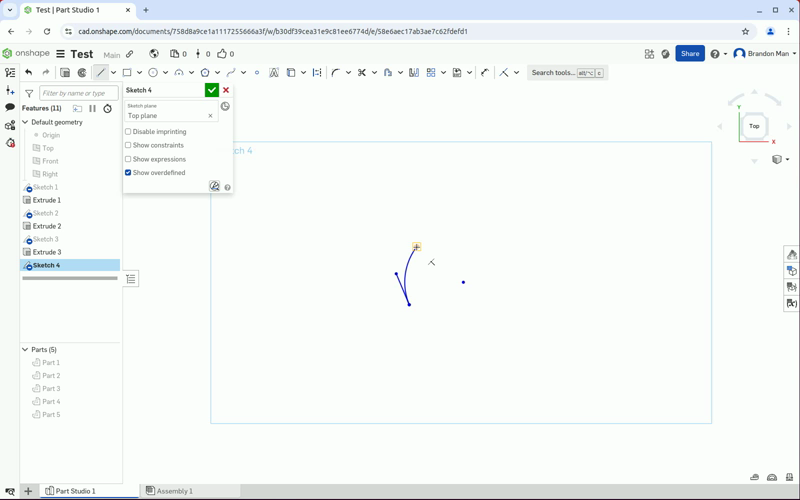
click(416, 246)
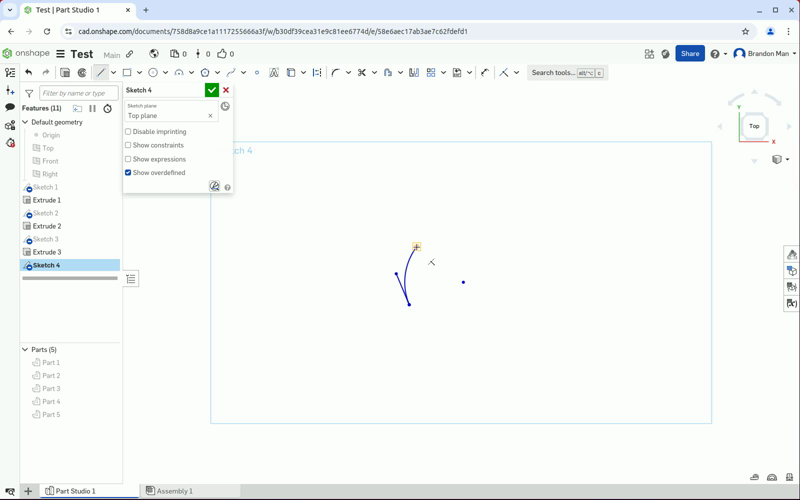
mouse_move(447, 246)
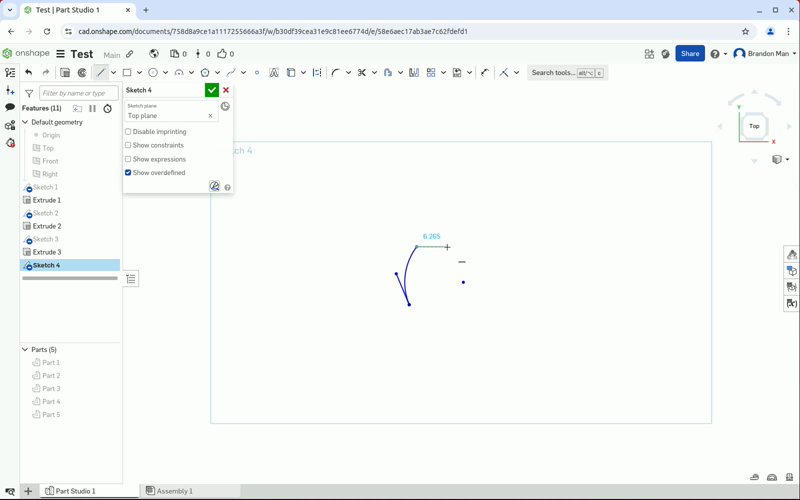
key_down(shift)
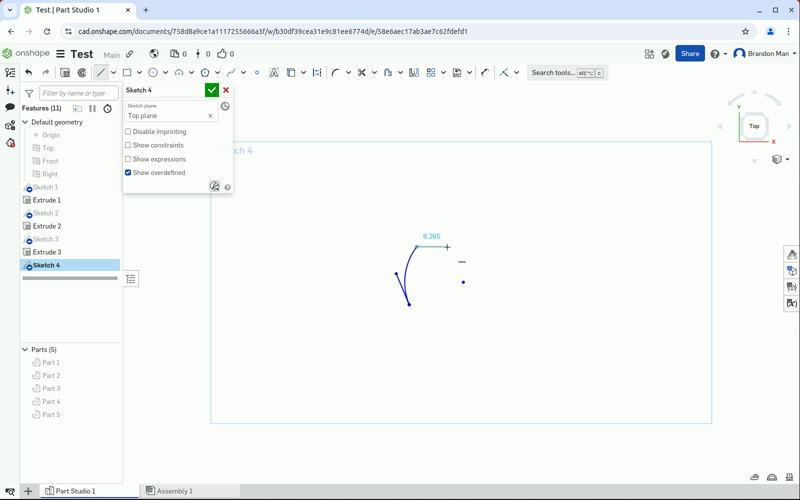
mouse_move(396, 273)
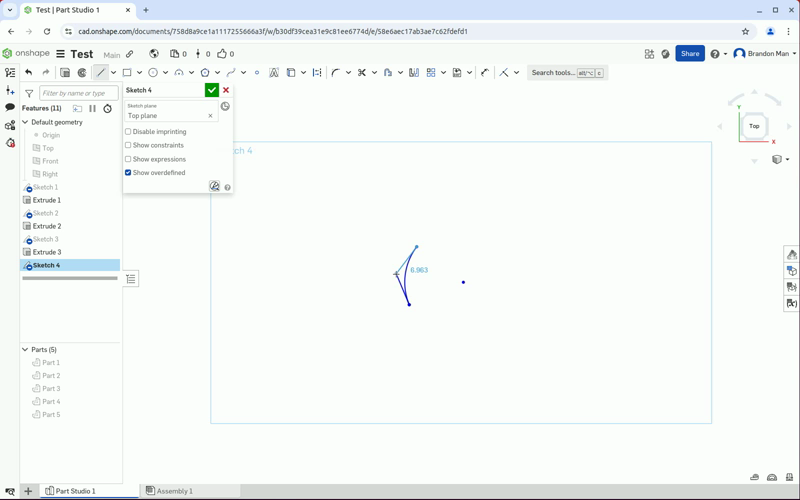
key_up(shift)
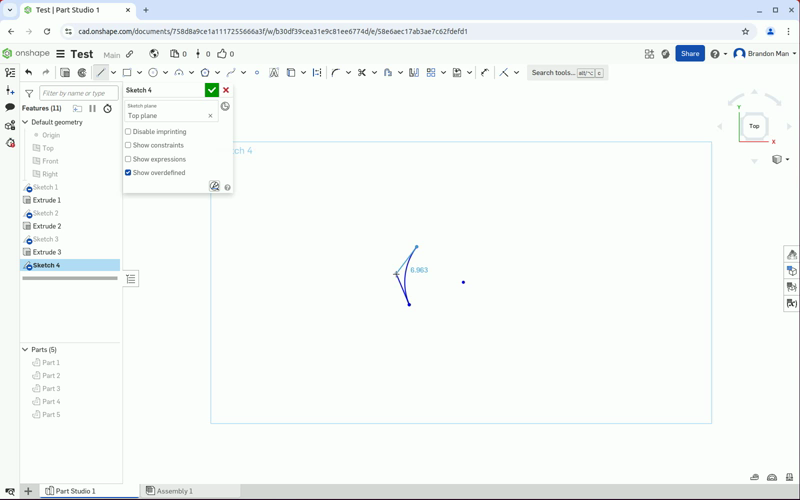
click(396, 273)
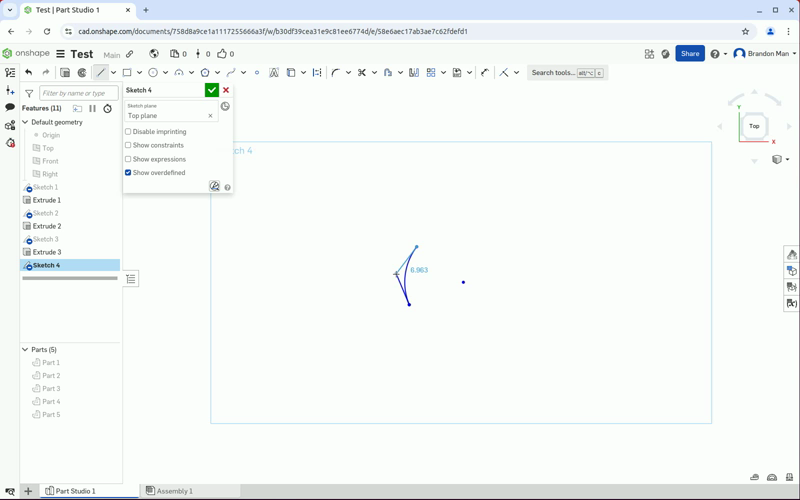
key(esc)
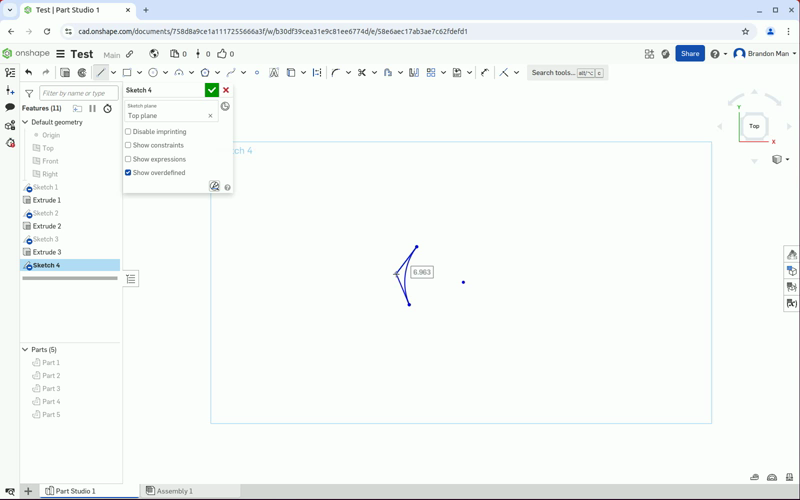
mouse_move(399, 277)
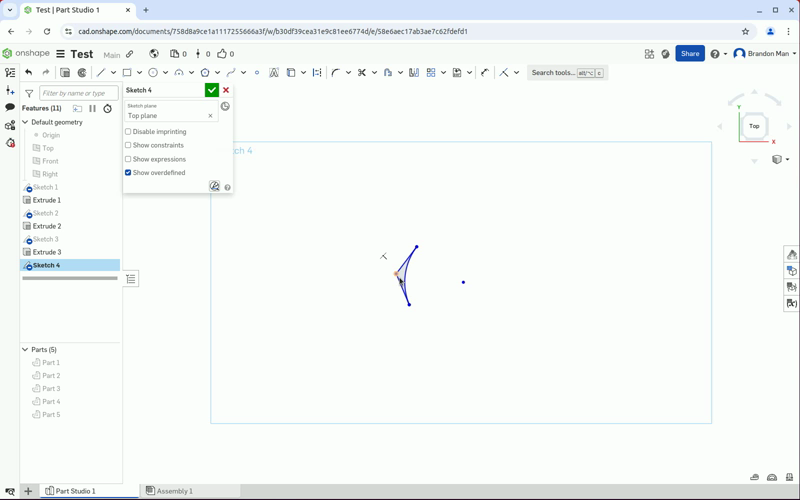
scroll(6)
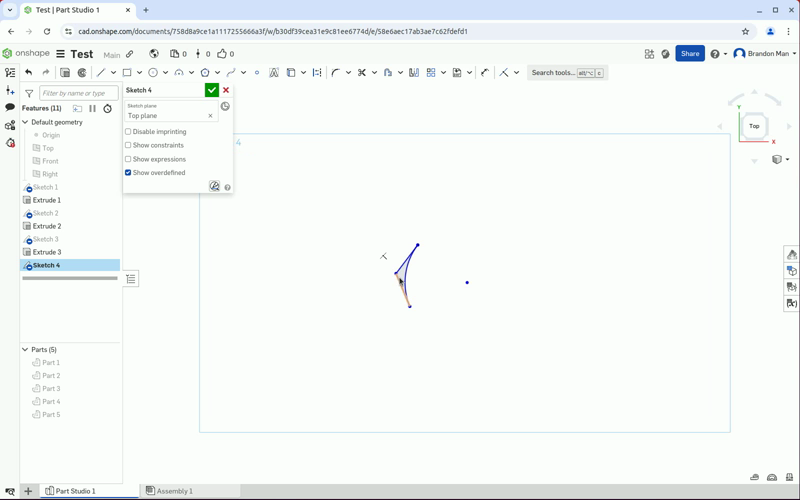
scroll(6)
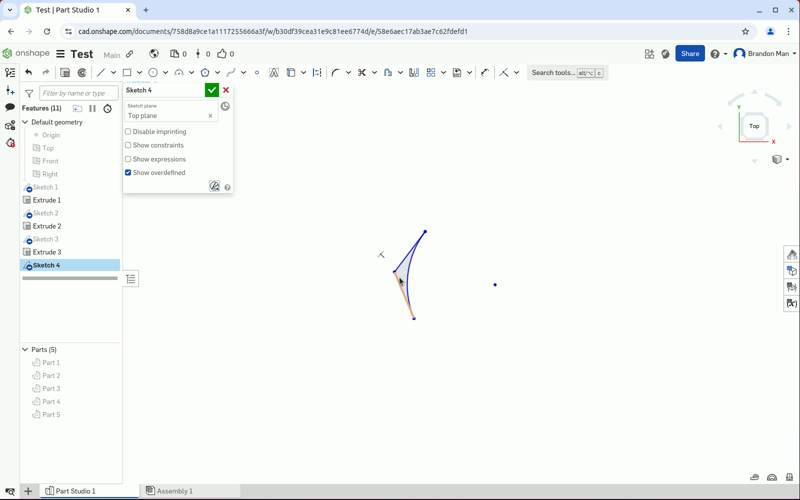
scroll(6)
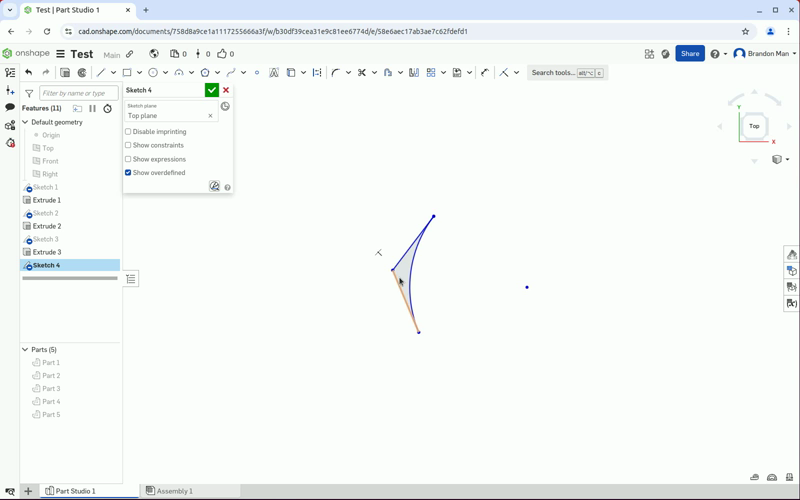
scroll(6)
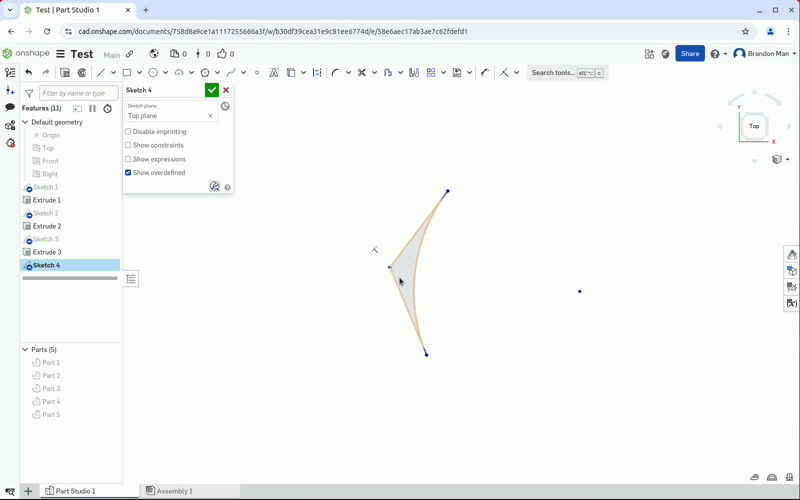
scroll(6)
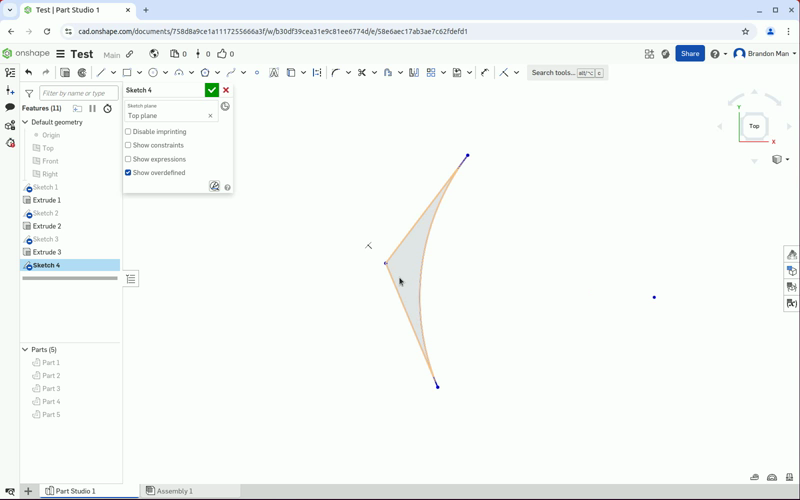
scroll(6)
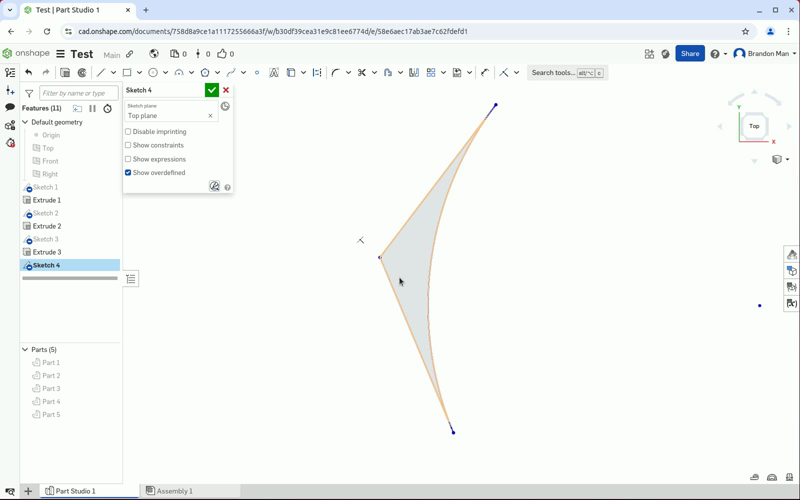
scroll(6)
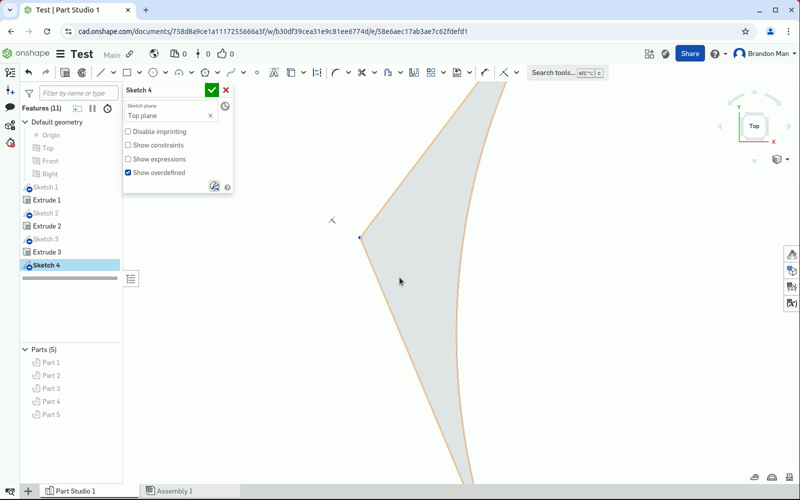
click(399, 277)
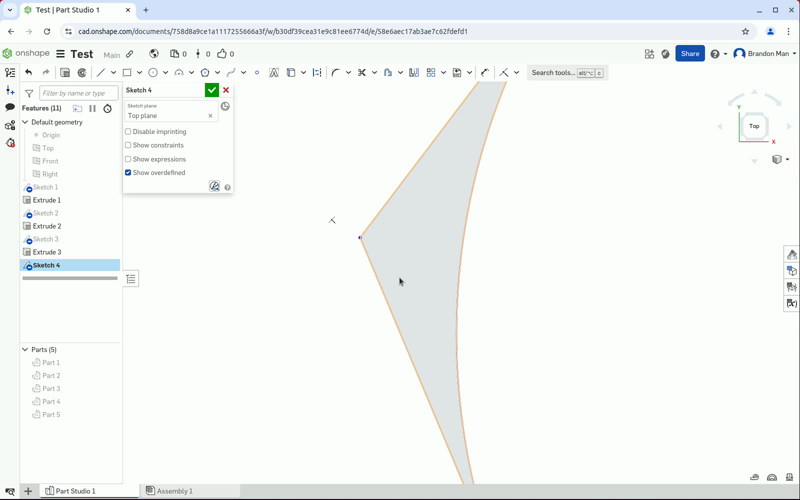
scroll(-6)
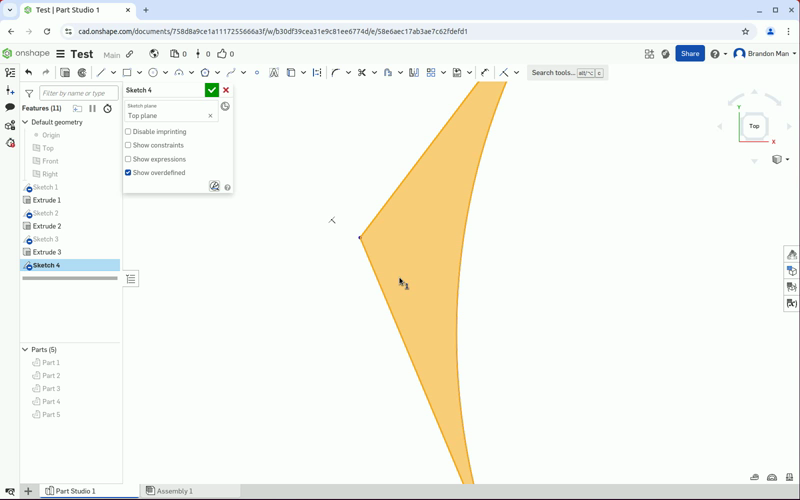
scroll(-6)
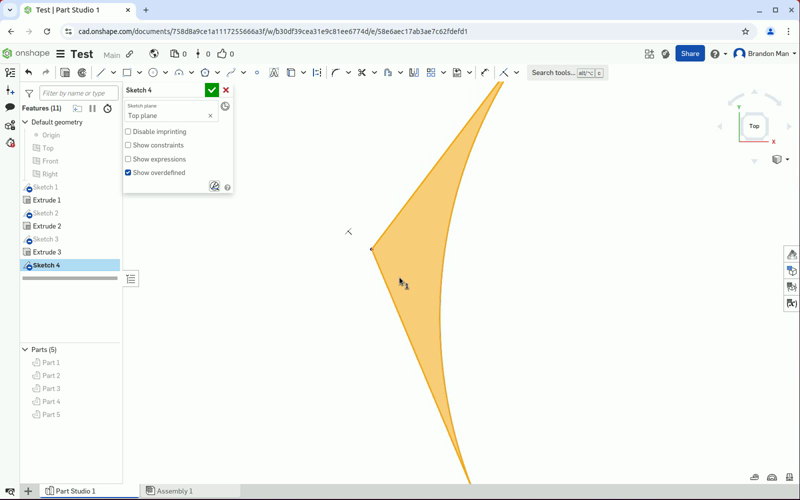
scroll(-6)
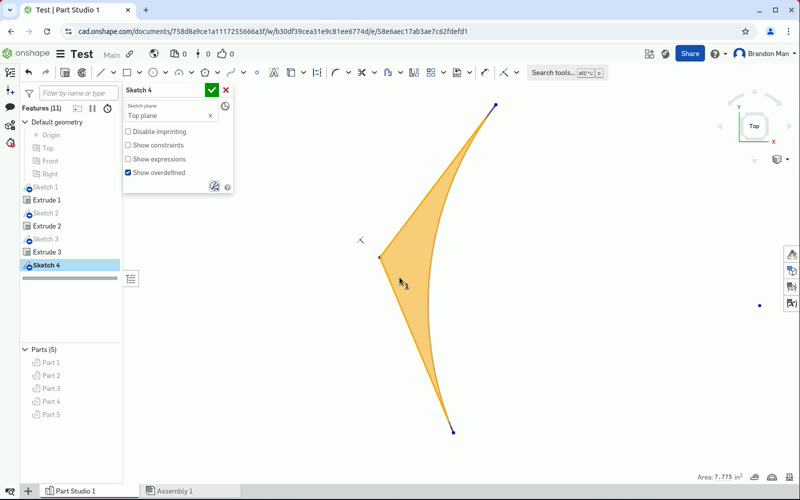
scroll(-6)
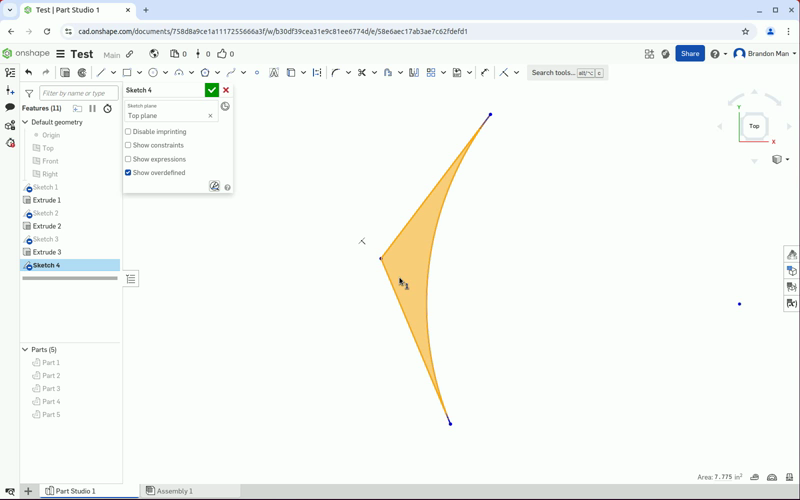
scroll(-6)
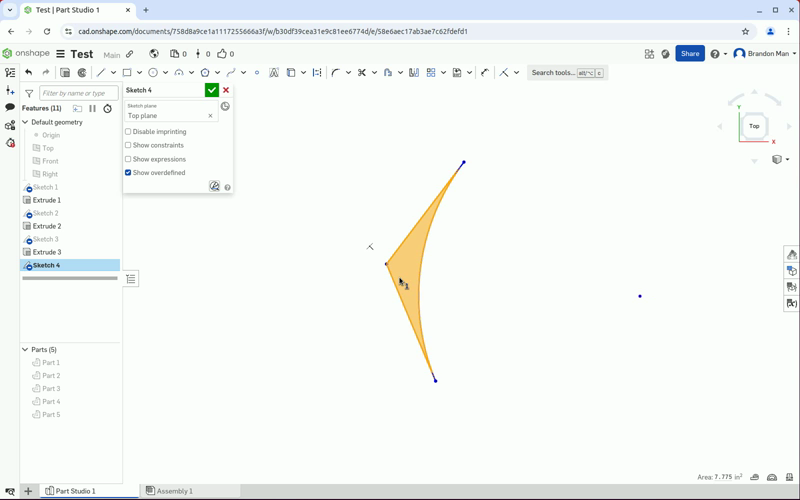
scroll(-6)
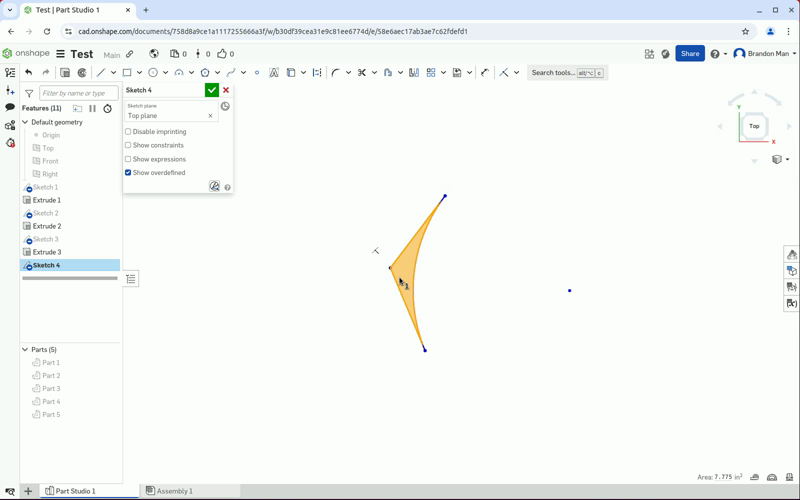
scroll(-6)
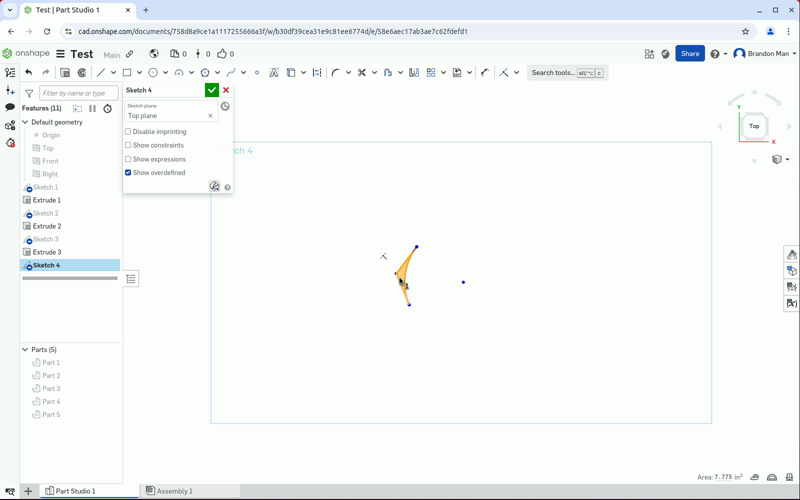
mouse_move(73, 352)
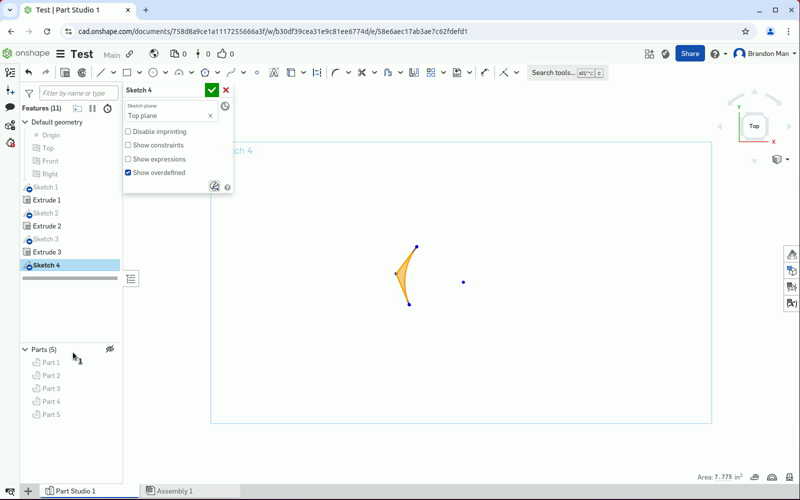
key(shift+y)
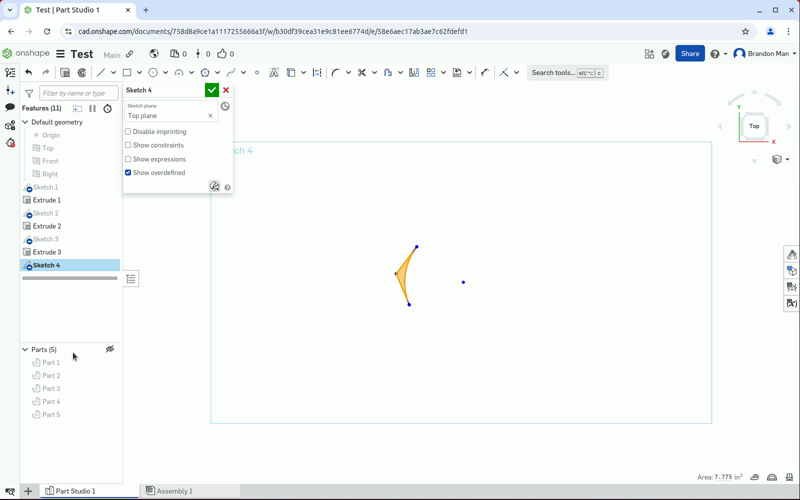
key(shift+e)
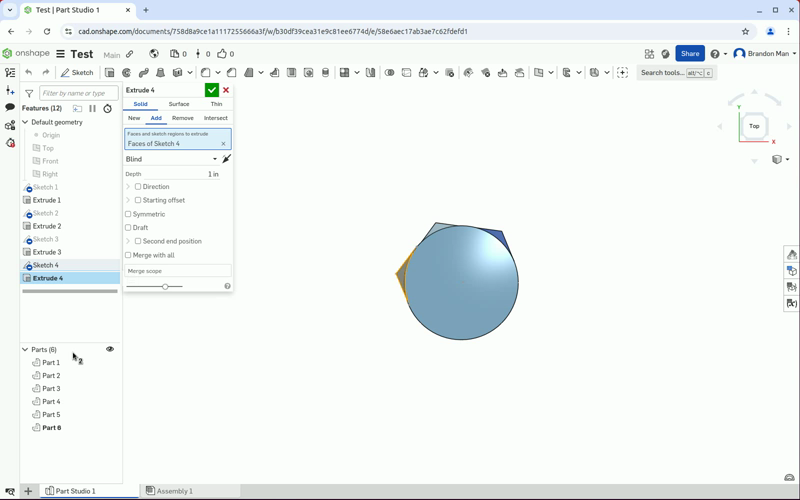
mouse_move(143, 106)
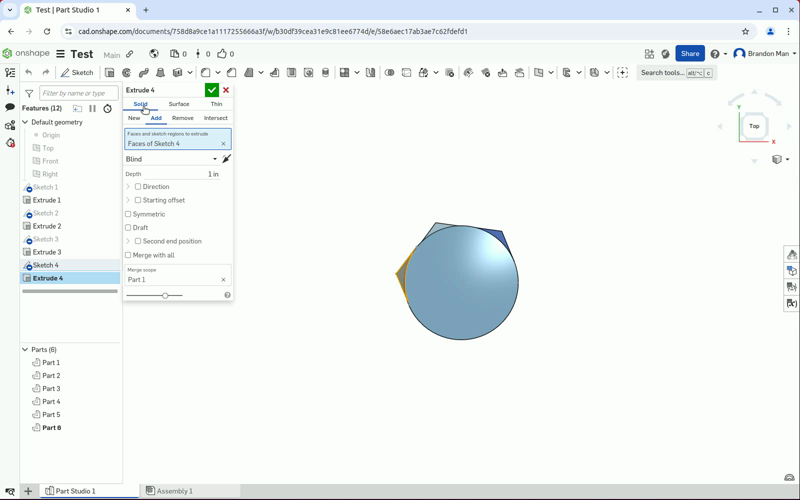
click(143, 106)
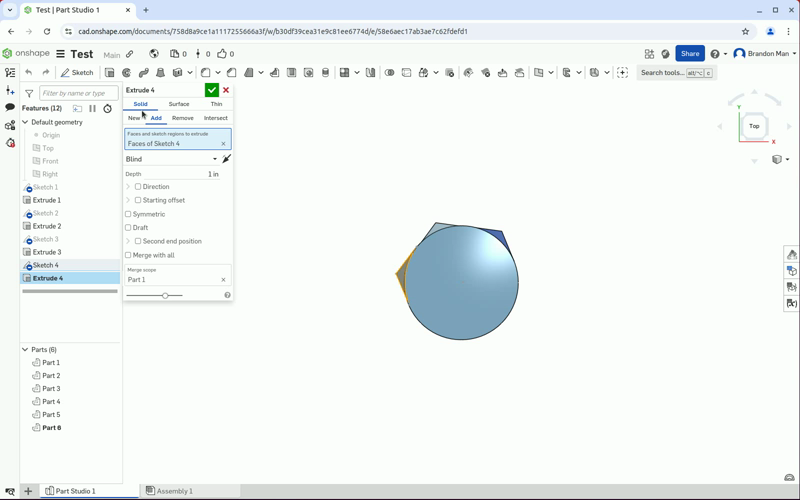
mouse_move(137, 120)
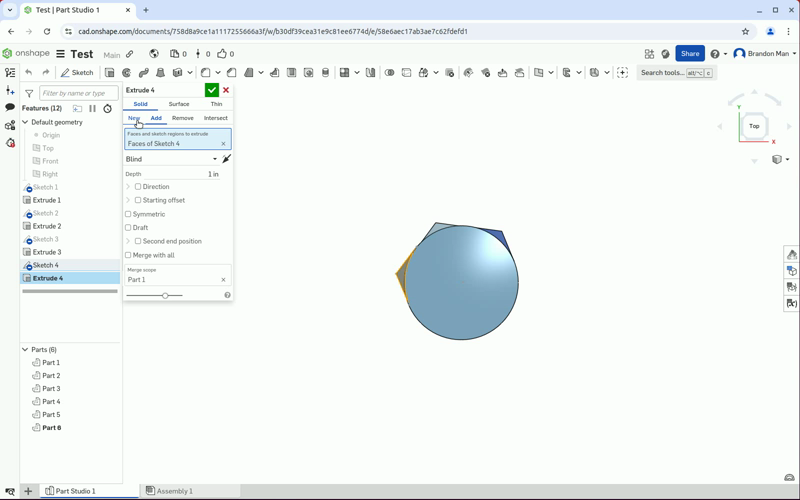
click(137, 120)
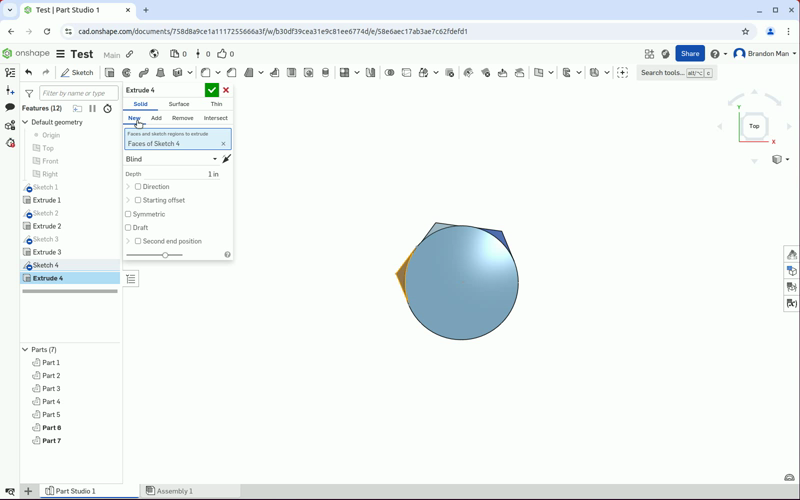
key(tab, 4)
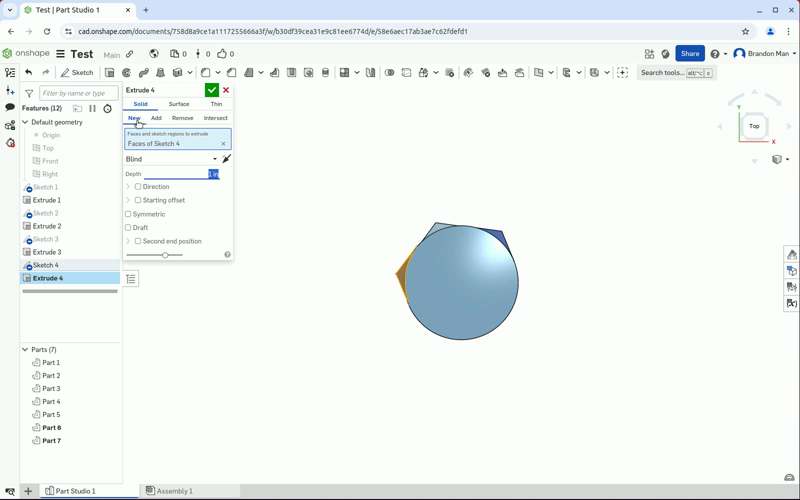
text(7.703)
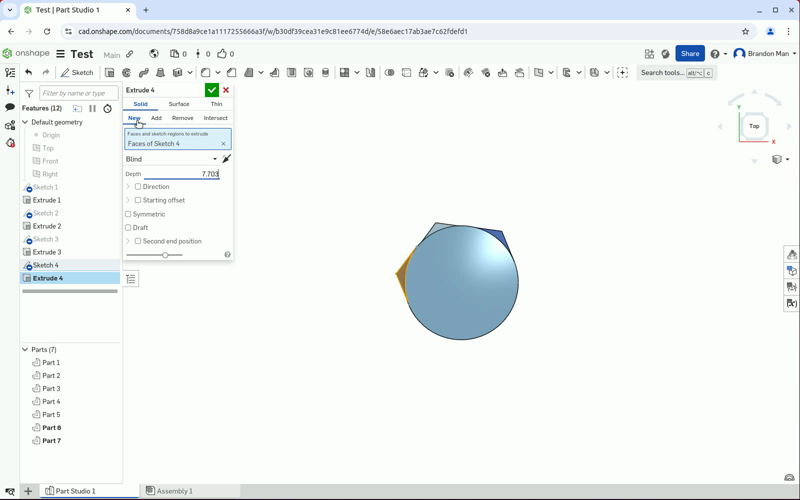
key(enter)
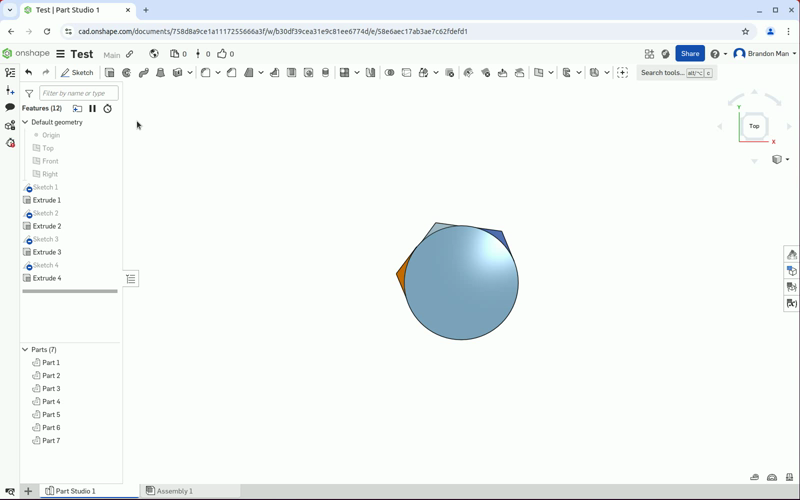
key(shift+h)
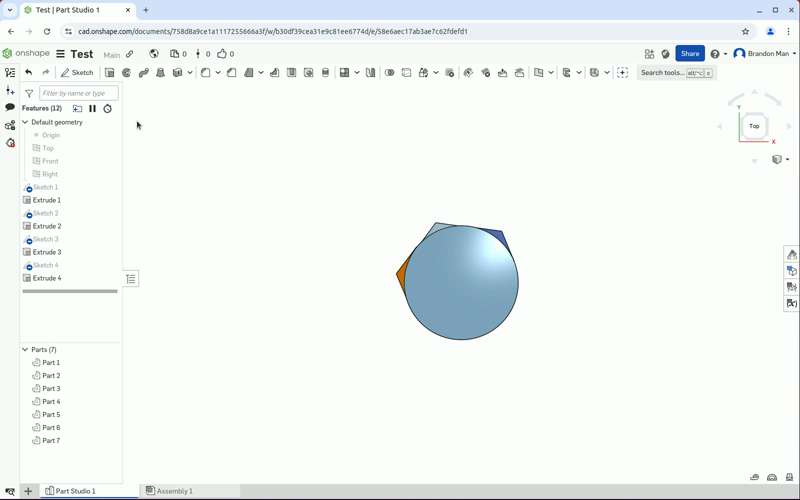
key(shift+h)
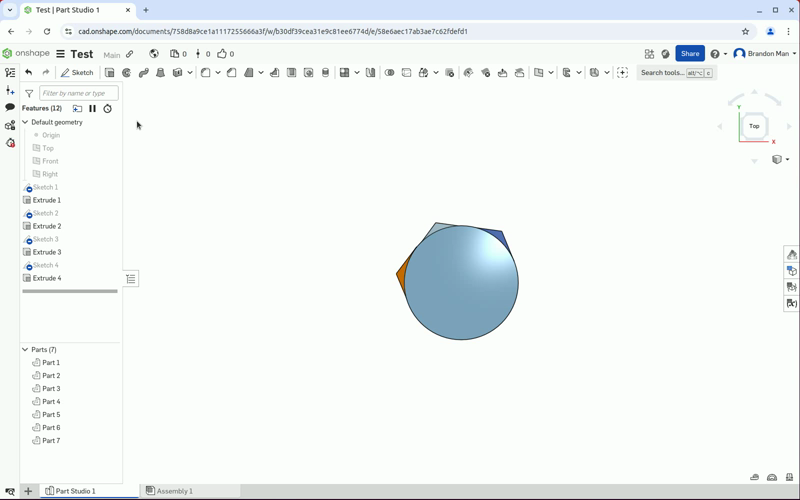
mouse_move(73, 189)
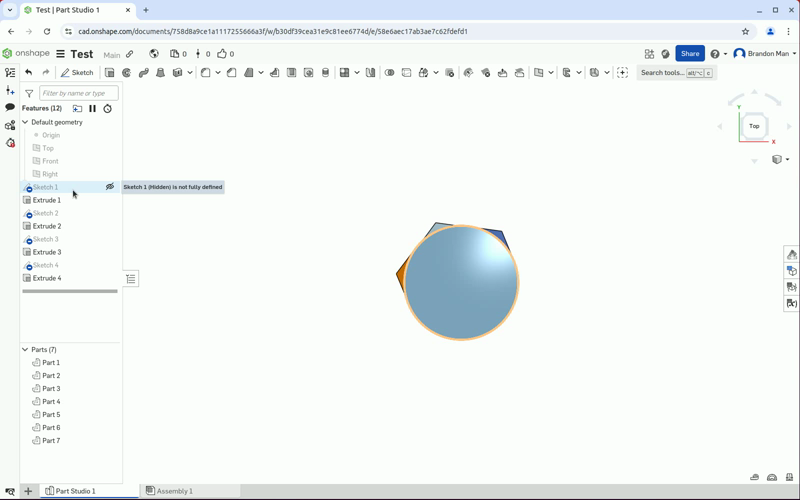
click(73, 189)
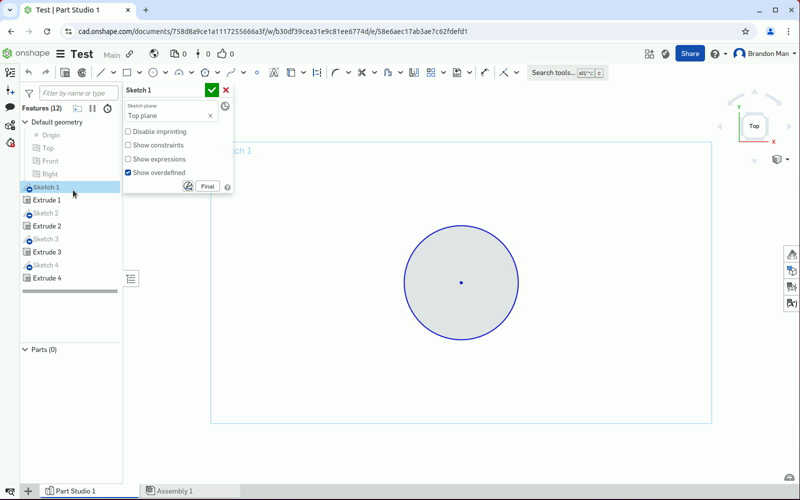
mouse_move(229, 92)
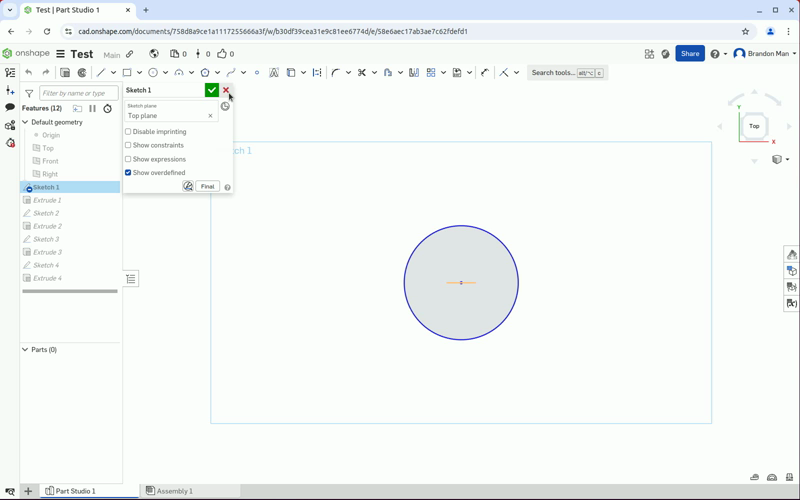
click(229, 92)
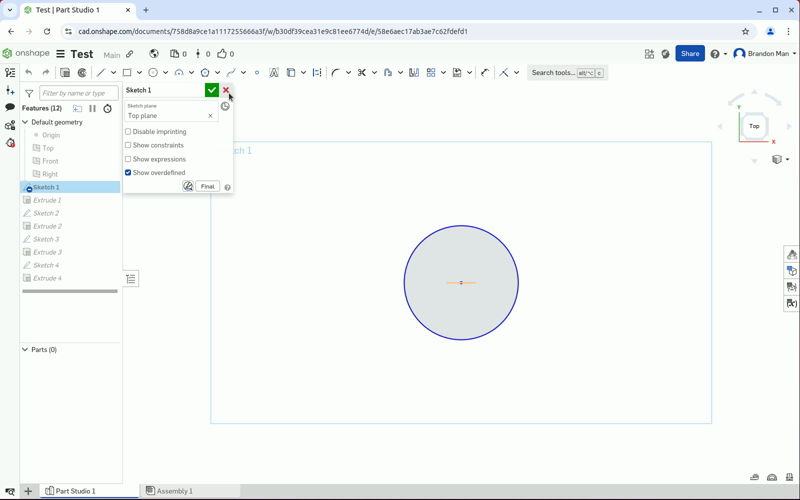
key(shift+s)
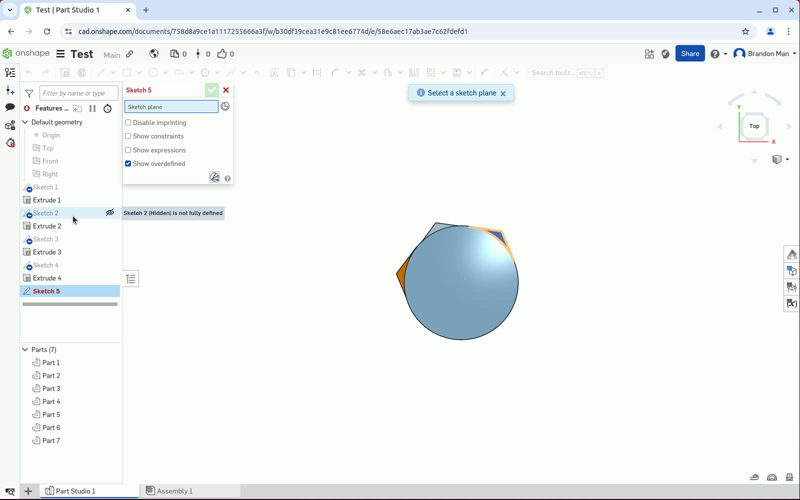
scroll(3)
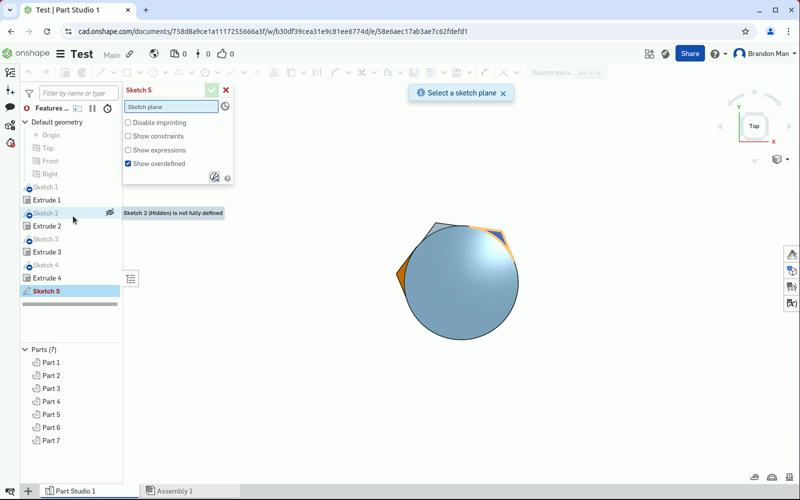
mouse_move(73, 150)
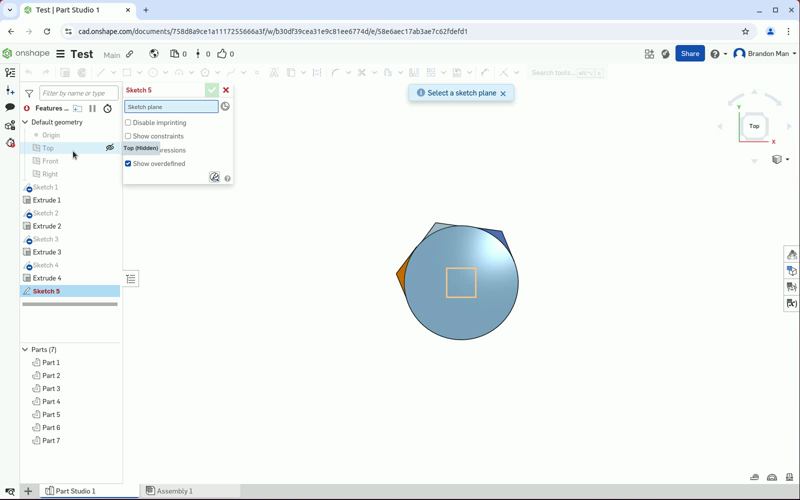
click(73, 150)
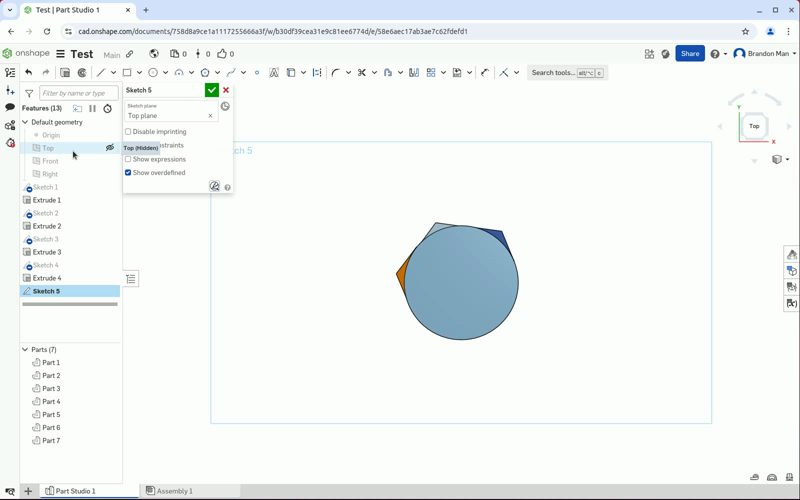
mouse_move(73, 352)
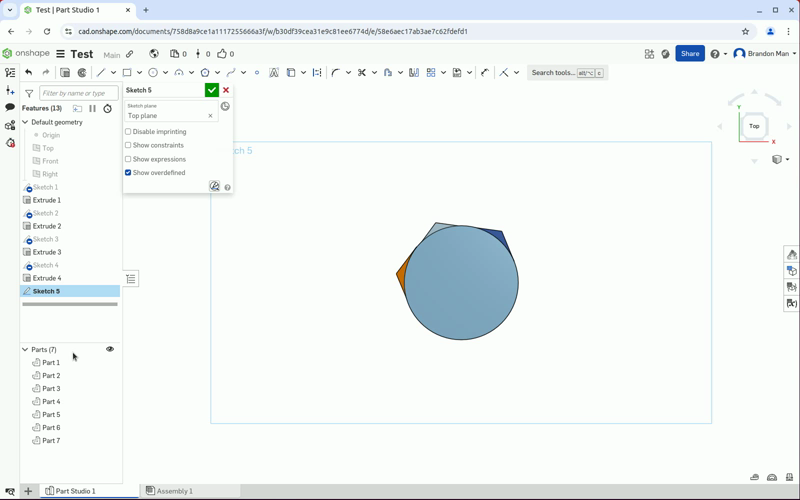
key(y)
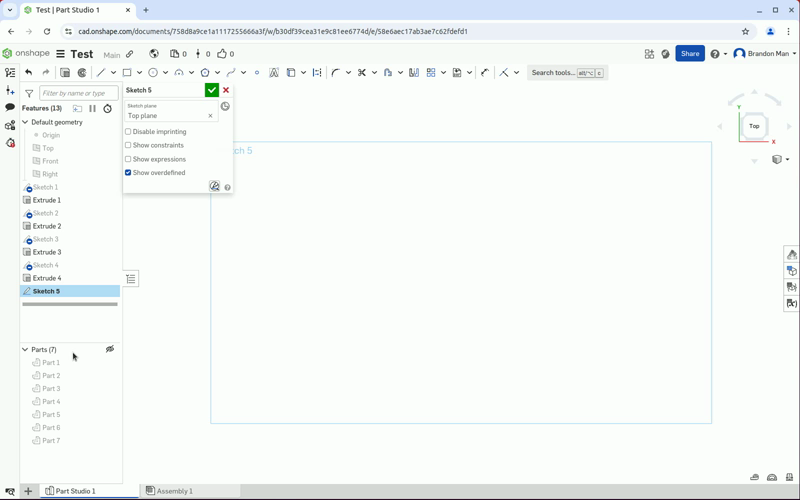
key(l)
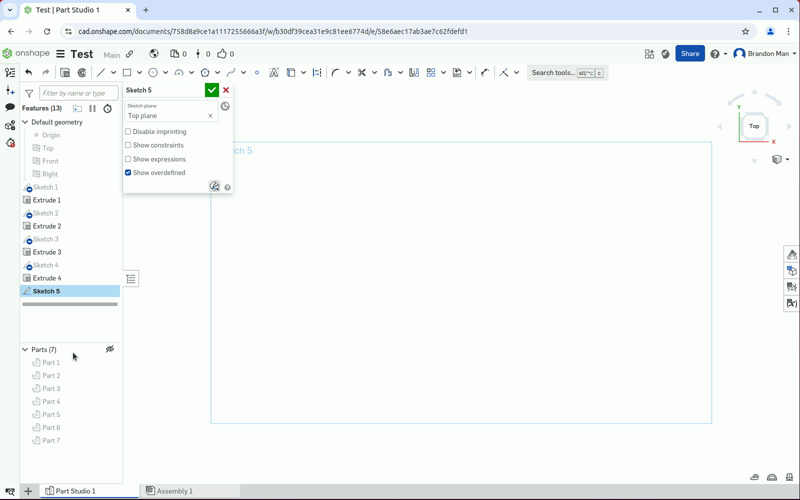
key_down(shift)
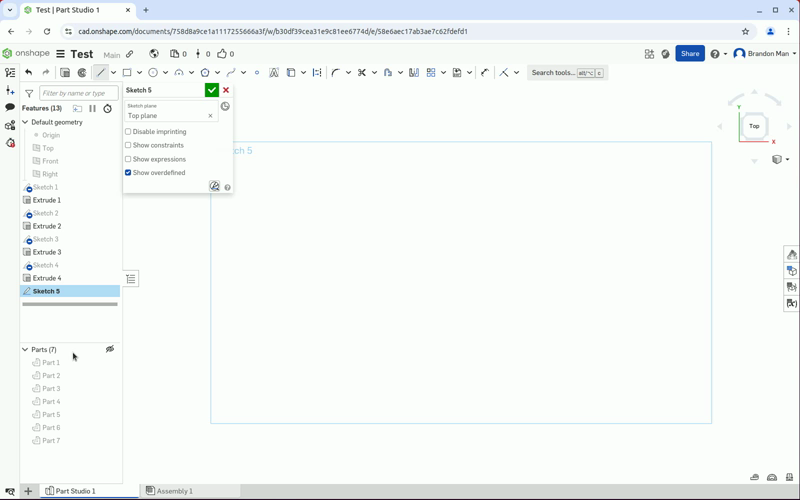
mouse_move(409, 304)
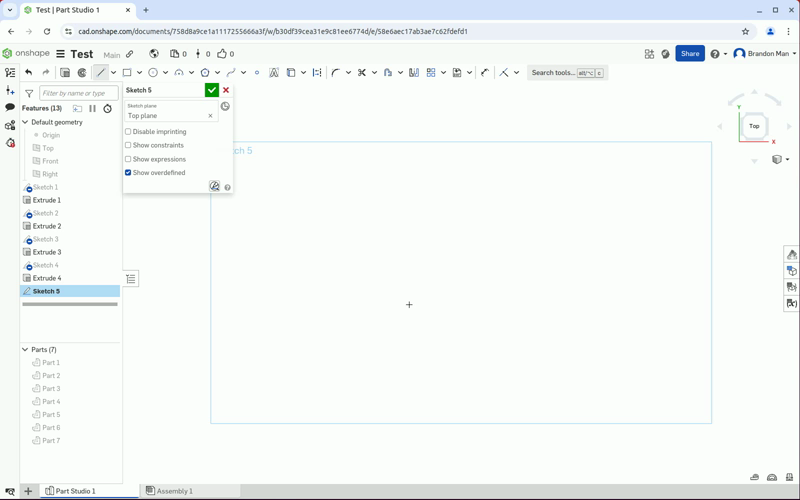
click(409, 304)
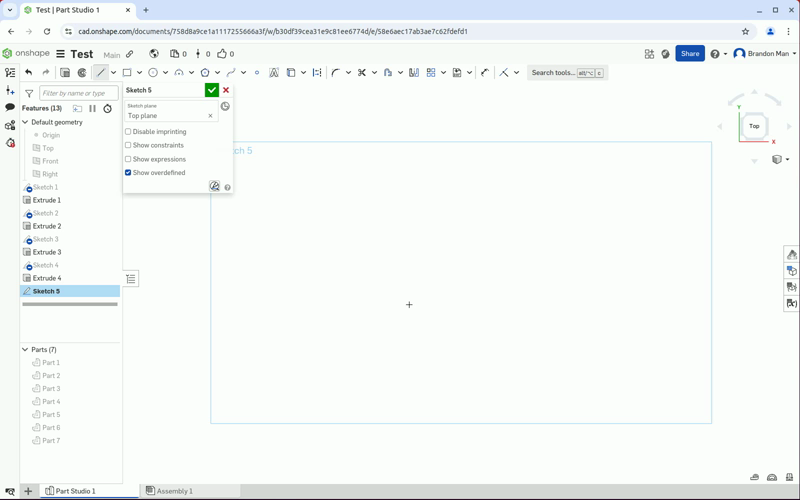
key_up(shift)
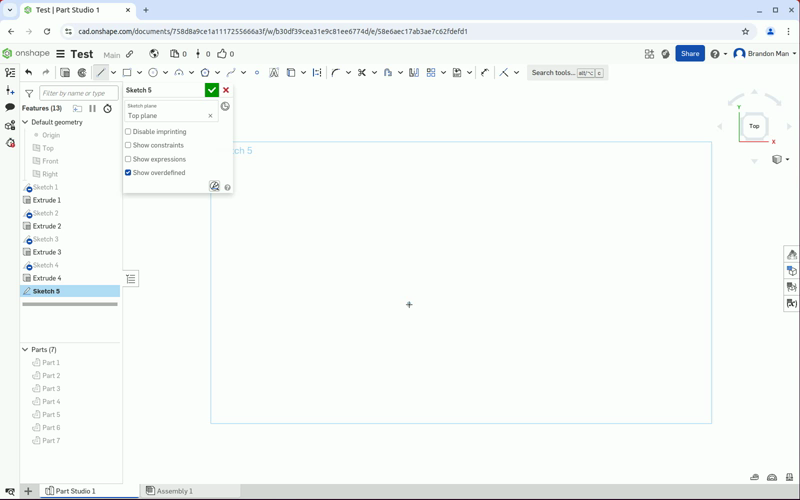
key_down(shift)
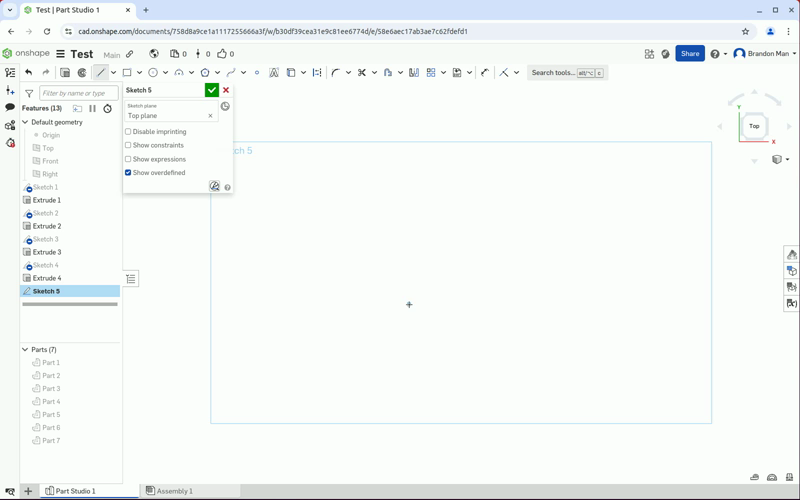
mouse_move(439, 304)
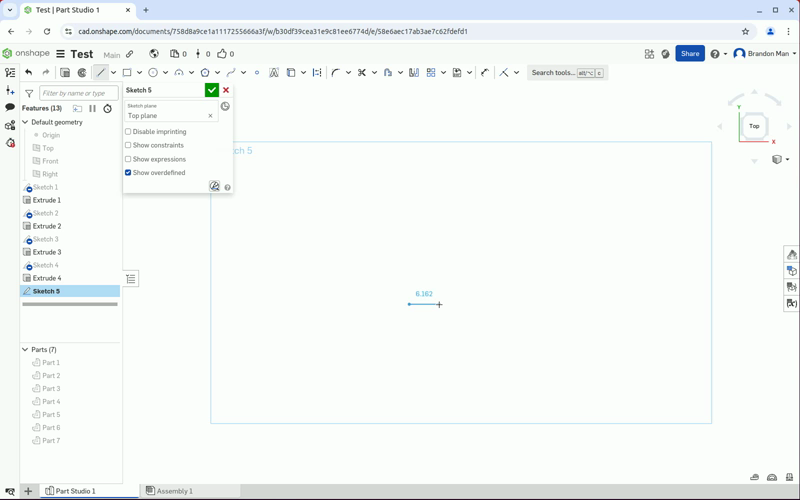
mouse_move(421, 334)
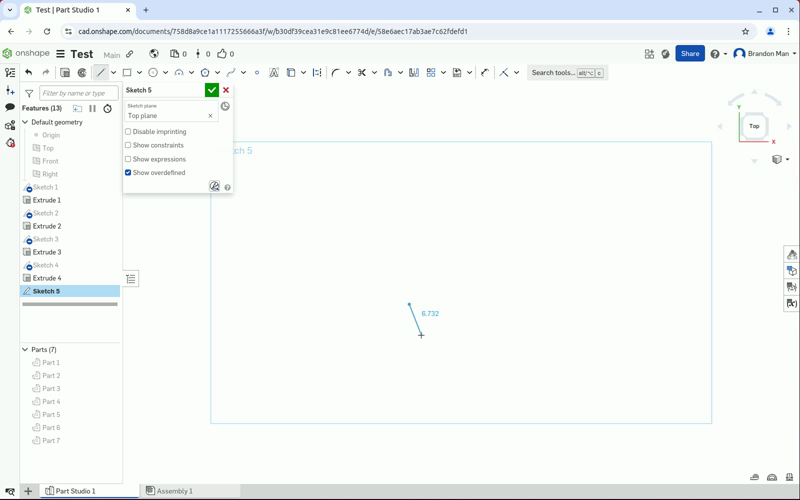
click(421, 334)
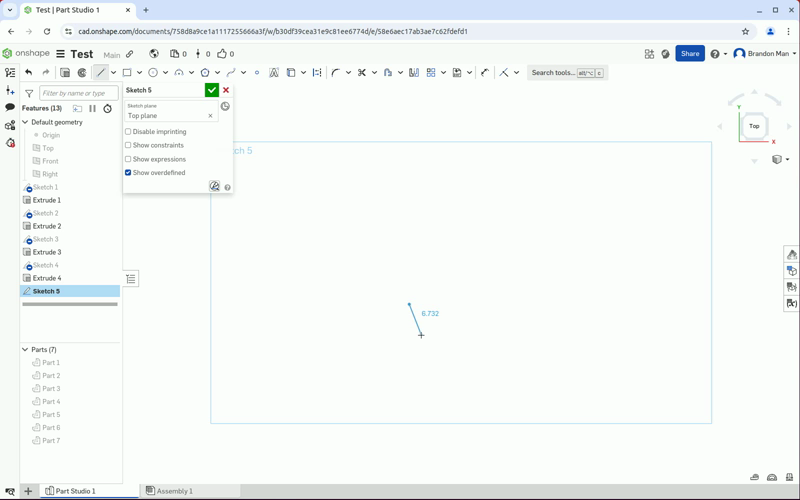
key_up(shift)
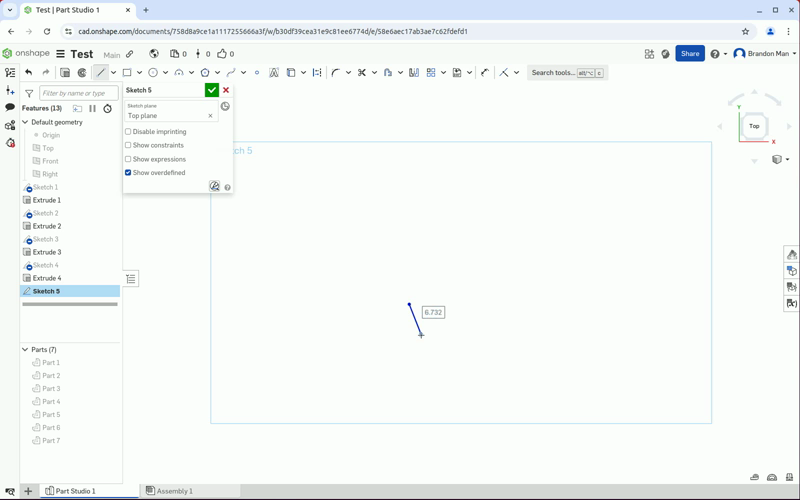
key_down(shift)
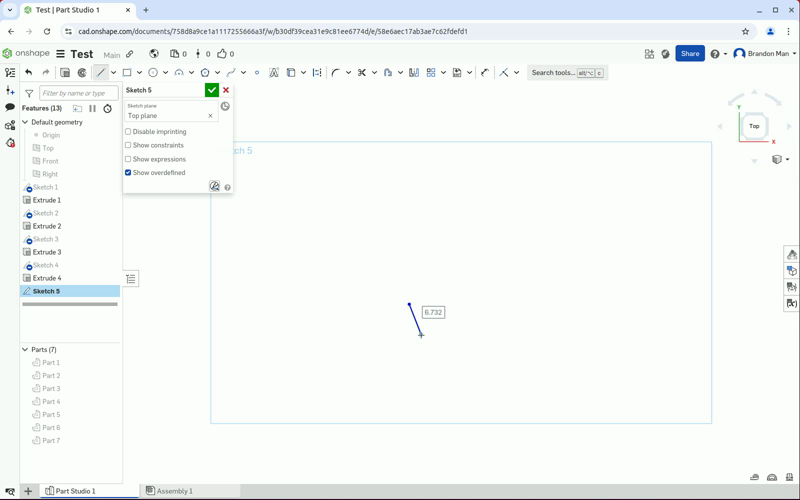
mouse_move(451, 334)
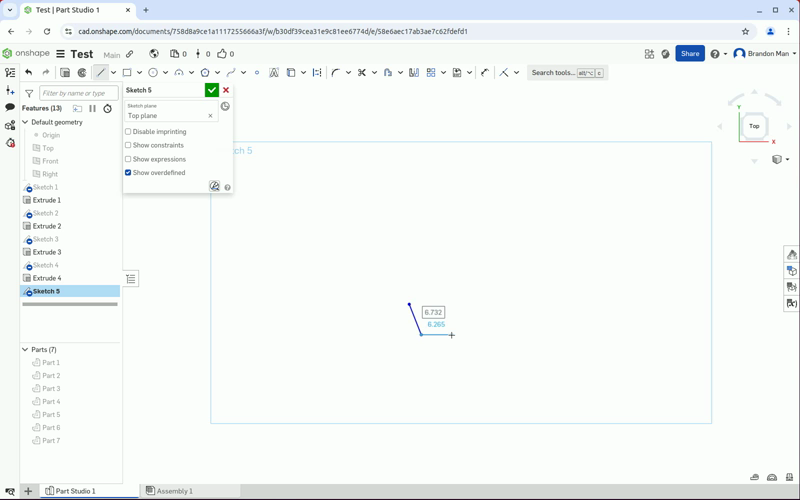
mouse_move(454, 339)
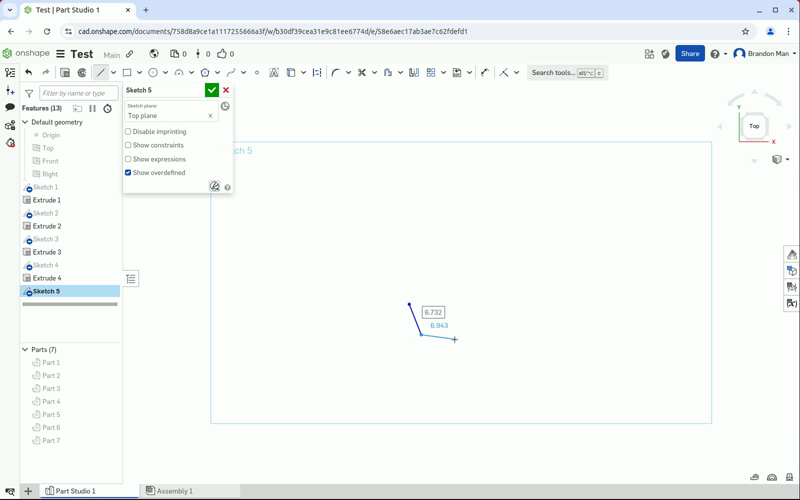
click(454, 339)
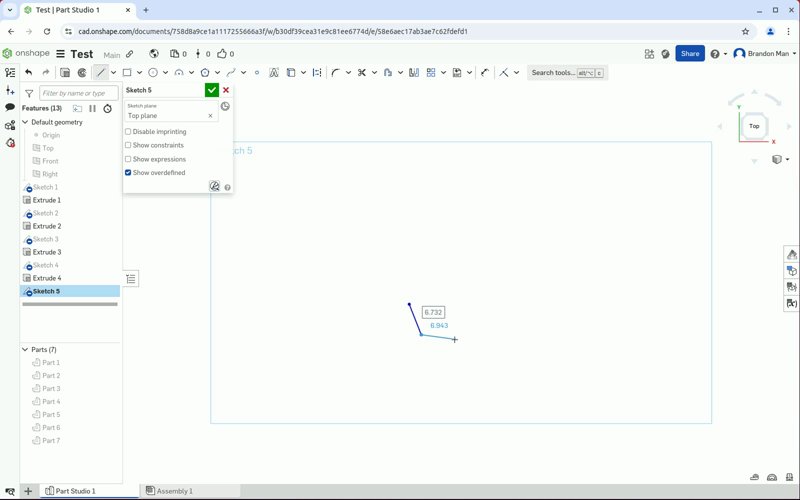
key_up(shift)
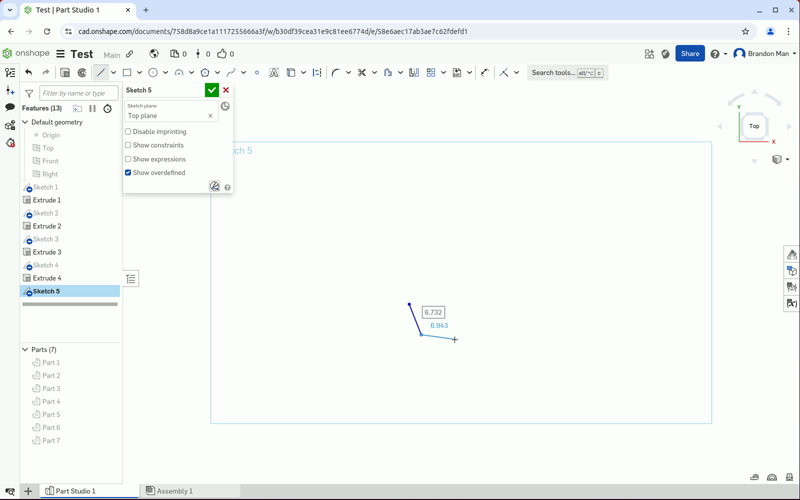
key(esc)
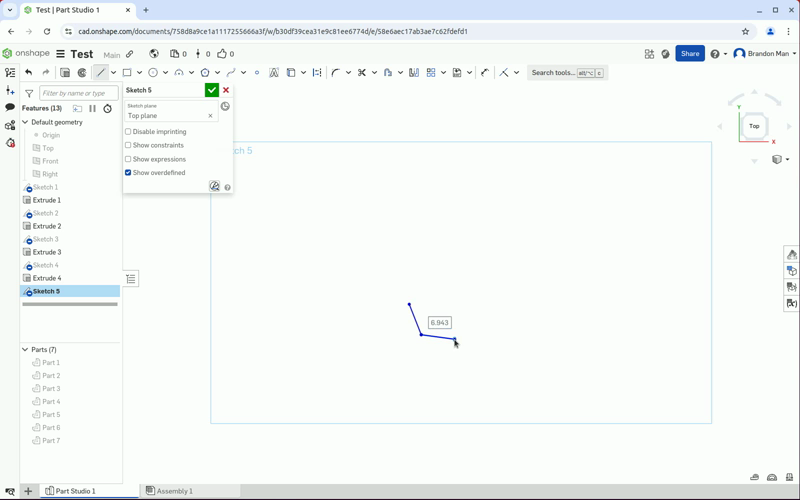
key(a)
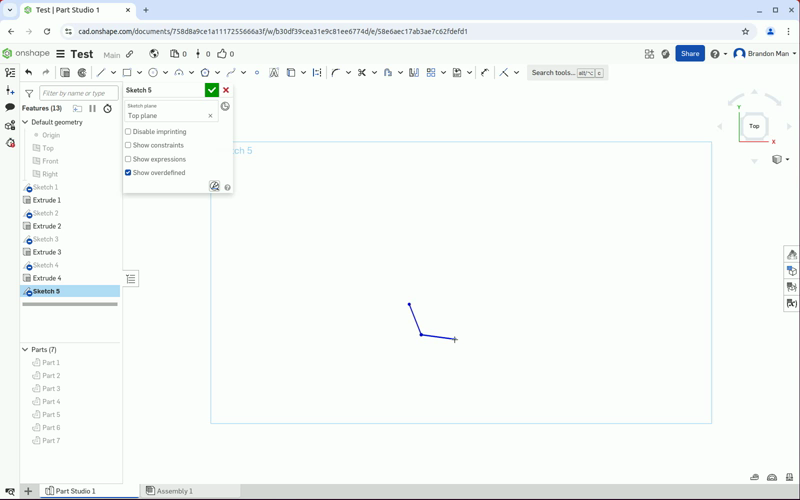
mouse_move(454, 339)
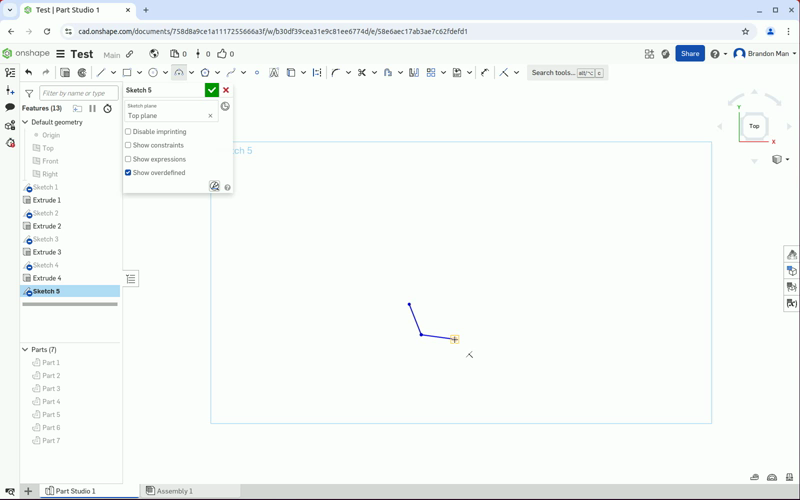
click(454, 339)
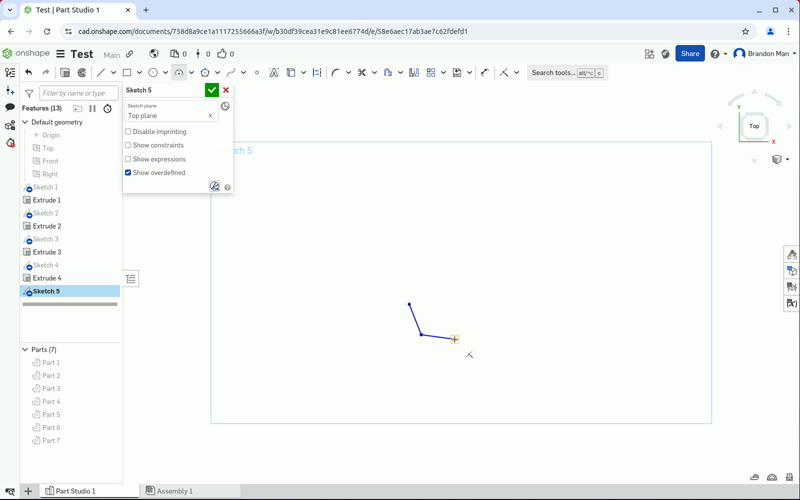
mouse_move(409, 304)
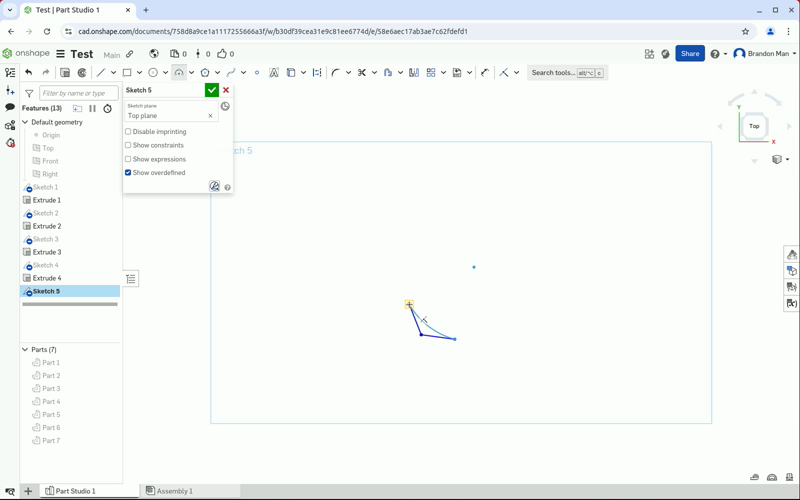
click(409, 304)
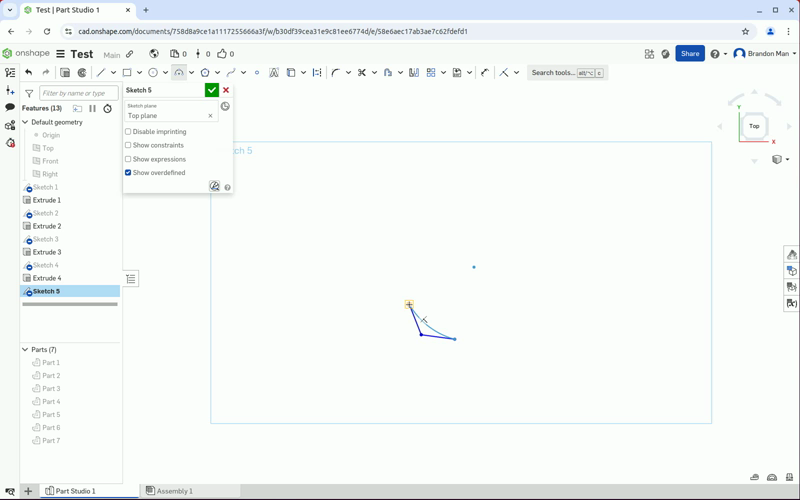
key_down(shift)
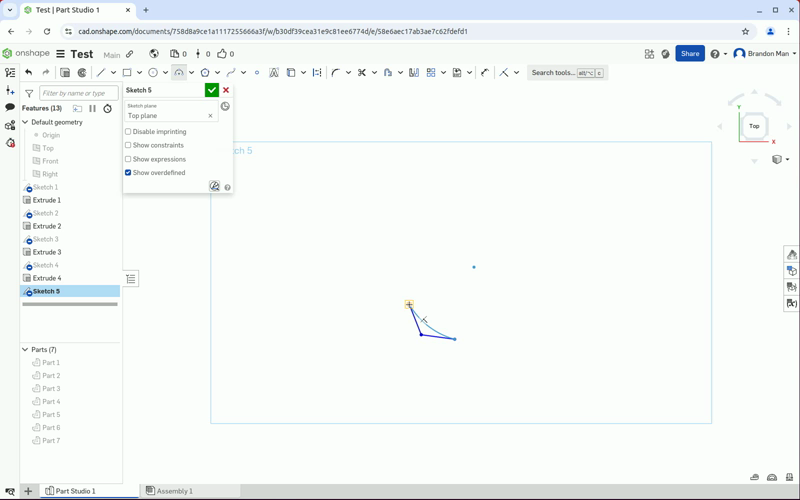
mouse_move(427, 327)
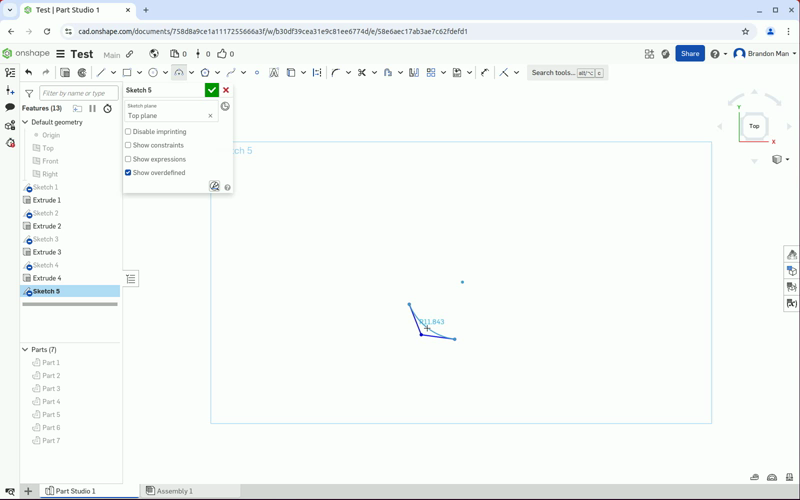
click(427, 327)
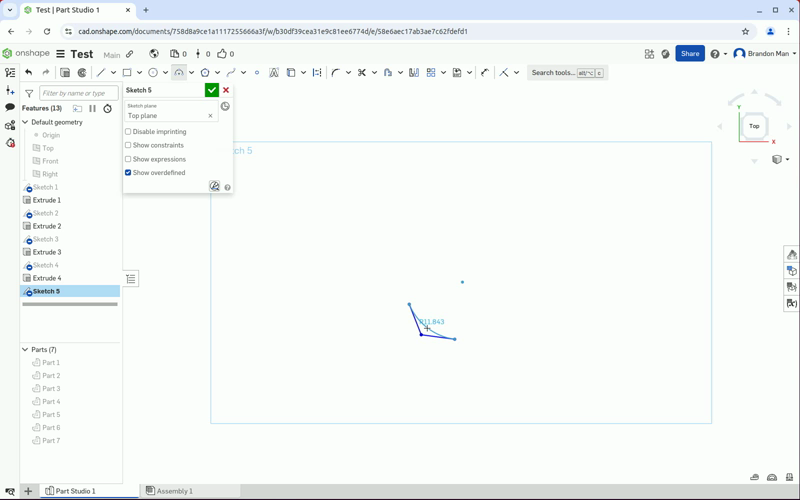
key_up(shift)
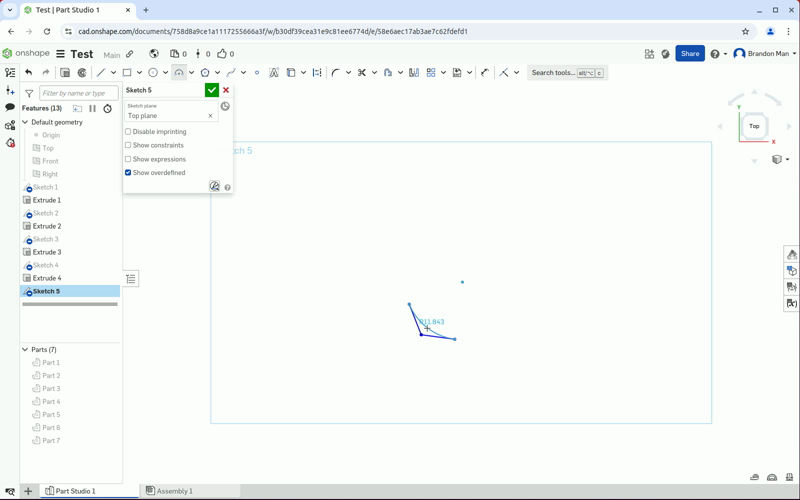
key(esc)
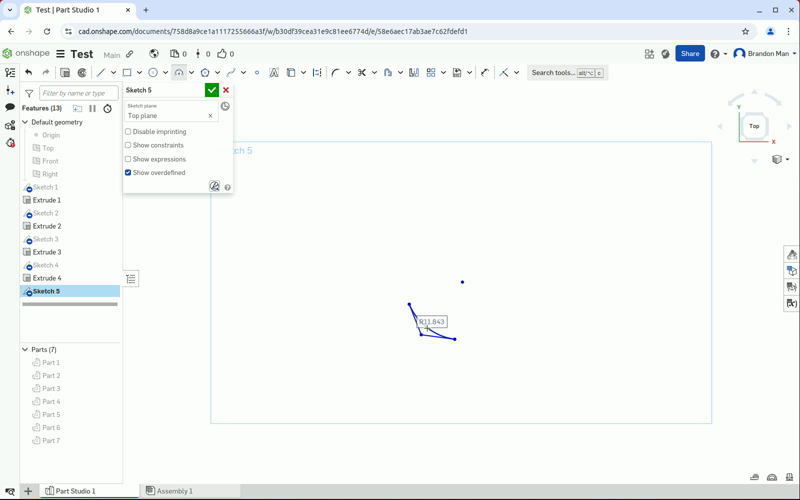
mouse_move(419, 322)
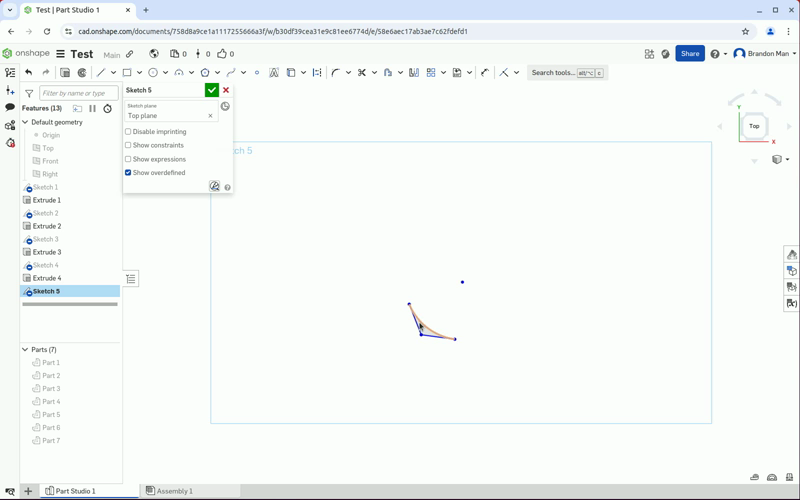
scroll(6)
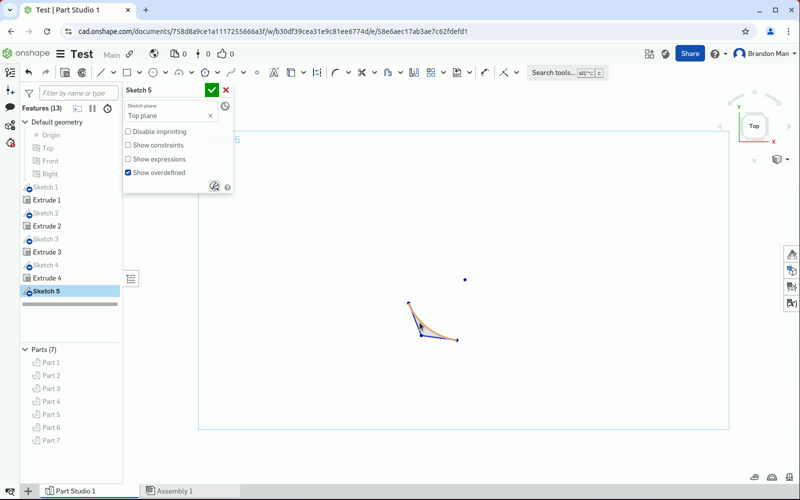
scroll(6)
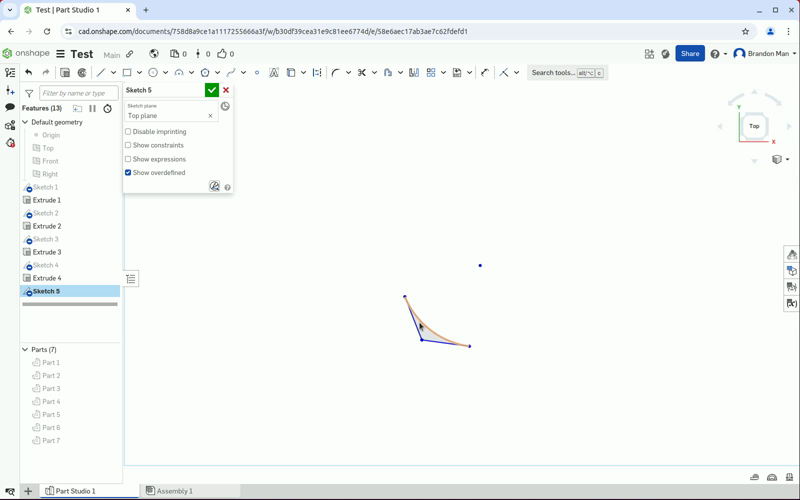
scroll(6)
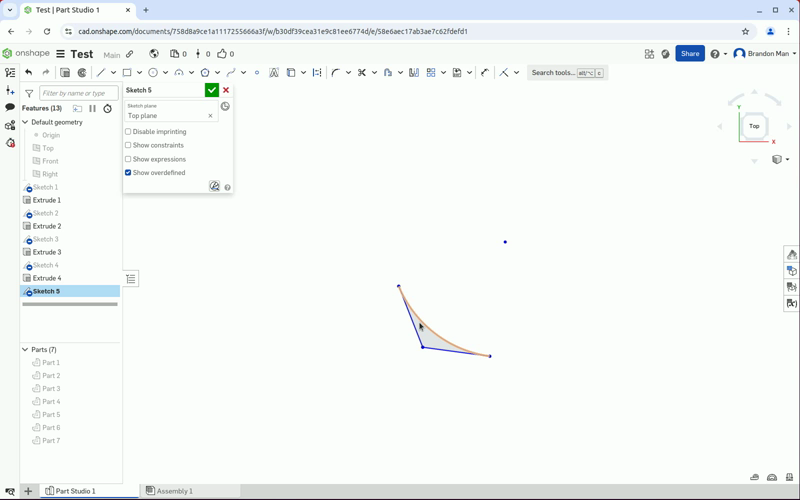
scroll(6)
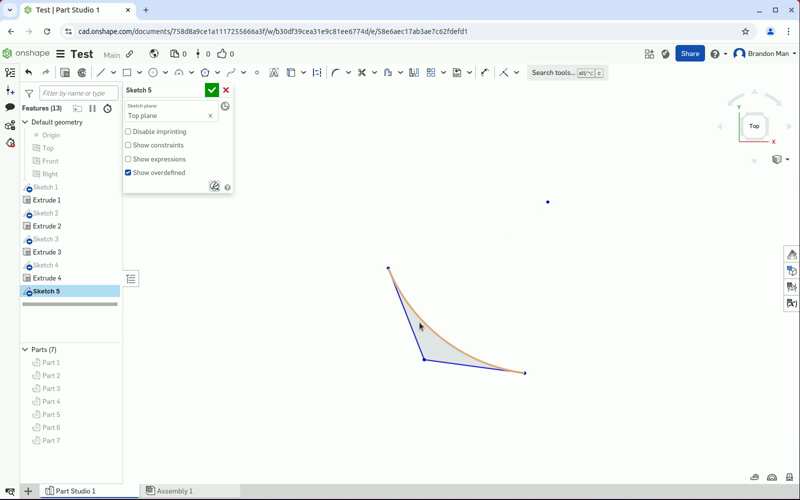
scroll(6)
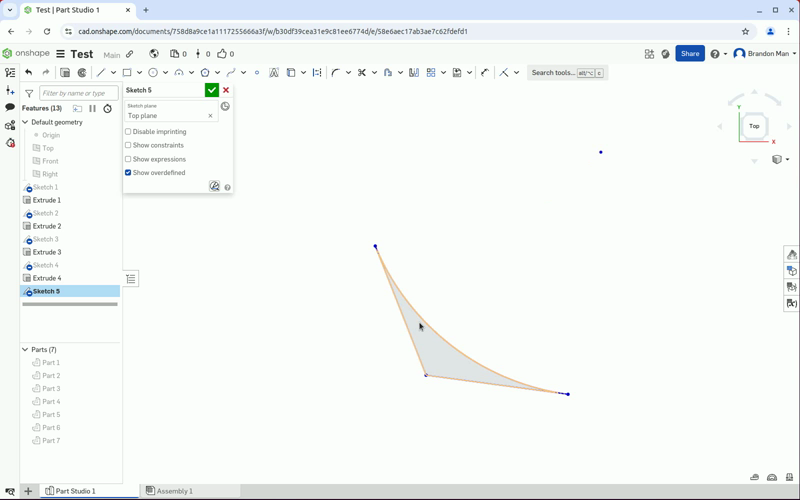
scroll(6)
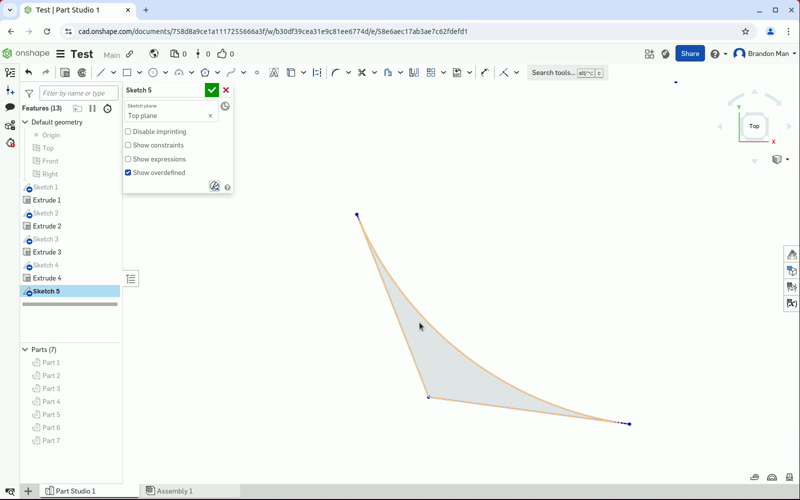
scroll(6)
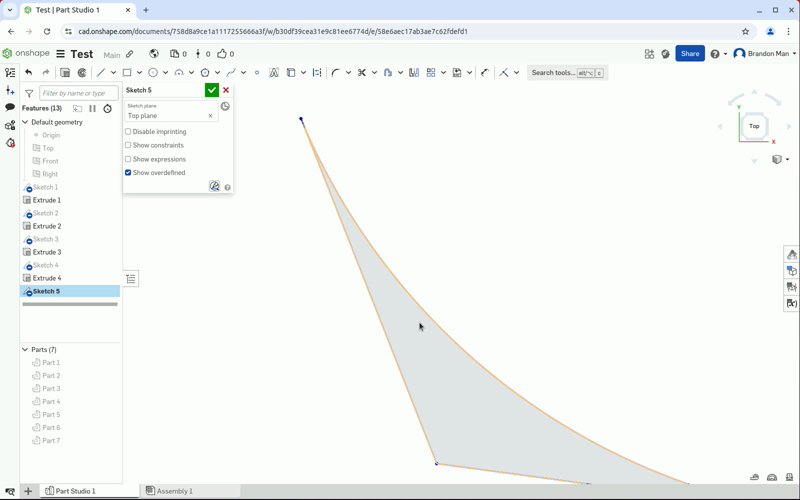
click(419, 322)
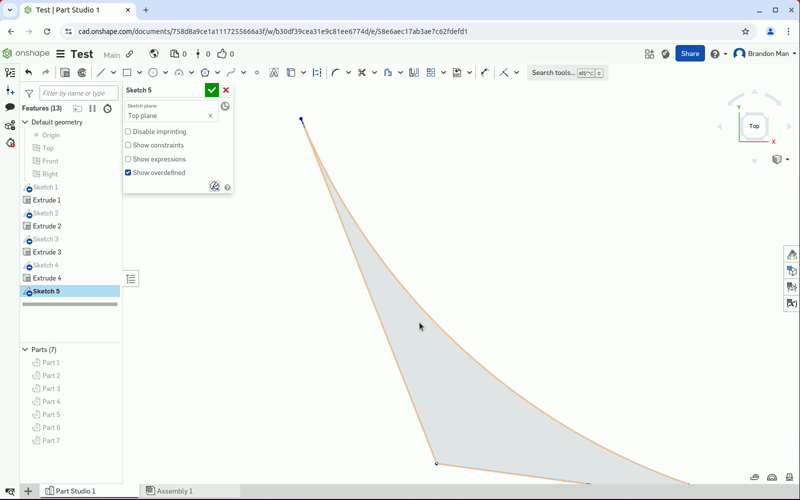
scroll(-6)
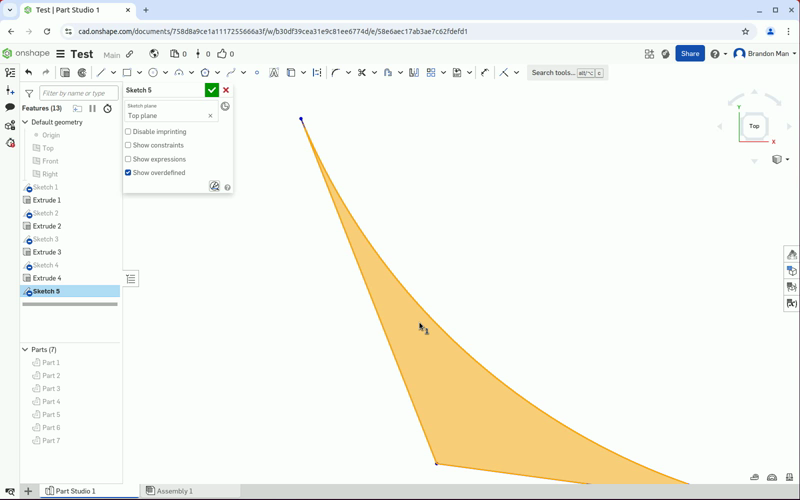
scroll(-6)
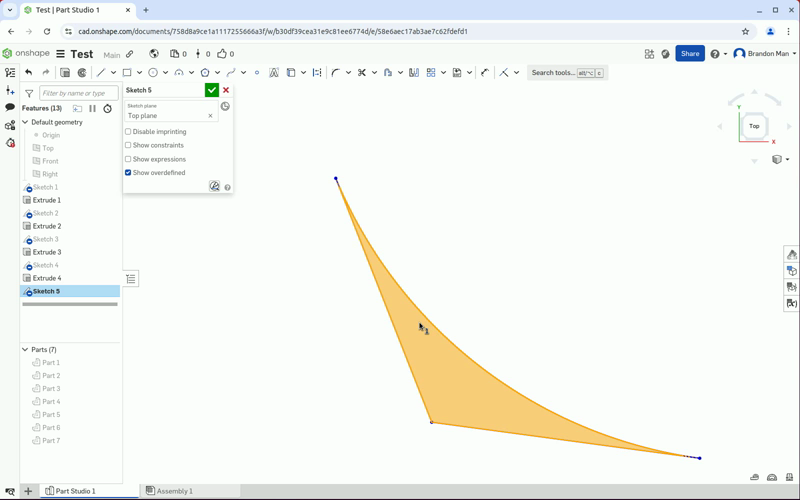
scroll(-6)
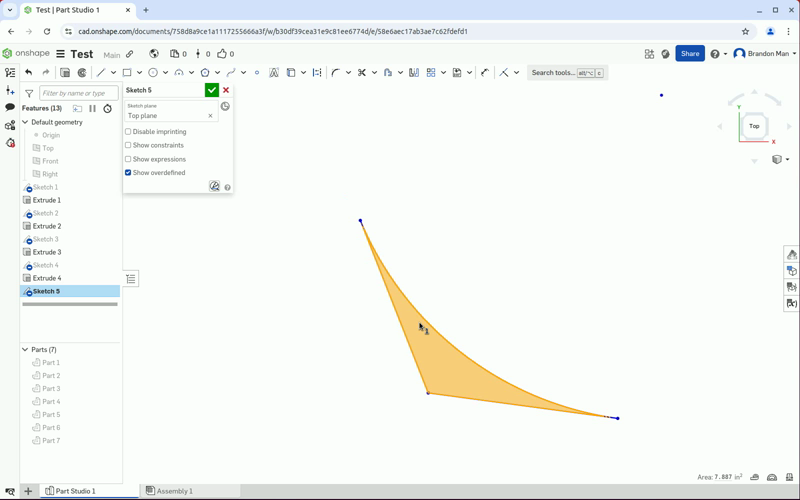
scroll(-6)
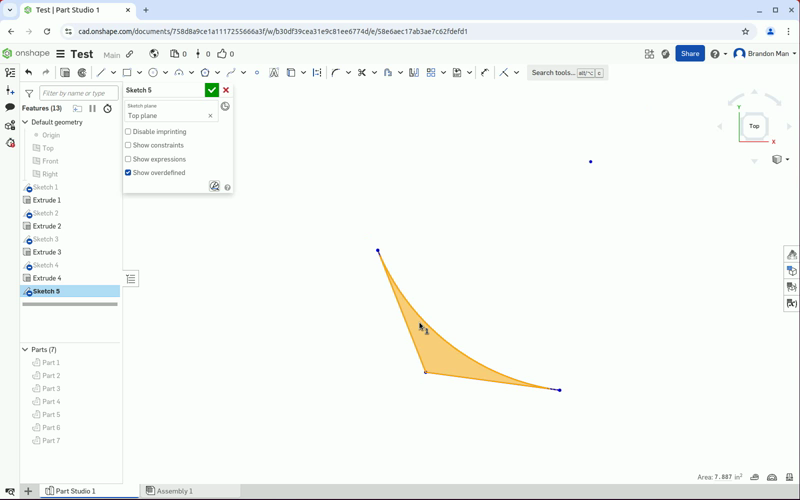
scroll(-6)
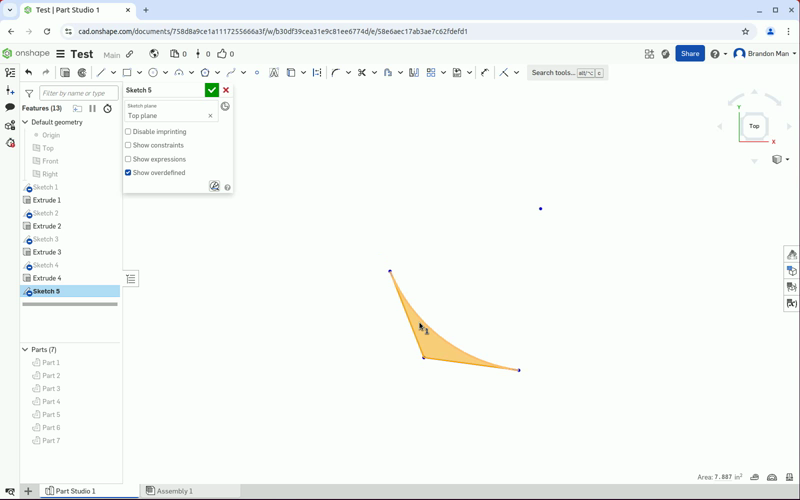
scroll(-6)
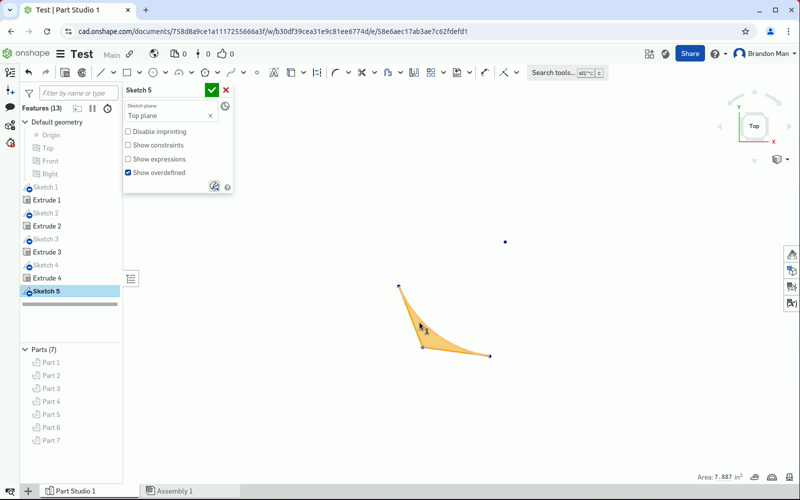
scroll(-6)
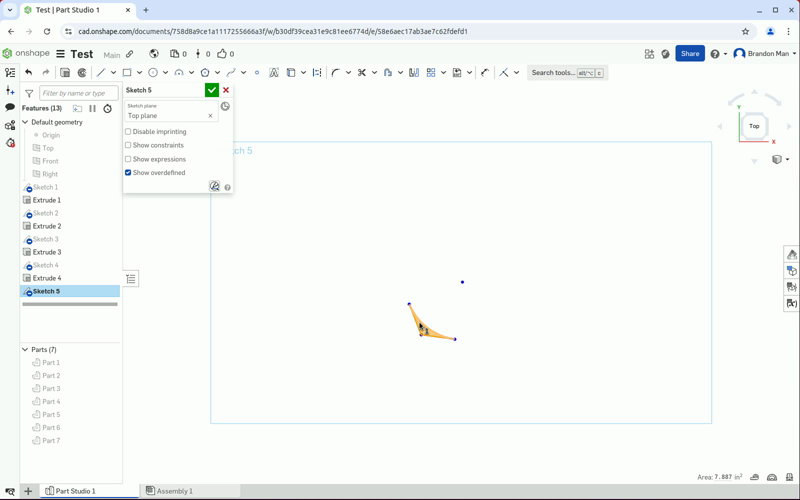
mouse_move(73, 352)
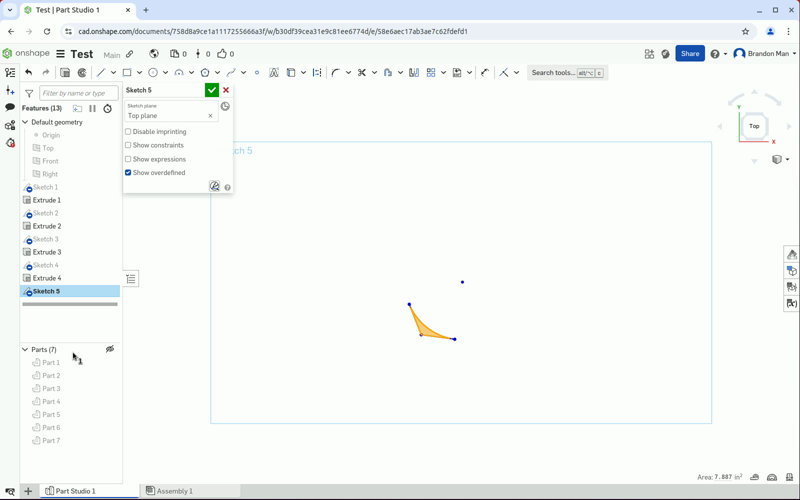
key(shift+y)
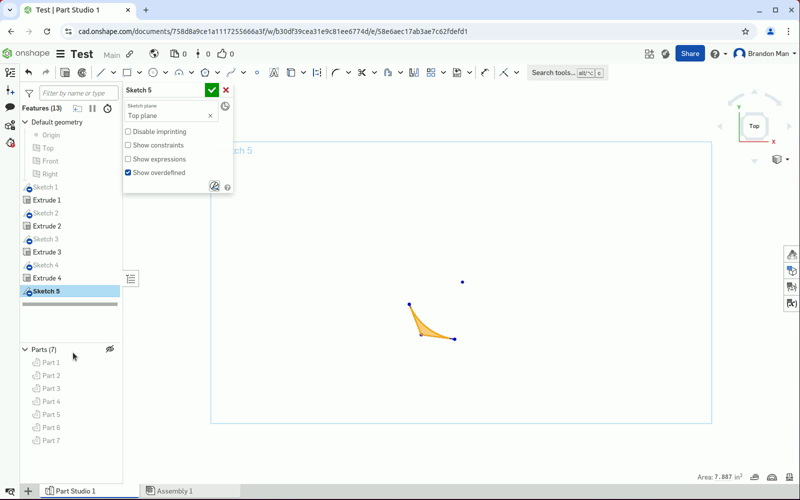
key(shift+e)
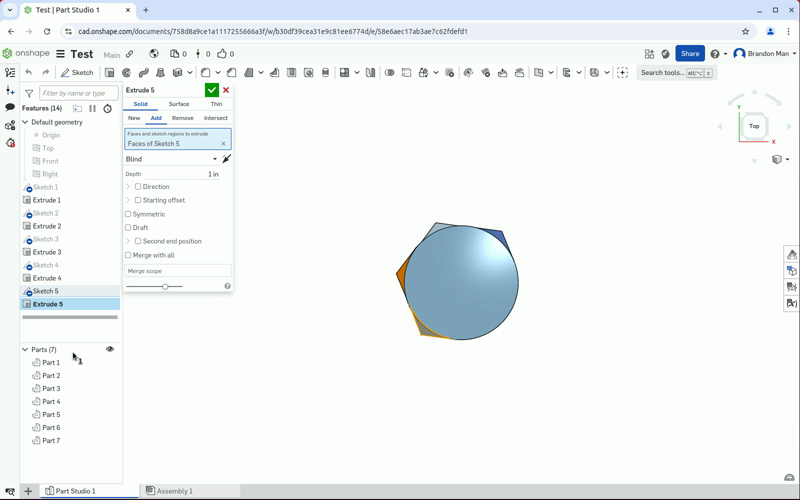
mouse_move(143, 106)
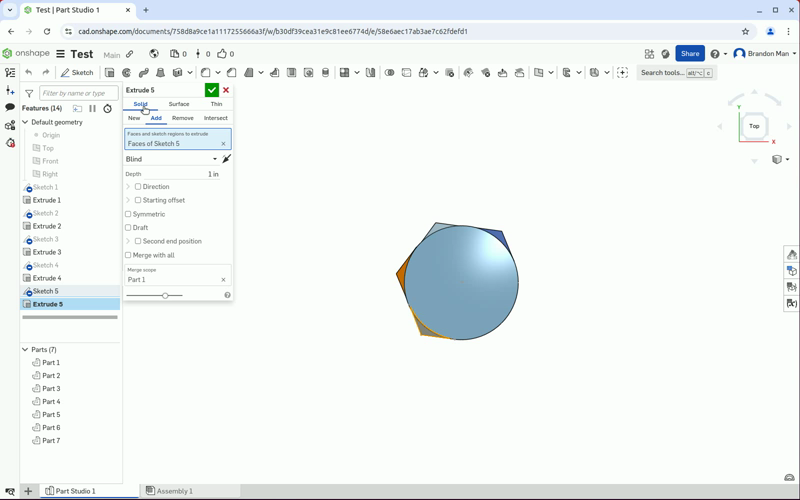
click(143, 106)
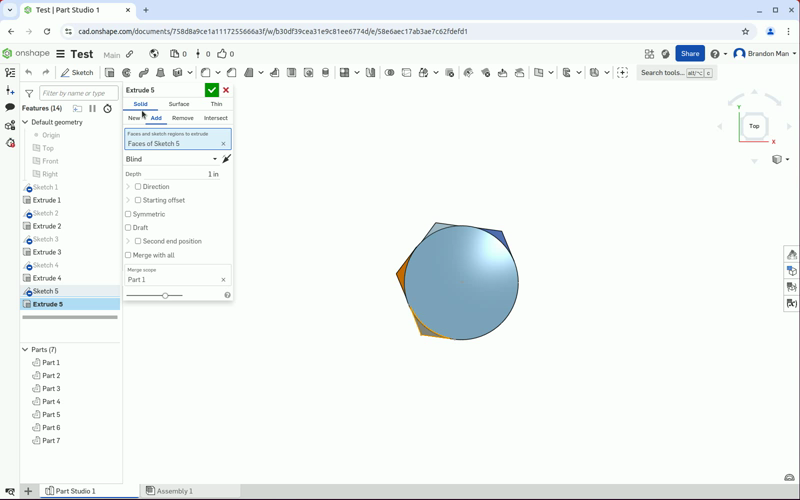
mouse_move(137, 120)
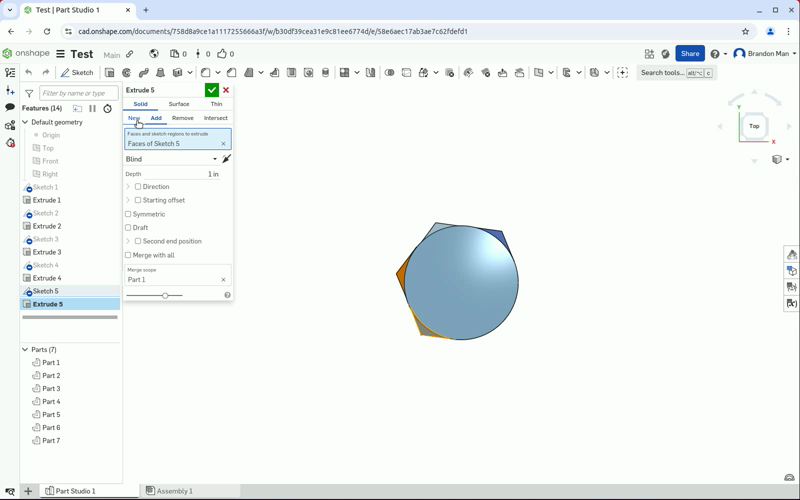
click(137, 120)
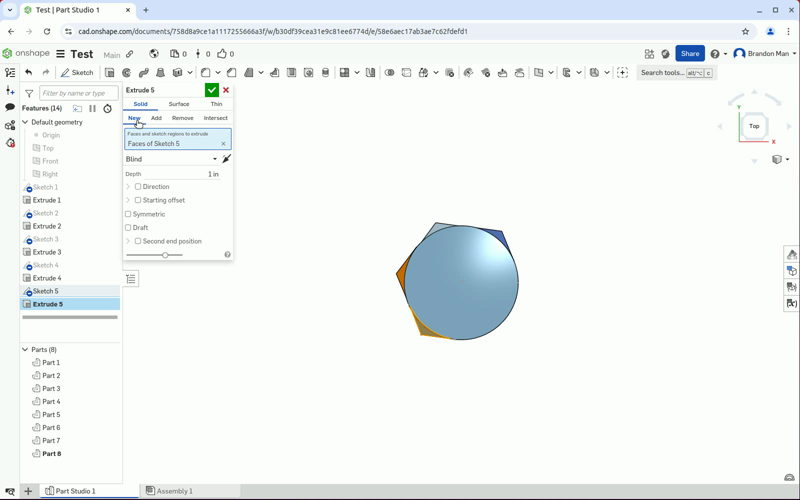
key(tab, 4)
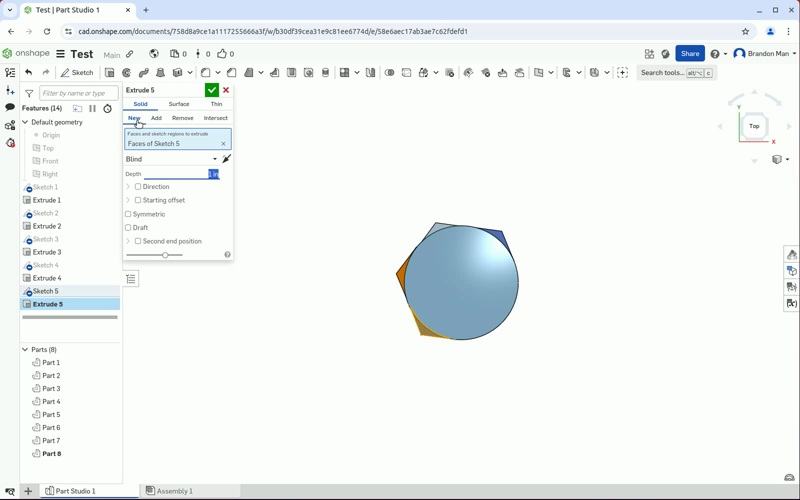
text(7.703)
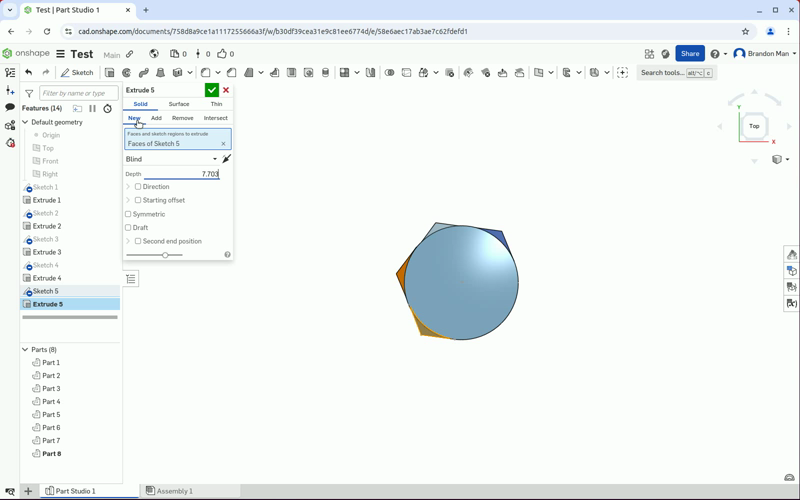
key(enter)
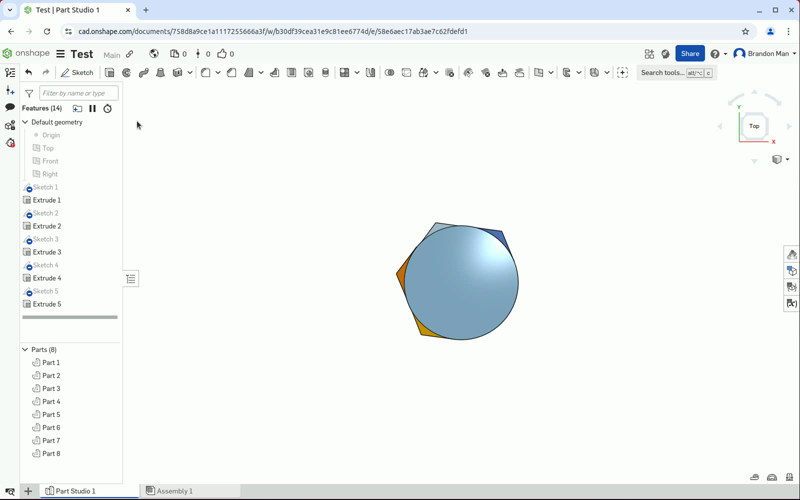
key(shift+h)
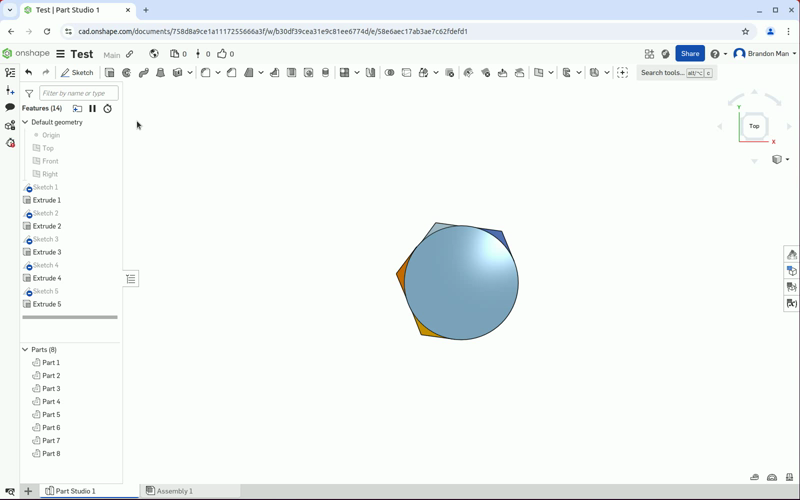
key(shift+h)
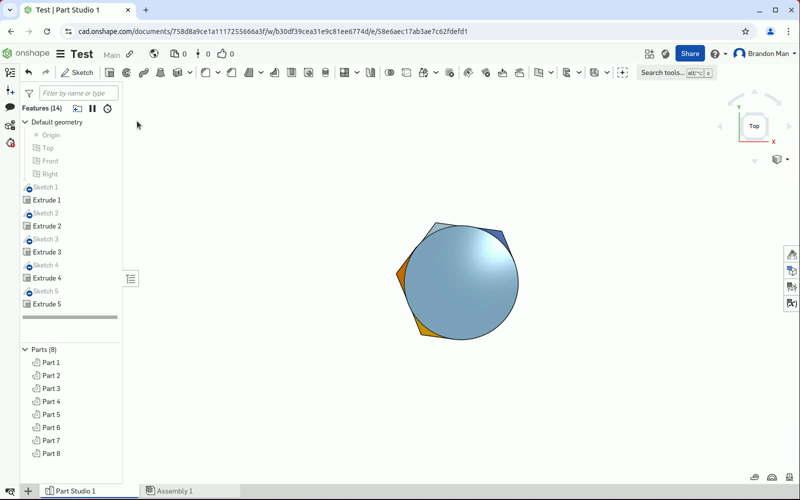
mouse_move(73, 189)
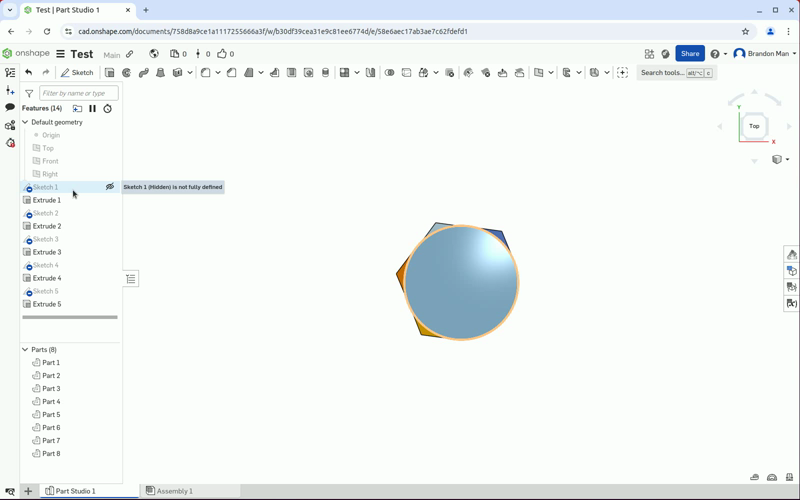
click(73, 189)
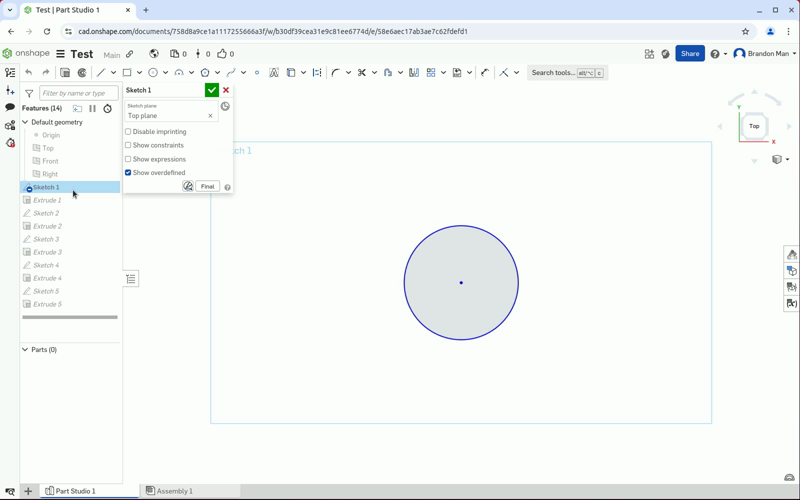
mouse_move(229, 92)
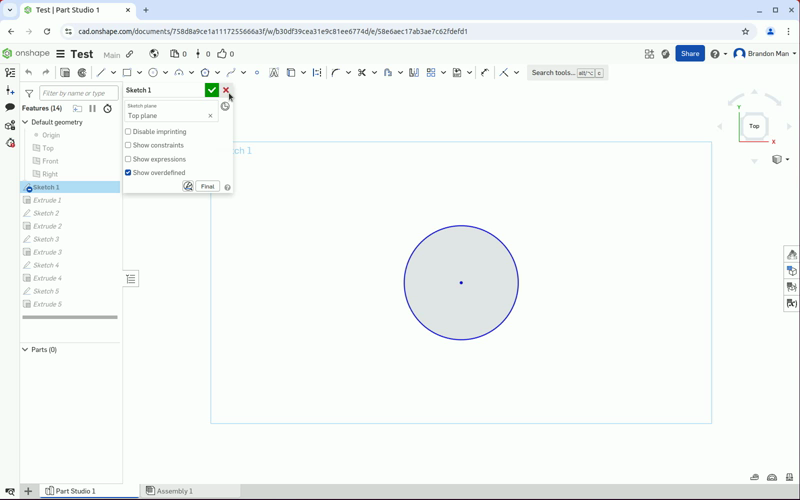
click(229, 92)
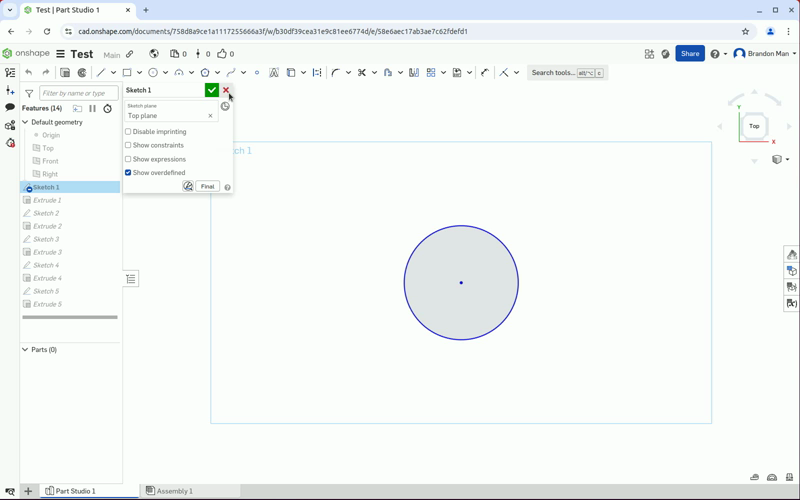
key(shift+s)
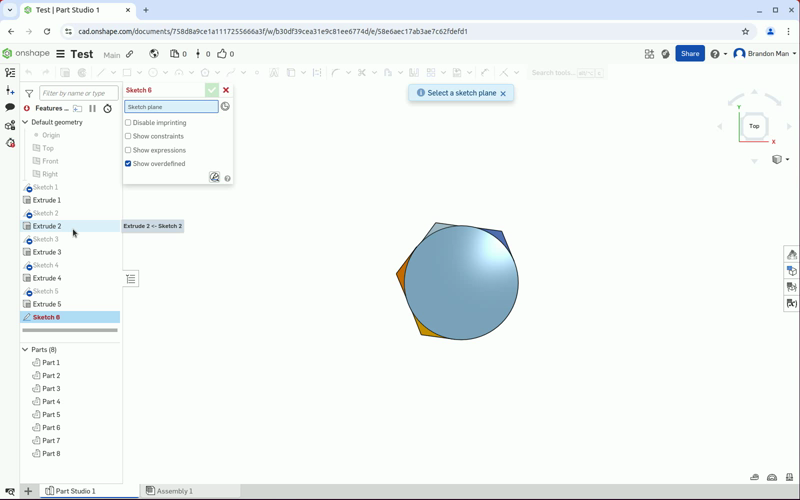
scroll(3)
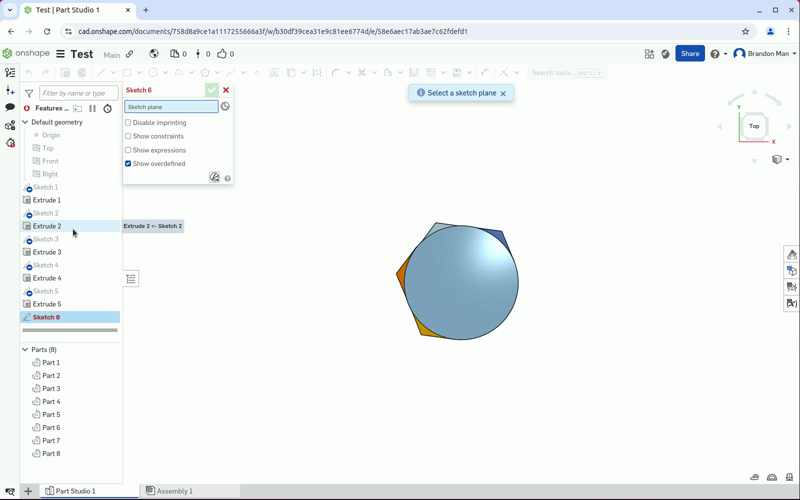
mouse_move(73, 150)
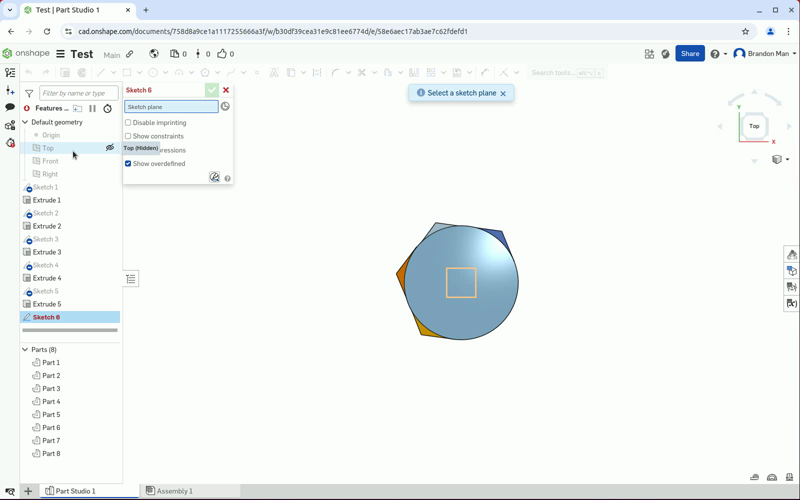
click(73, 150)
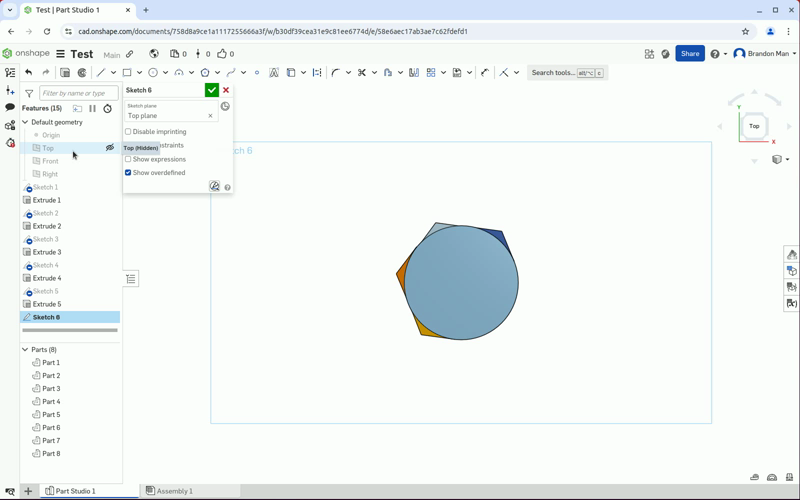
mouse_move(73, 352)
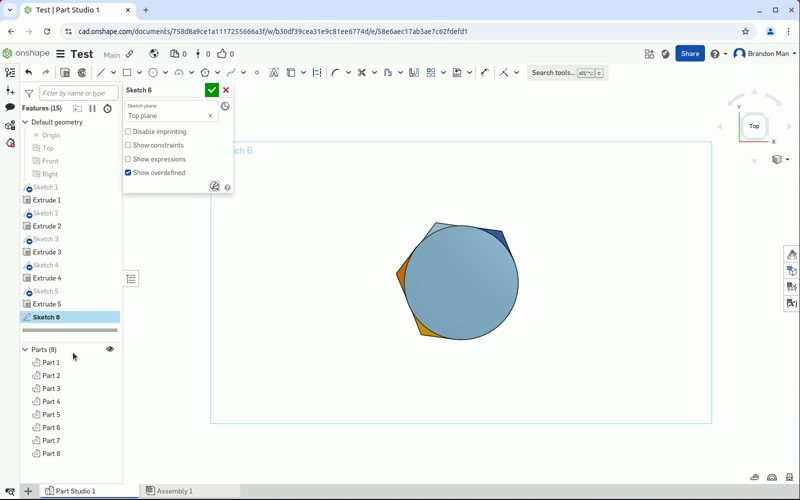
key(y)
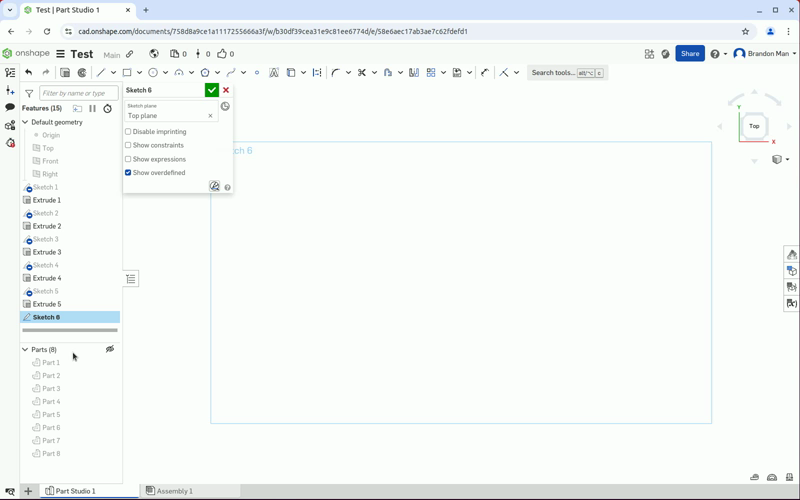
key(l)
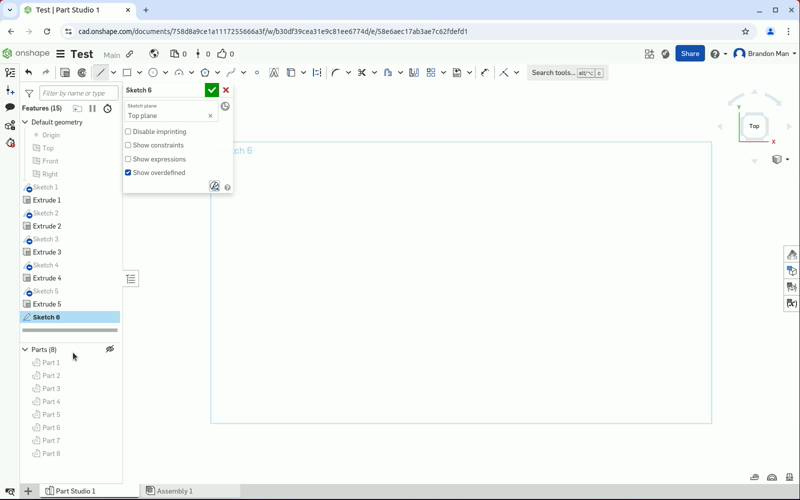
key_down(shift)
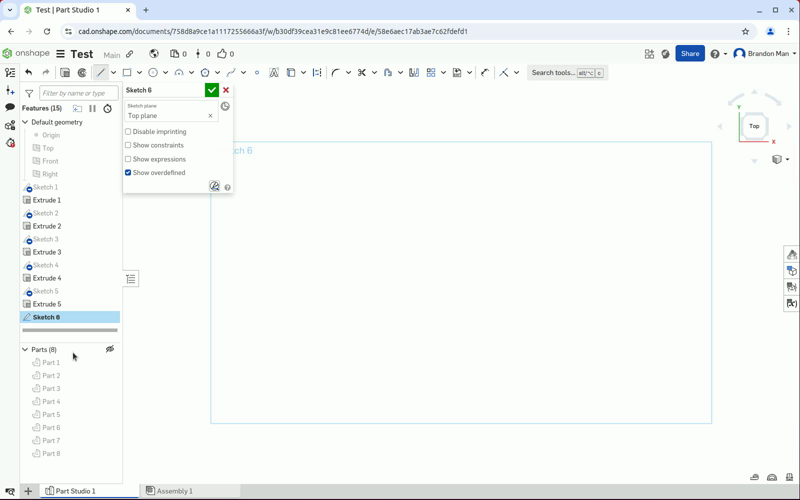
mouse_move(452, 339)
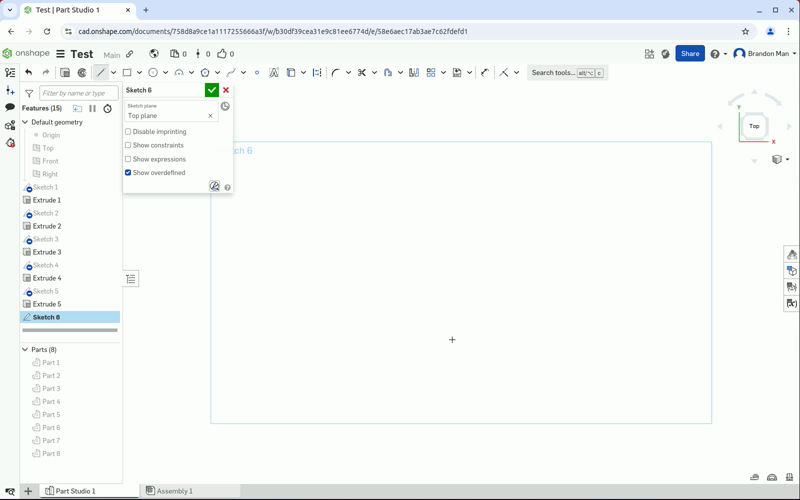
click(452, 339)
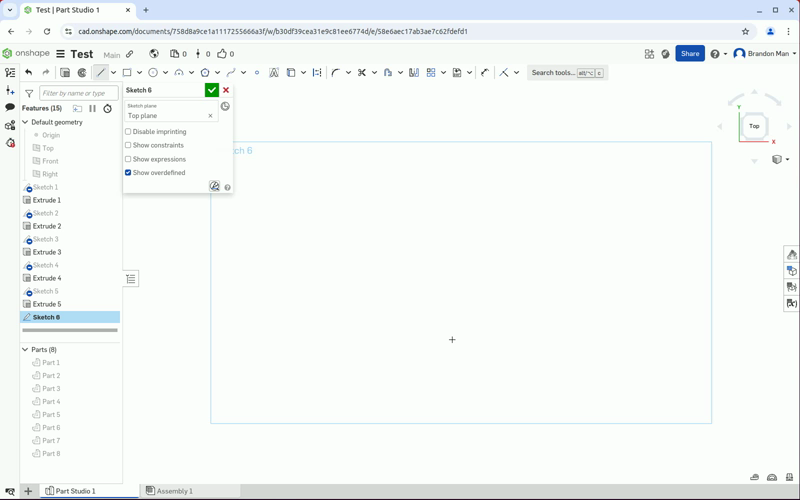
key_up(shift)
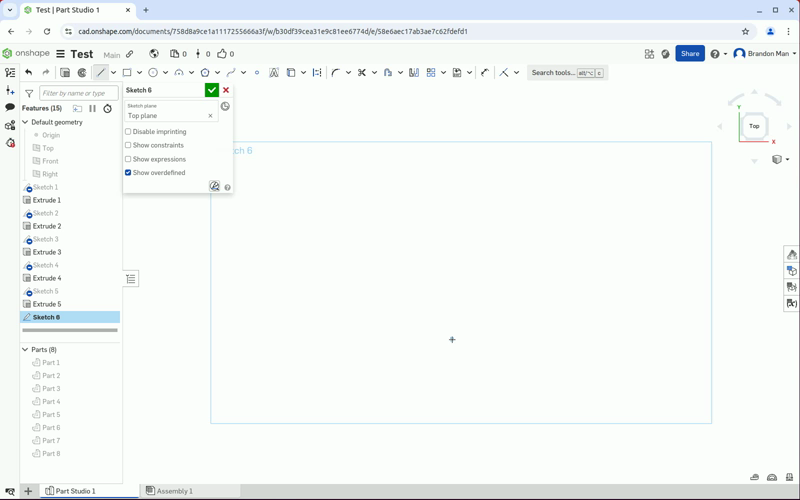
key_down(shift)
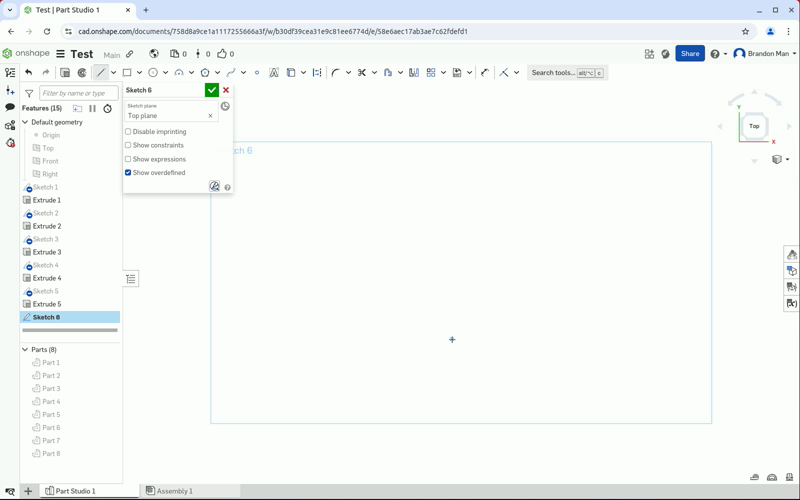
mouse_move(482, 339)
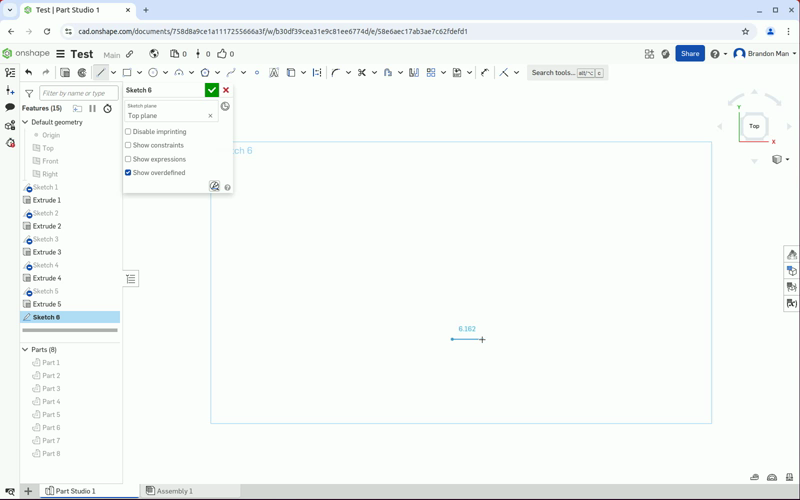
mouse_move(485, 343)
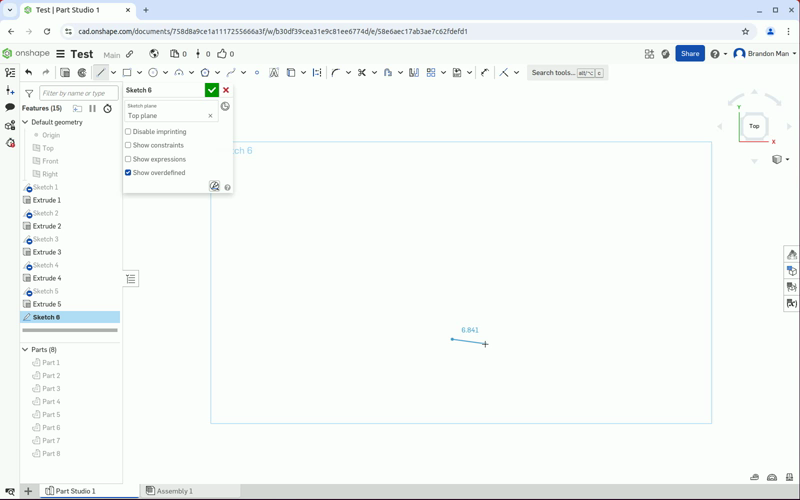
click(485, 343)
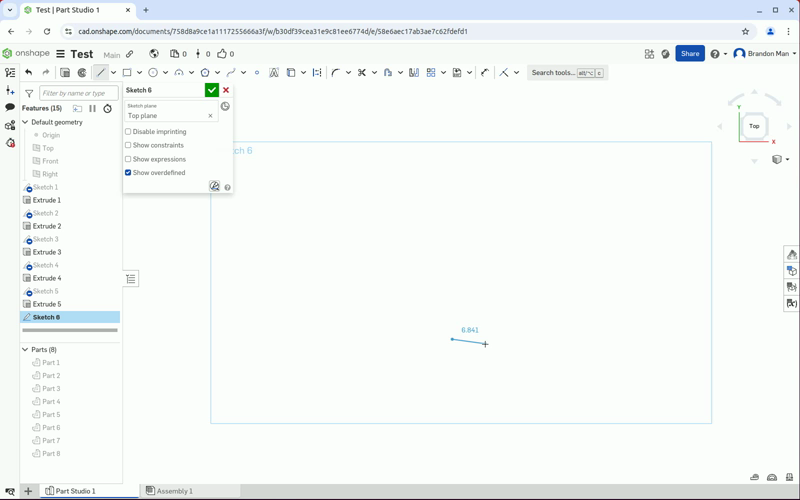
key_up(shift)
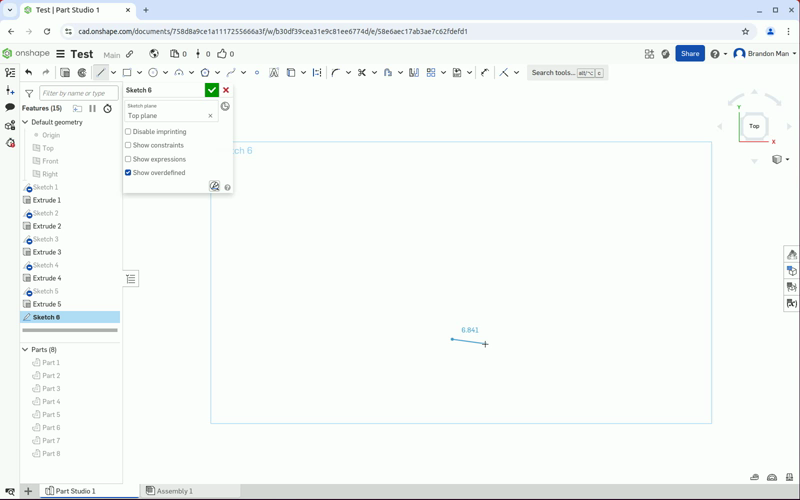
key_down(shift)
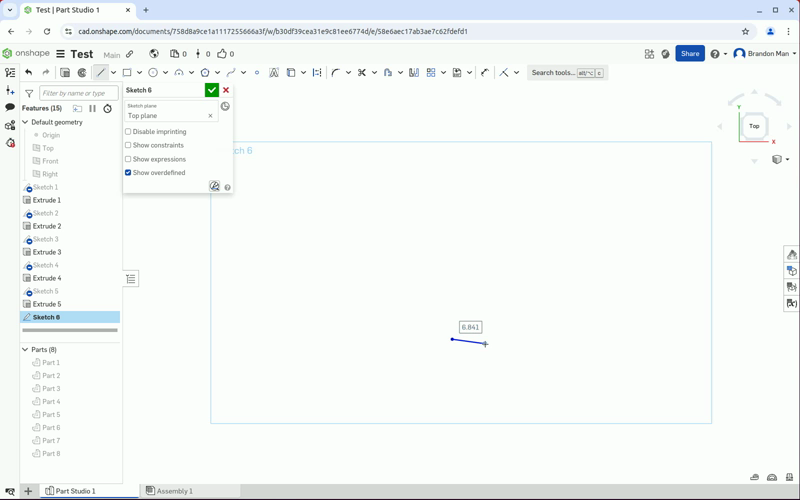
mouse_move(515, 343)
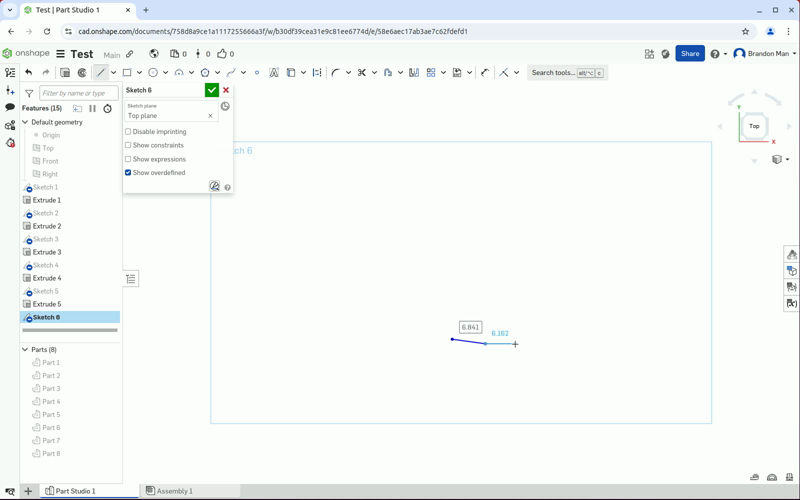
mouse_move(504, 317)
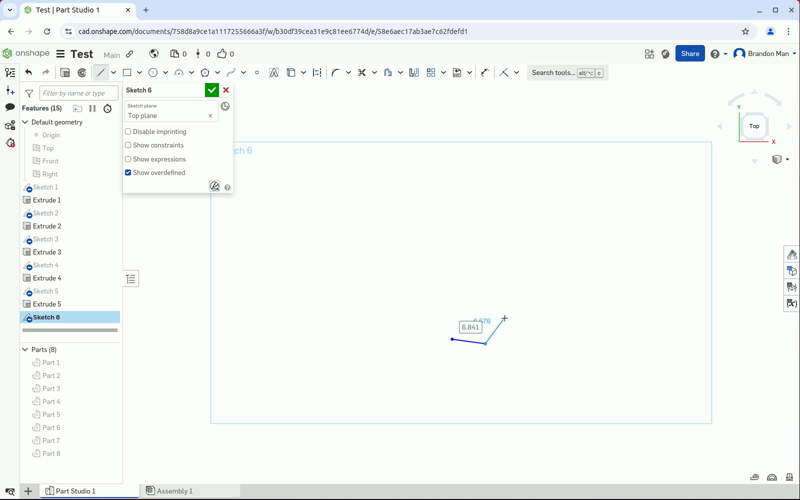
click(504, 317)
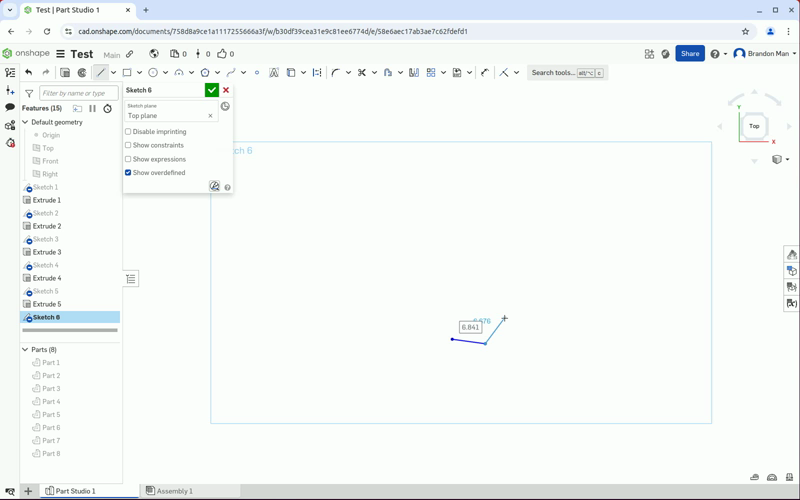
key_up(shift)
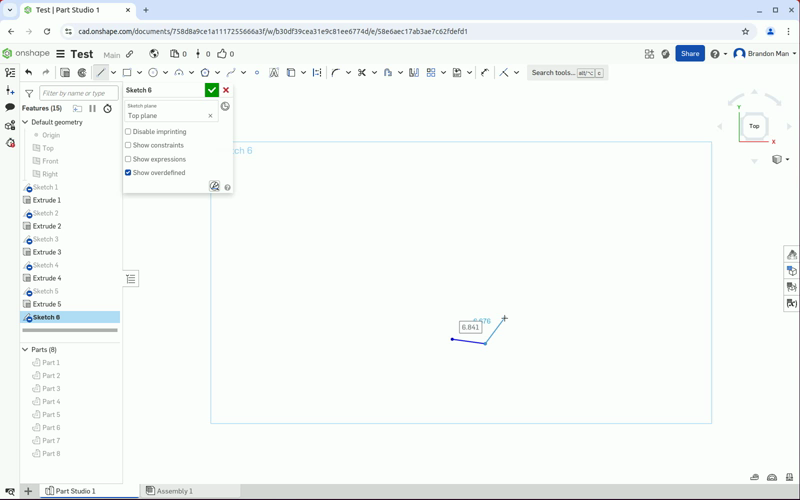
key(esc)
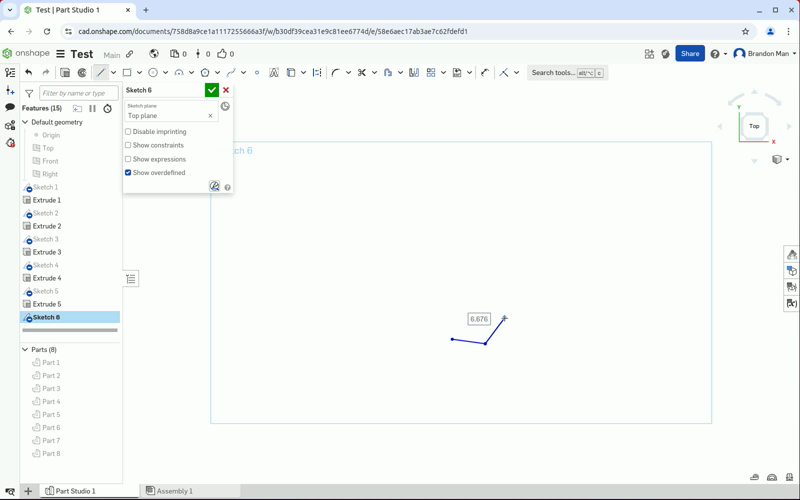
key(a)
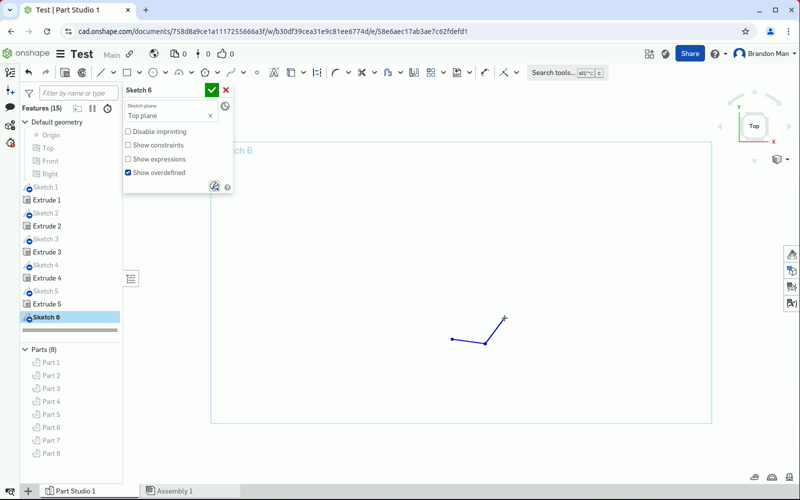
mouse_move(504, 317)
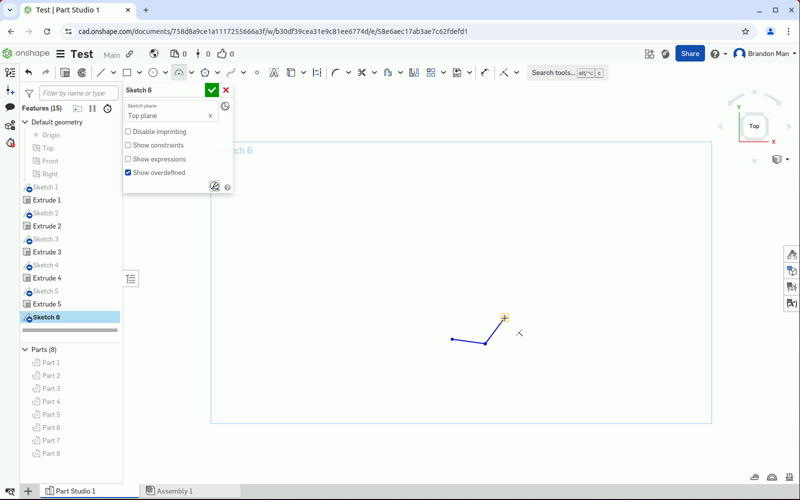
click(504, 317)
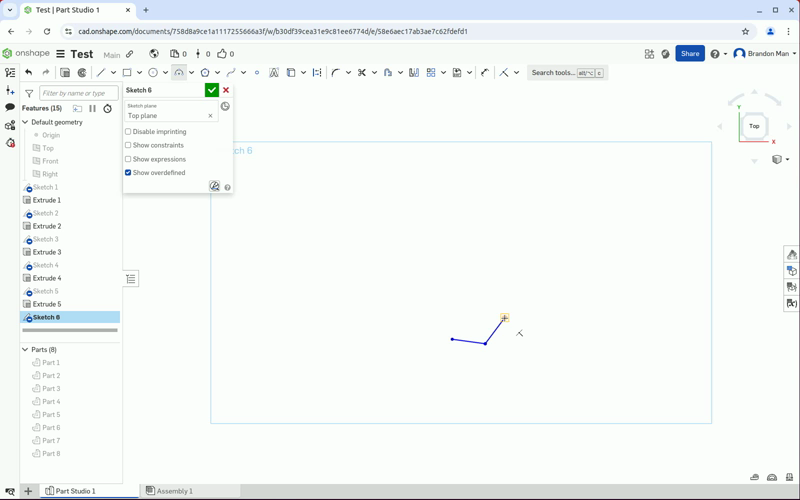
mouse_move(452, 339)
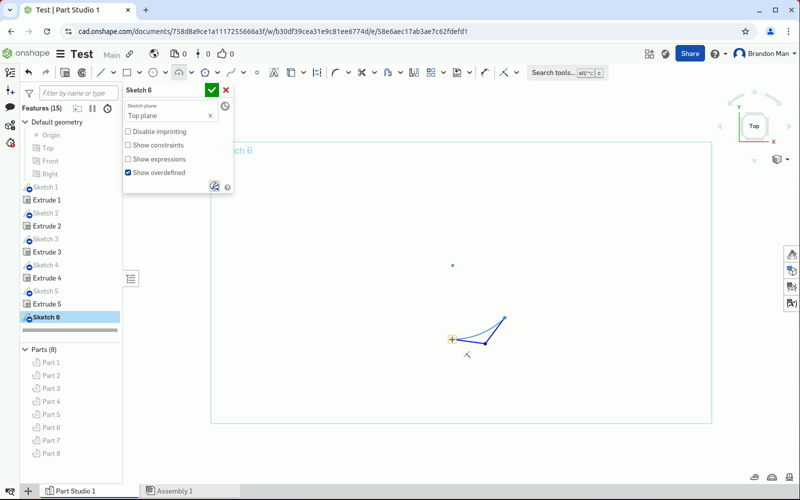
click(452, 339)
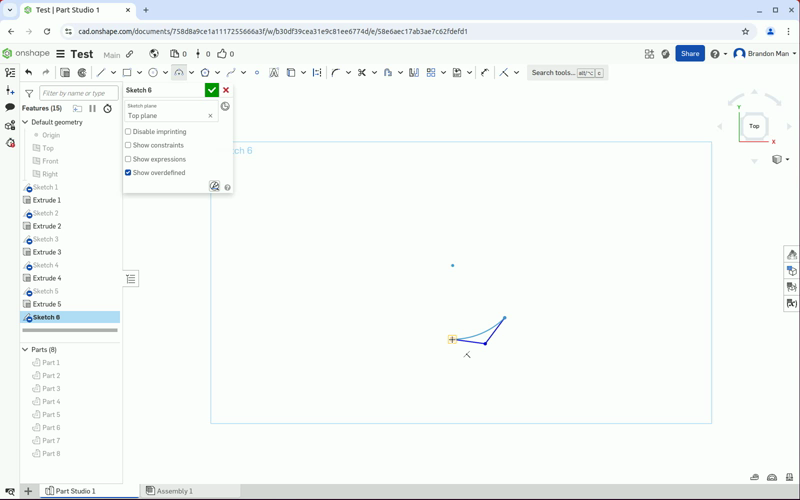
key_down(shift)
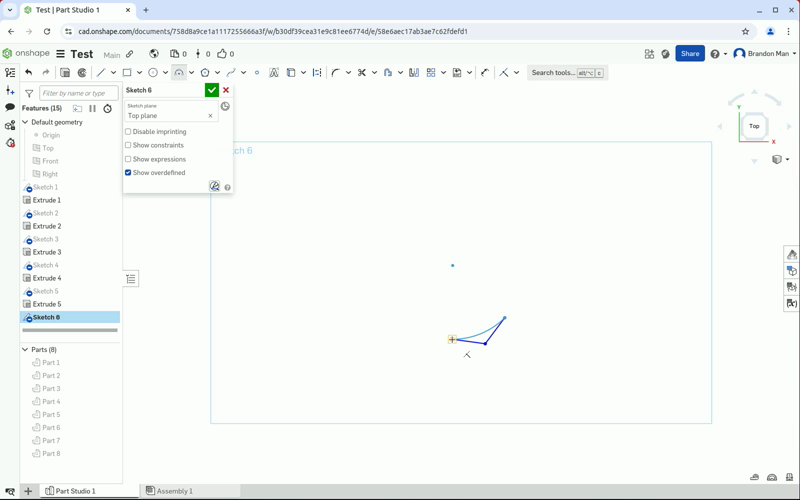
mouse_move(481, 335)
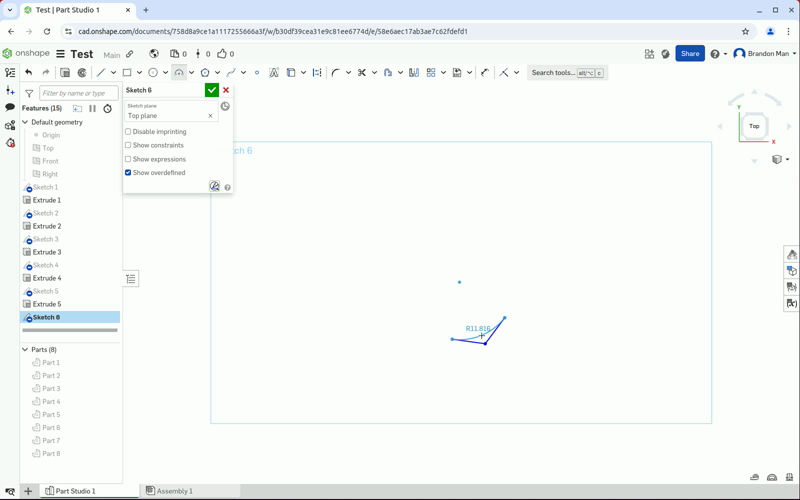
click(481, 335)
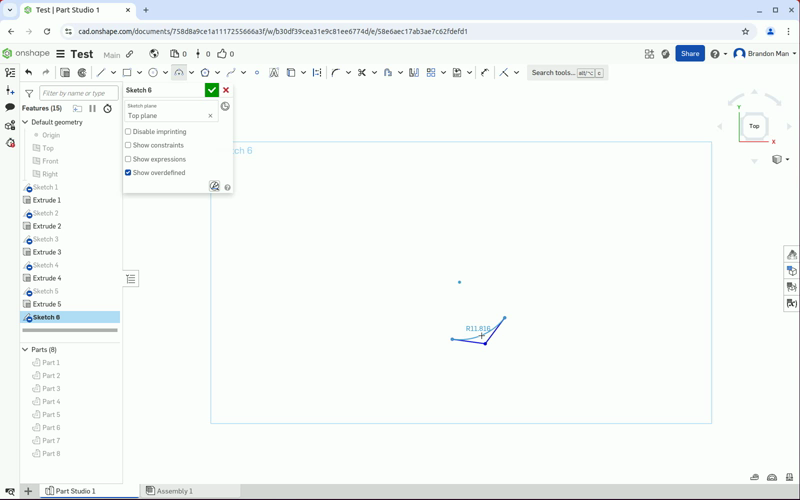
key_up(shift)
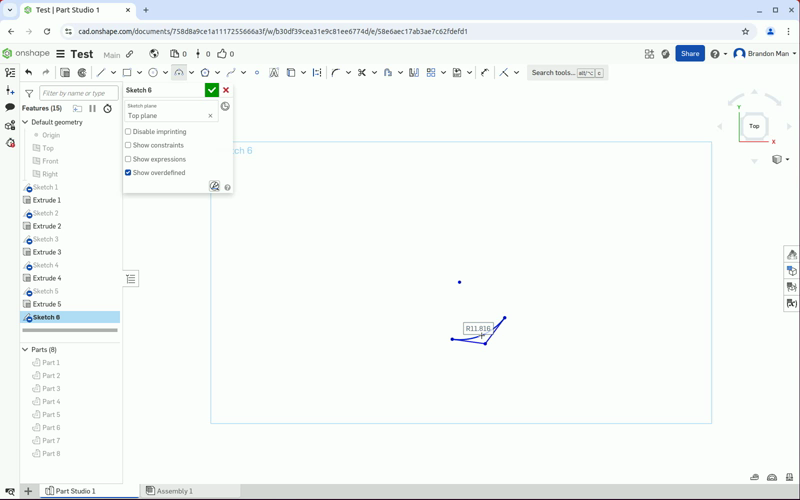
key(esc)
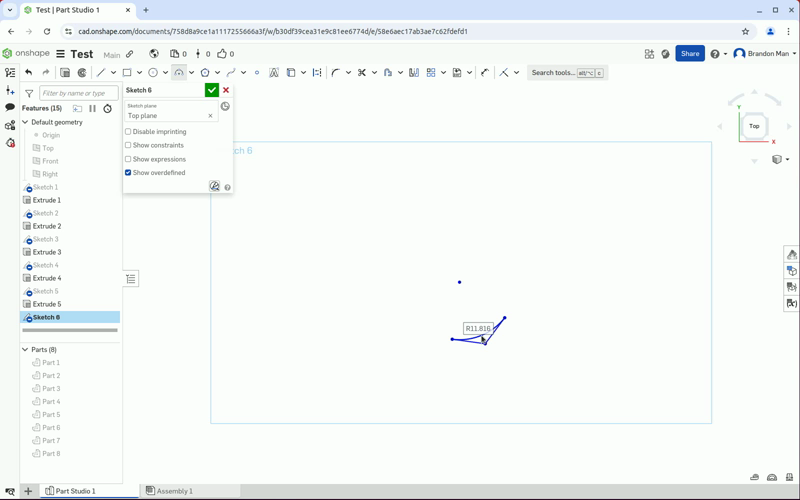
mouse_move(471, 341)
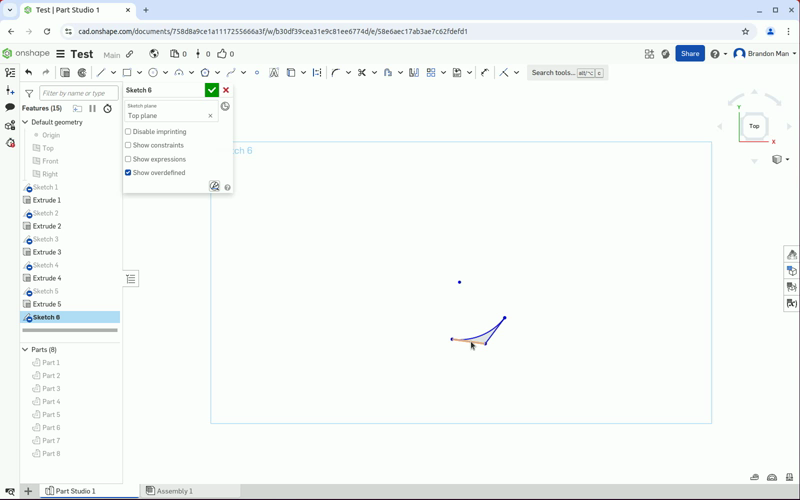
scroll(6)
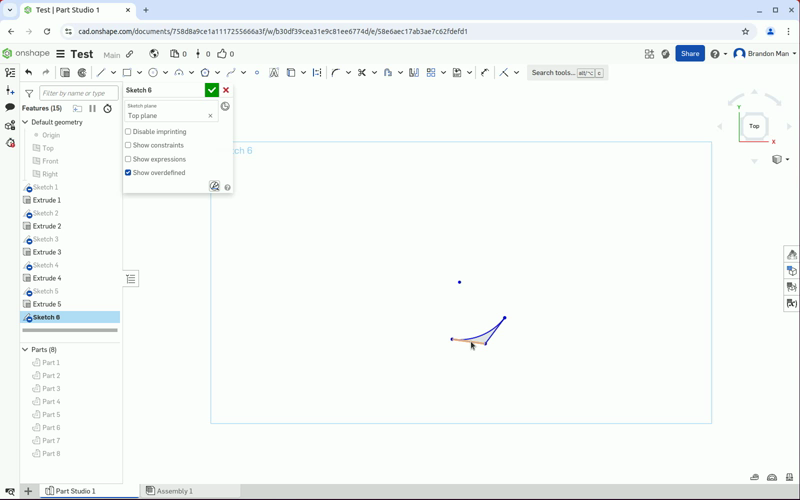
scroll(6)
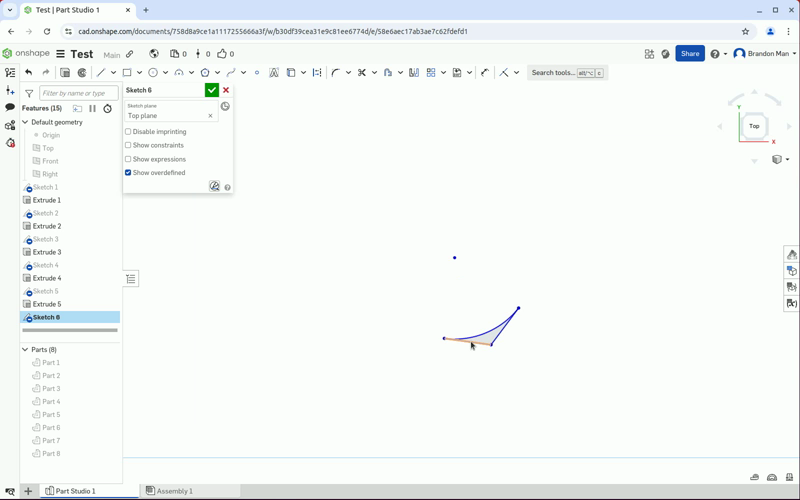
scroll(6)
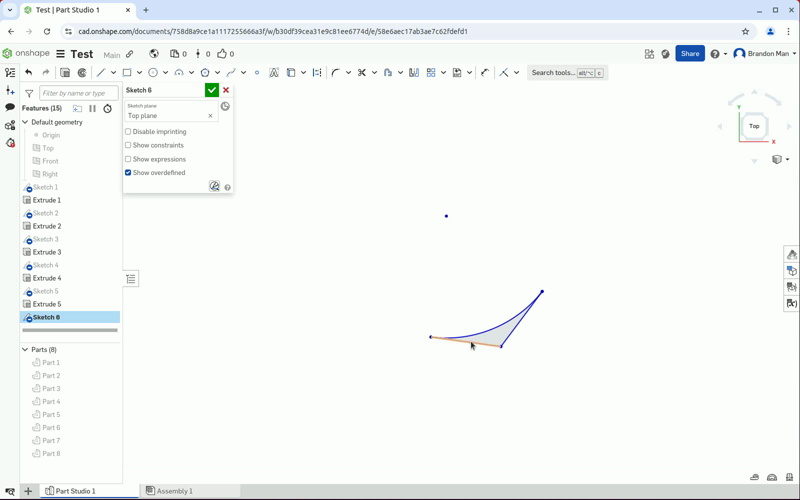
scroll(6)
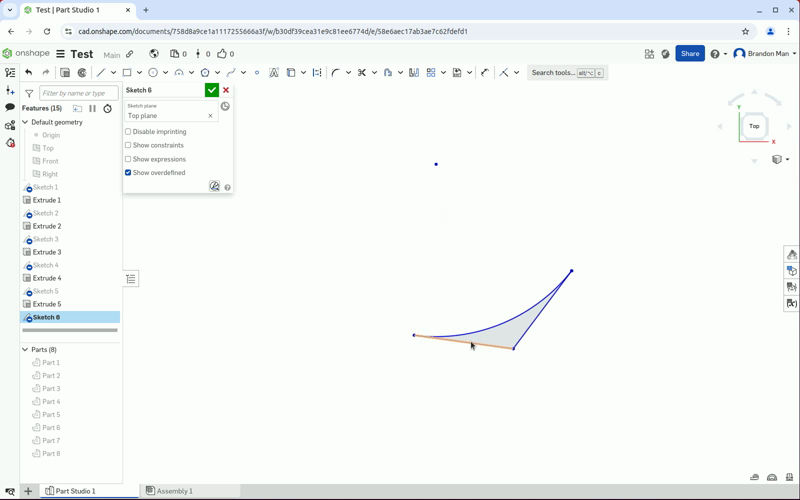
scroll(6)
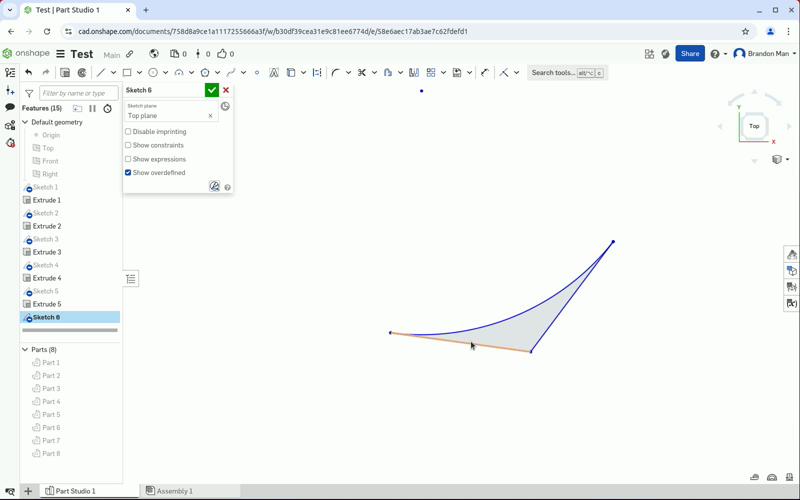
scroll(6)
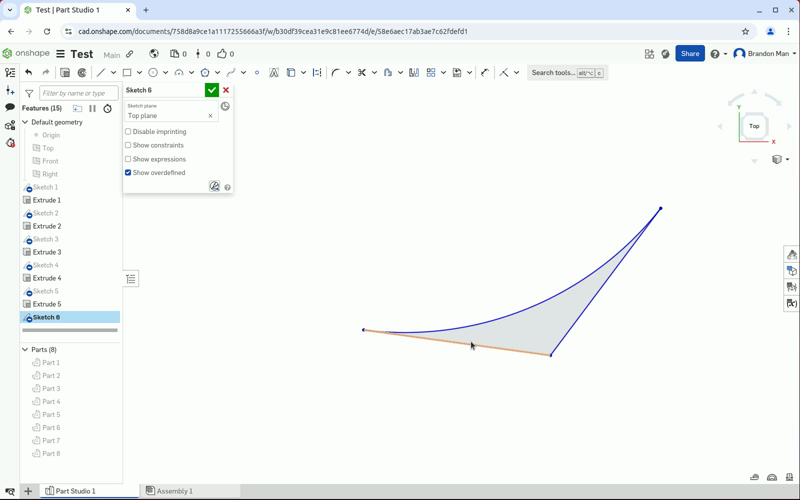
scroll(6)
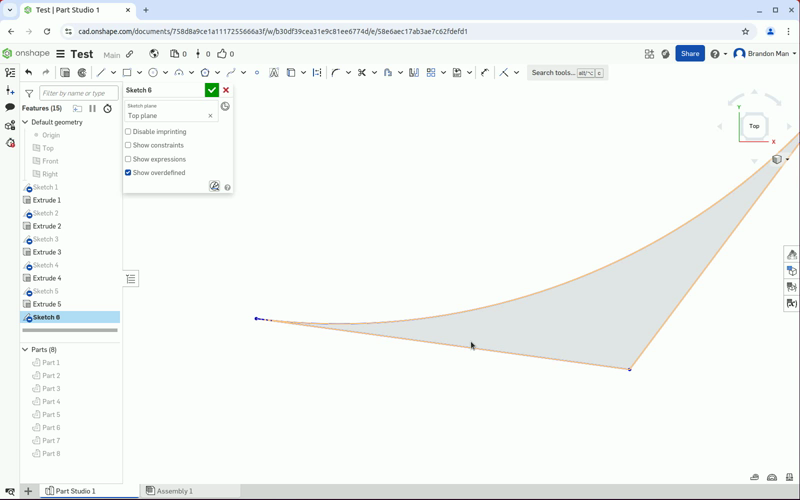
click(471, 341)
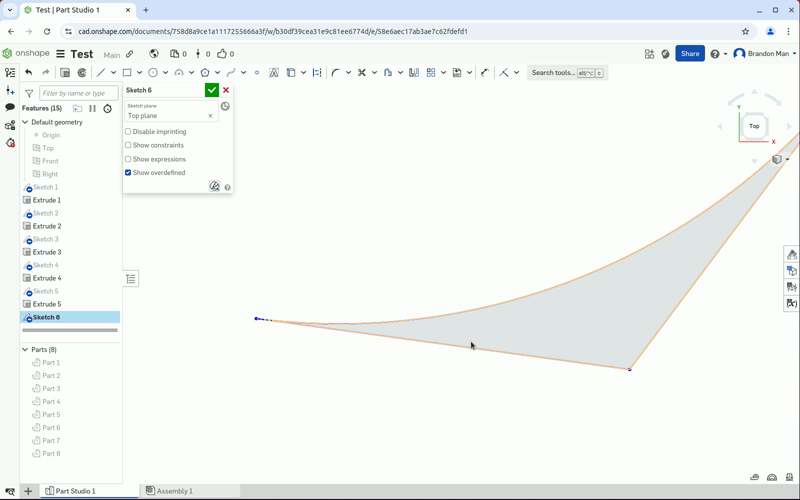
scroll(-6)
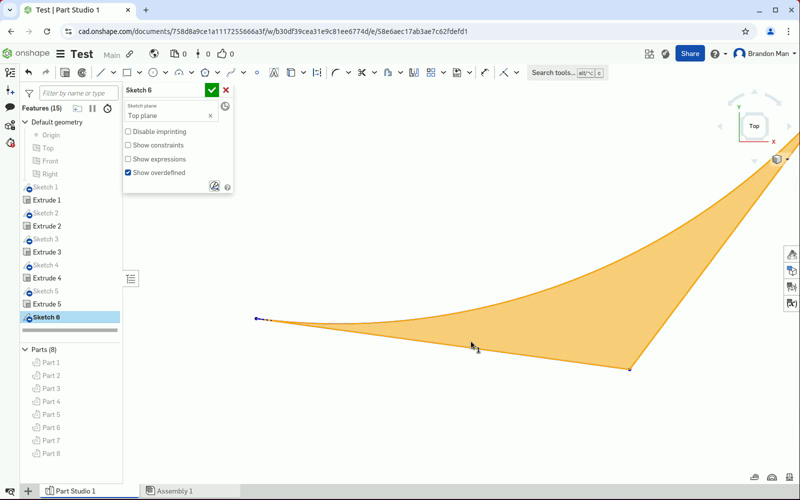
scroll(-6)
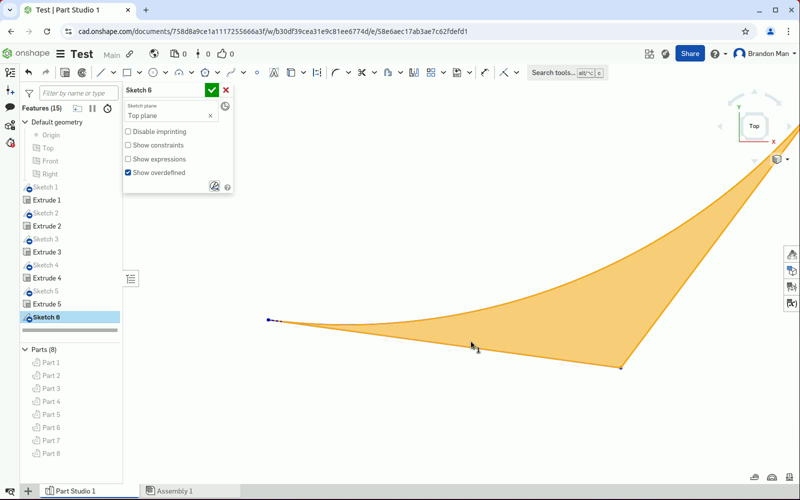
scroll(-6)
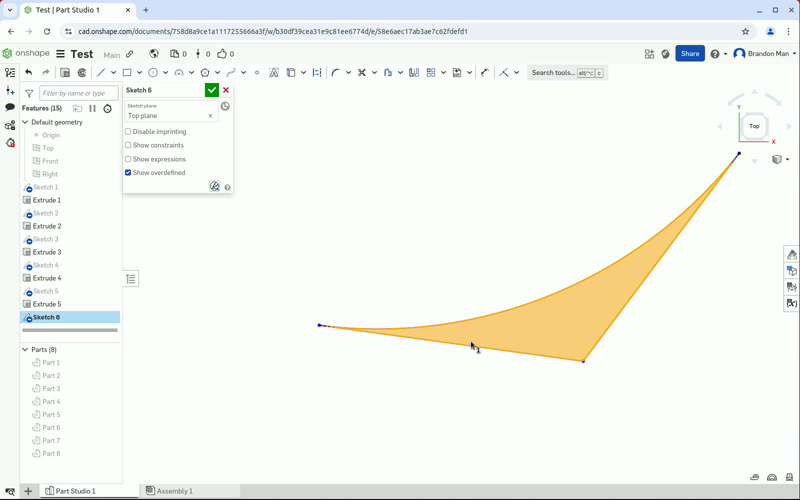
scroll(-6)
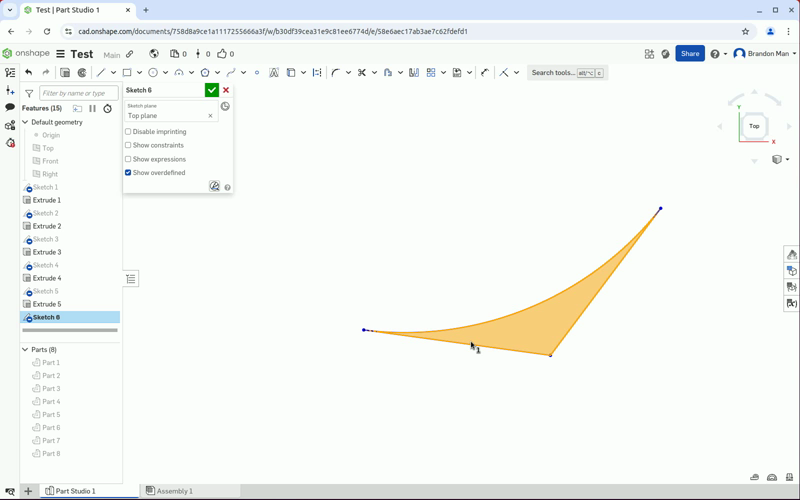
scroll(-6)
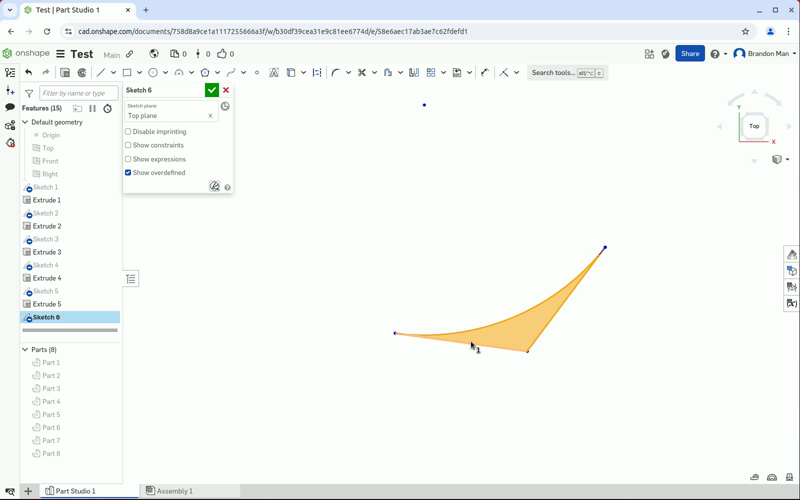
scroll(-6)
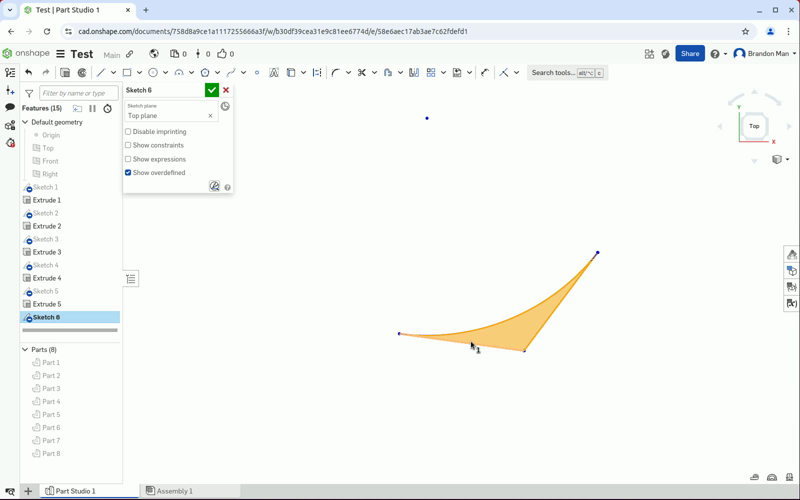
scroll(-6)
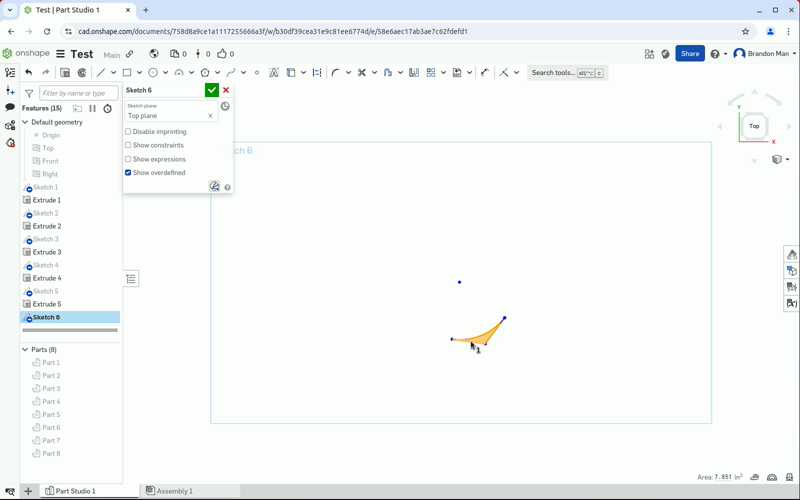
mouse_move(73, 352)
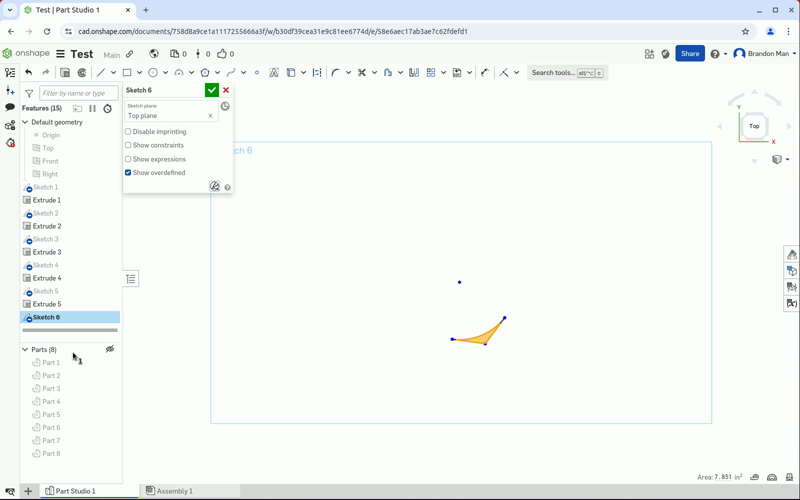
key(shift+y)
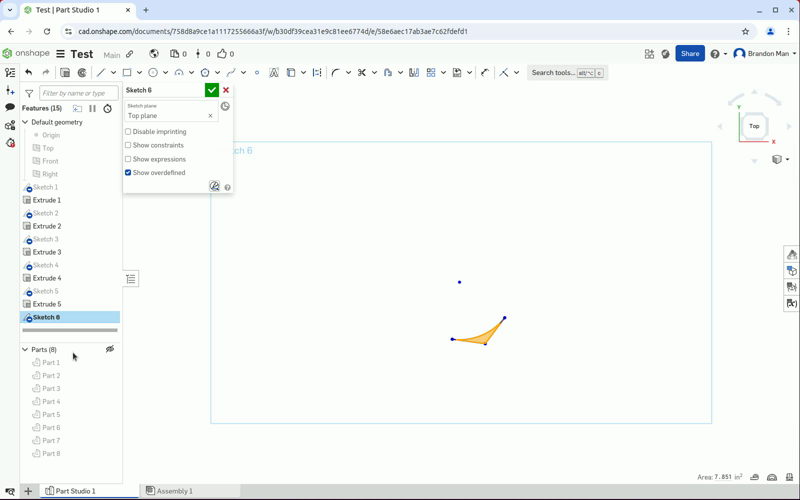
key(shift+e)
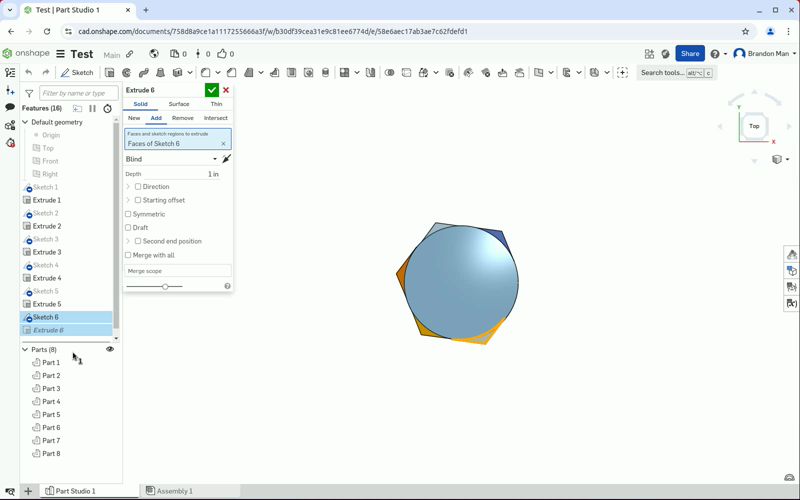
mouse_move(143, 106)
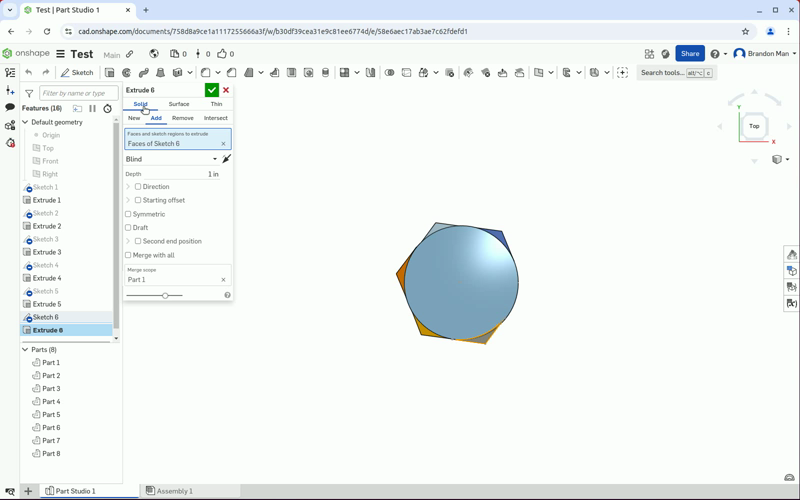
click(143, 106)
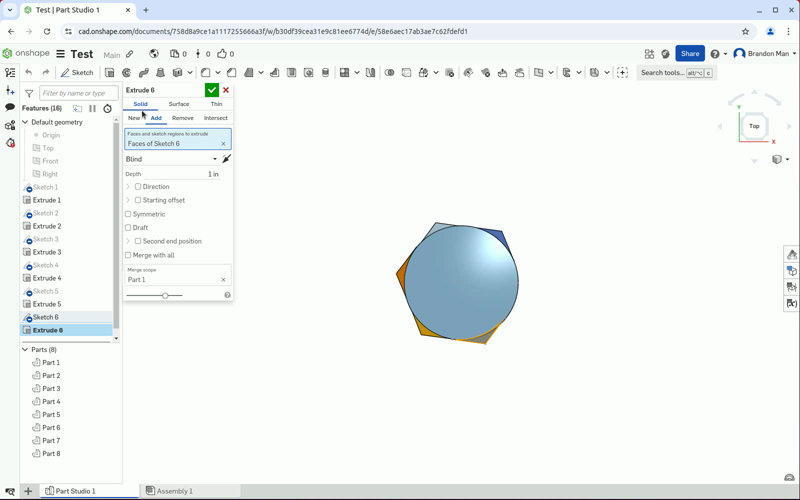
mouse_move(137, 120)
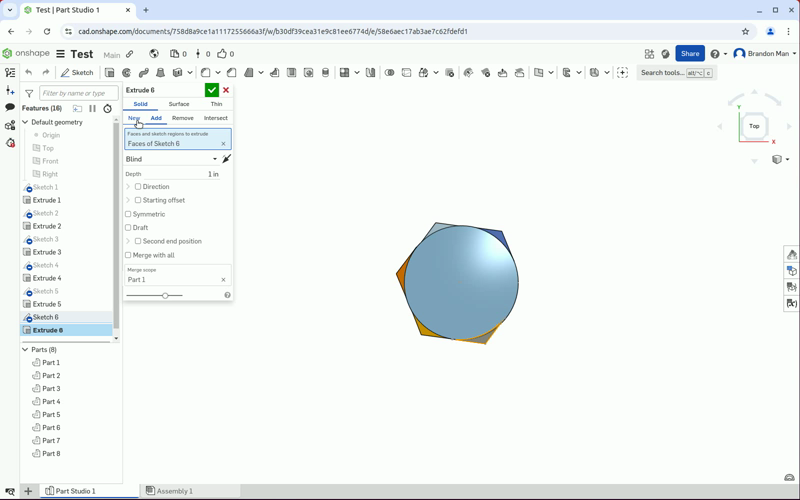
click(137, 120)
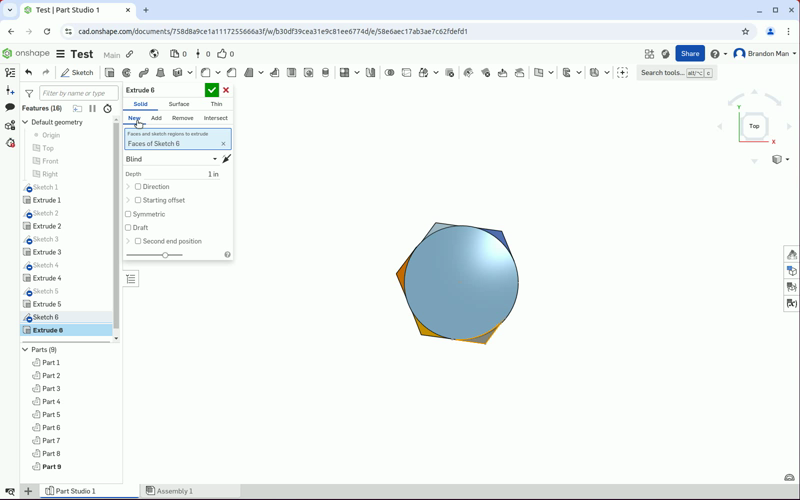
key(tab, 4)
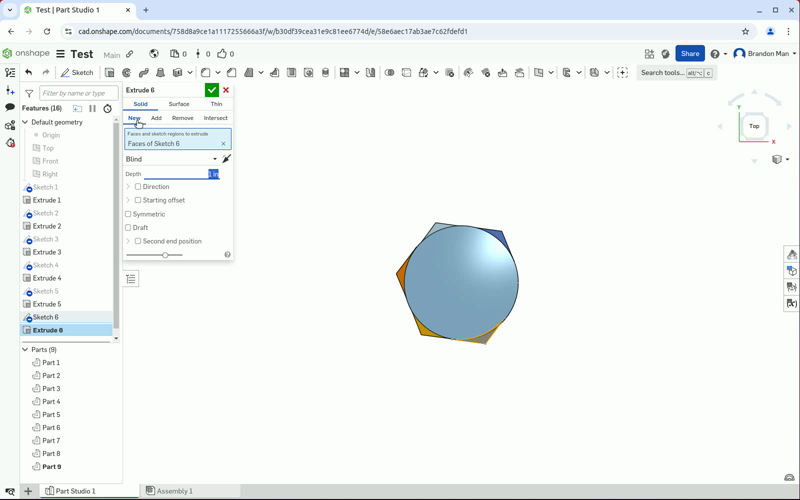
text(7.703)
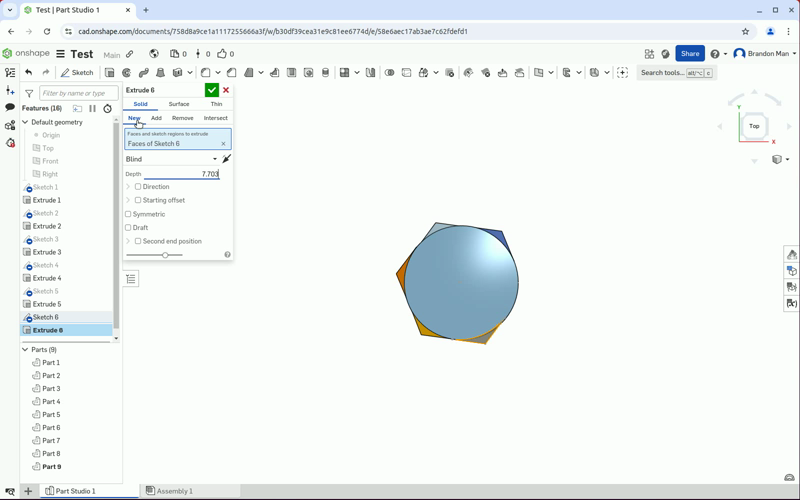
key(enter)
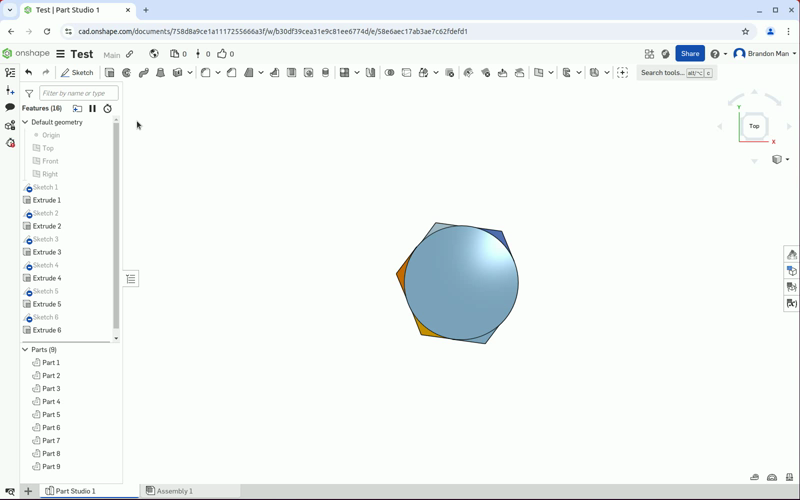
key(shift+h)
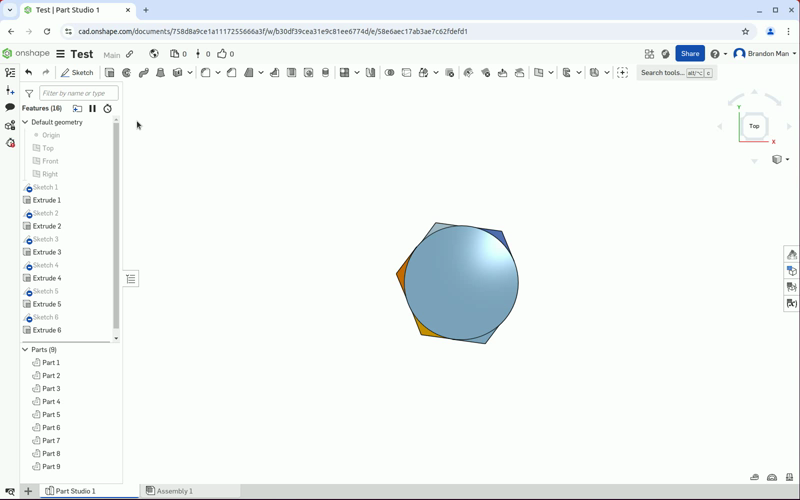
key(shift+h)
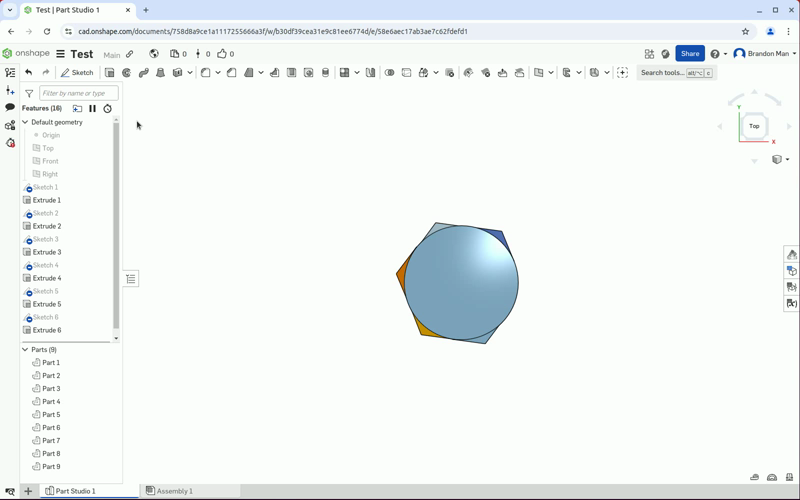
mouse_move(69, 189)
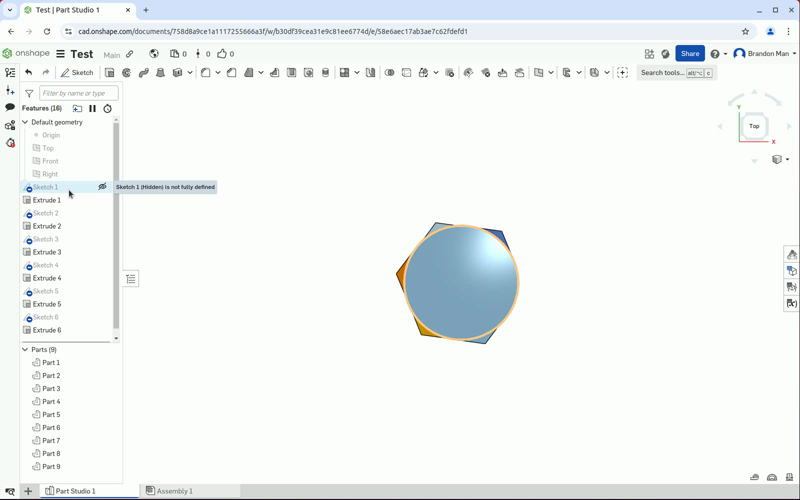
click(69, 189)
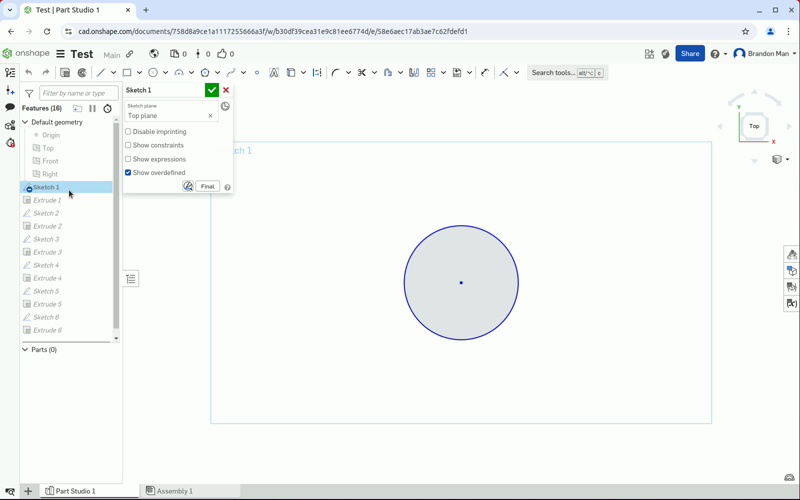
mouse_move(229, 92)
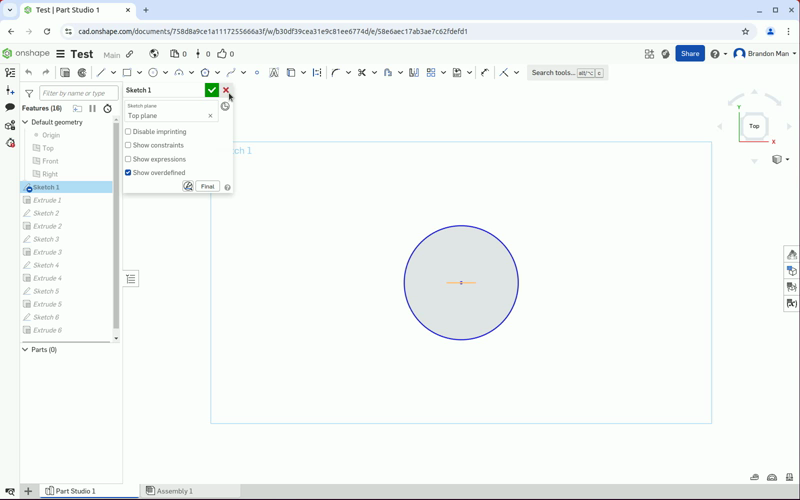
click(229, 92)
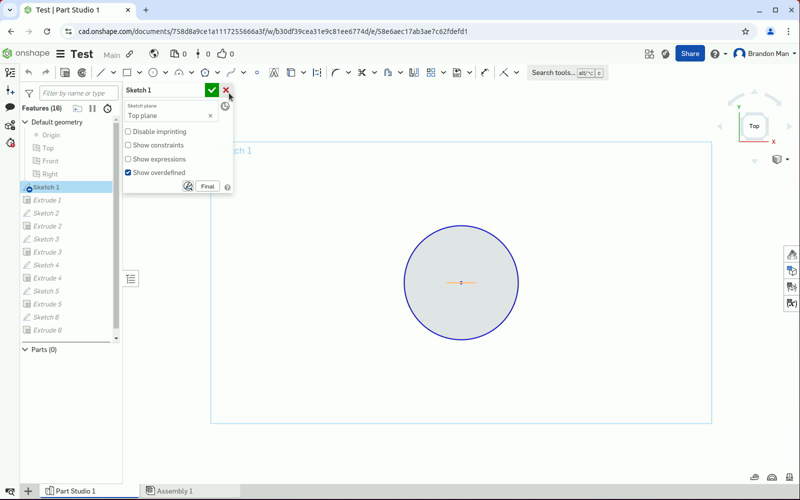
key(shift+s)
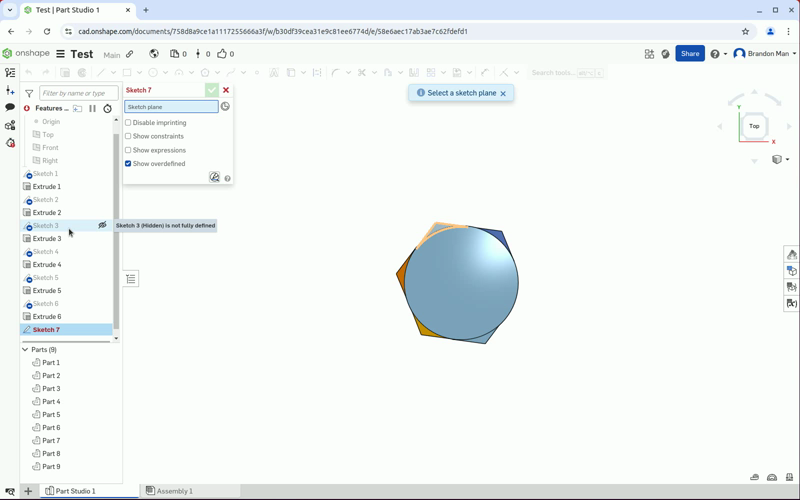
scroll(3)
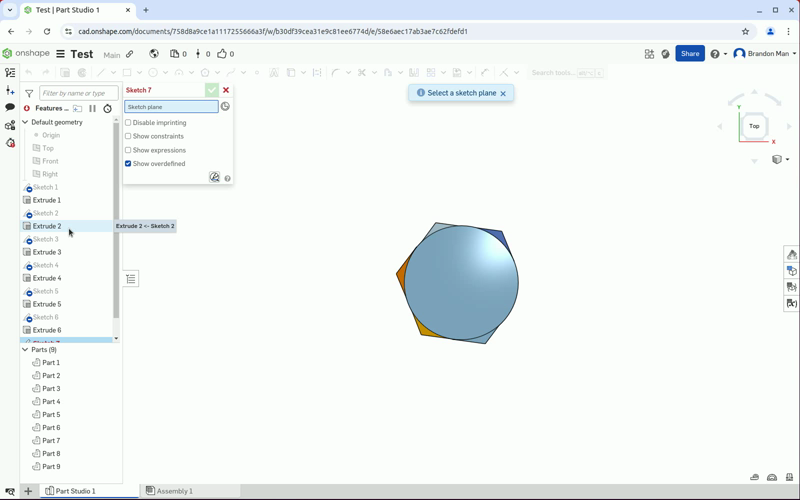
mouse_move(69, 150)
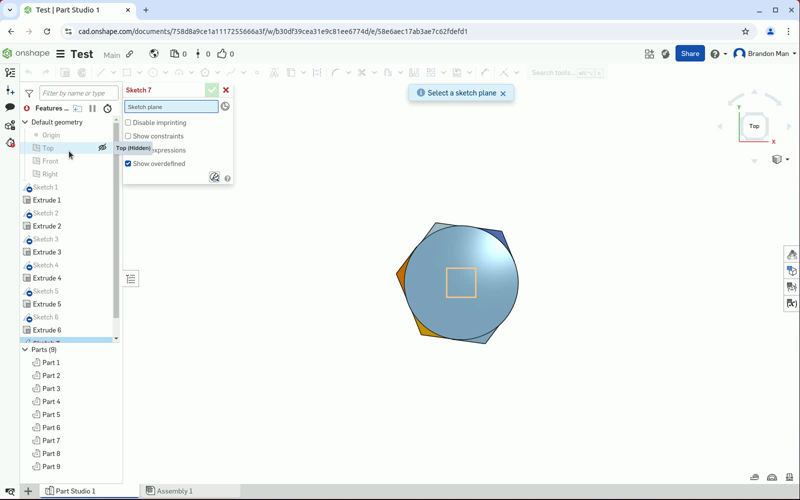
click(69, 150)
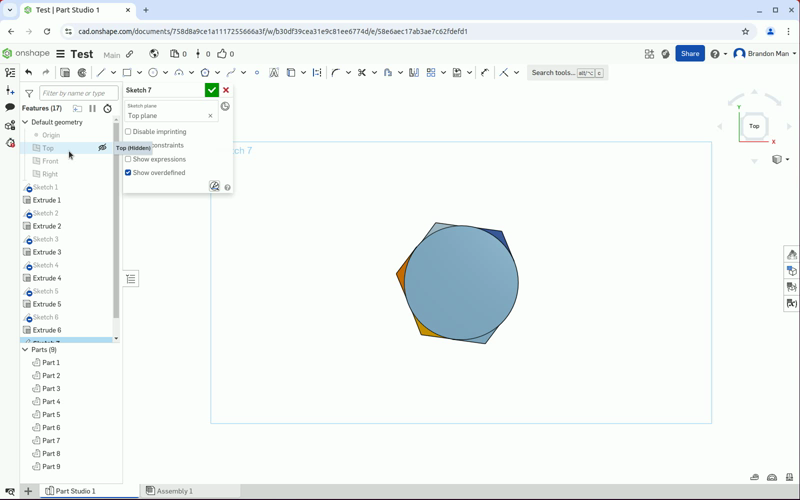
mouse_move(73, 352)
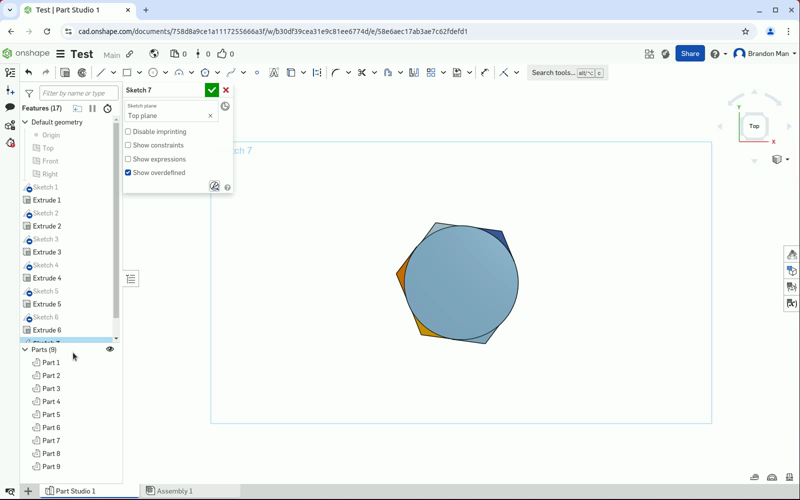
key(y)
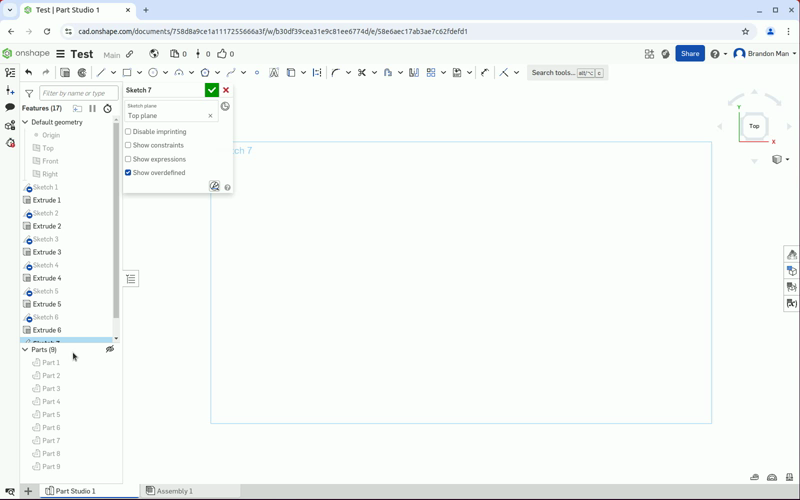
key(l)
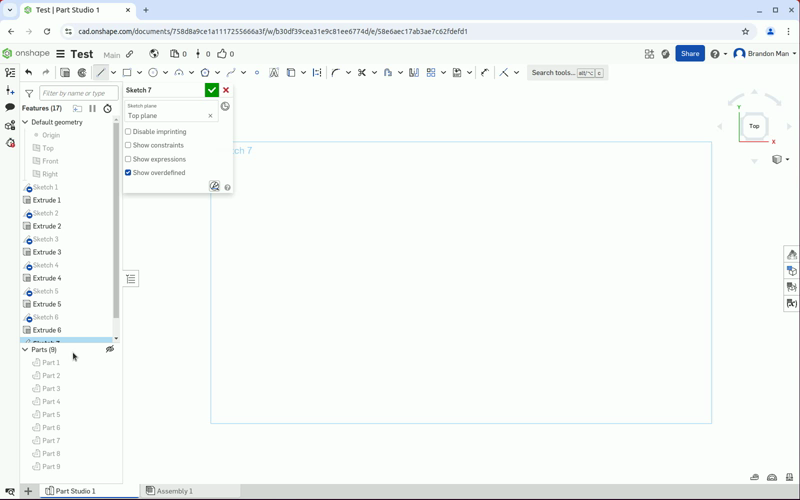
key_down(shift)
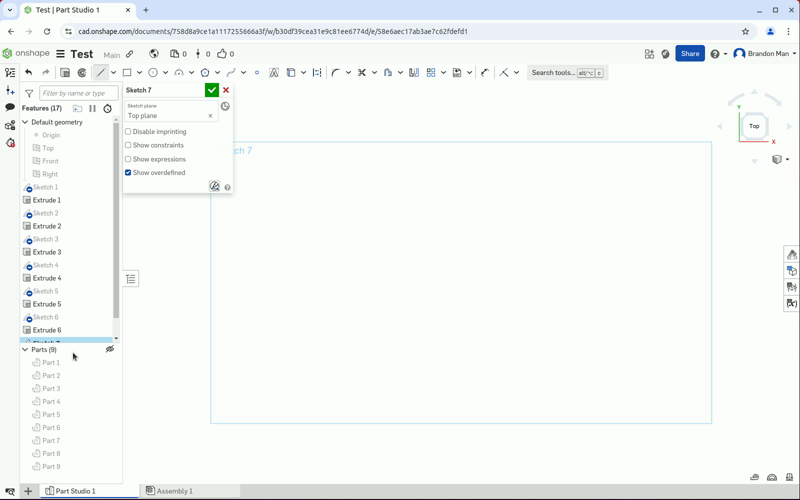
mouse_move(505, 316)
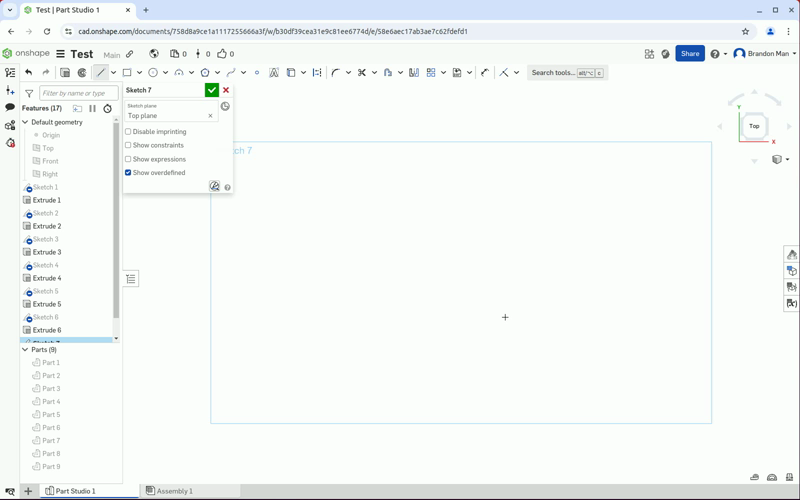
click(505, 316)
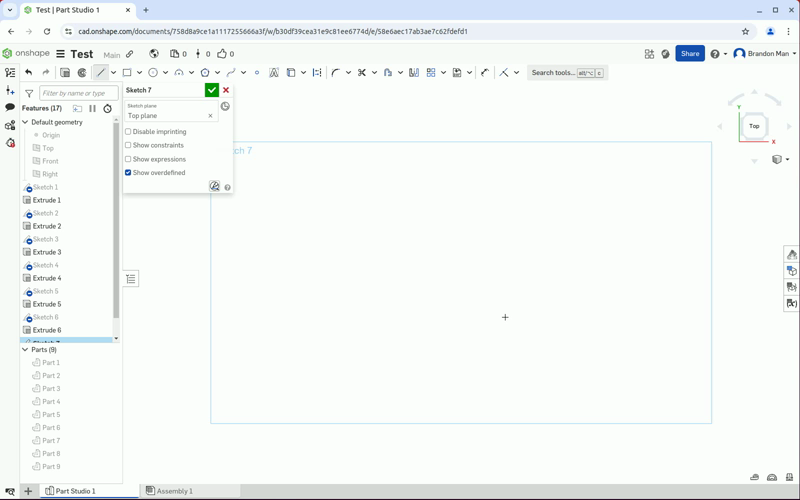
key_up(shift)
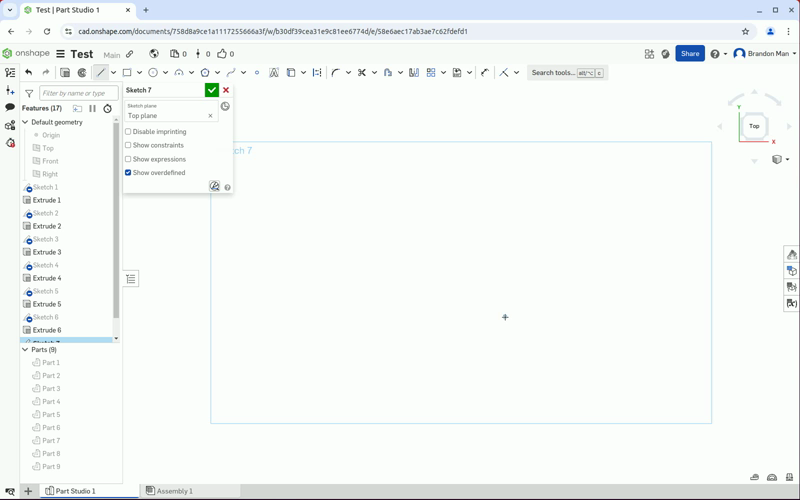
key_down(shift)
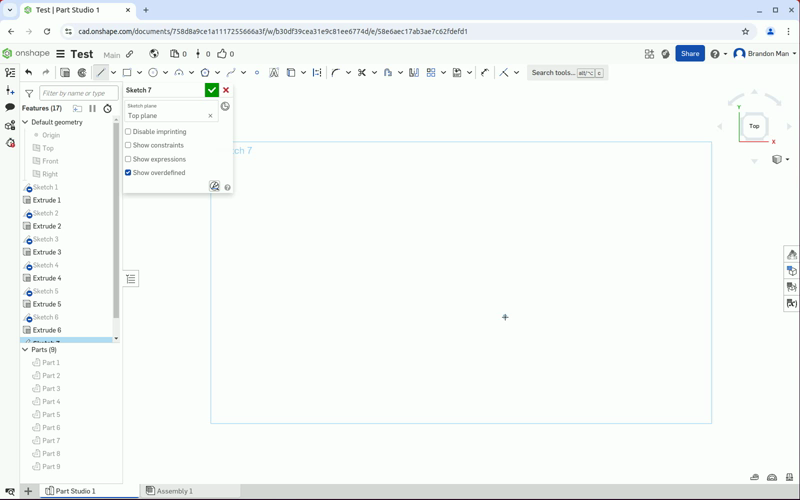
mouse_move(535, 316)
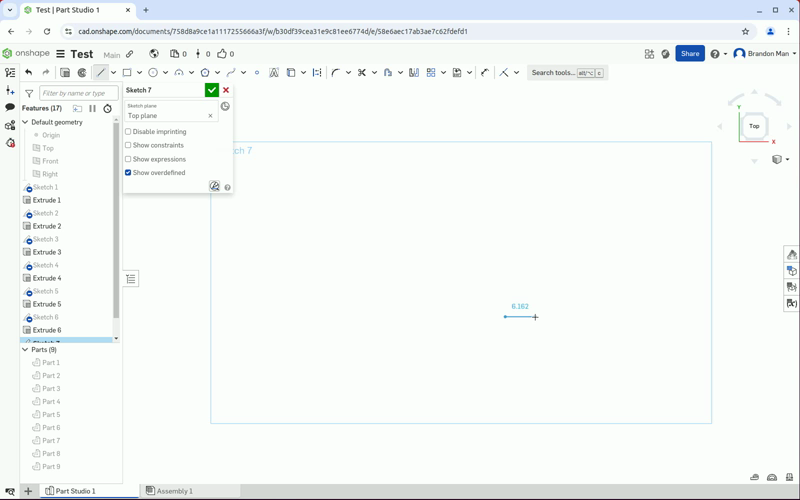
mouse_move(525, 290)
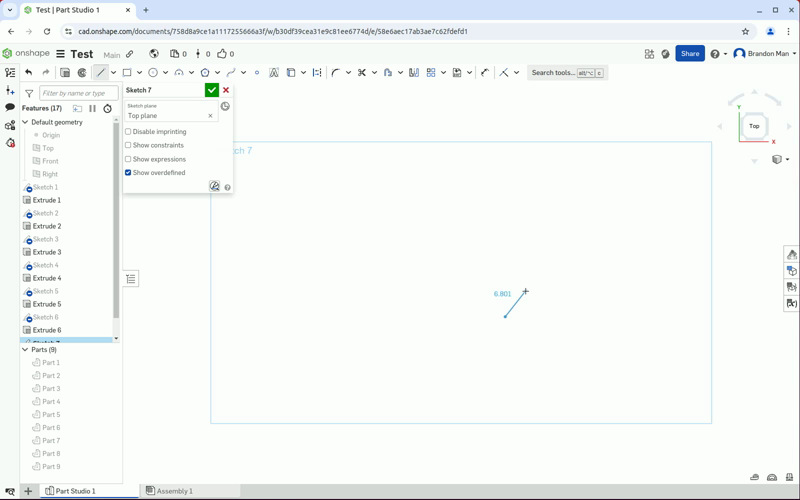
click(525, 290)
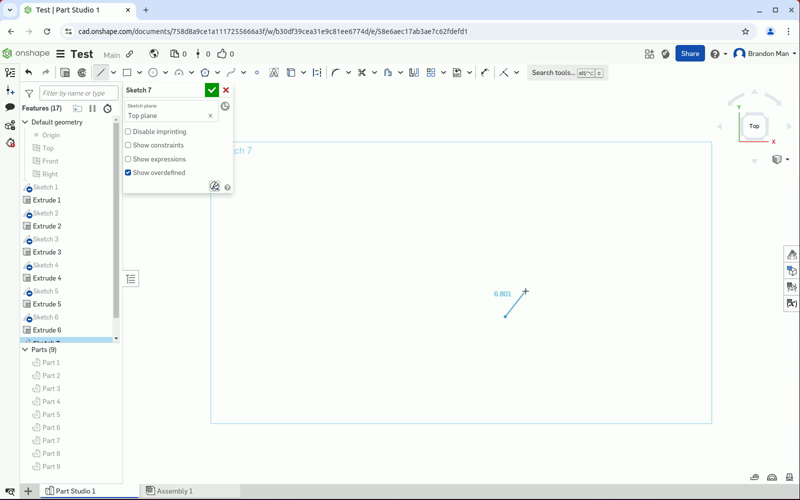
key_up(shift)
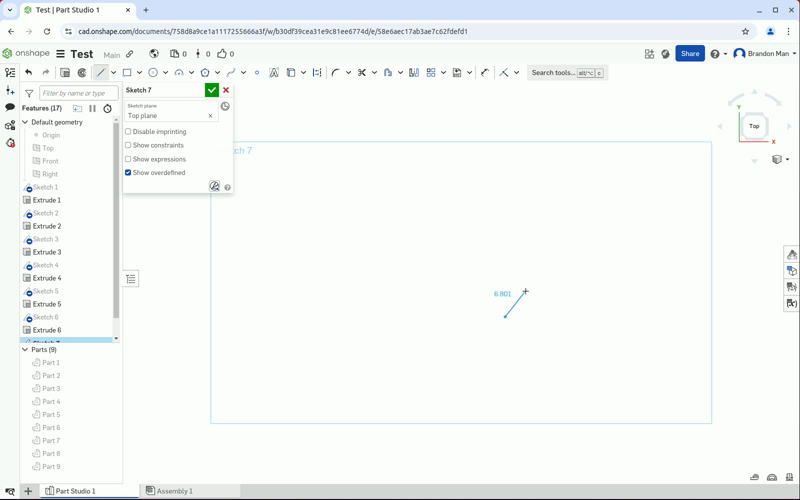
key_down(shift)
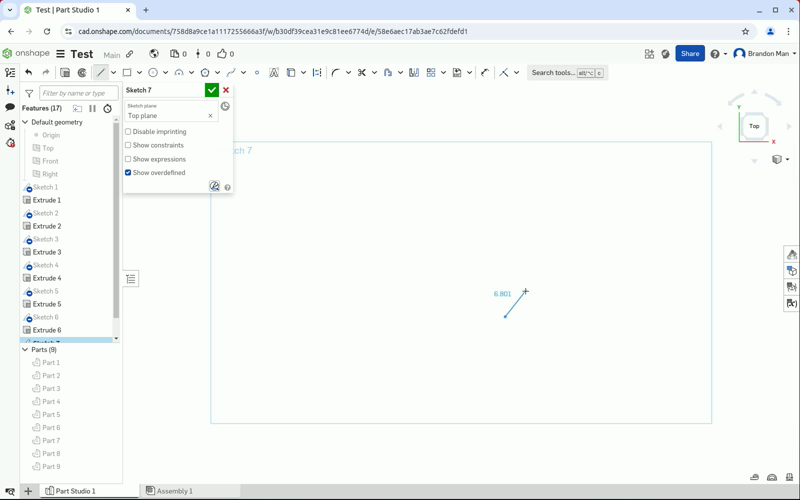
mouse_move(555, 290)
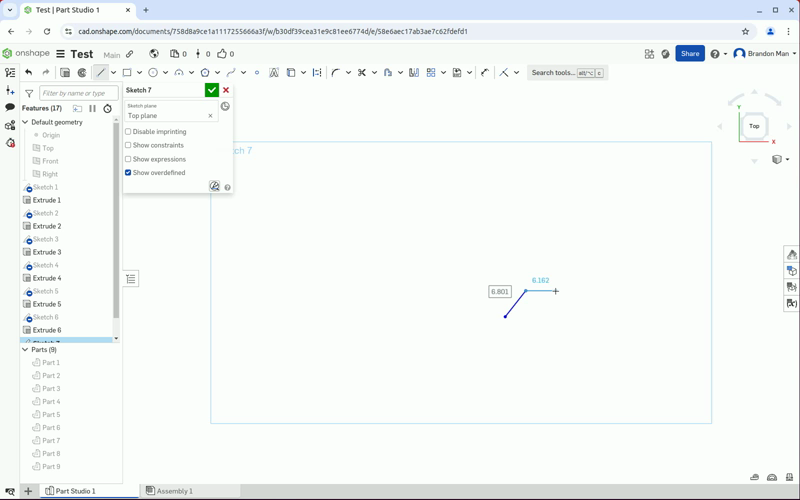
mouse_move(513, 260)
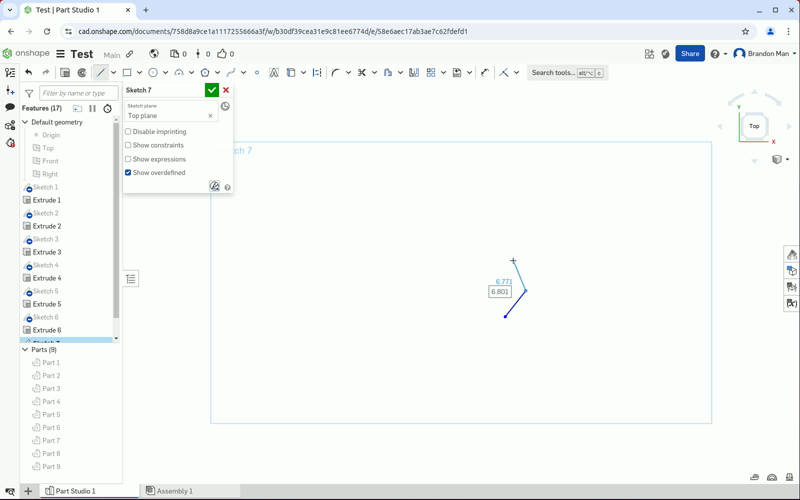
click(513, 260)
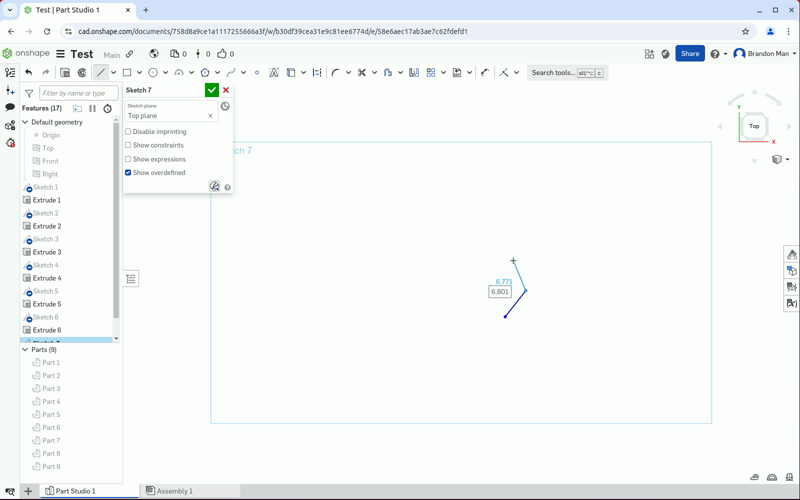
key_up(shift)
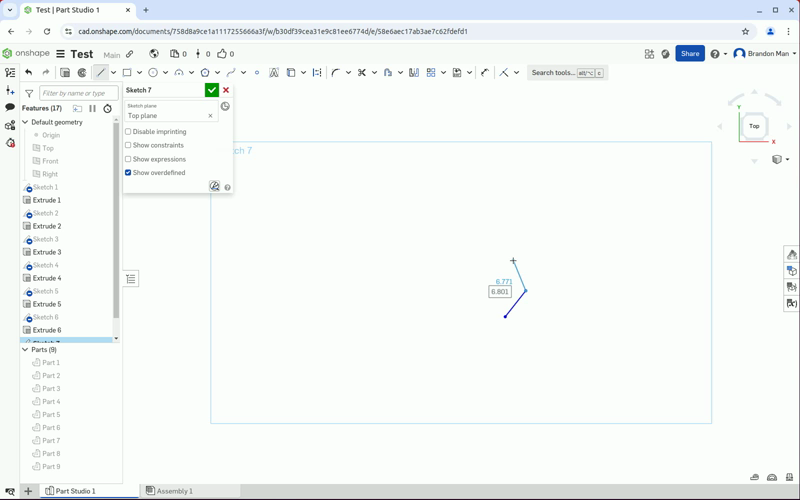
key(esc)
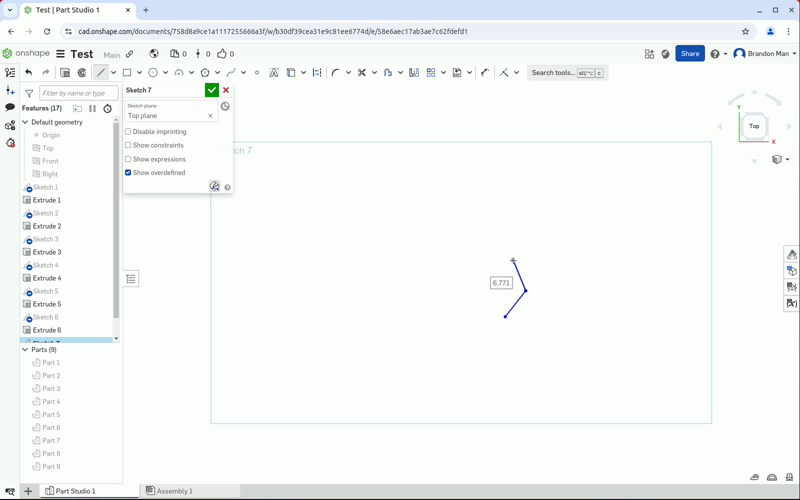
key(a)
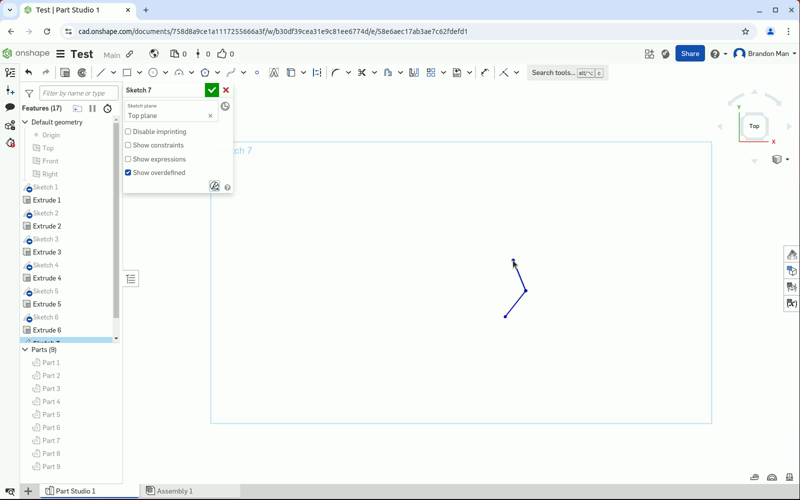
mouse_move(513, 260)
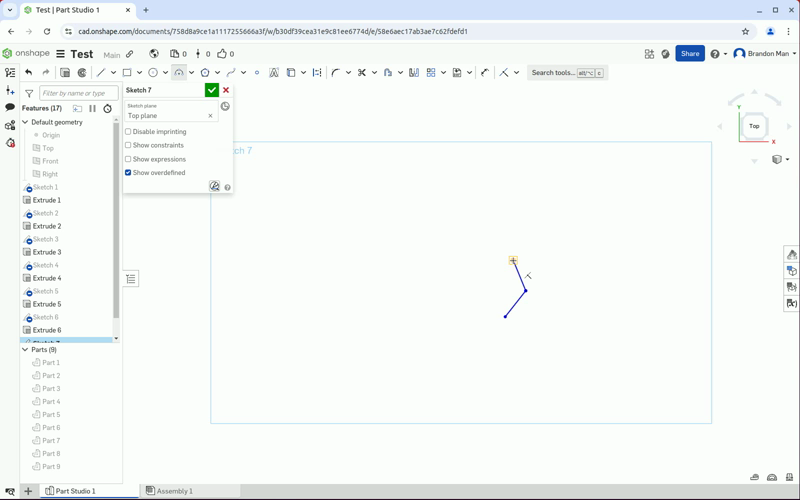
click(513, 260)
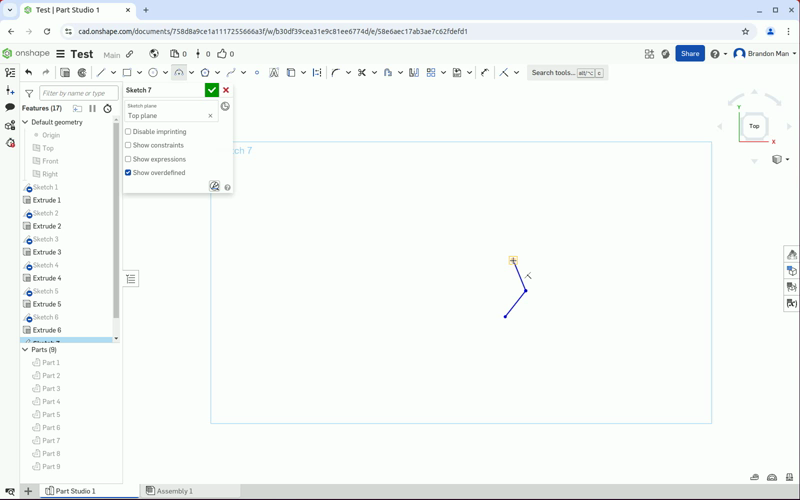
mouse_move(505, 316)
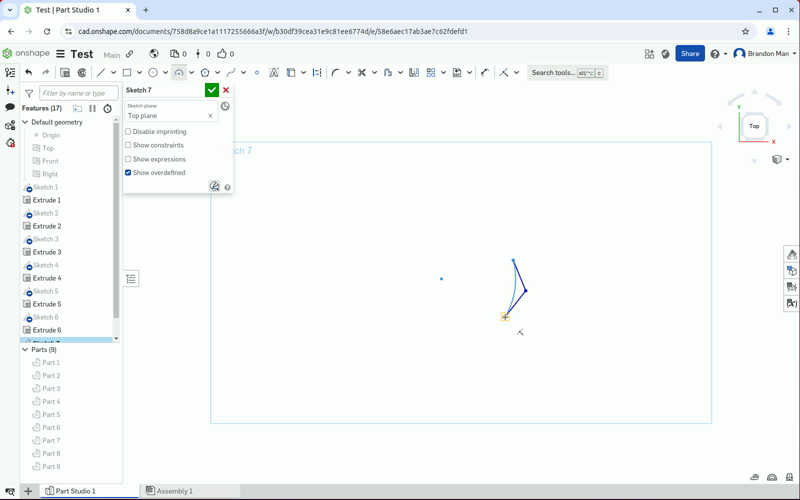
click(505, 316)
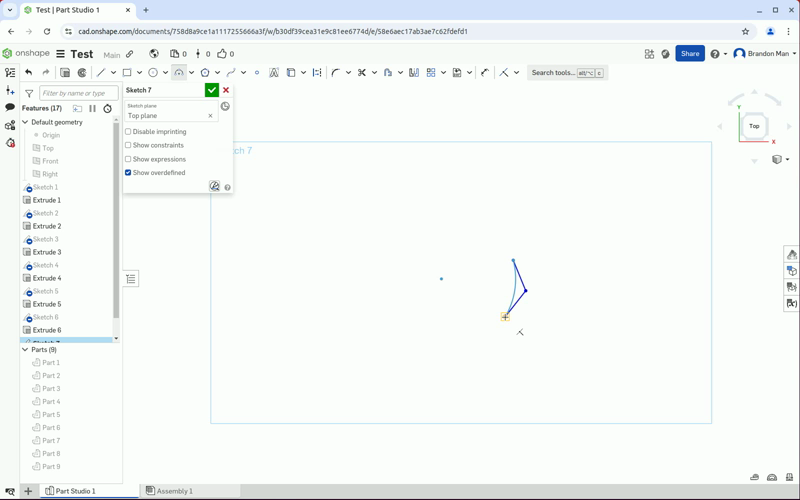
key_down(shift)
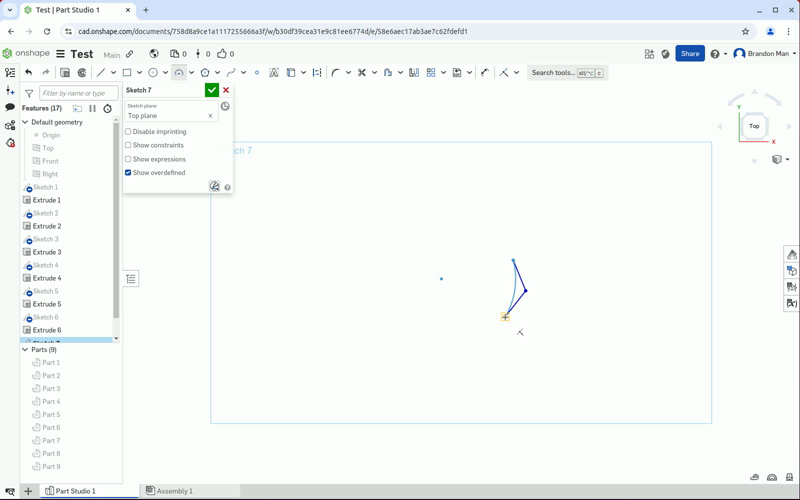
mouse_move(516, 289)
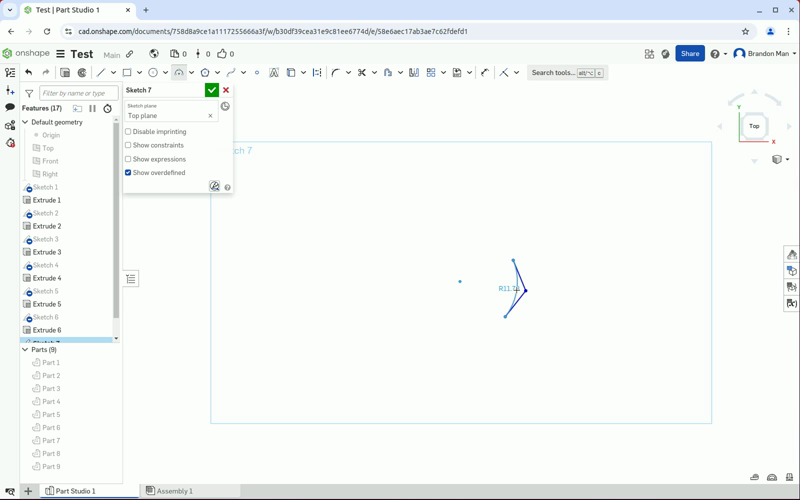
click(516, 289)
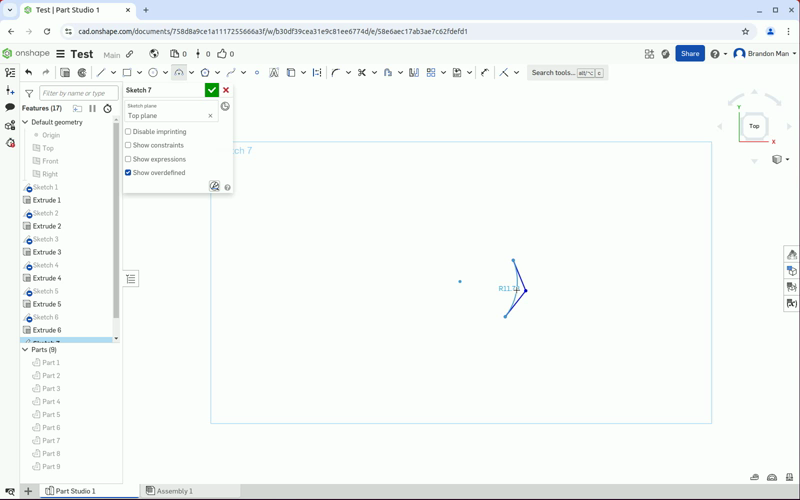
key_up(shift)
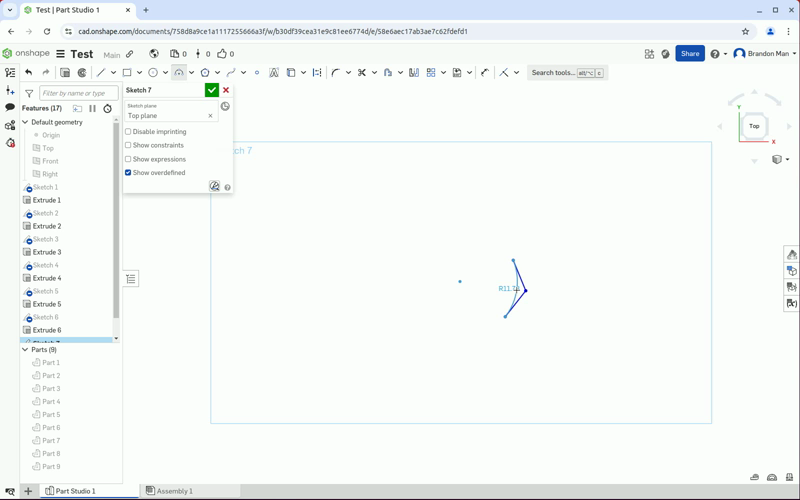
key(esc)
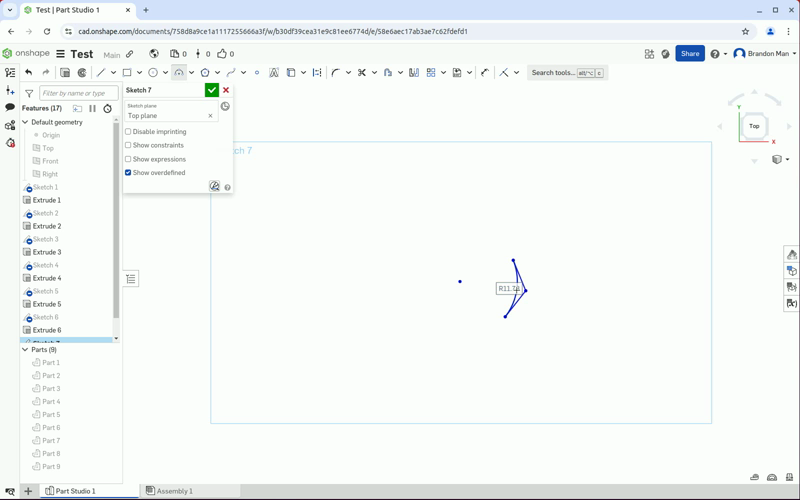
mouse_move(519, 296)
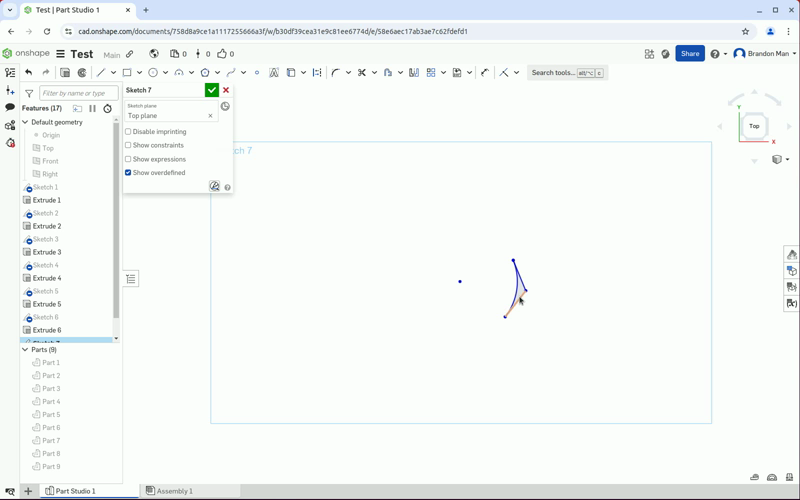
scroll(6)
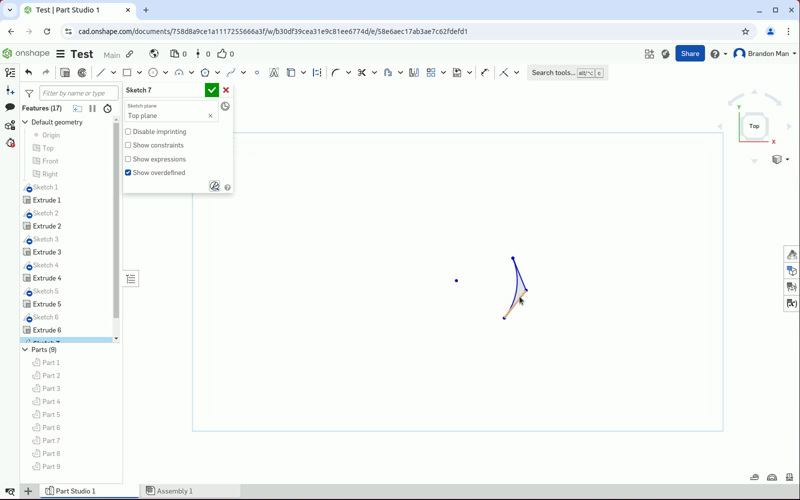
scroll(6)
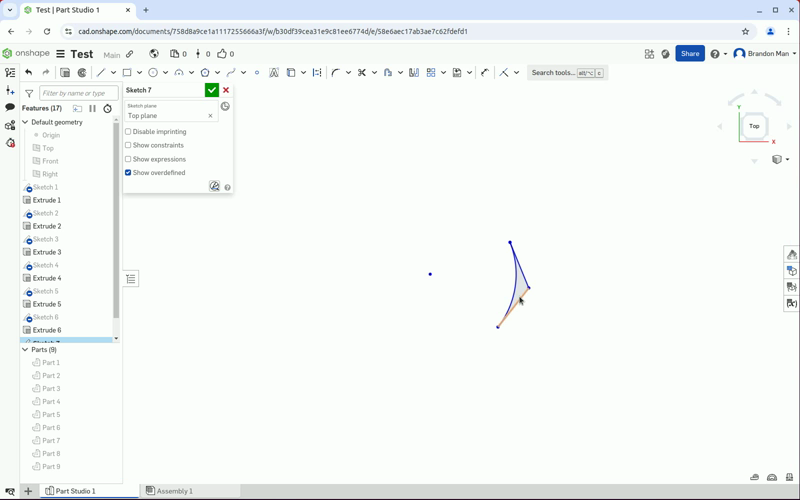
scroll(6)
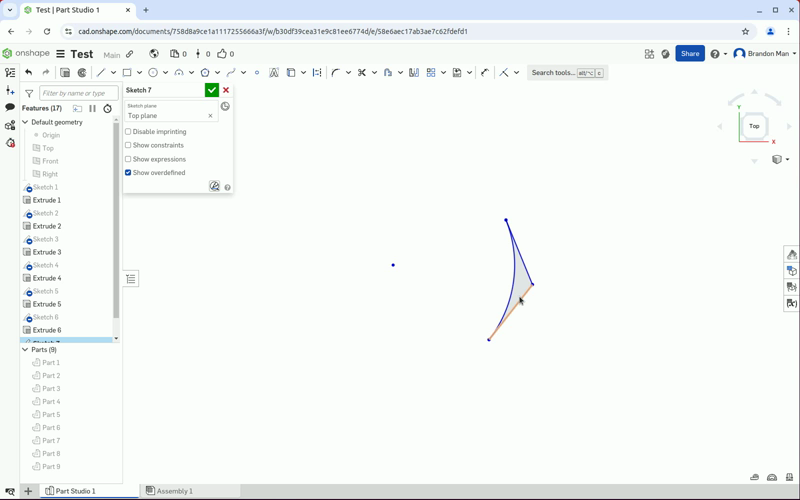
scroll(6)
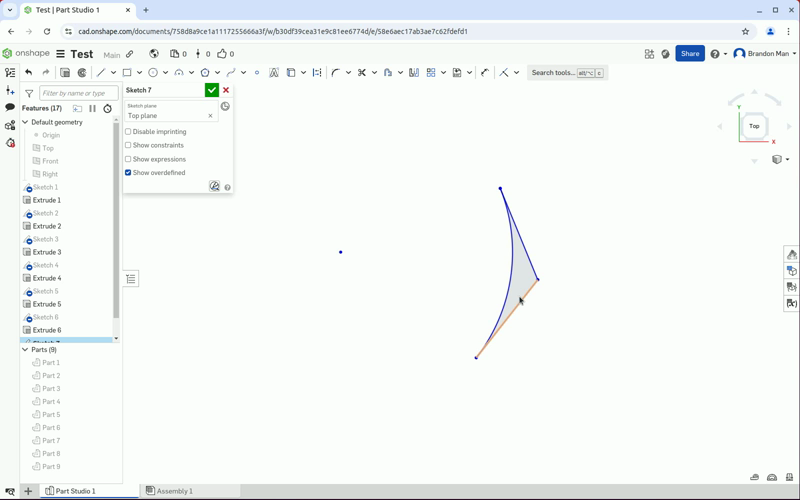
scroll(6)
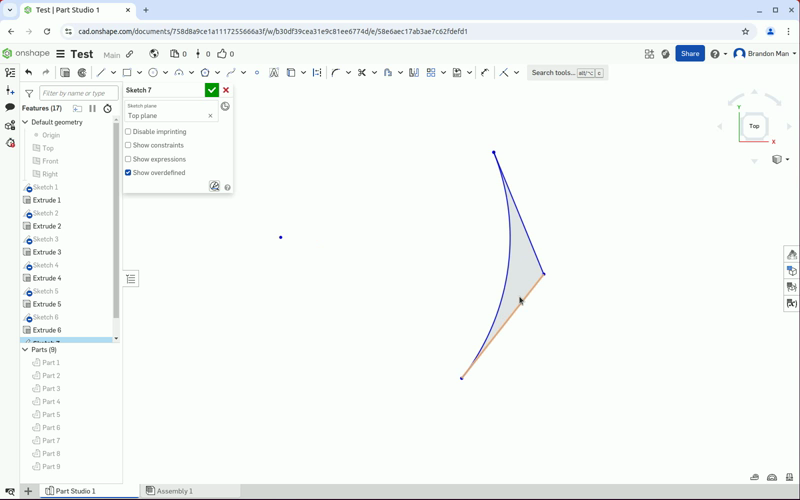
scroll(6)
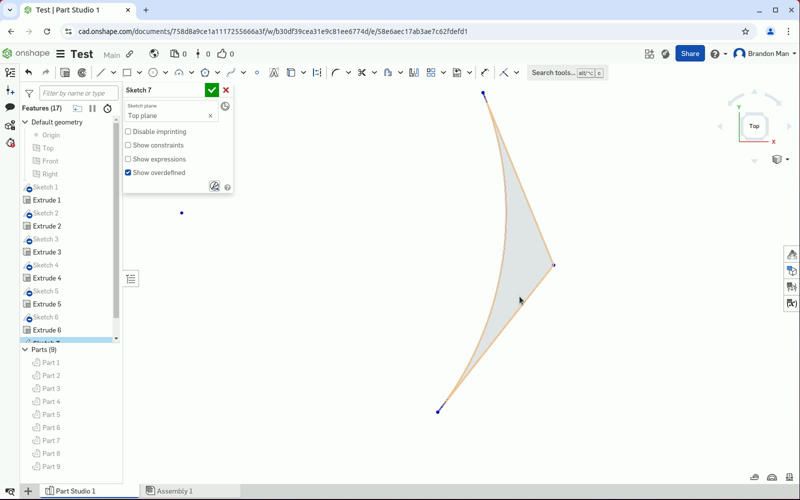
scroll(6)
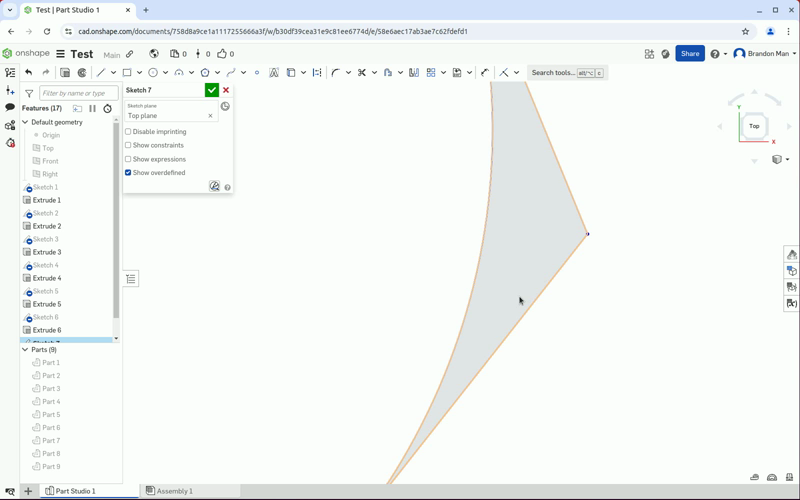
click(519, 296)
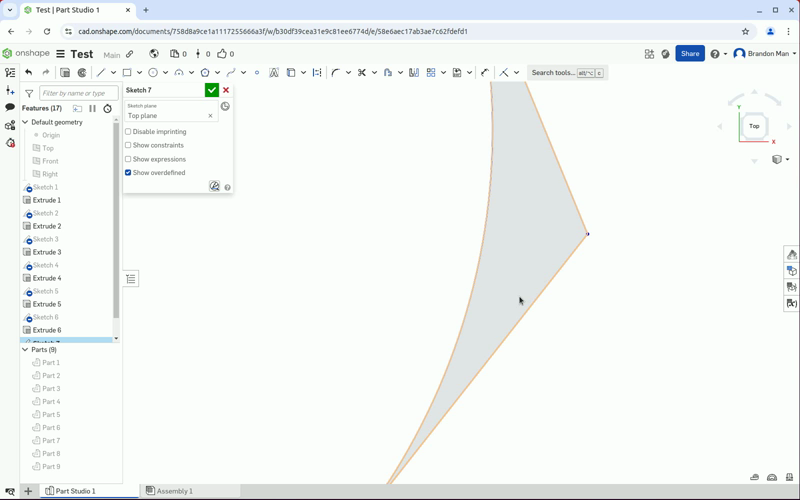
scroll(-6)
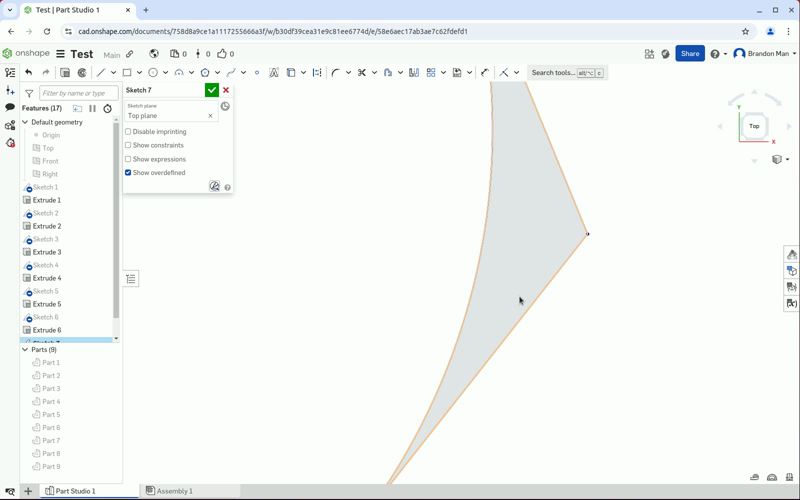
scroll(-6)
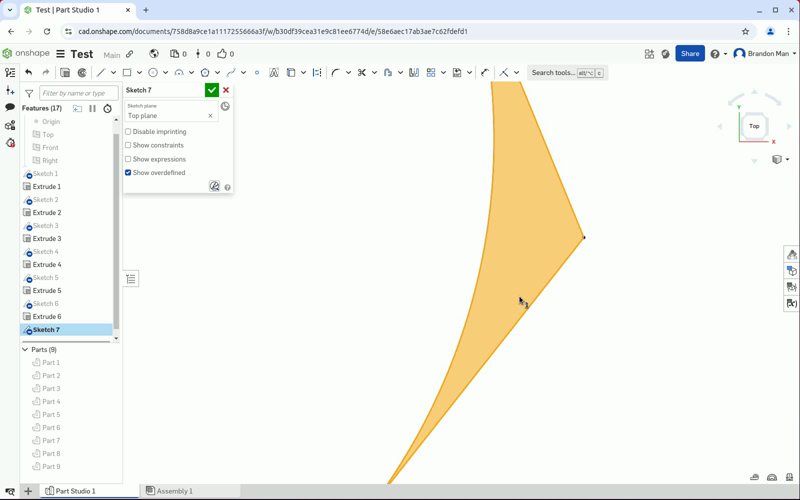
scroll(-6)
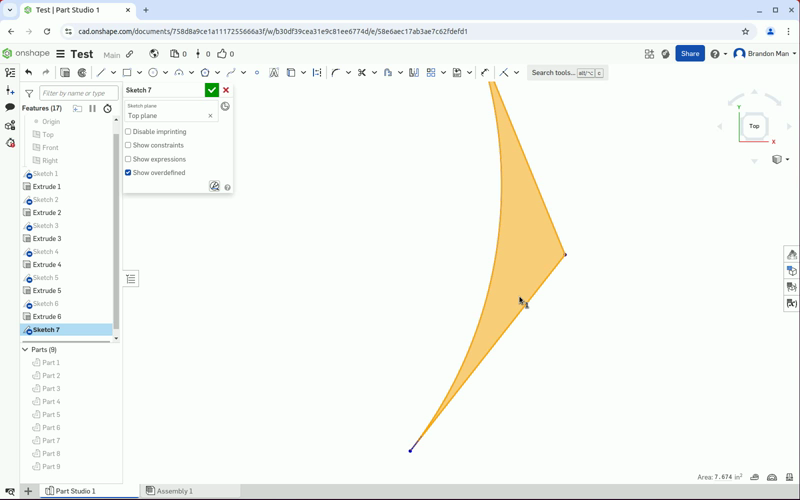
scroll(-6)
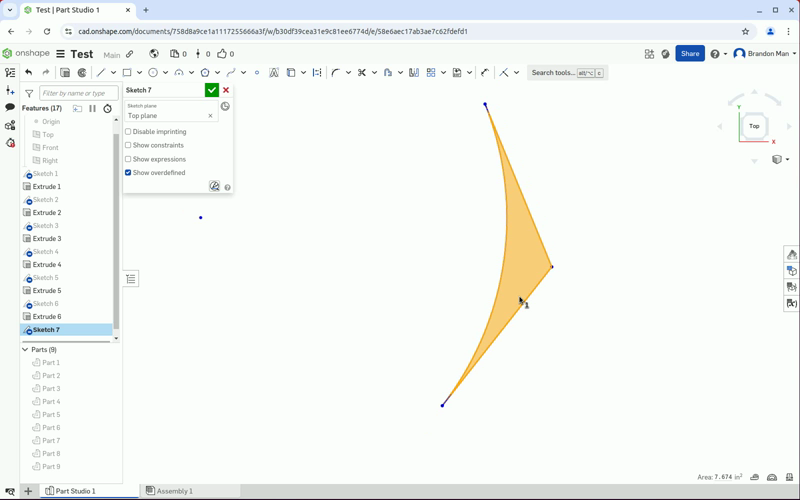
scroll(-6)
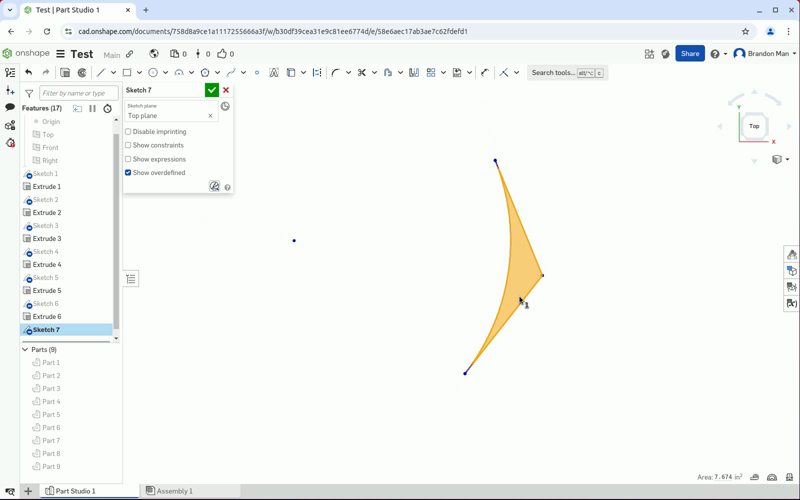
scroll(-6)
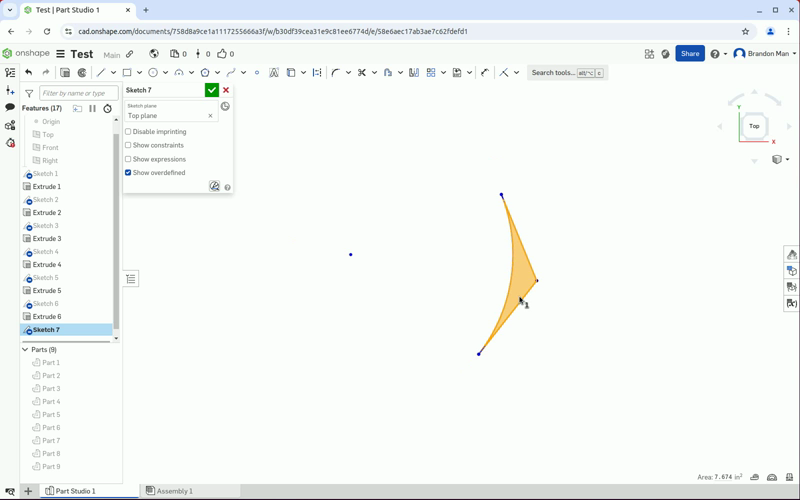
scroll(-6)
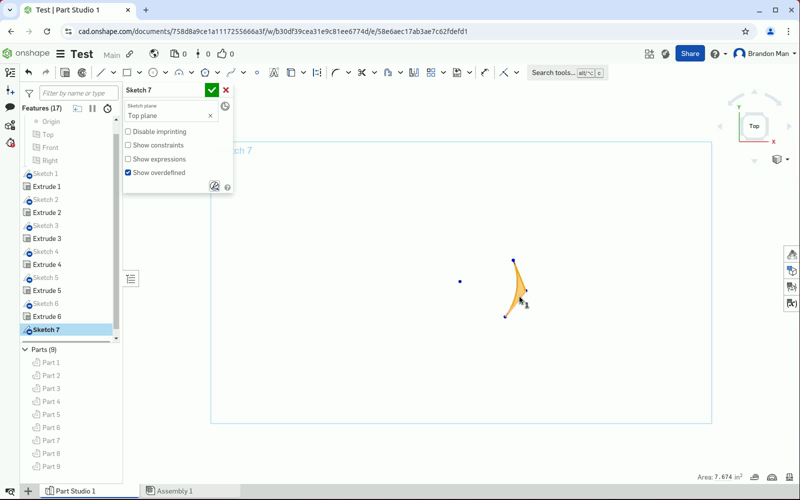
mouse_move(73, 352)
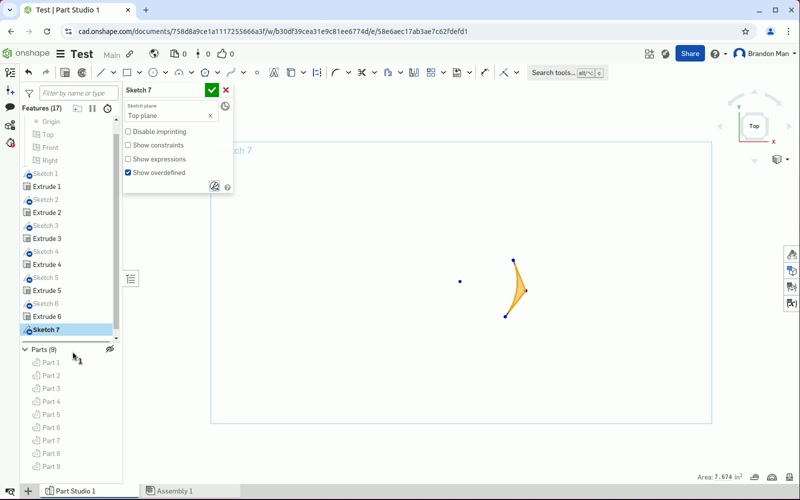
key(shift+y)
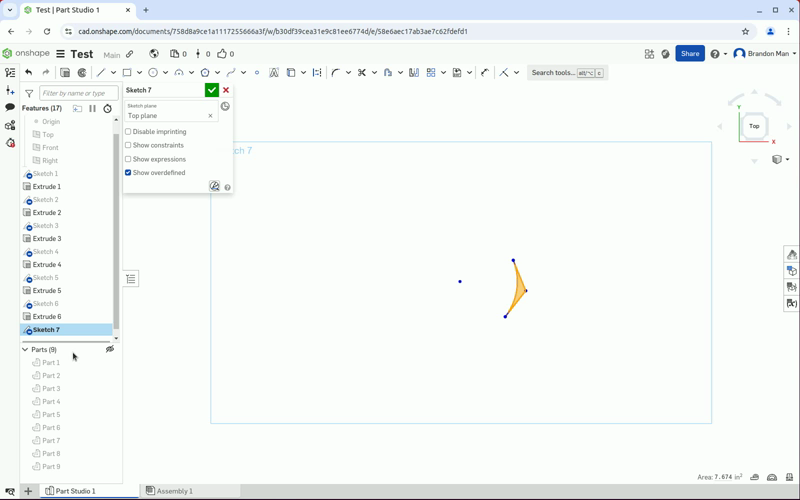
key(shift+e)
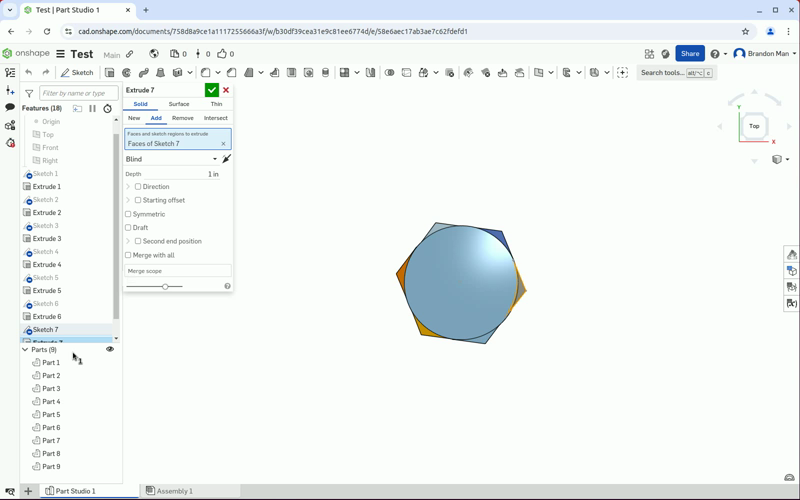
mouse_move(143, 106)
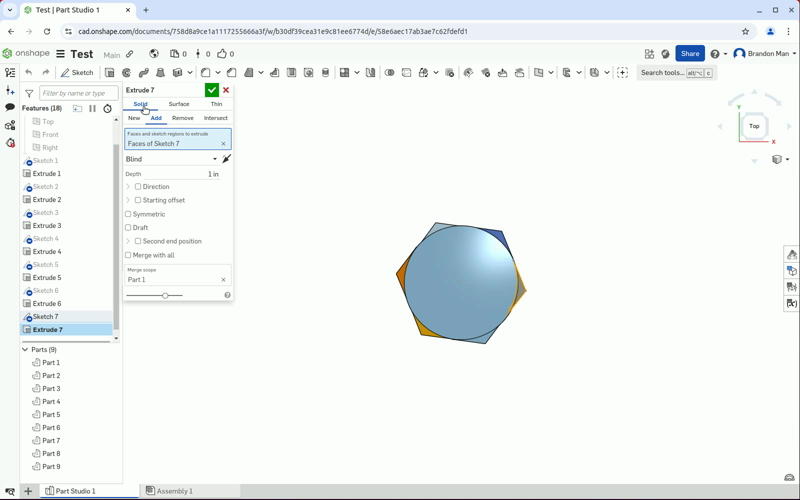
click(143, 106)
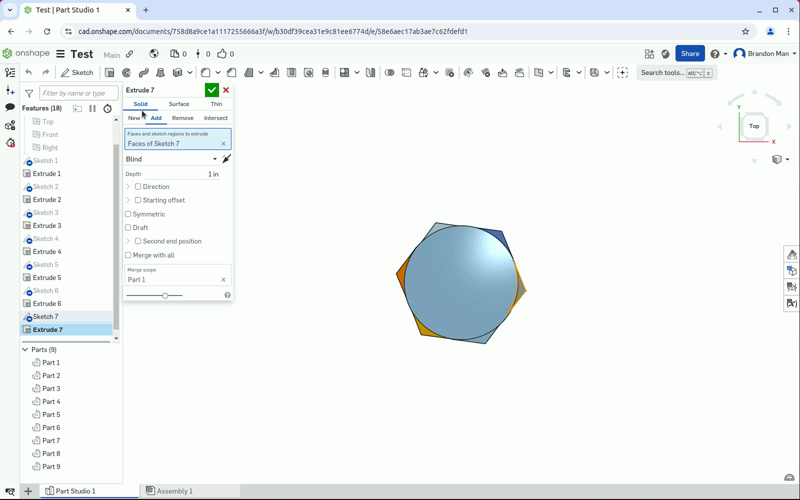
mouse_move(137, 120)
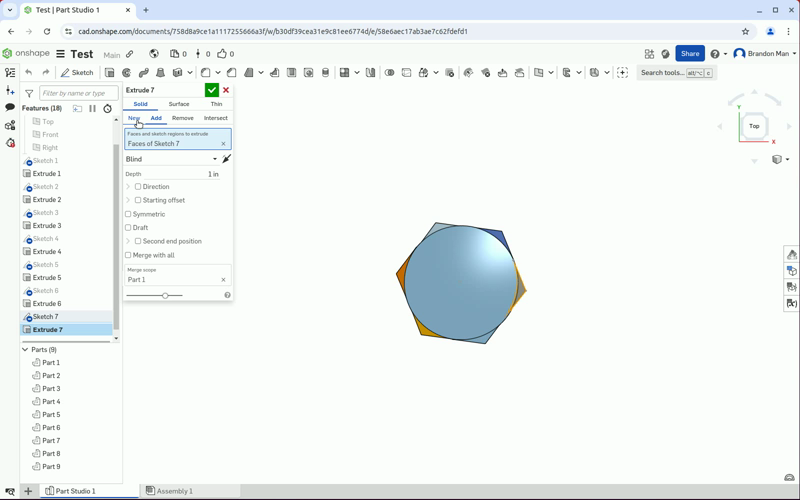
click(137, 120)
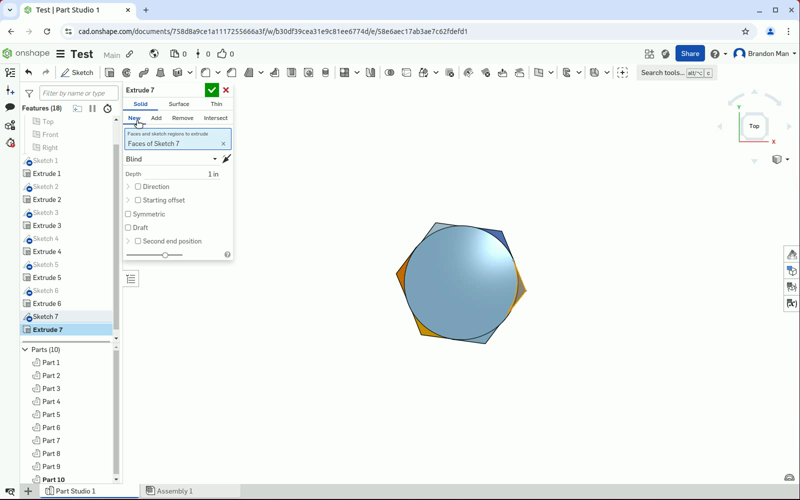
key(tab, 4)
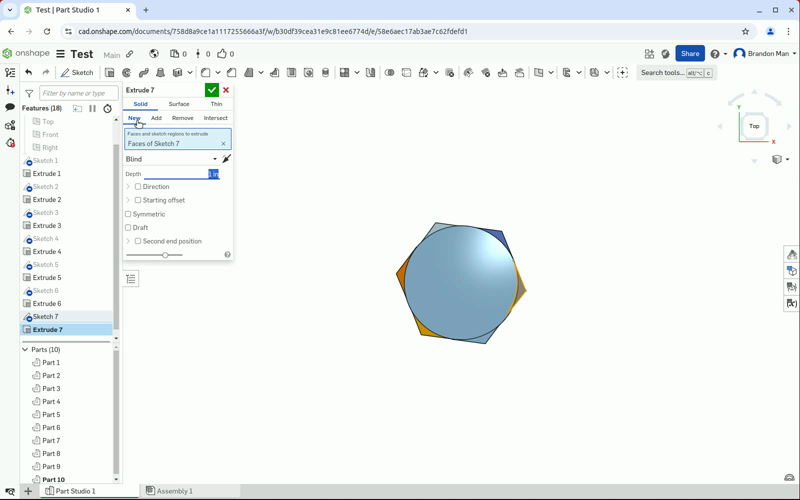
text(7.703)
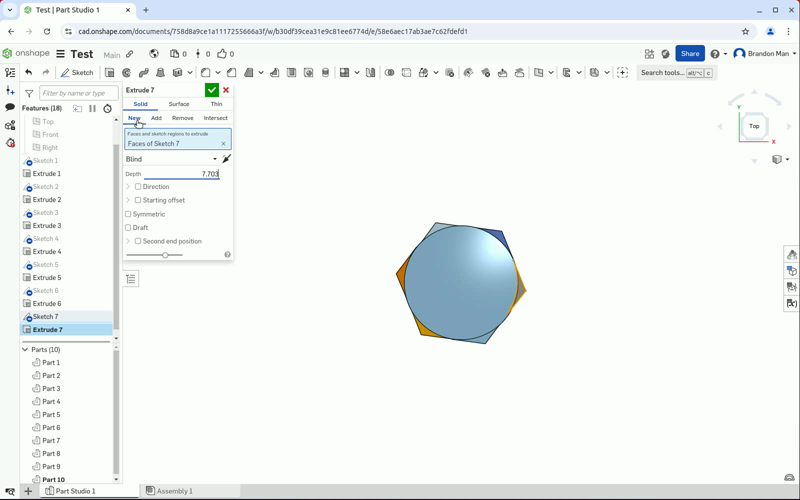
key(enter)
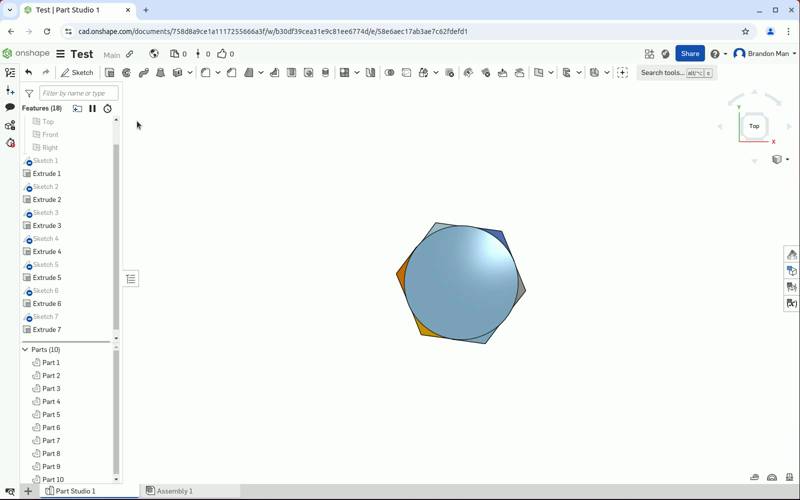
key(shift+h)
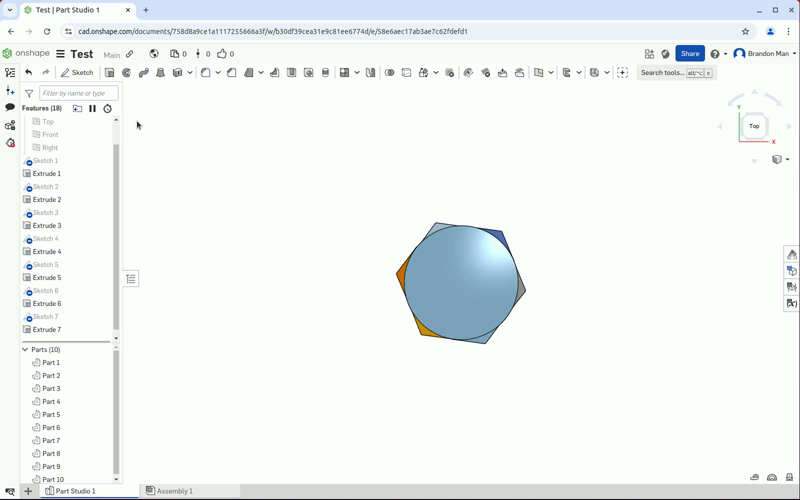
key(shift+h)
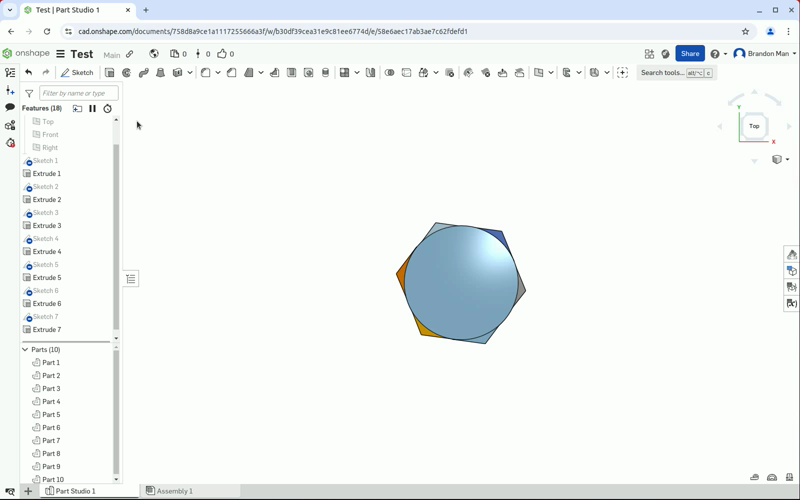
mouse_move(69, 163)
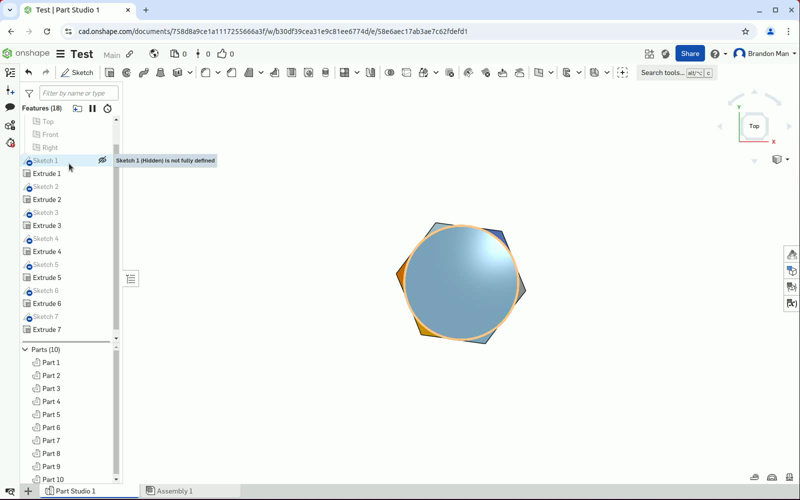
click(69, 163)
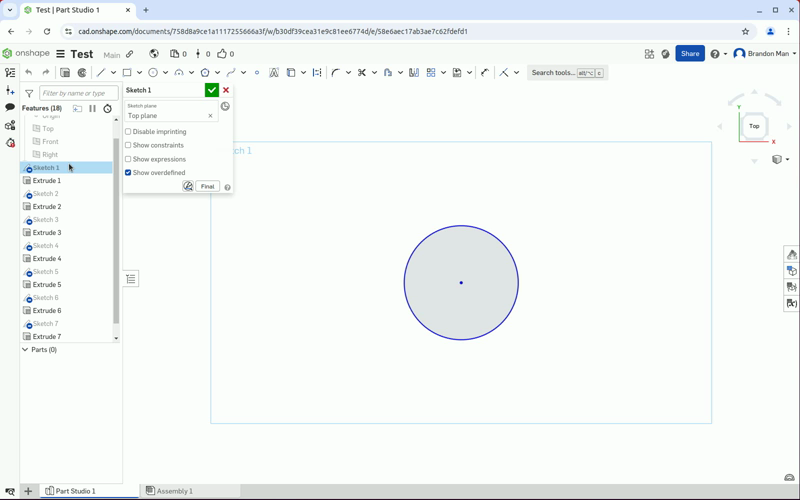
mouse_move(229, 92)
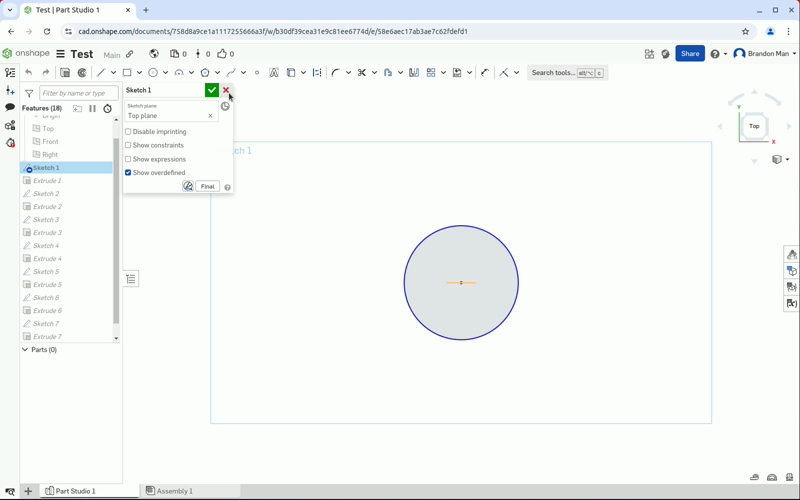
click(229, 92)
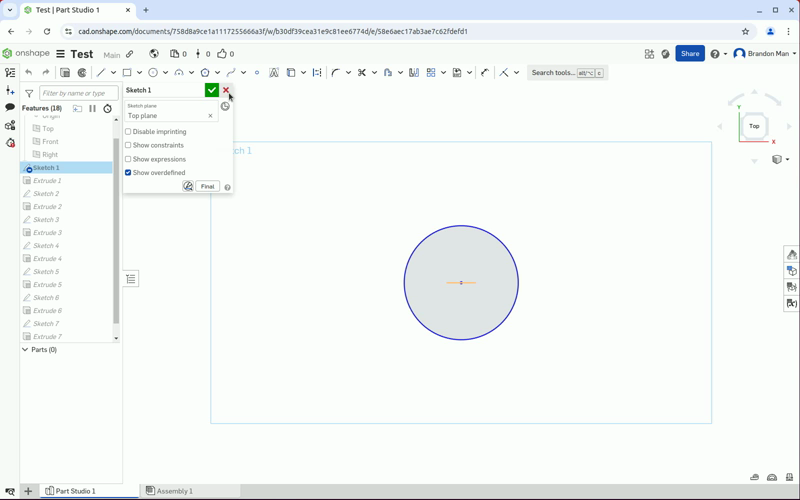
key(shift+s)
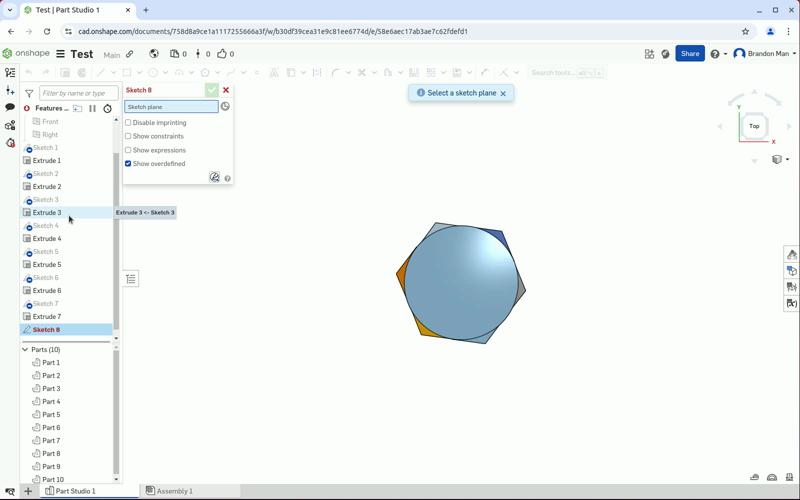
scroll(3)
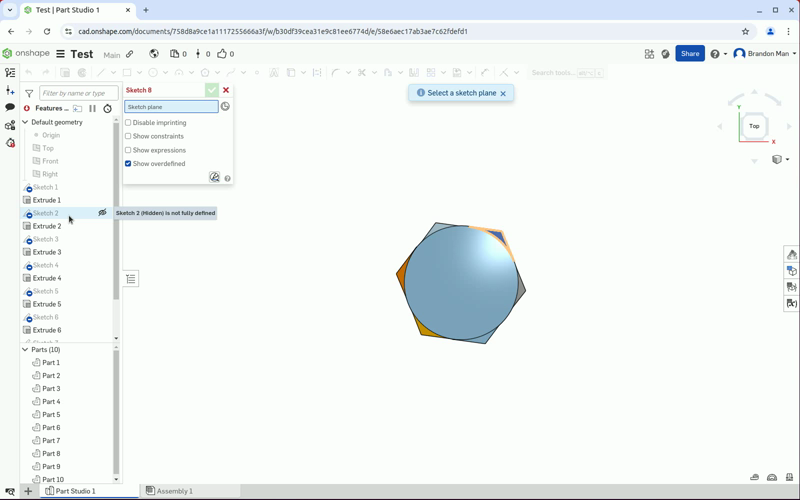
mouse_move(69, 150)
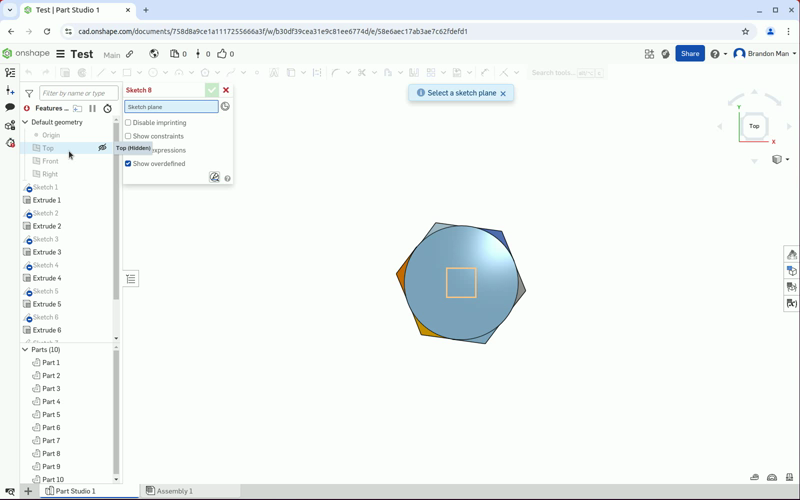
click(69, 150)
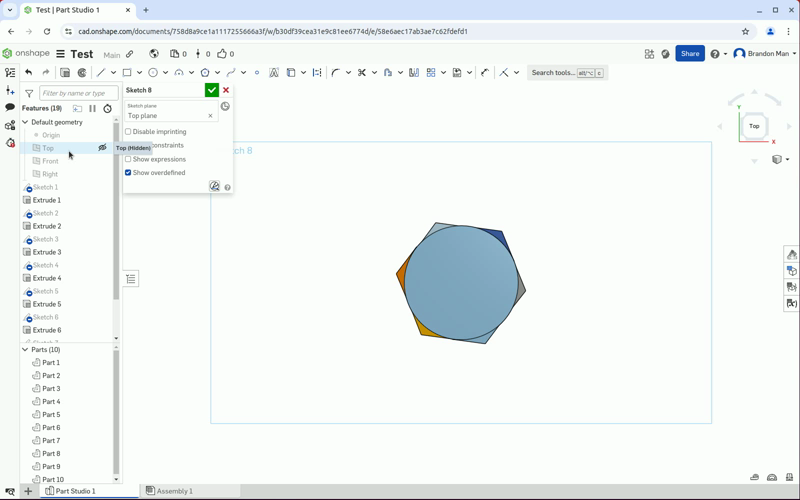
mouse_move(69, 352)
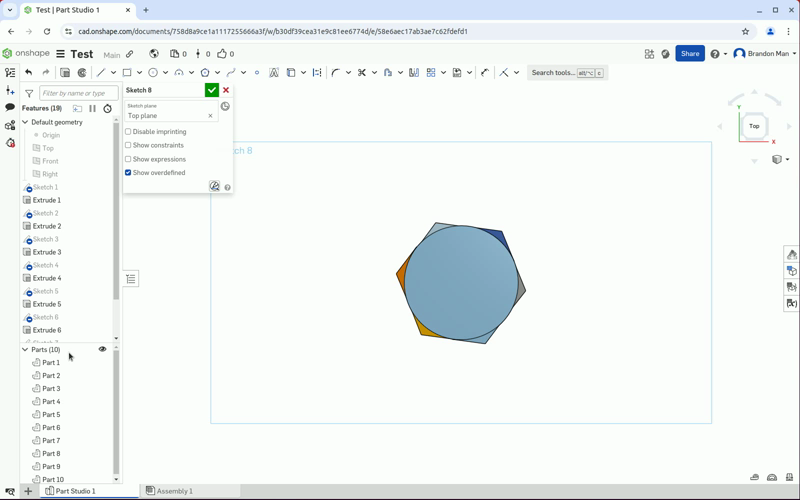
key(y)
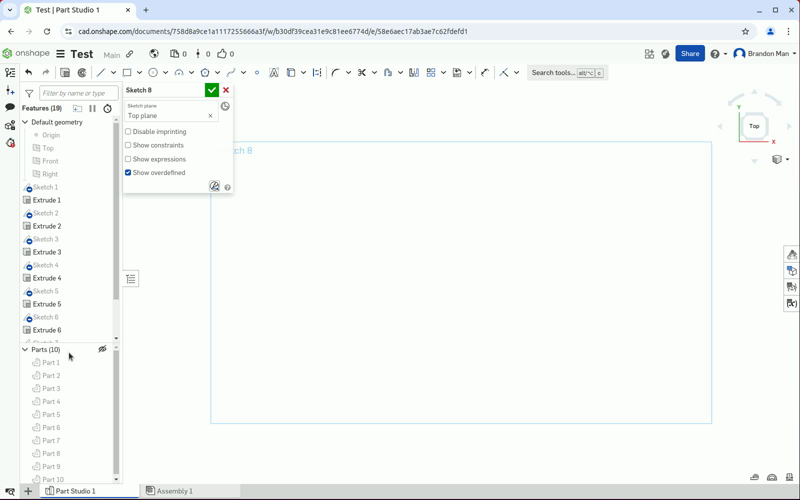
key(c)
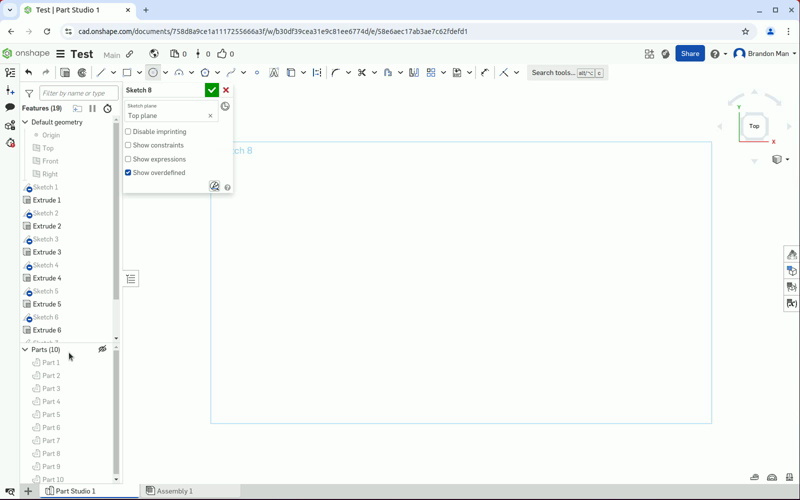
key_down(shift)
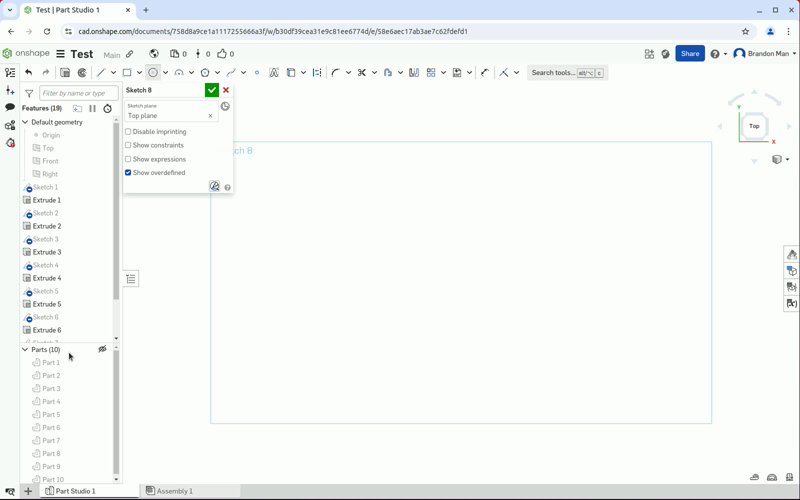
mouse_move(461, 282)
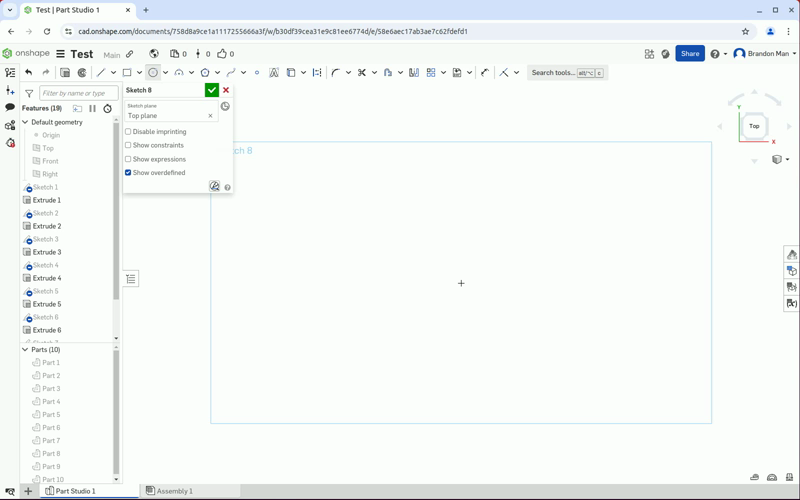
click(461, 282)
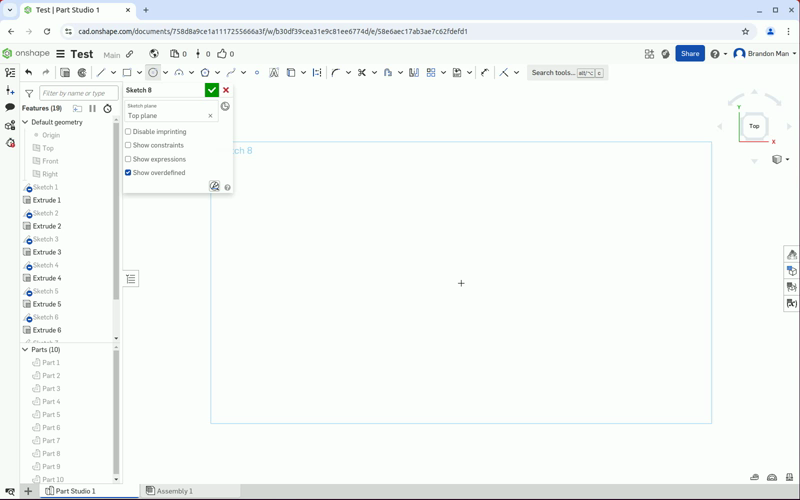
key_up(shift)
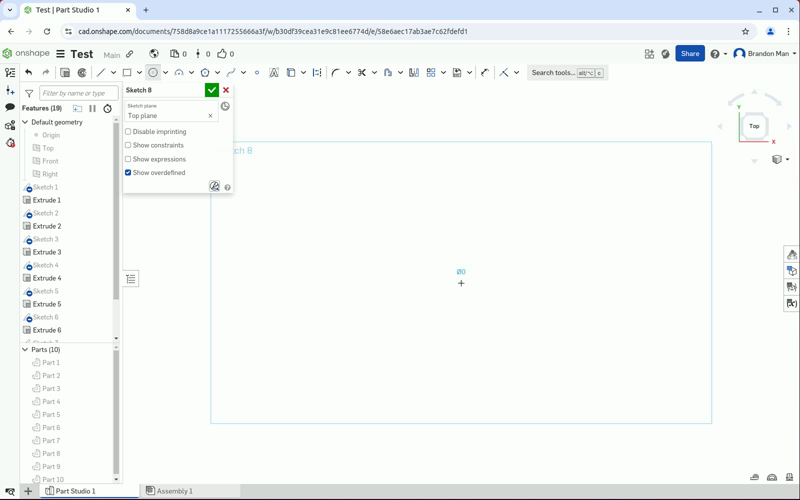
mouse_move(518, 282)
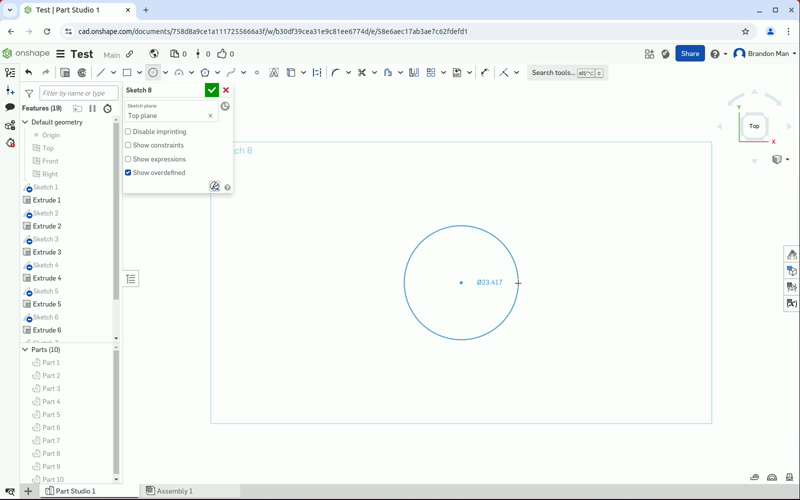
click(518, 282)
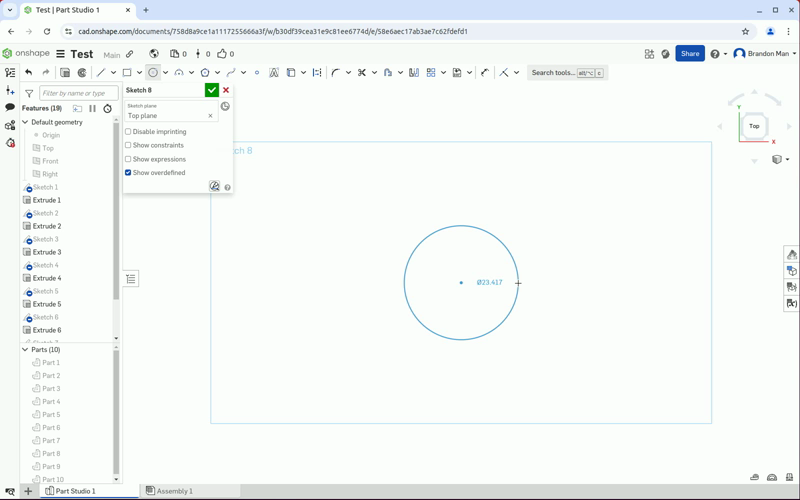
key(esc)
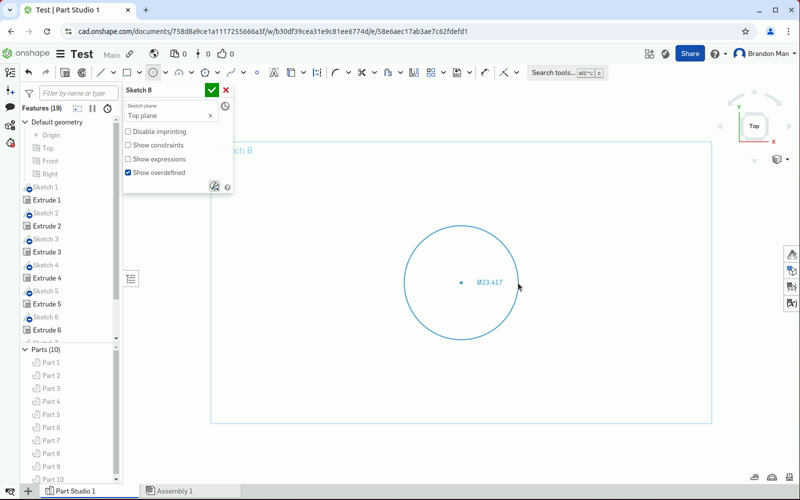
mouse_move(453, 280)
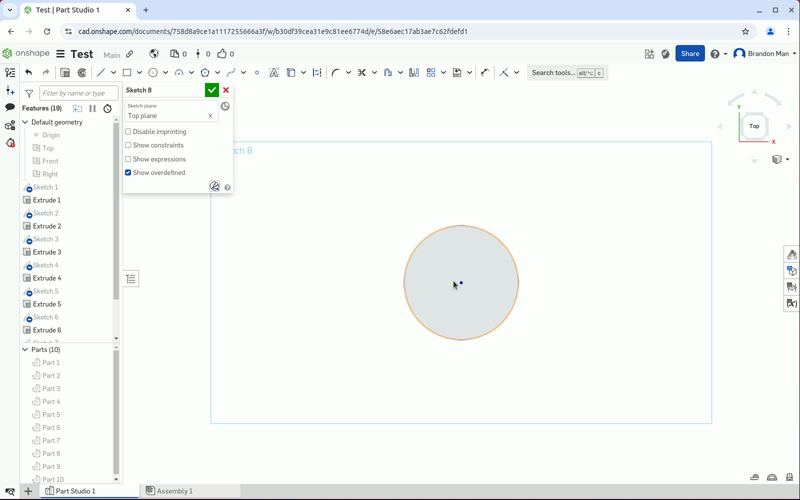
click(453, 280)
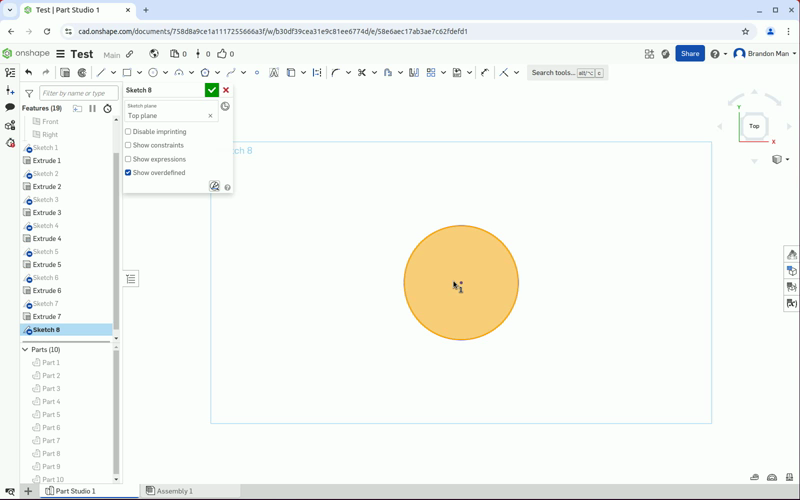
mouse_move(69, 352)
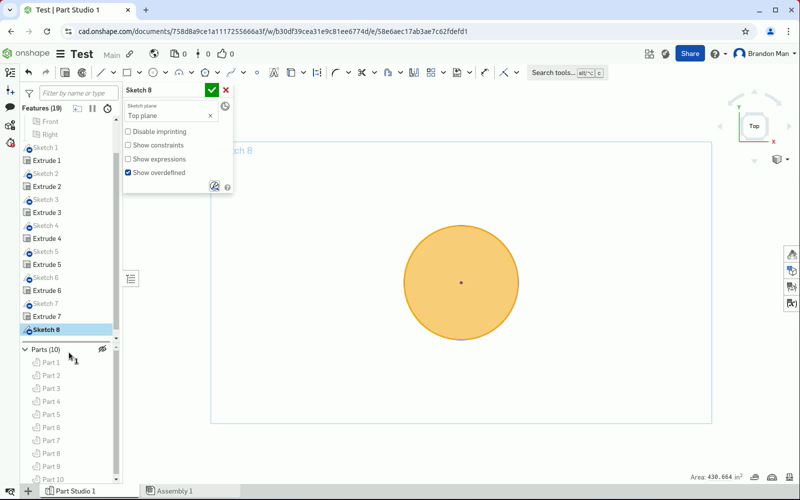
key(shift+y)
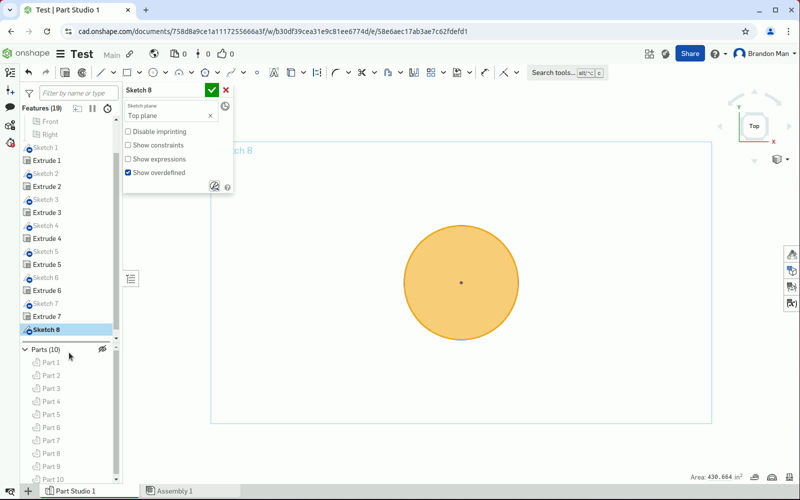
key(shift+e)
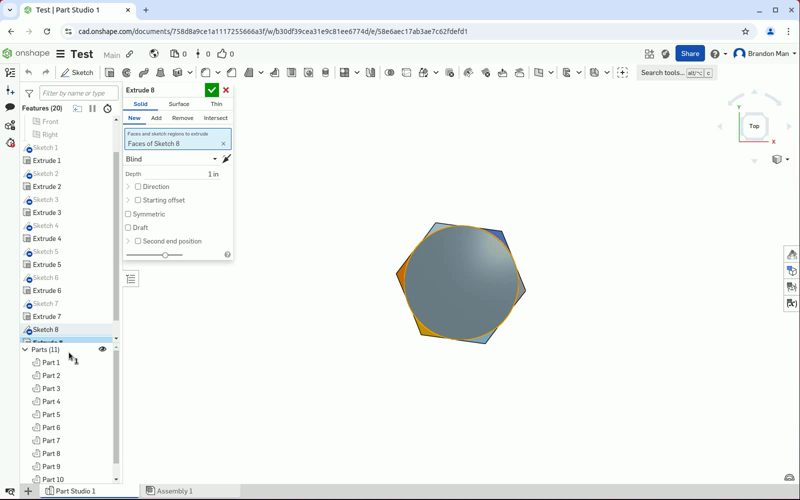
mouse_move(143, 106)
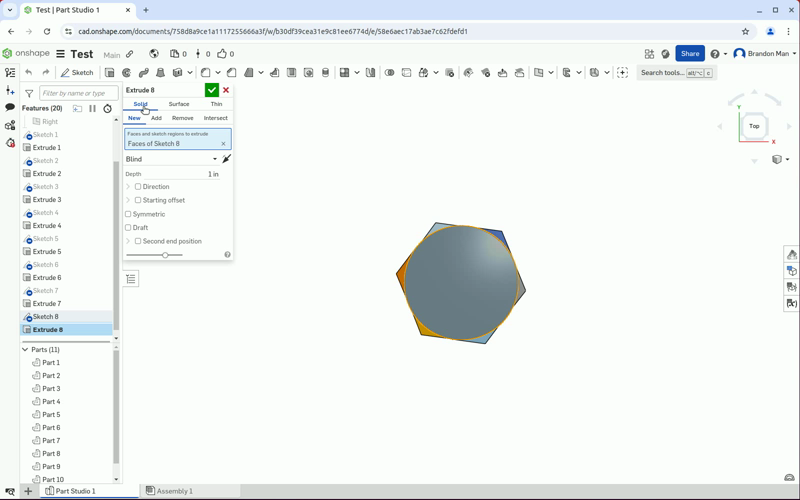
click(143, 106)
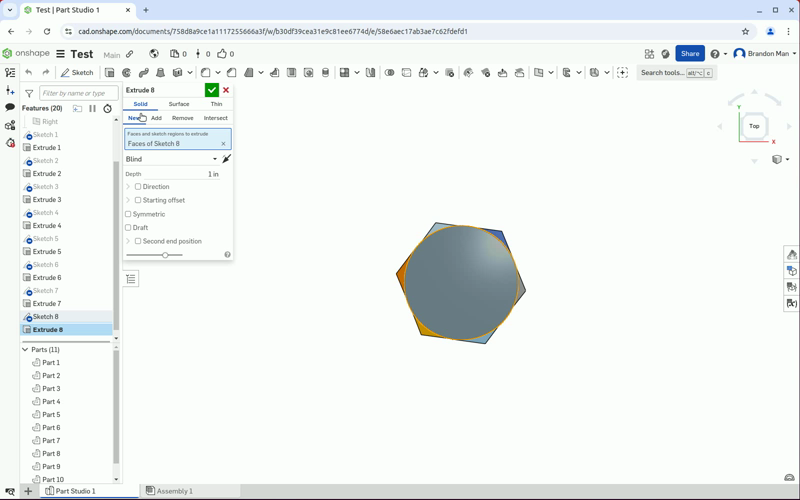
mouse_move(137, 120)
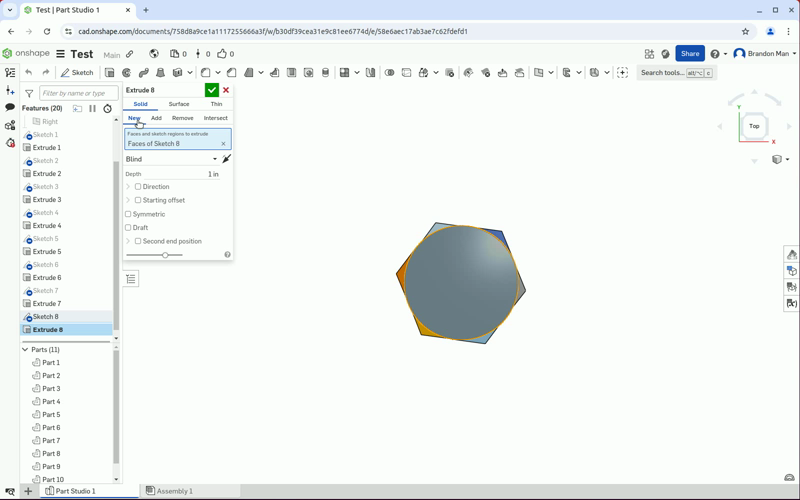
click(137, 120)
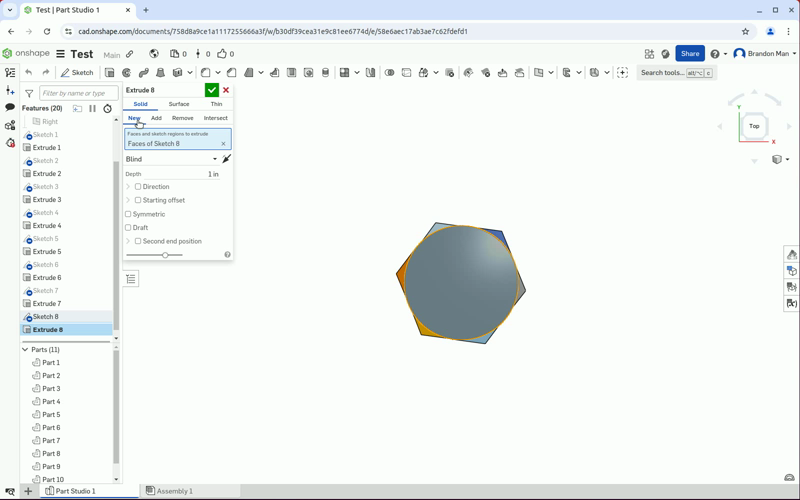
key(tab, 4)
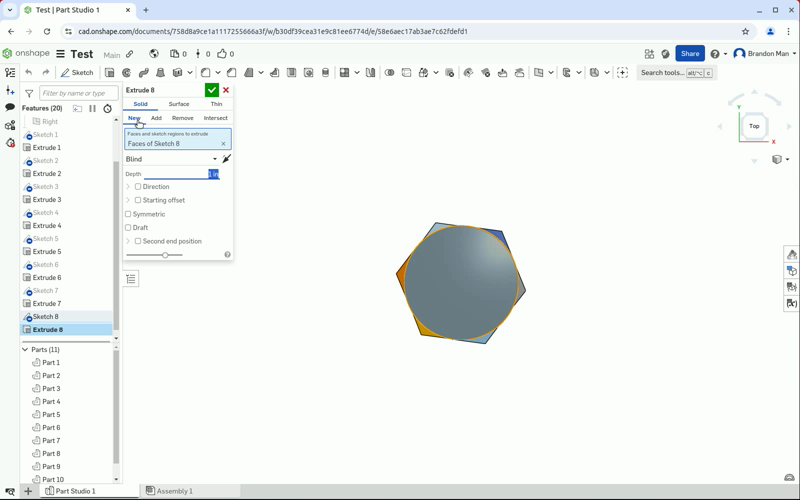
text(7.703)
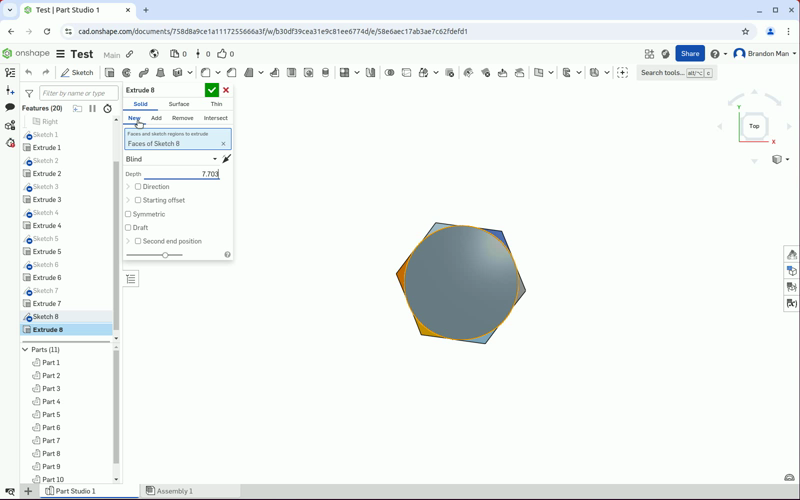
key(enter)
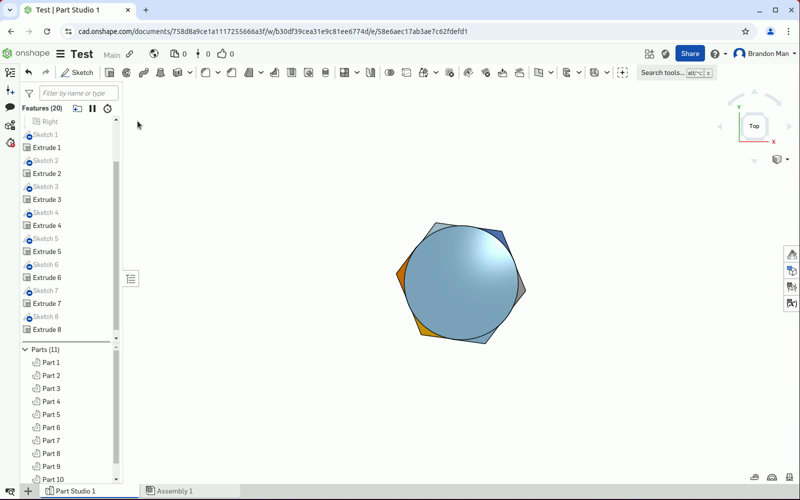
key(shift+h)
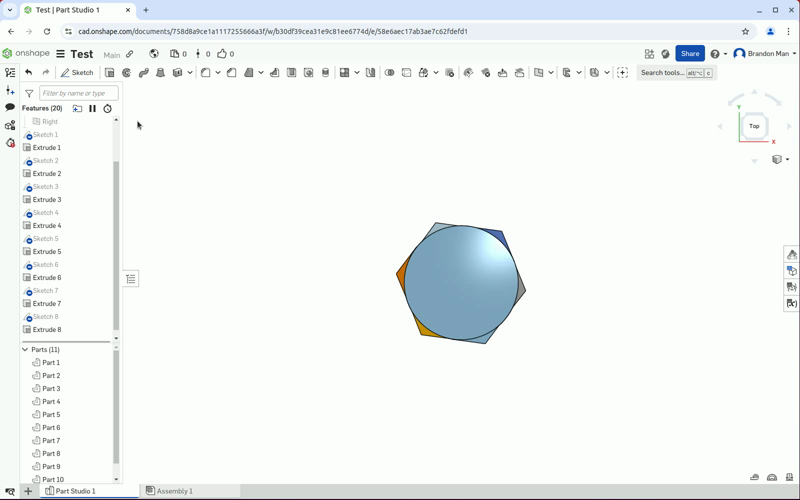
key(shift+h)
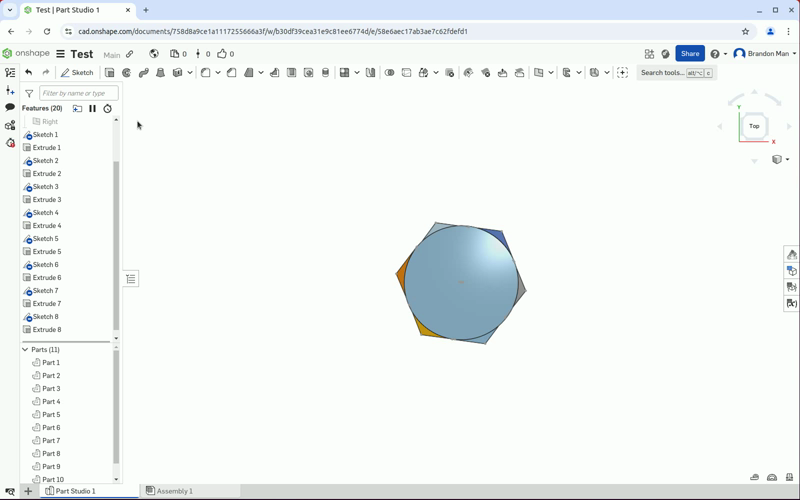
key(shift+7)
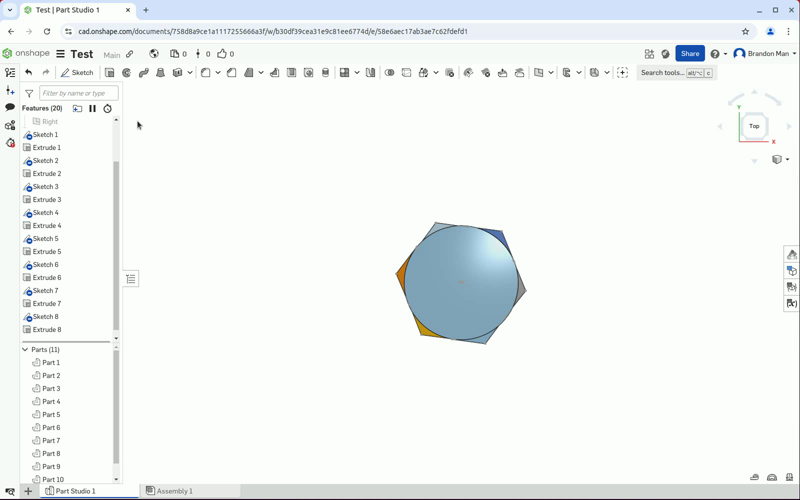
key(up, 3)
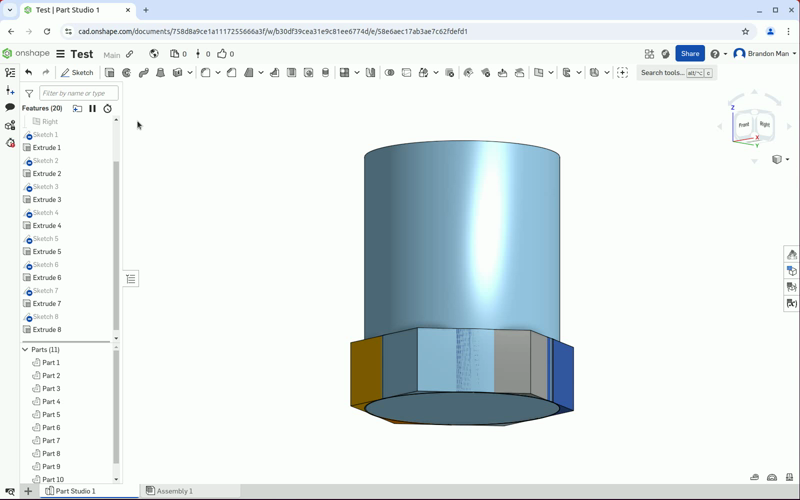
key(left, 3)
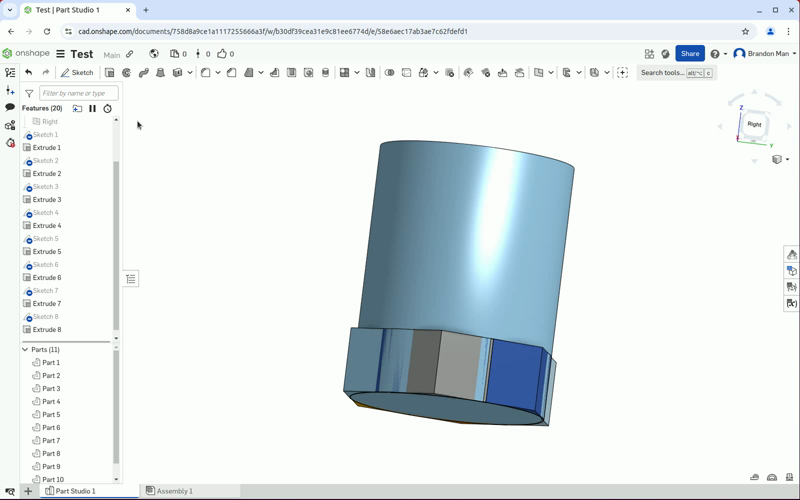
key(right, 3)
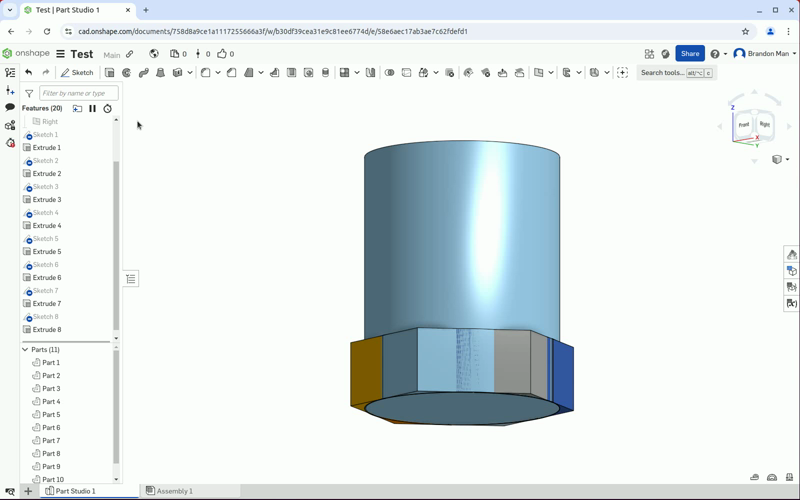
key(down, 3)
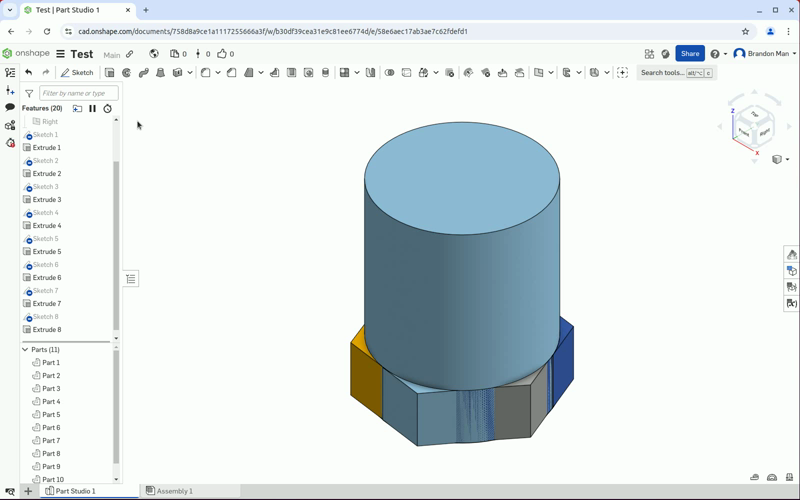
mouse_move(69, 137)
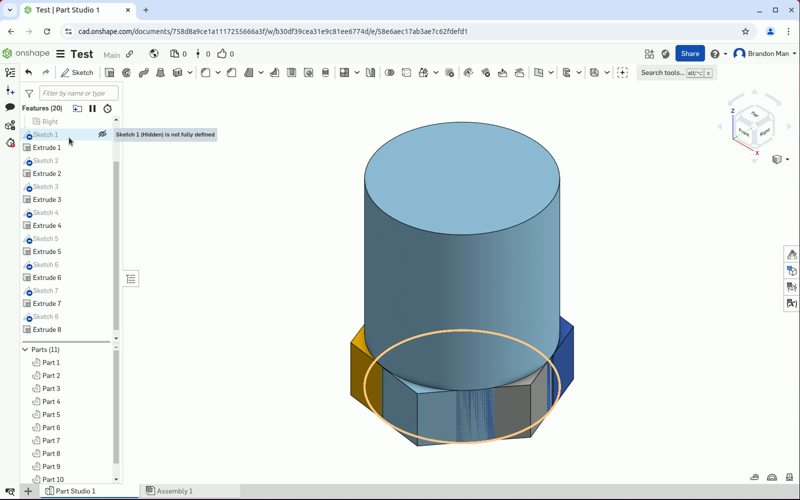
click(69, 137)